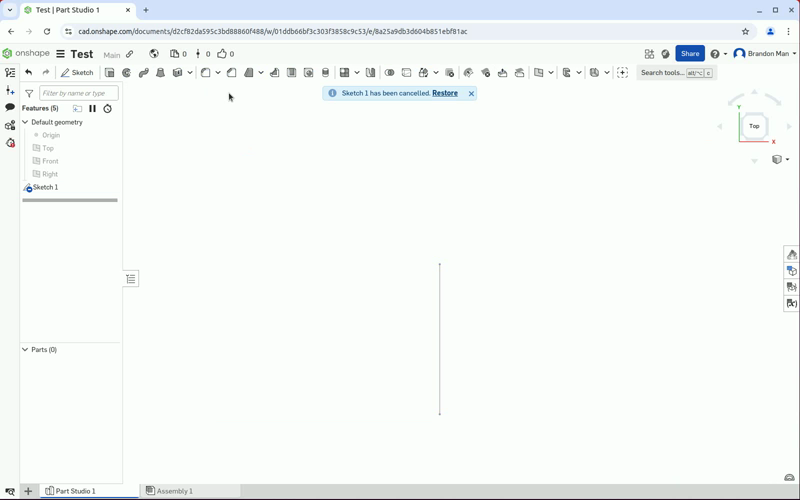
key(shift+h)
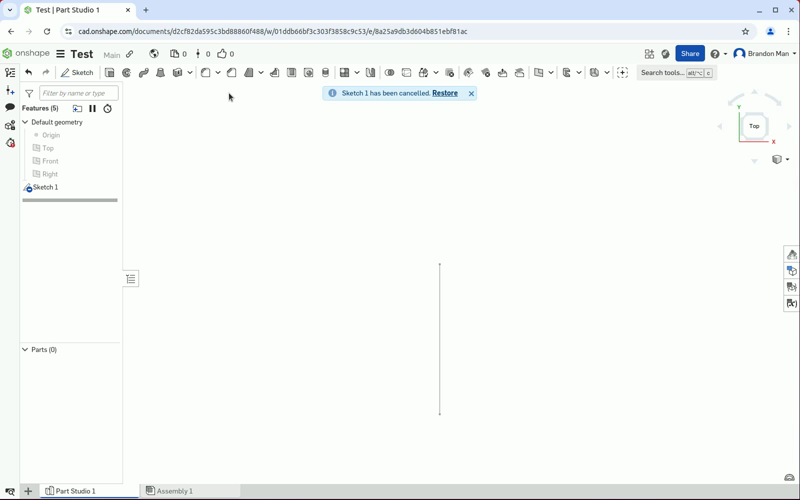
key(shift+s)
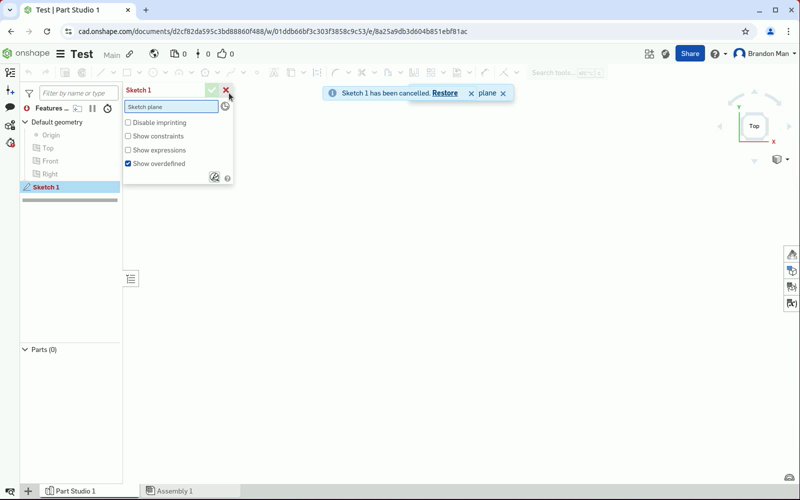
mouse_move(73, 150)
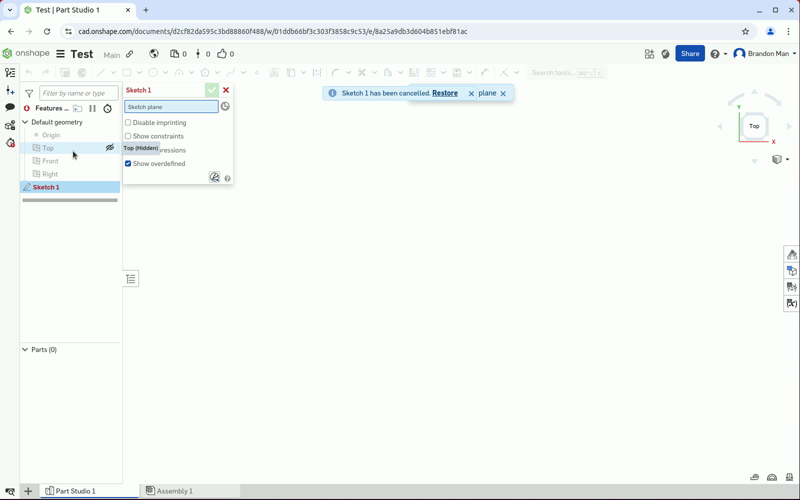
click(73, 150)
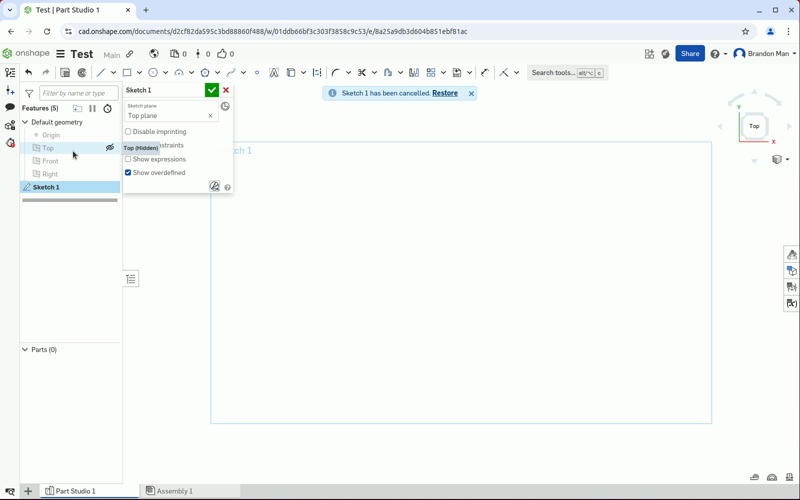
mouse_move(73, 352)
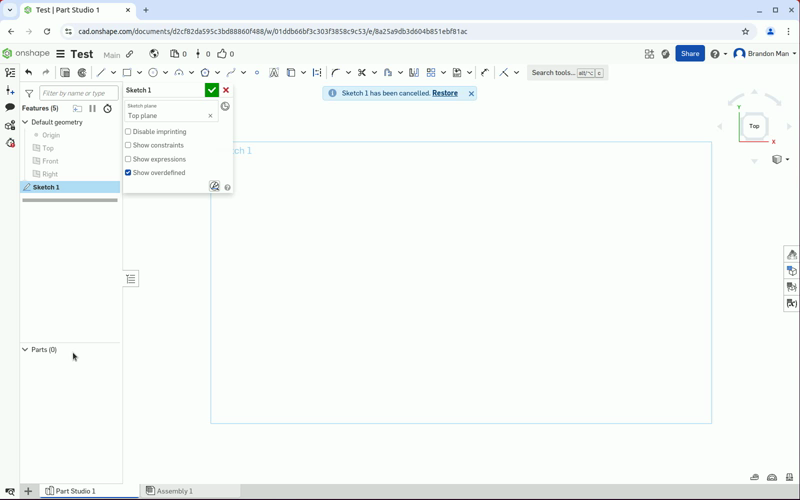
key(y)
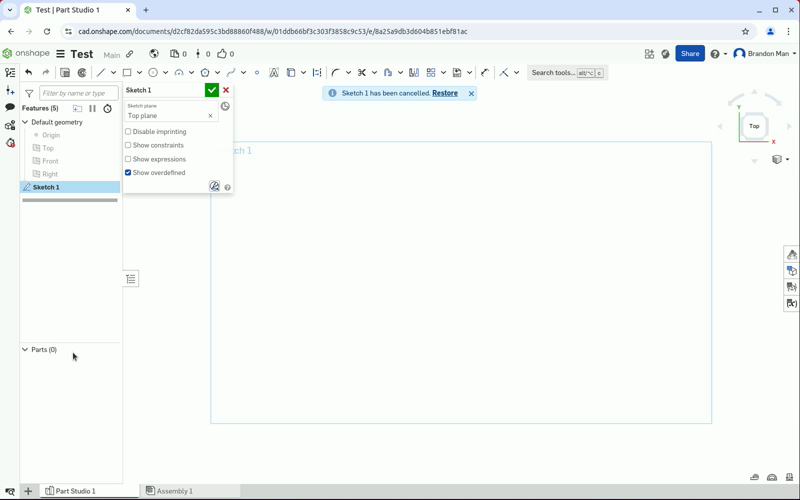
key(l)
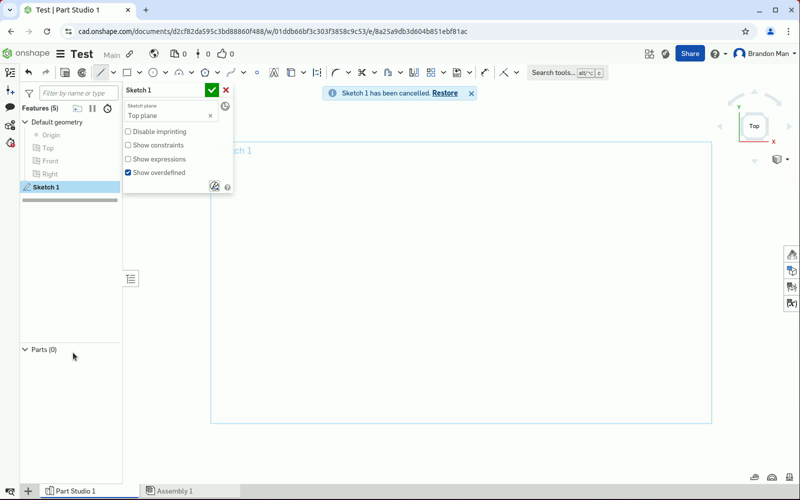
key_down(shift)
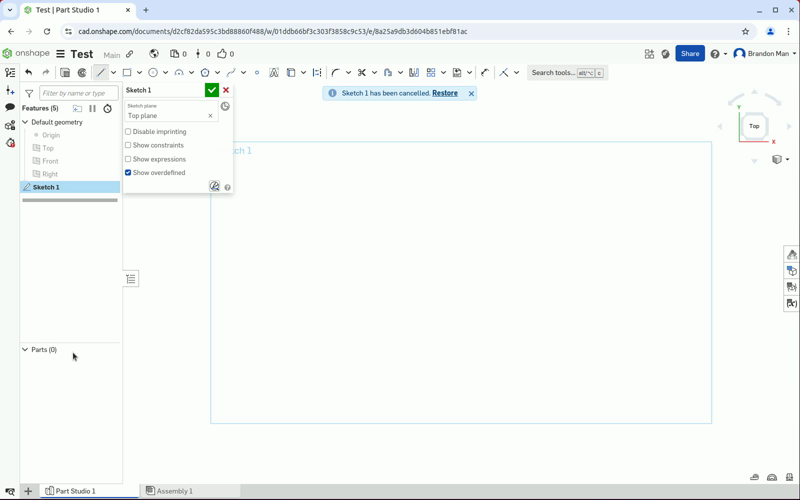
mouse_move(409, 395)
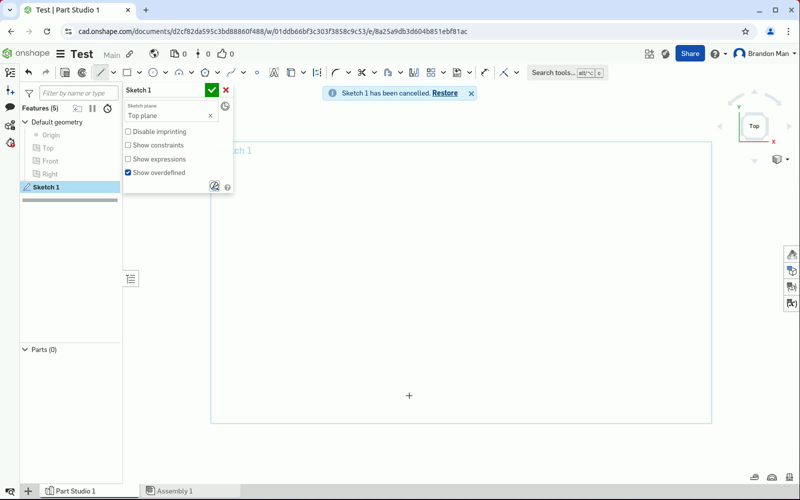
click(409, 395)
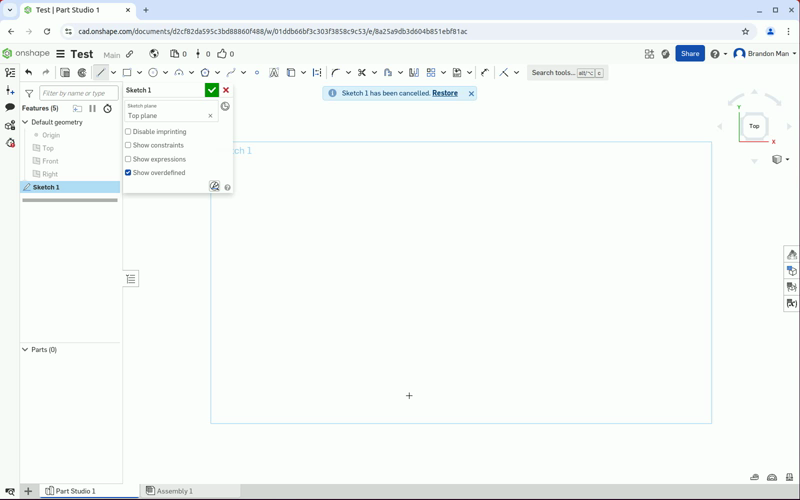
key_up(shift)
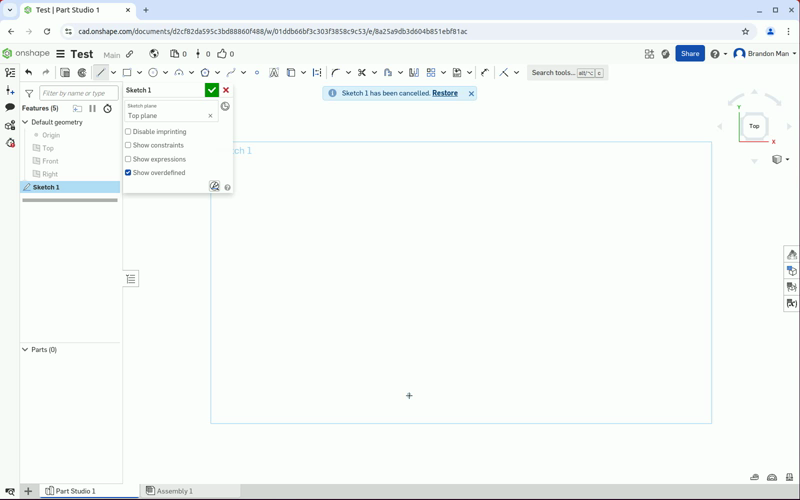
key_down(shift)
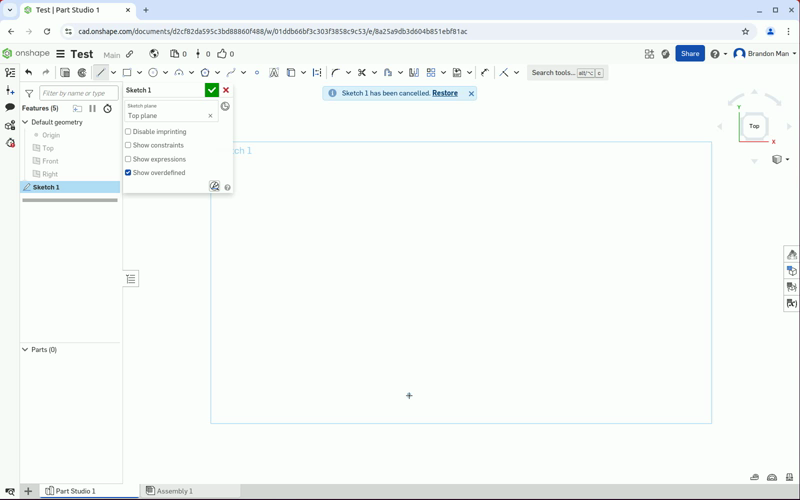
mouse_move(513, 395)
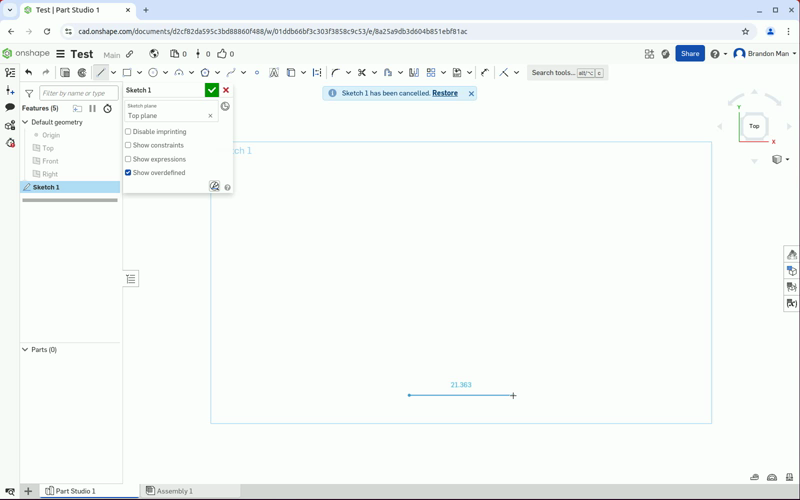
click(513, 395)
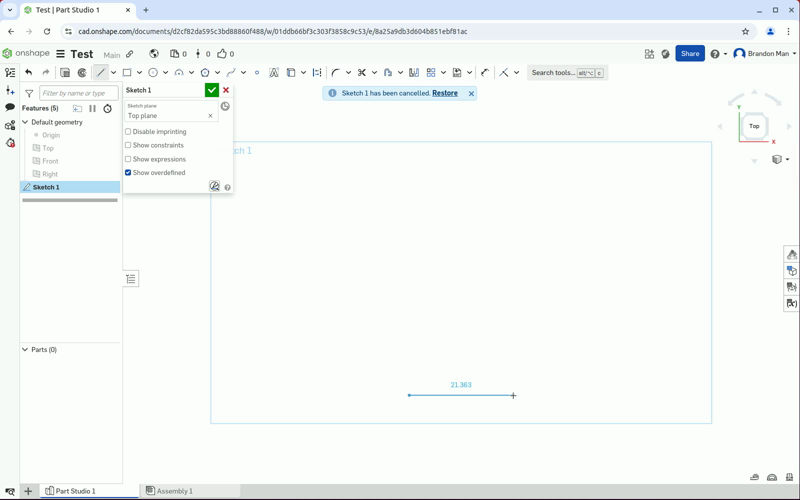
key_up(shift)
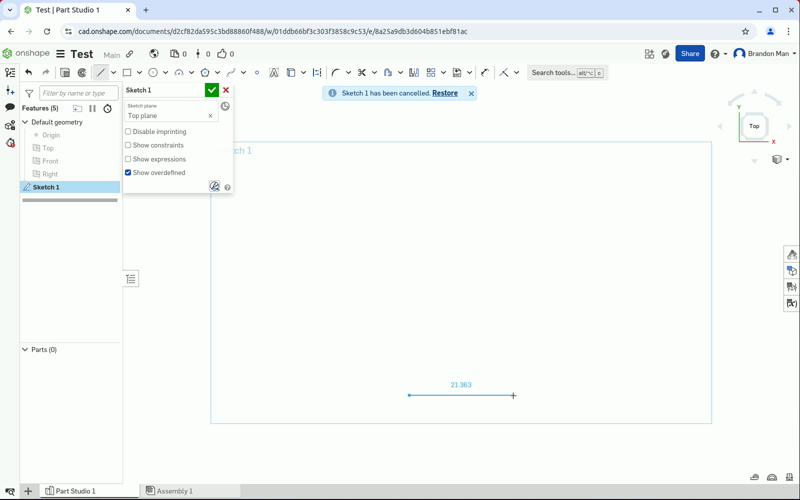
key_down(shift)
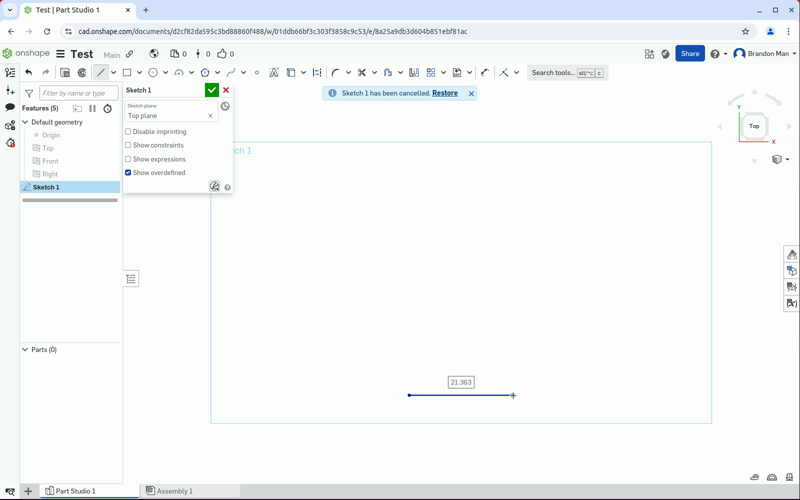
mouse_move(513, 171)
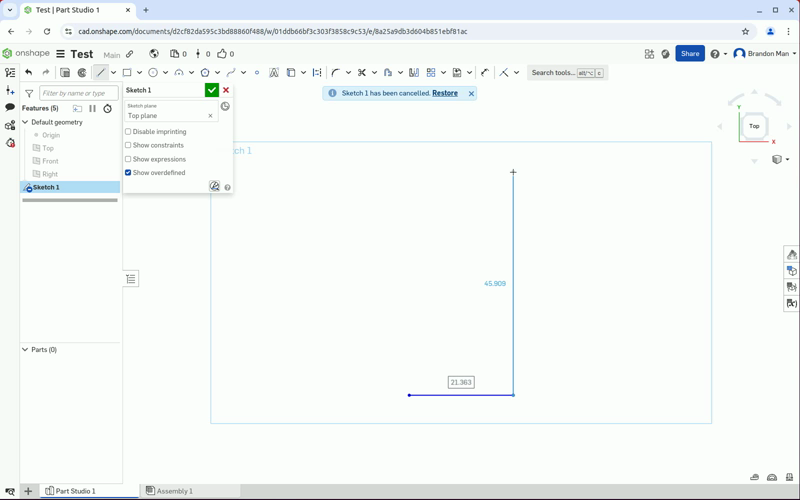
click(513, 171)
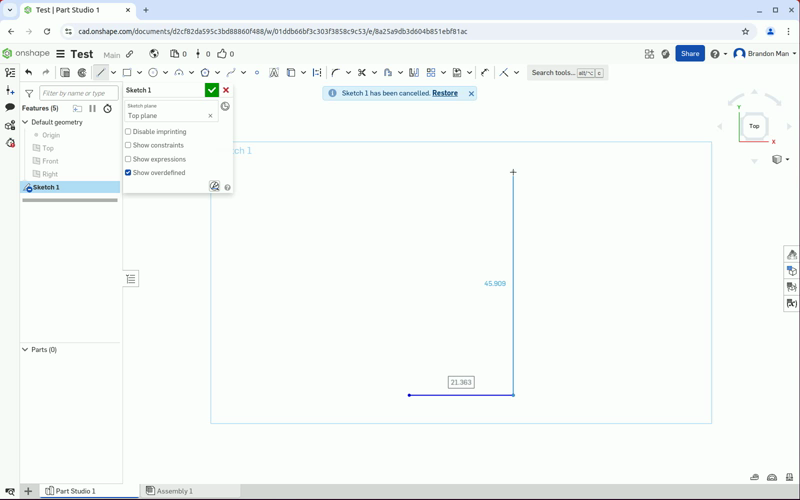
key_up(shift)
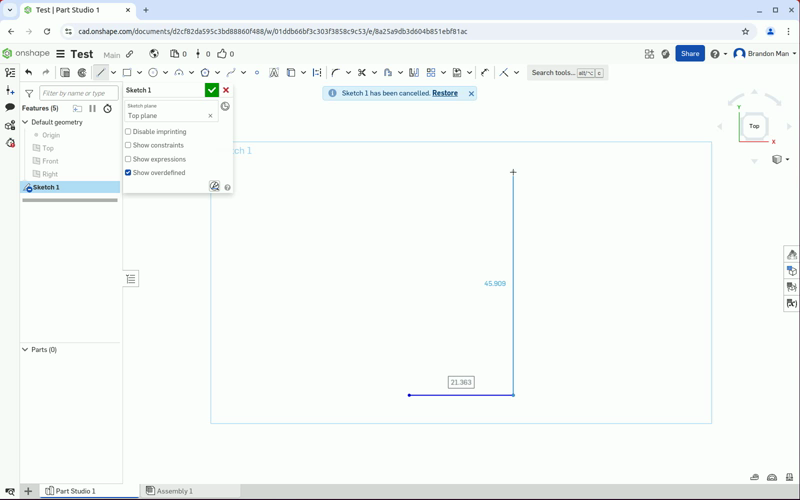
key_down(shift)
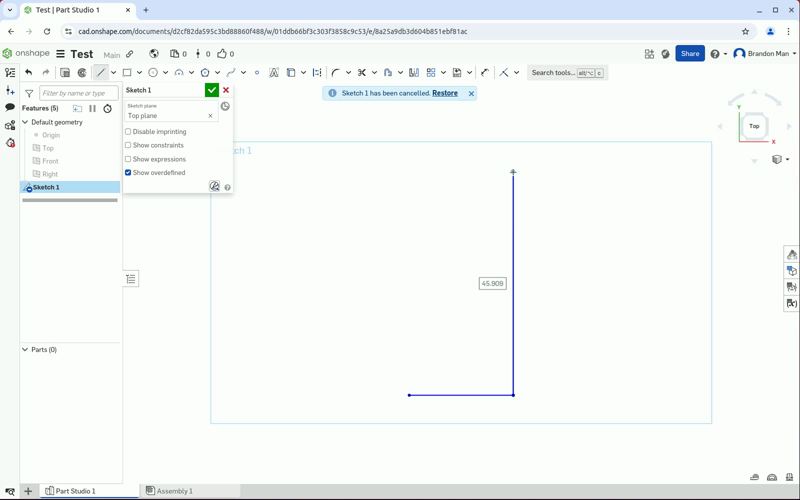
mouse_move(409, 171)
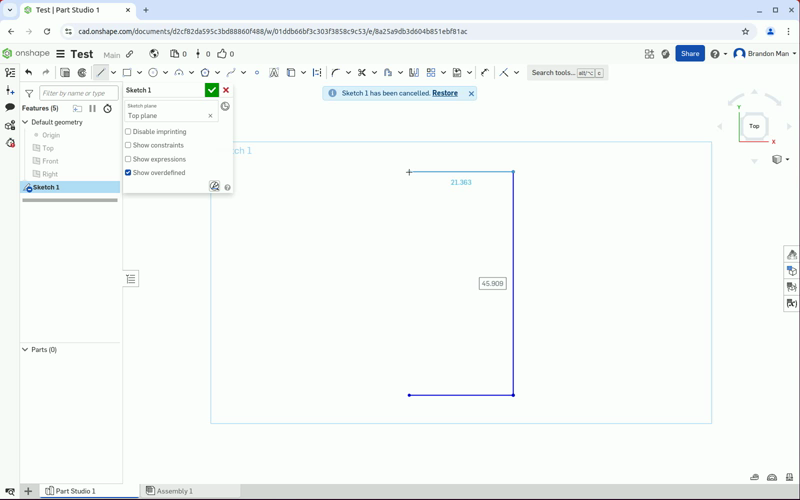
click(409, 171)
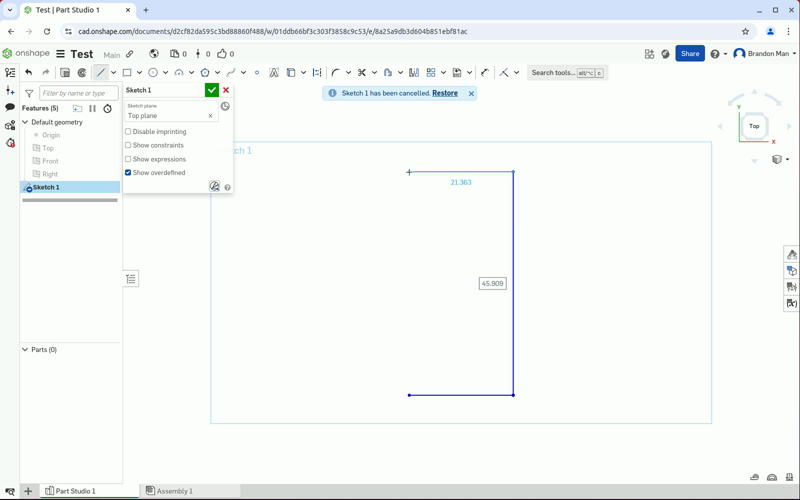
key_up(shift)
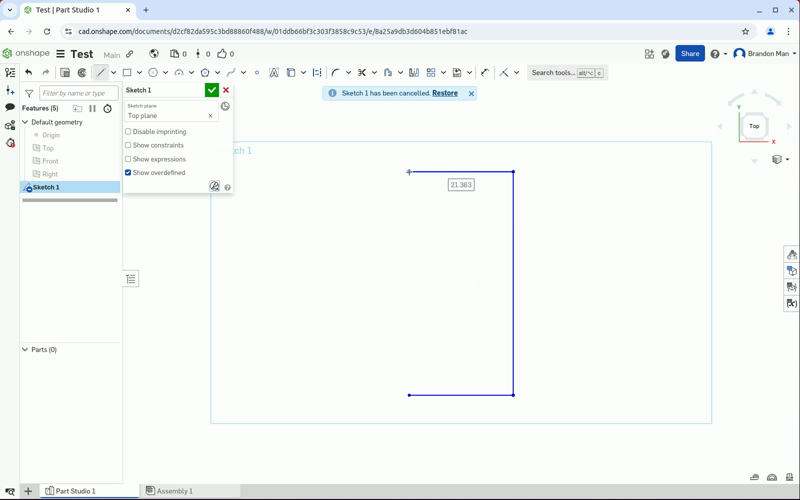
key_down(shift)
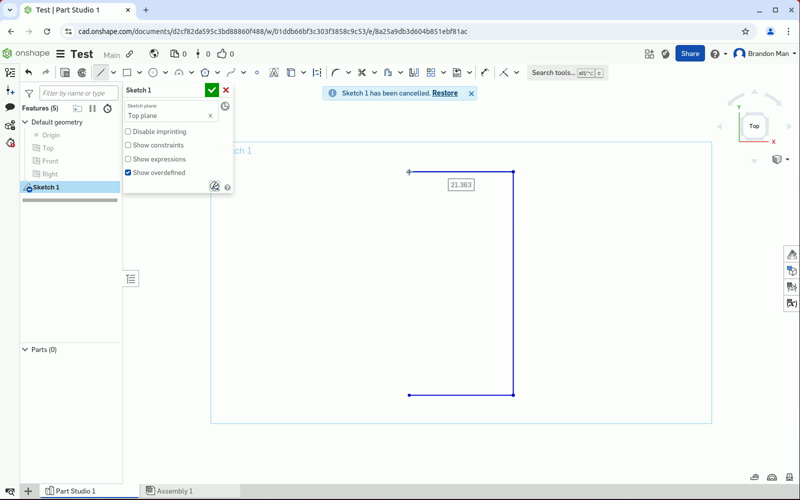
mouse_move(409, 395)
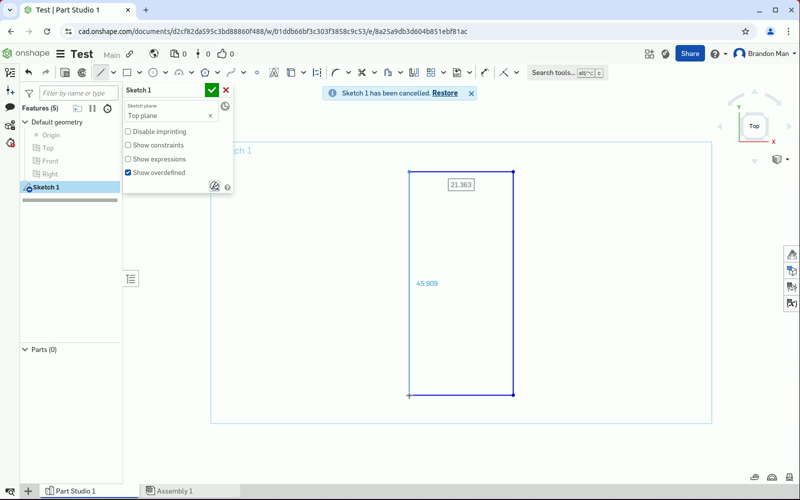
key_up(shift)
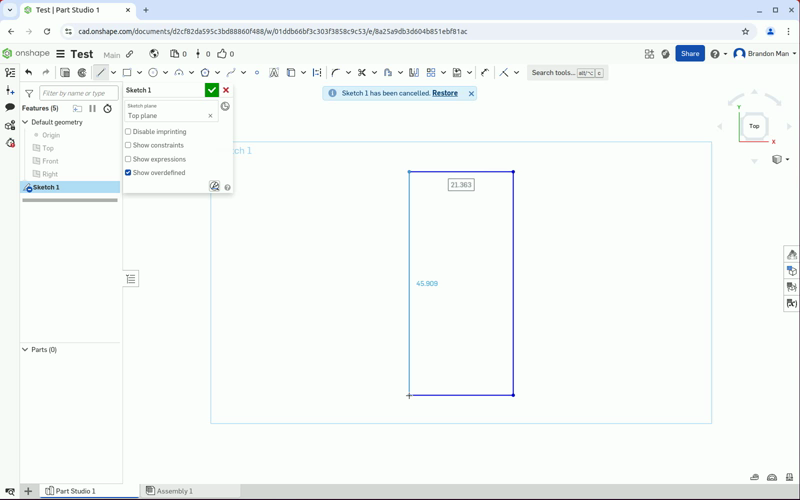
click(409, 395)
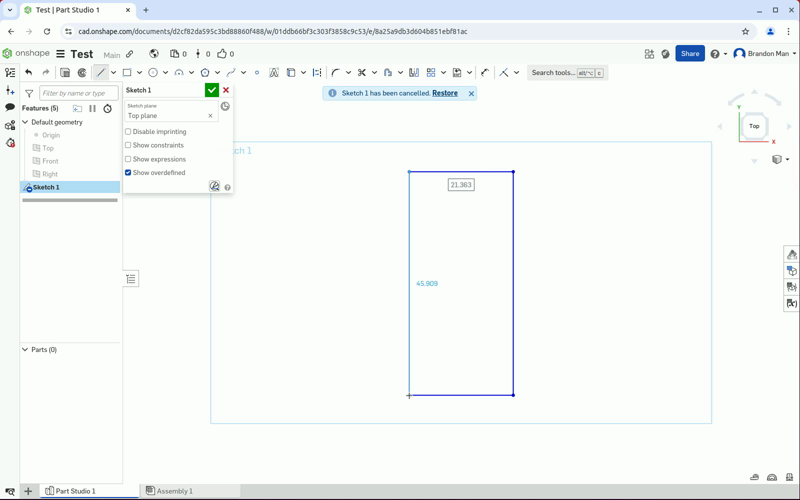
key(esc)
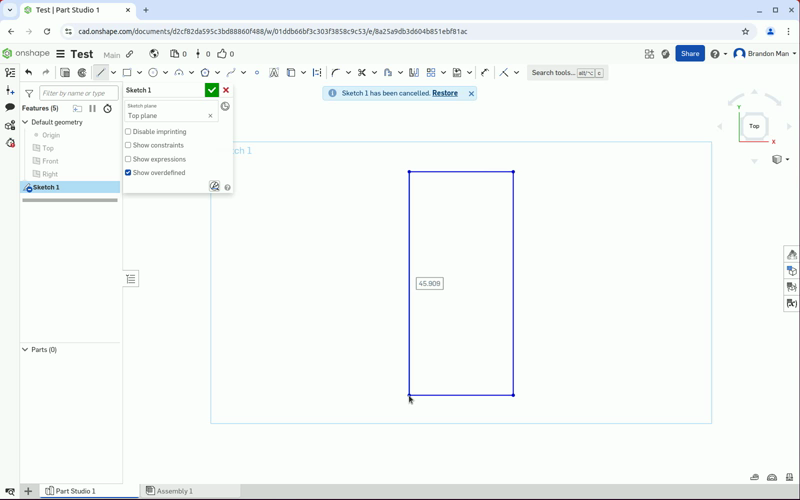
mouse_move(430, 232)
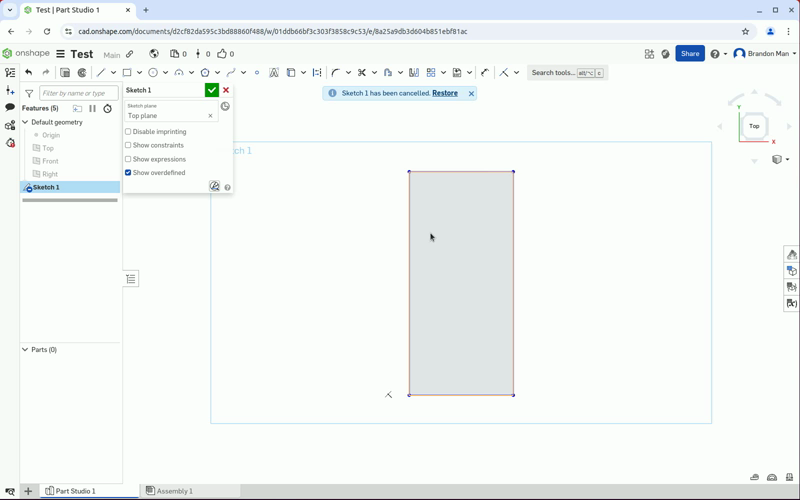
click(430, 232)
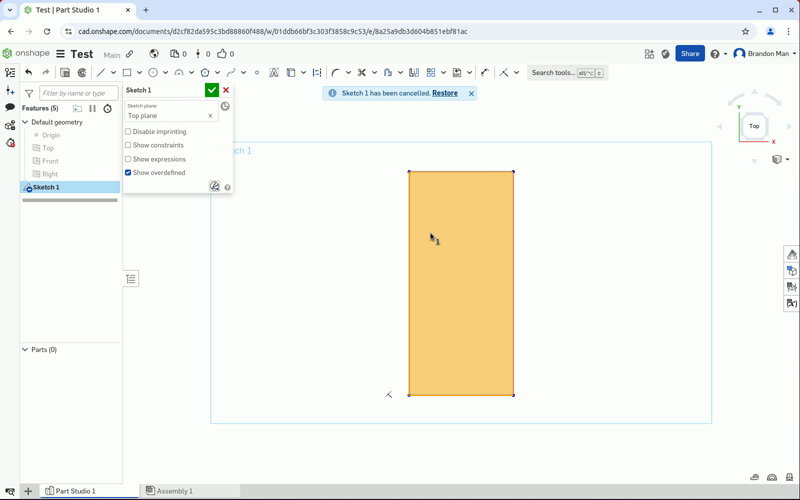
mouse_move(73, 352)
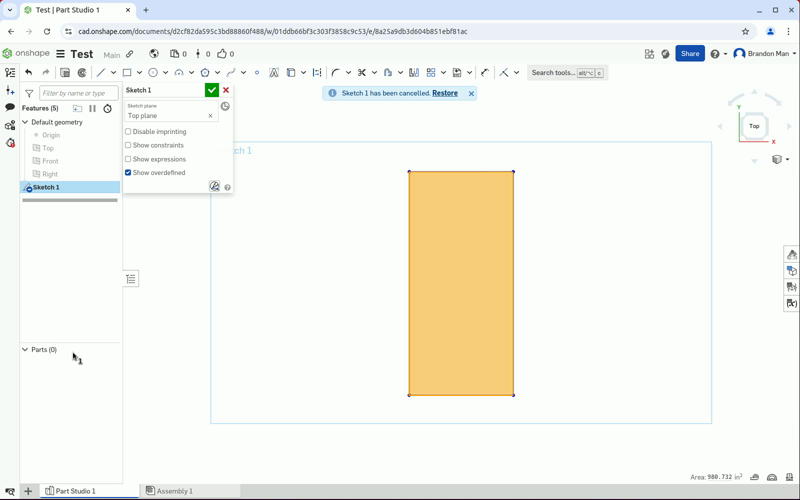
key(shift+y)
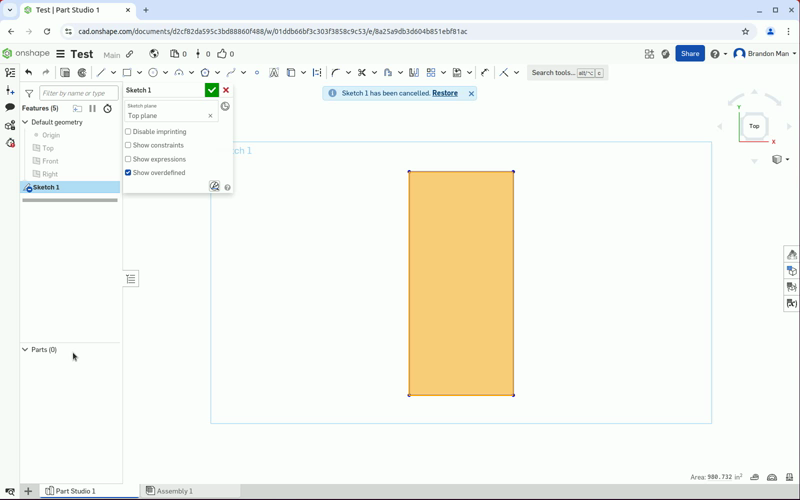
key(shift+e)
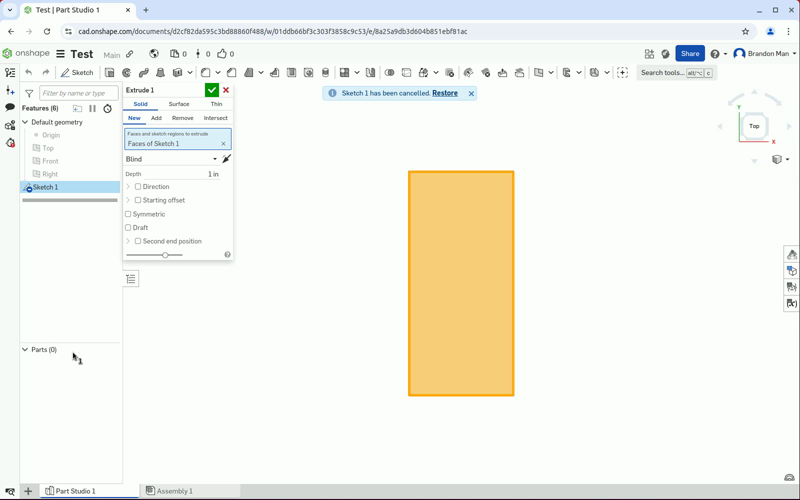
mouse_move(143, 106)
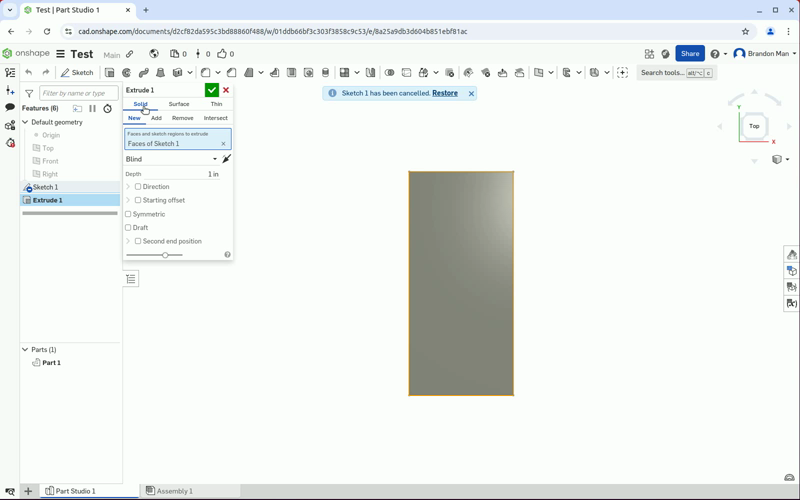
click(143, 106)
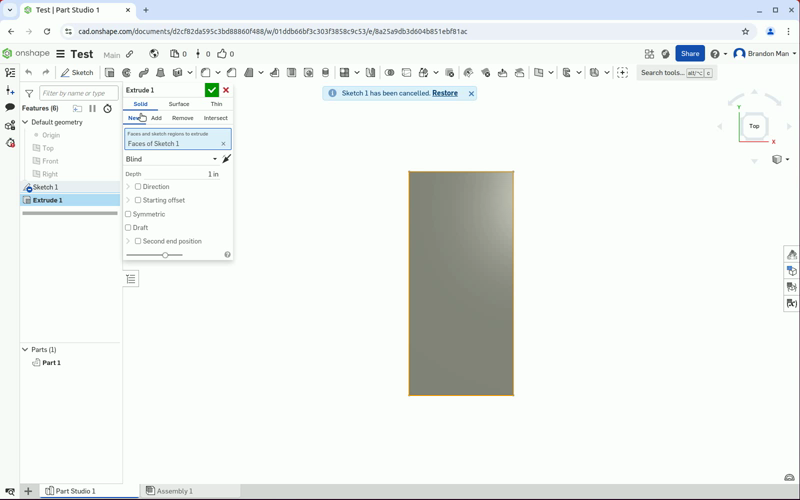
mouse_move(137, 120)
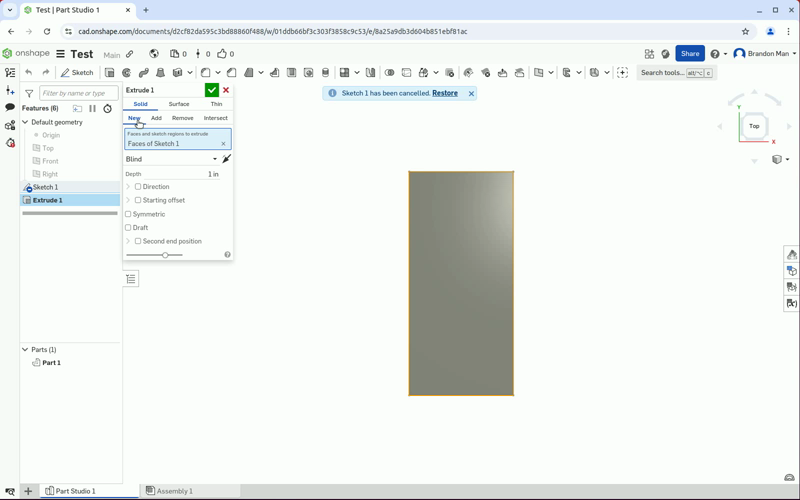
click(137, 120)
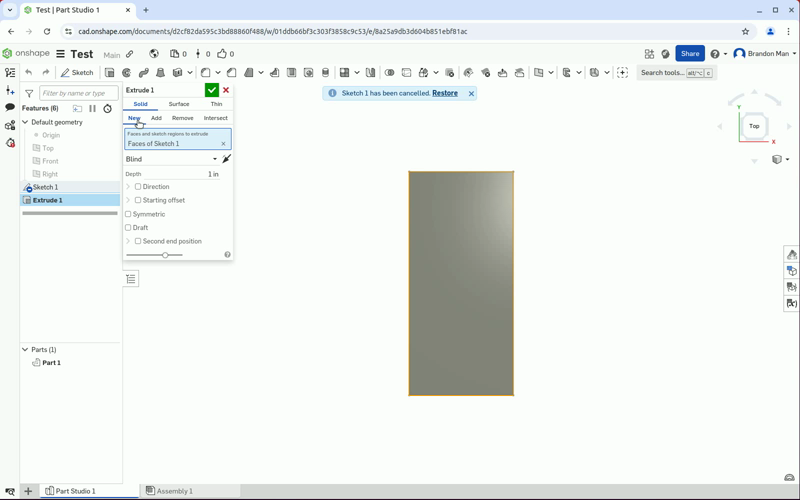
key(tab, 4)
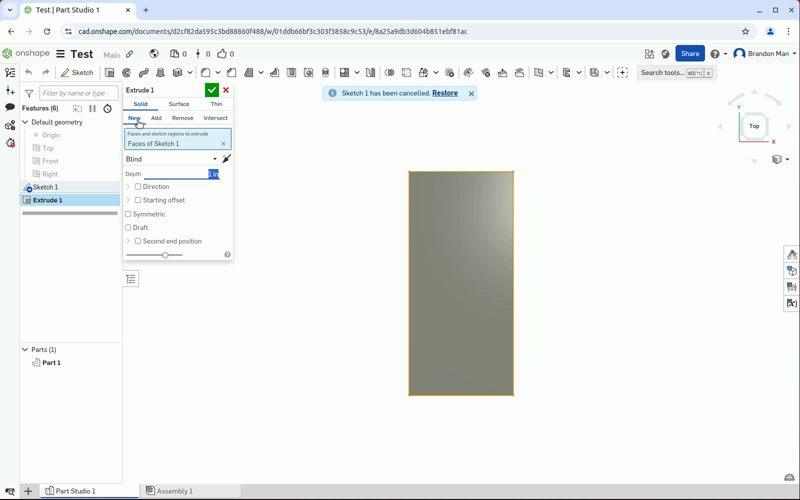
text(1.444)
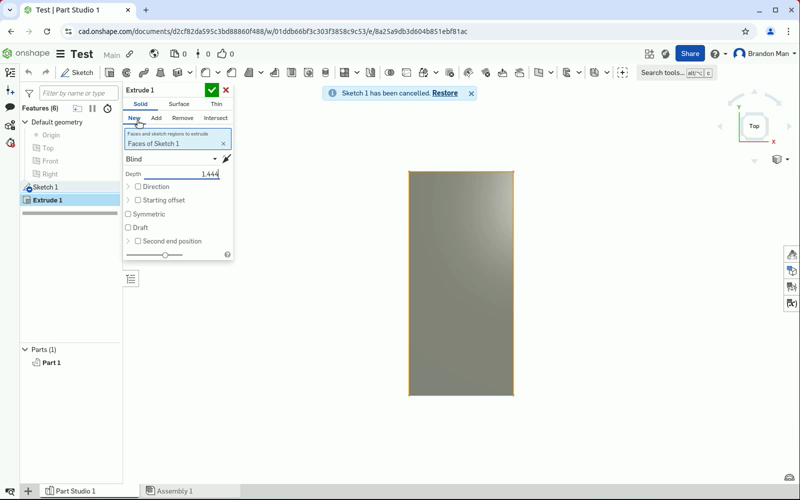
key(enter)
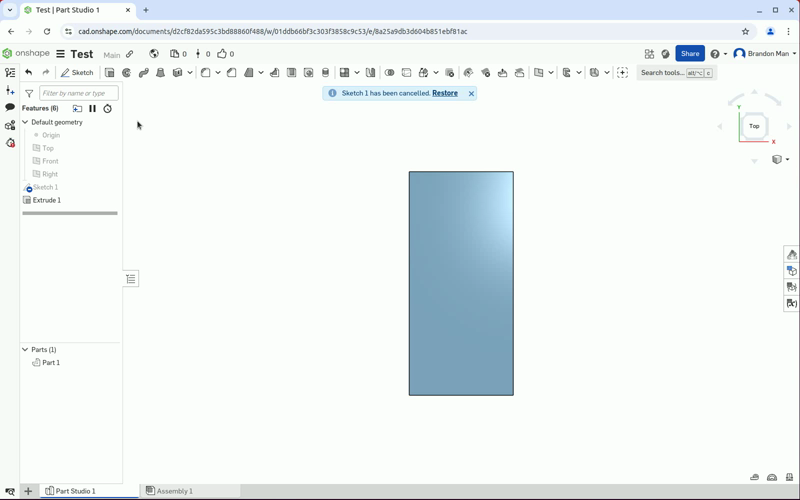
key(shift+h)
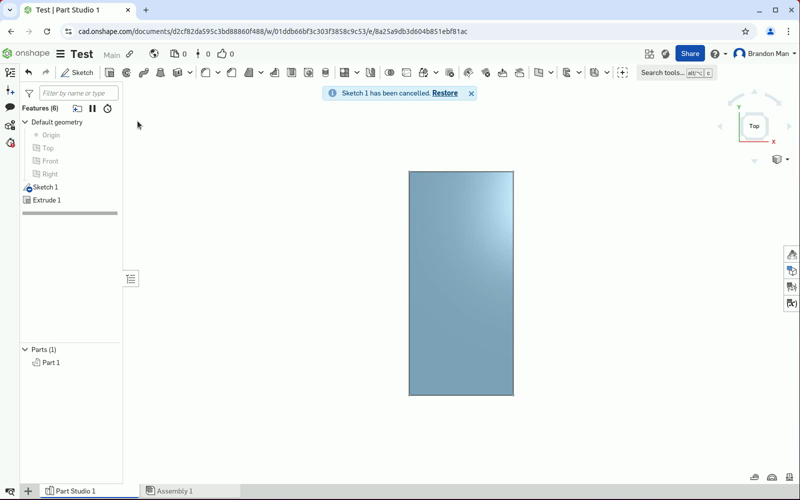
key(shift+h)
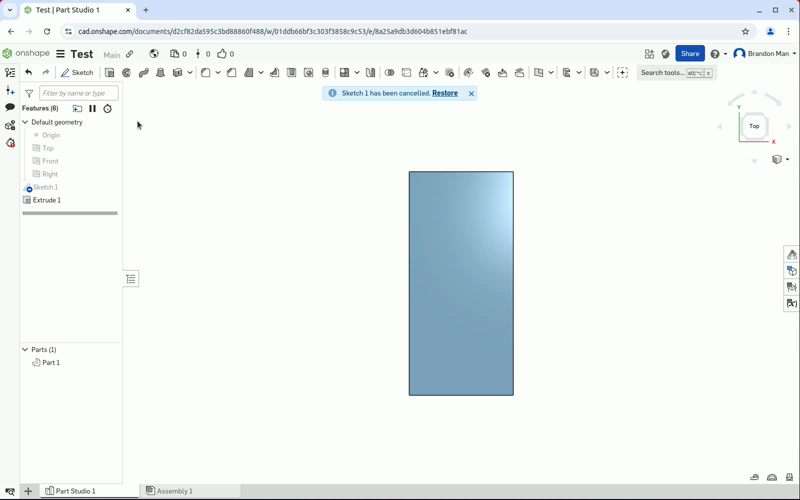
mouse_move(73, 189)
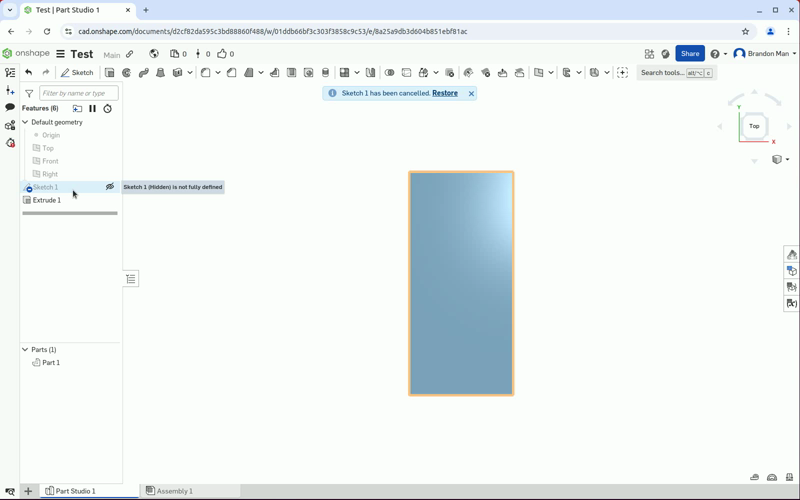
click(73, 189)
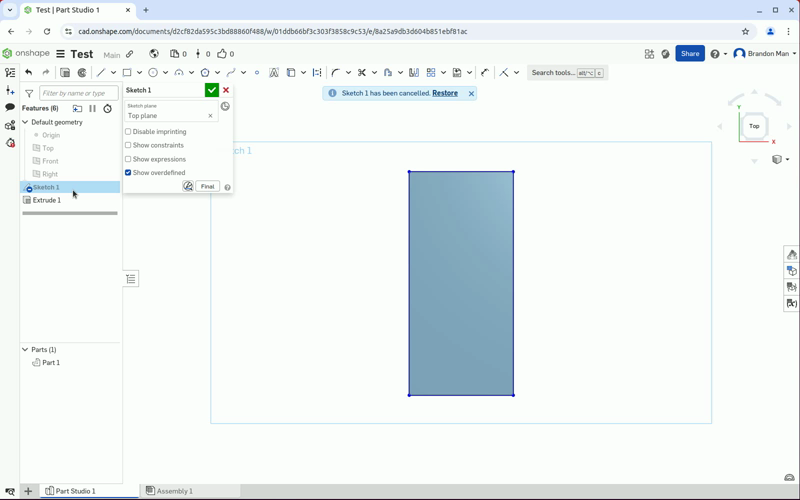
mouse_move(229, 92)
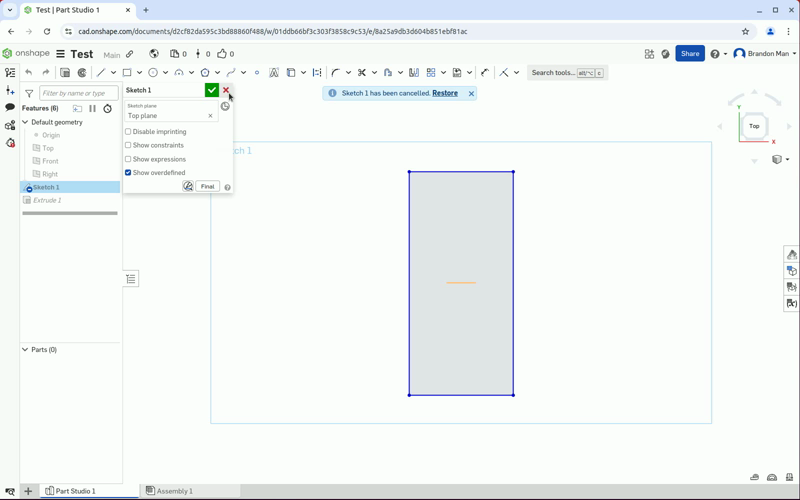
click(229, 92)
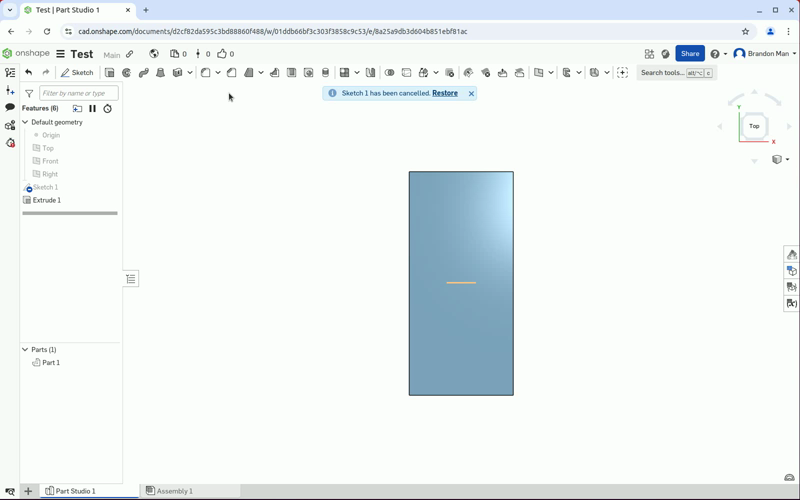
mouse_move(541, 75)
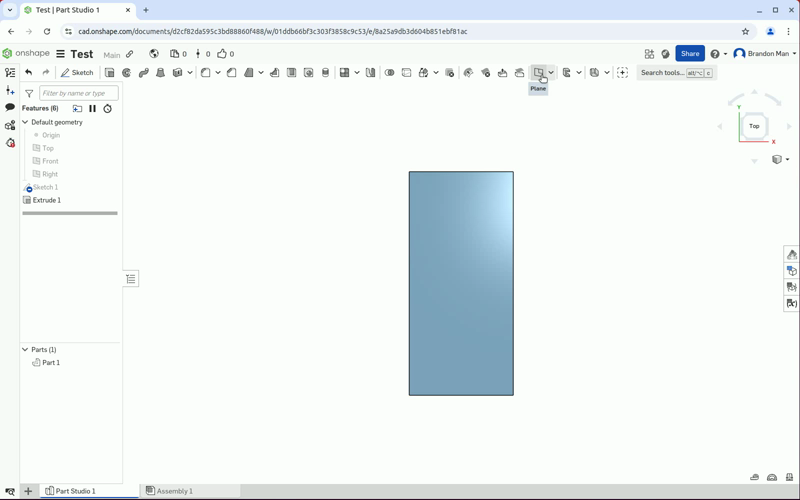
click(541, 75)
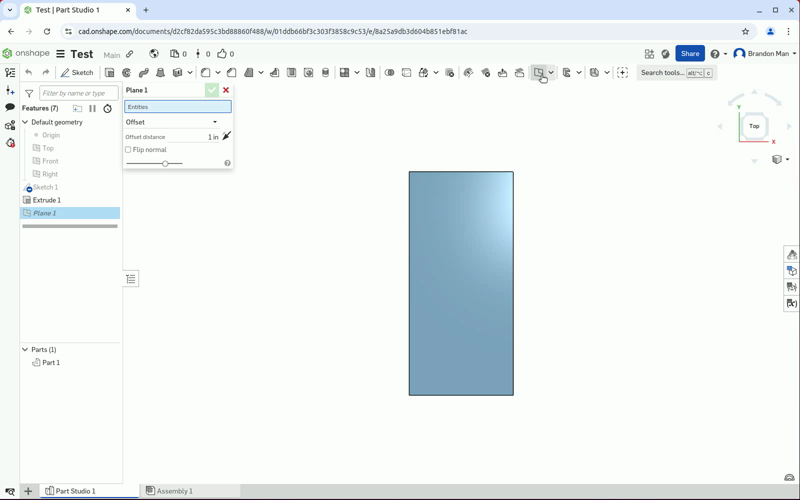
mouse_move(73, 150)
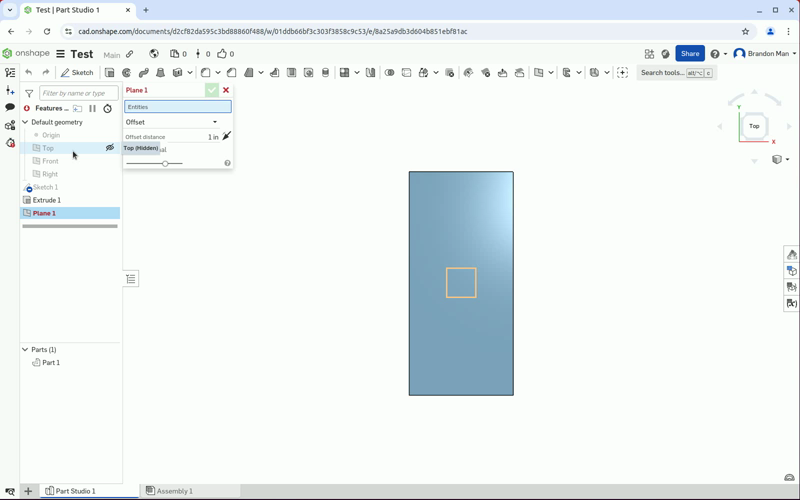
click(73, 150)
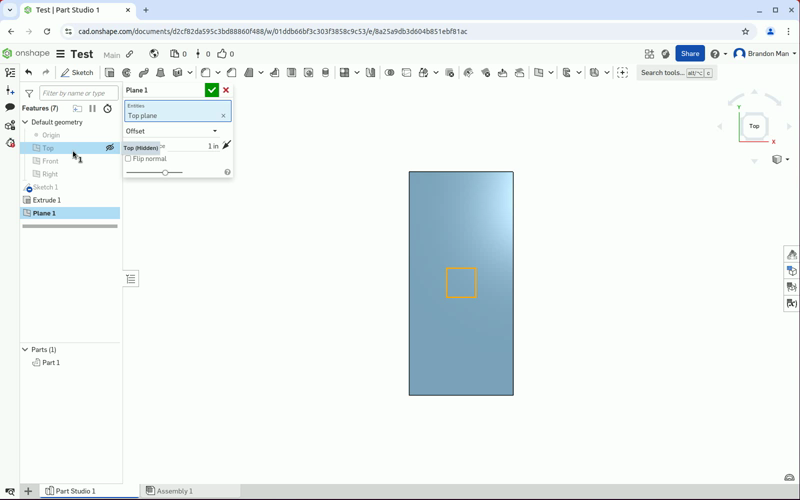
key(tab, 2)
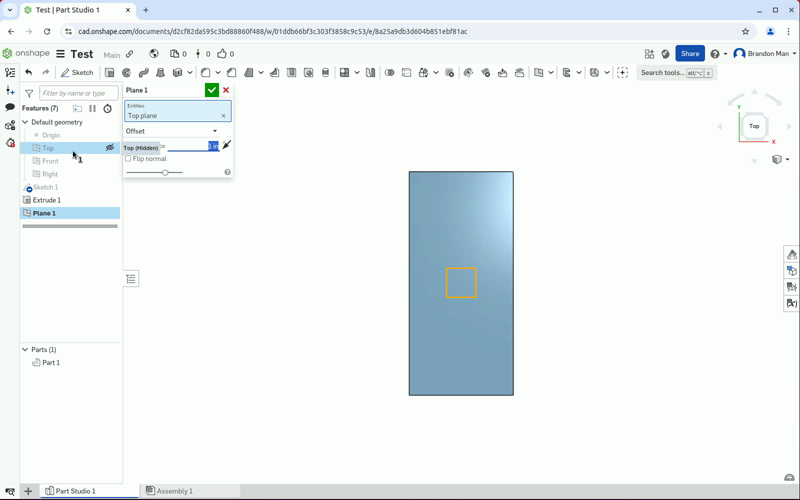
text(1.448)
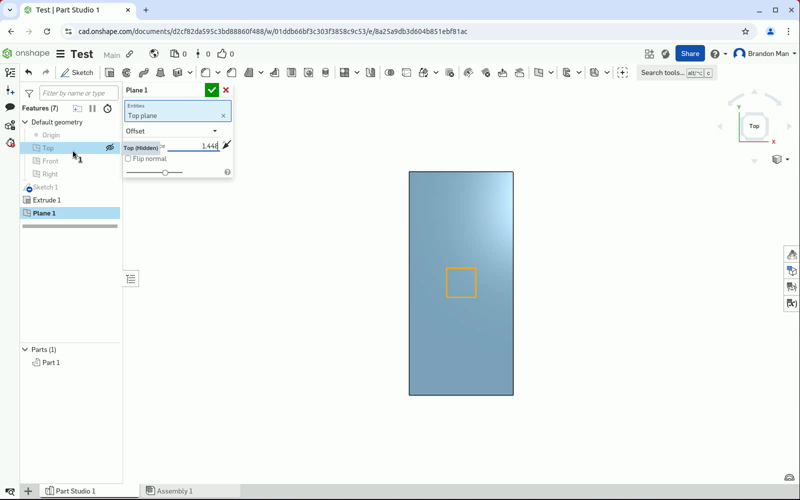
key(enter, 2)
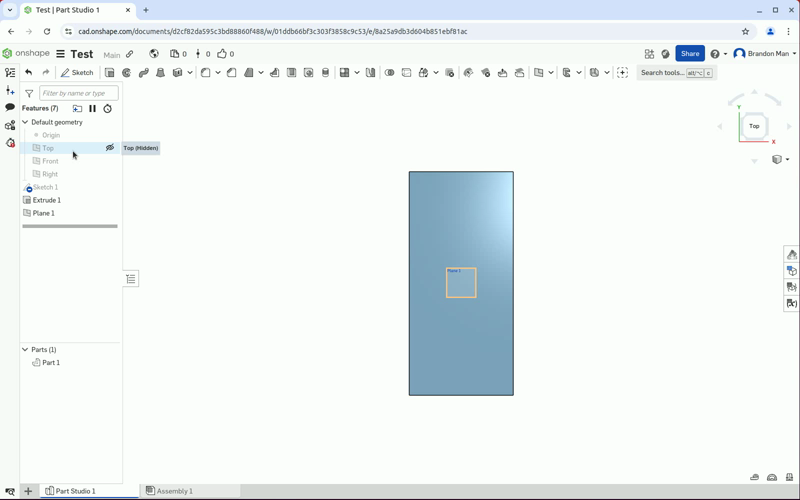
key(shift+s)
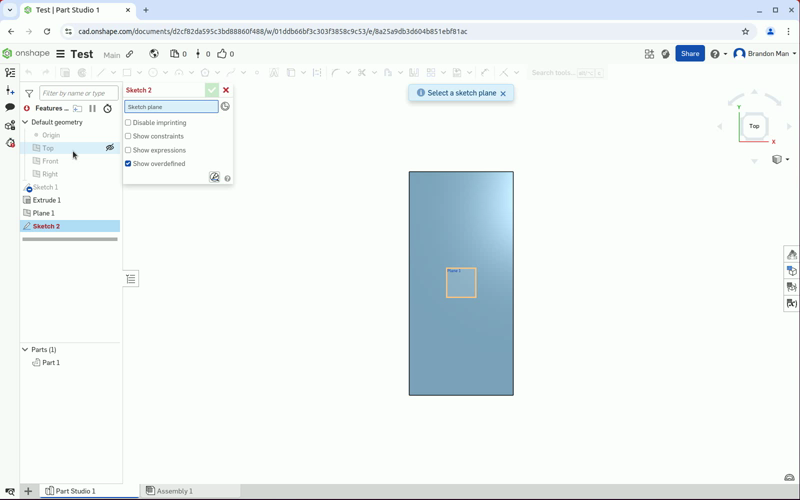
mouse_move(73, 215)
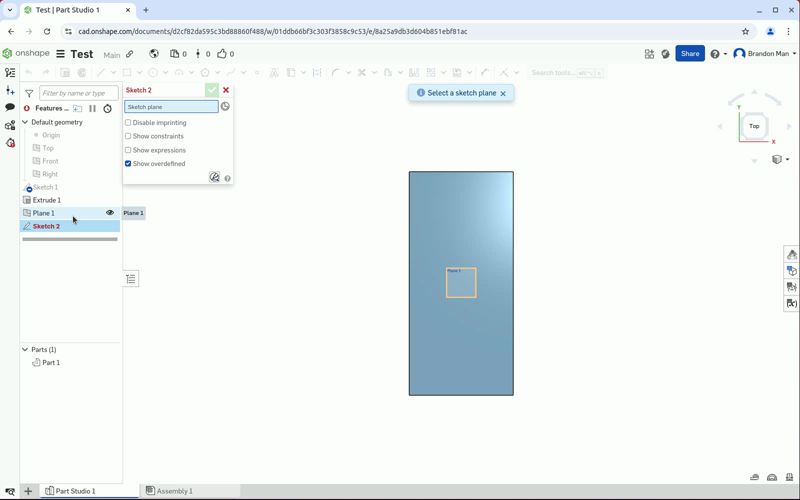
click(73, 215)
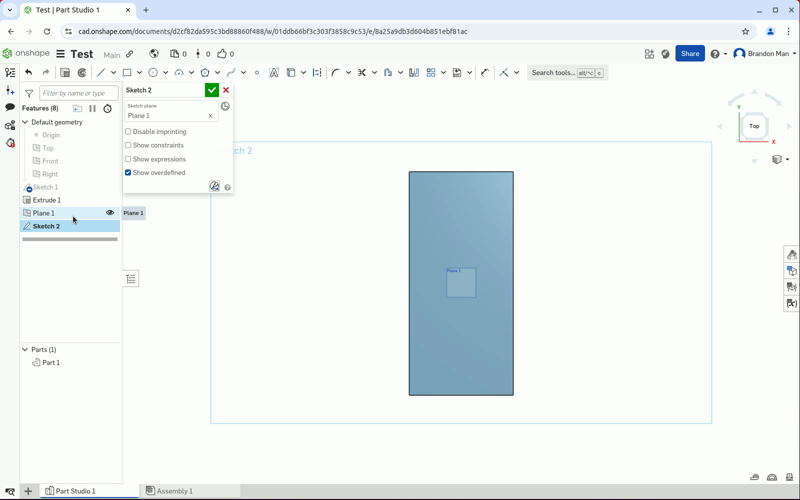
mouse_move(73, 352)
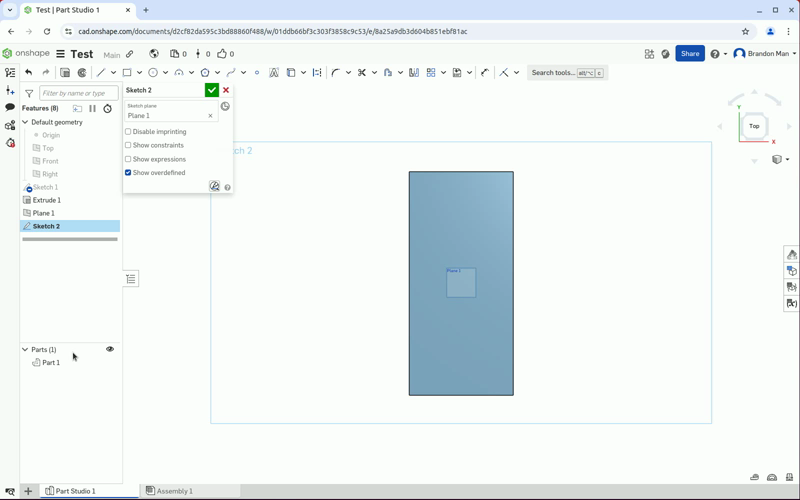
key(y)
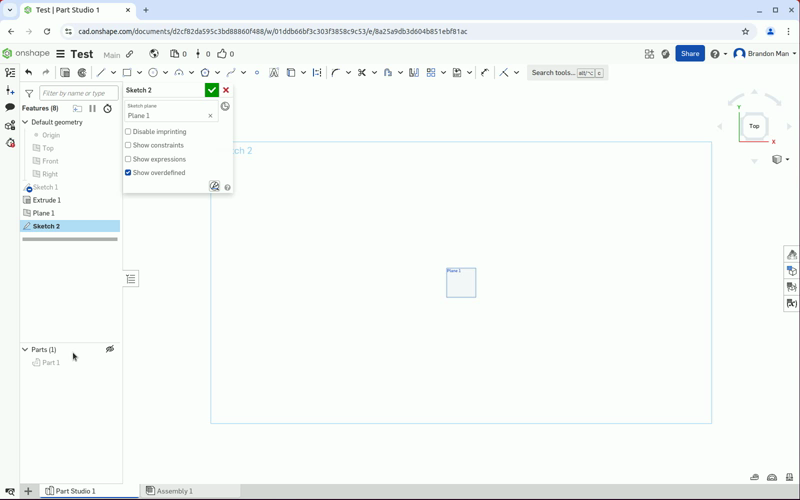
key(a)
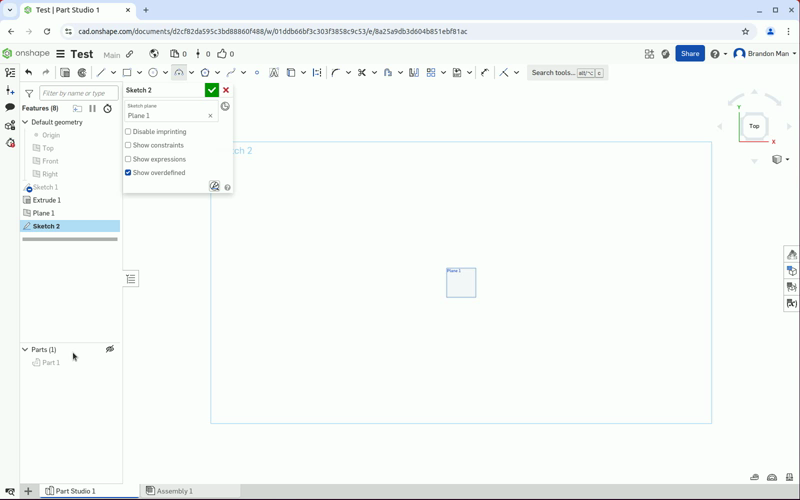
key_down(shift)
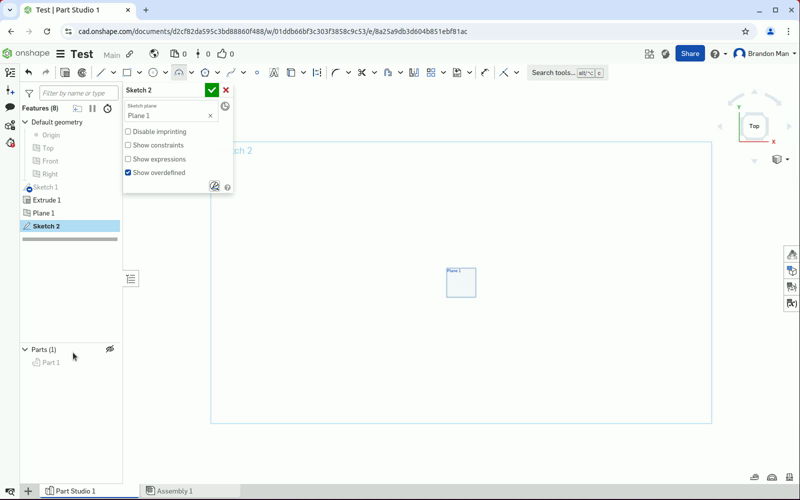
mouse_move(414, 176)
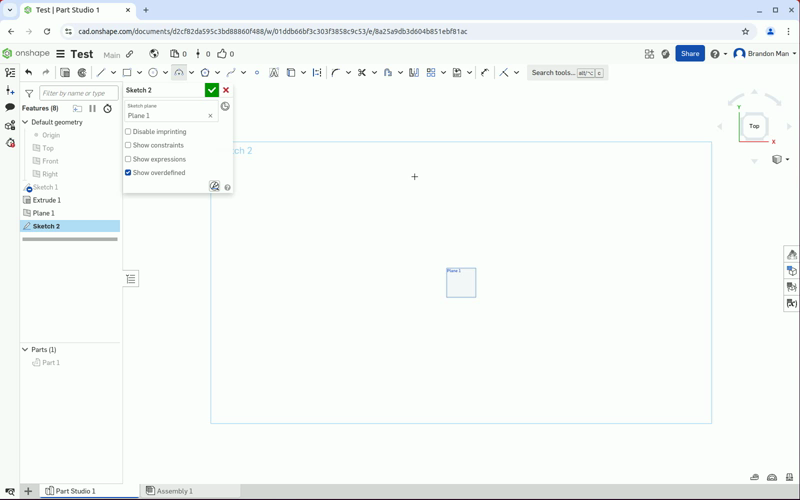
click(414, 176)
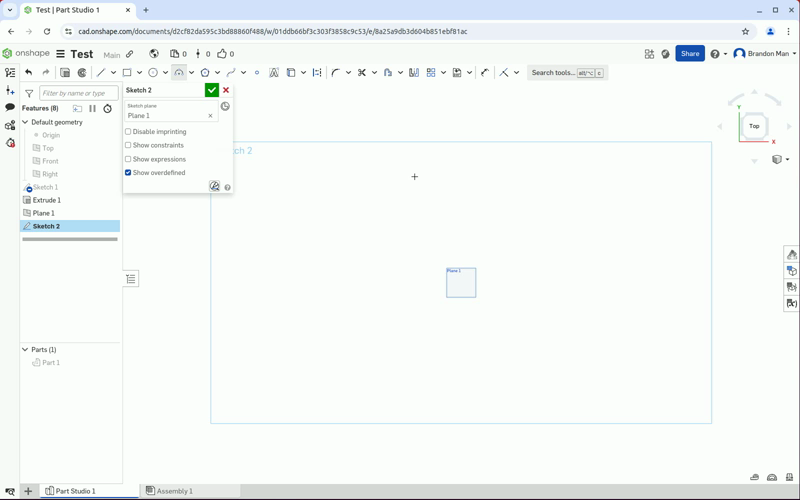
key_up(shift)
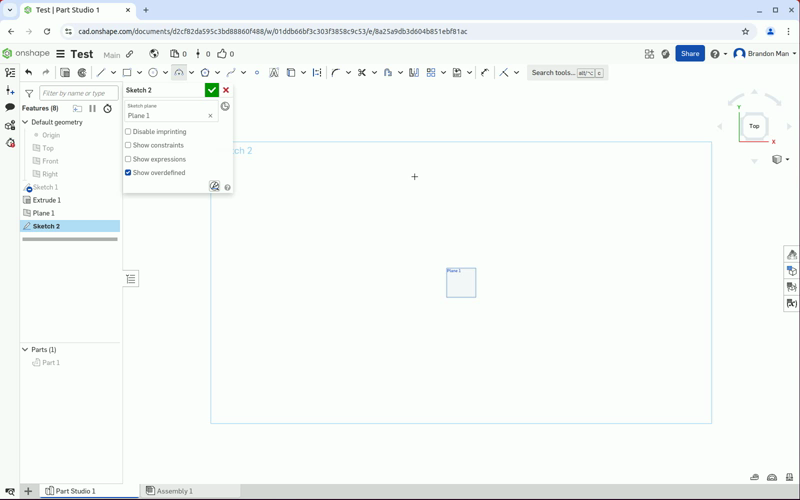
key_down(shift)
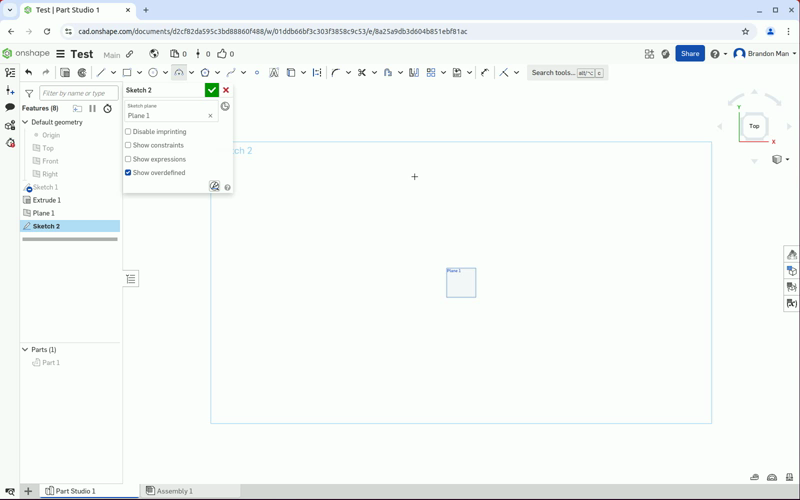
mouse_move(420, 182)
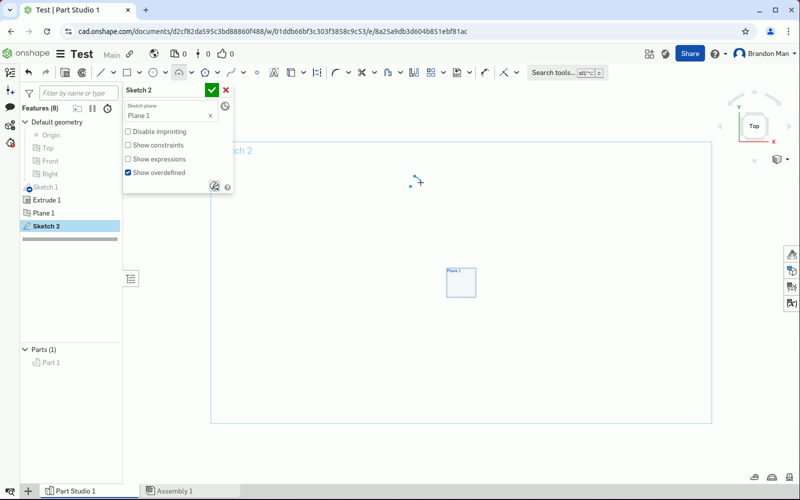
click(420, 182)
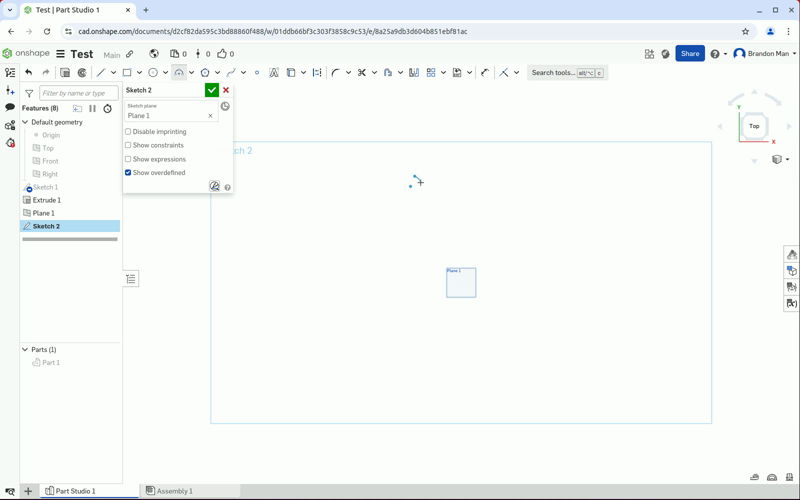
mouse_move(414, 182)
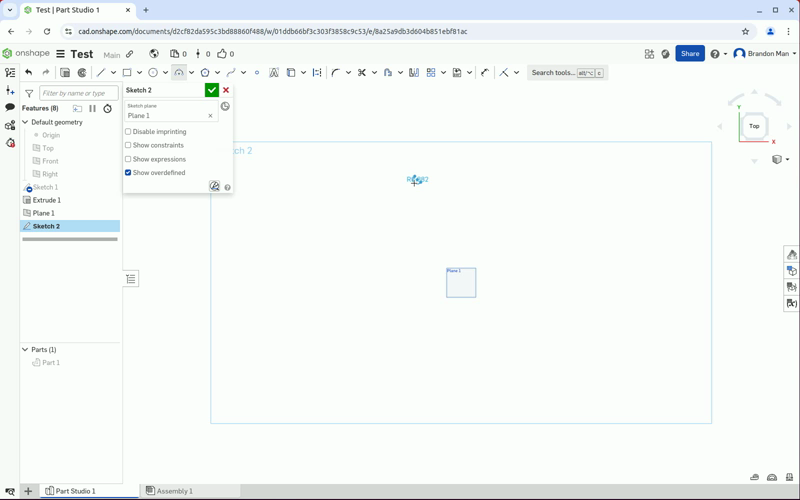
click(414, 182)
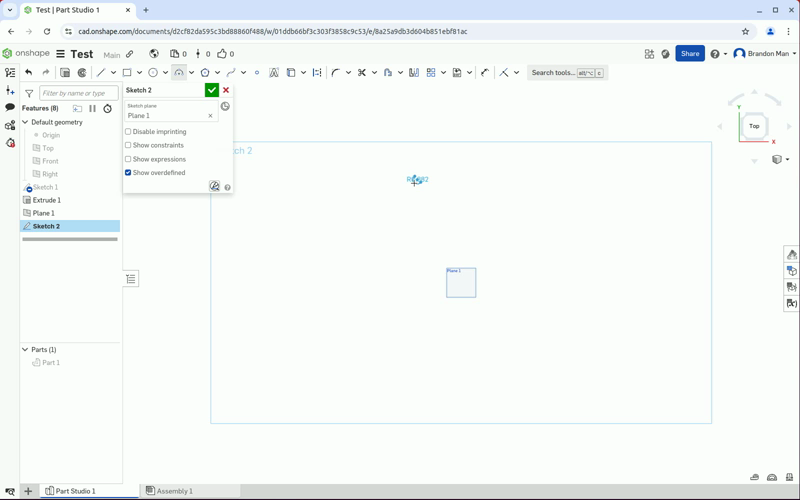
key_up(shift)
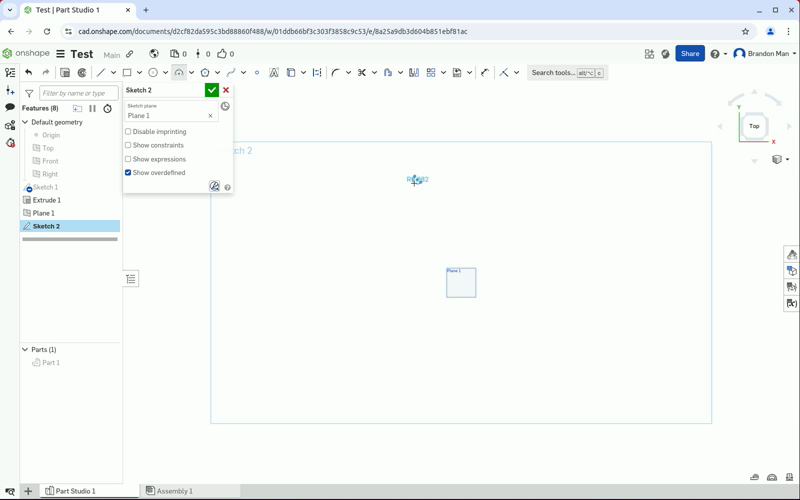
key(esc)
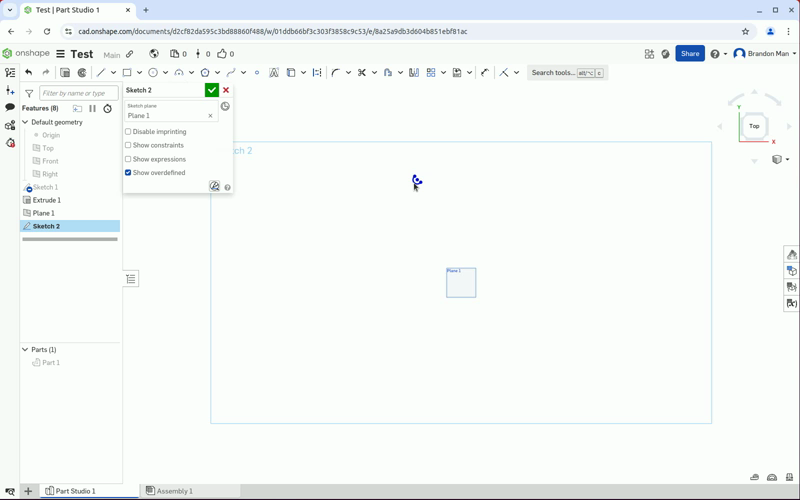
key(l)
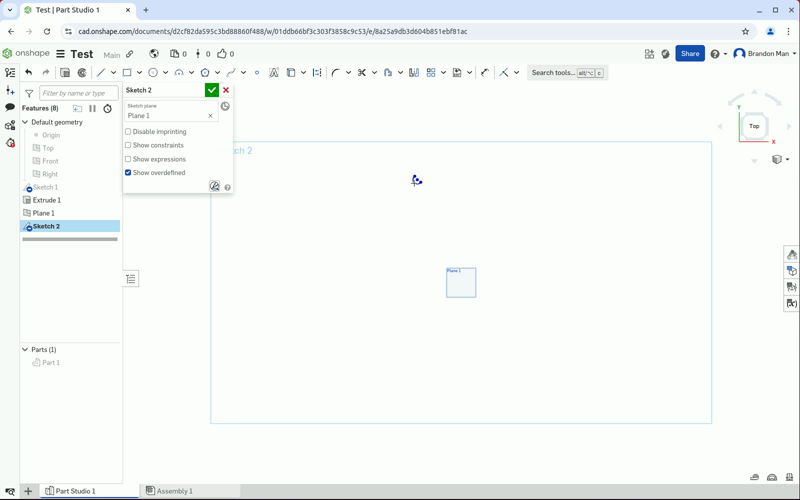
mouse_move(420, 182)
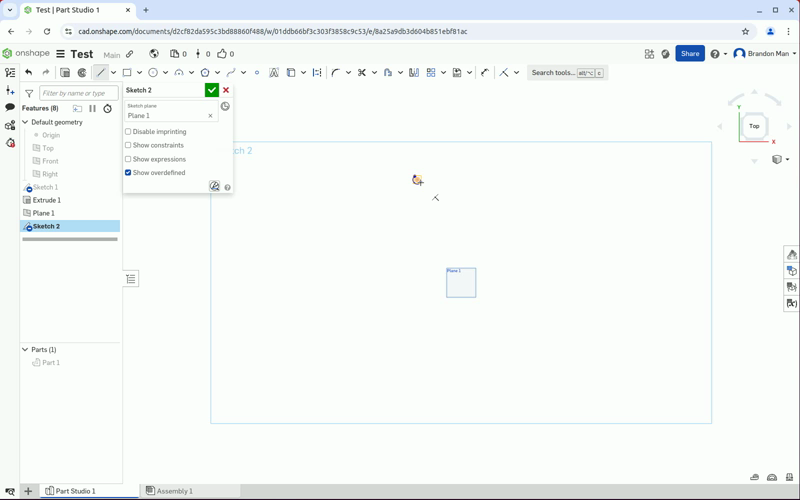
scroll(6)
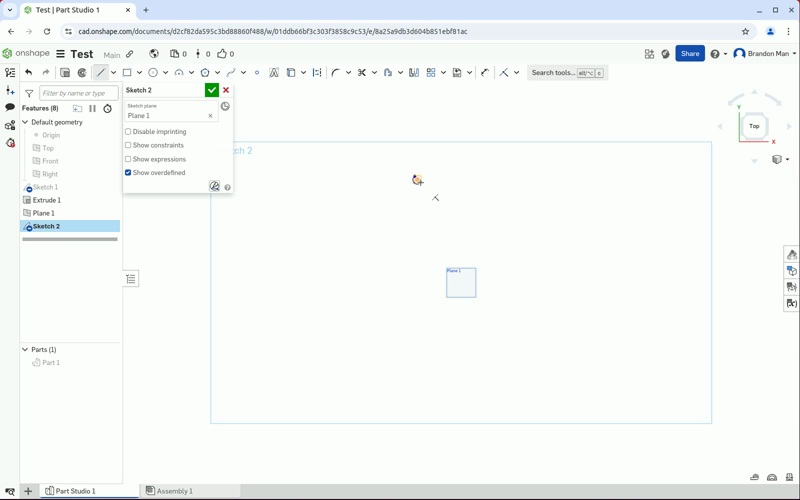
scroll(6)
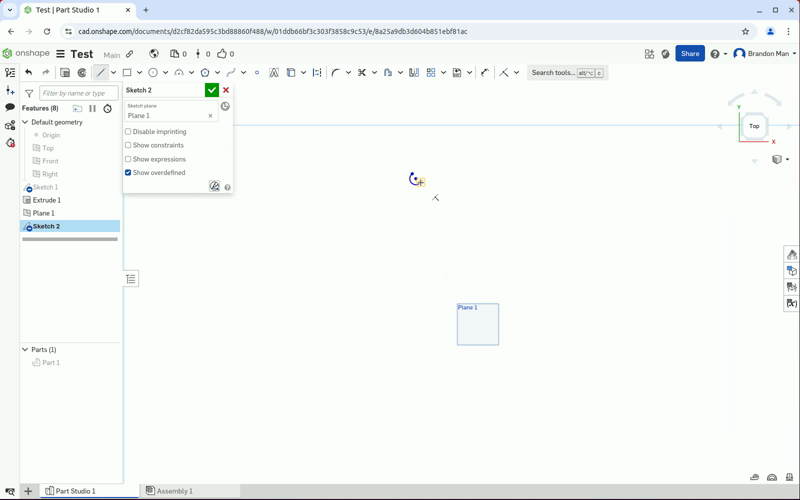
scroll(6)
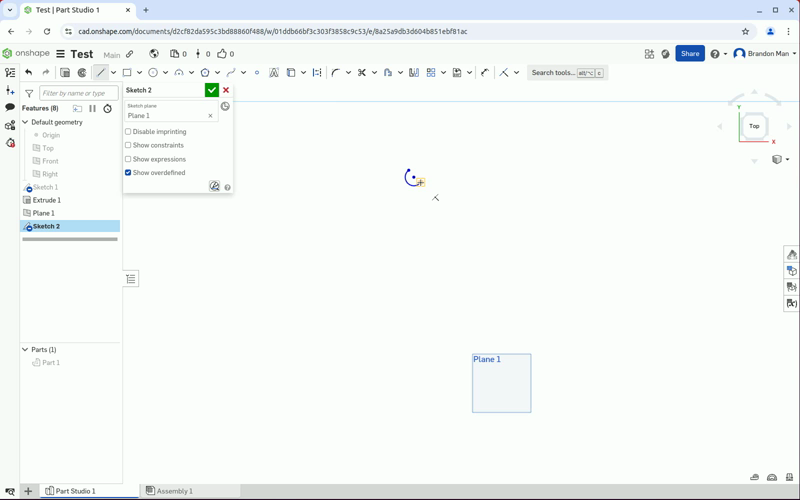
scroll(6)
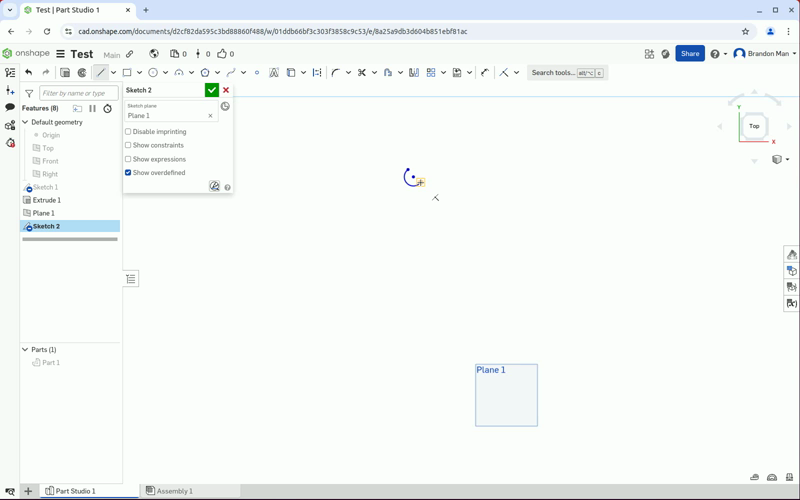
scroll(6)
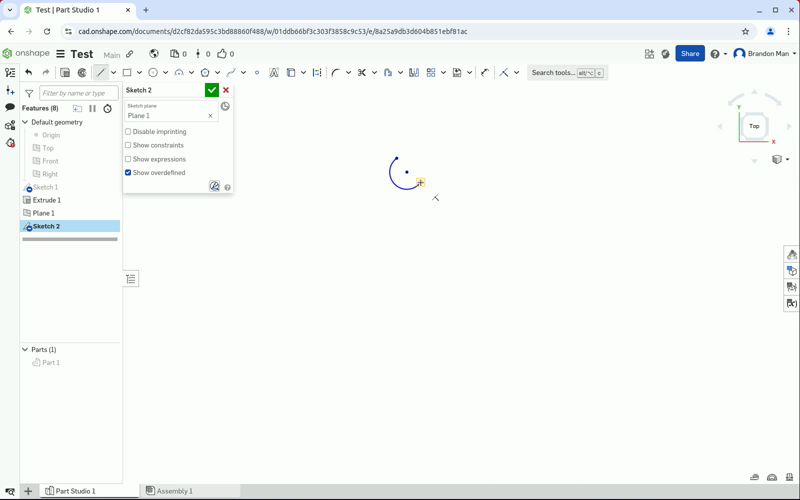
scroll(6)
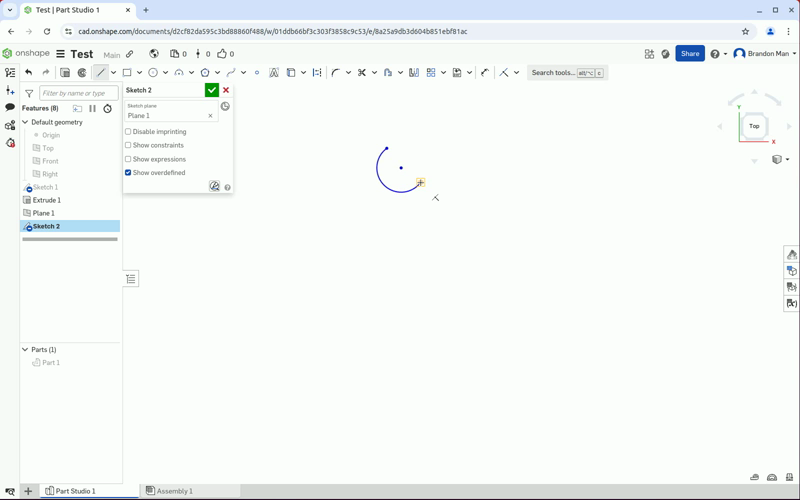
scroll(6)
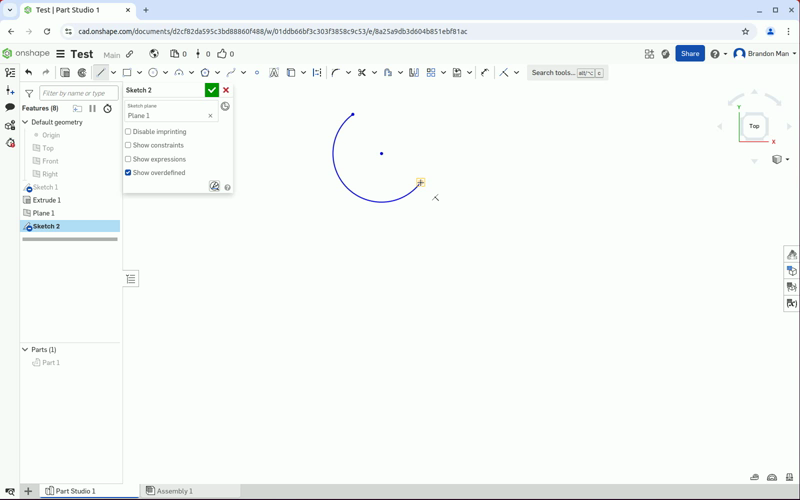
click(420, 182)
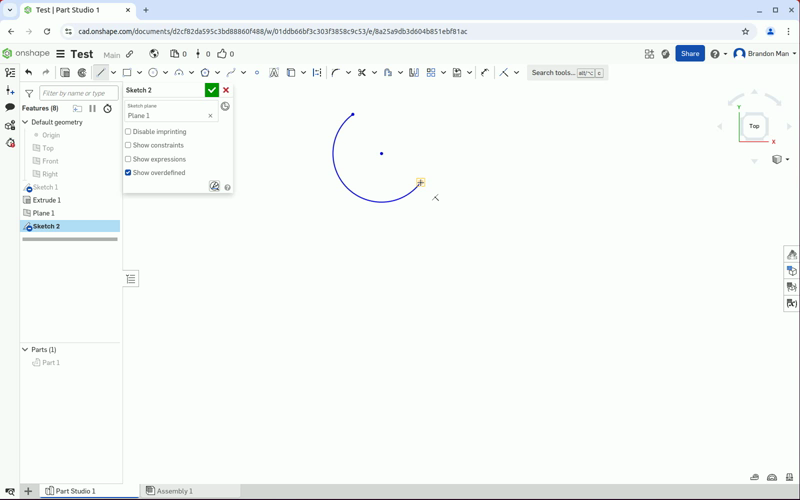
scroll(-6)
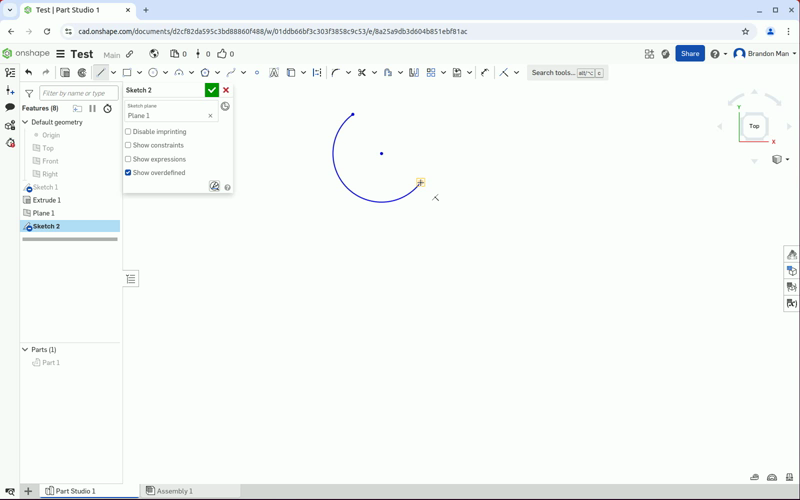
scroll(-6)
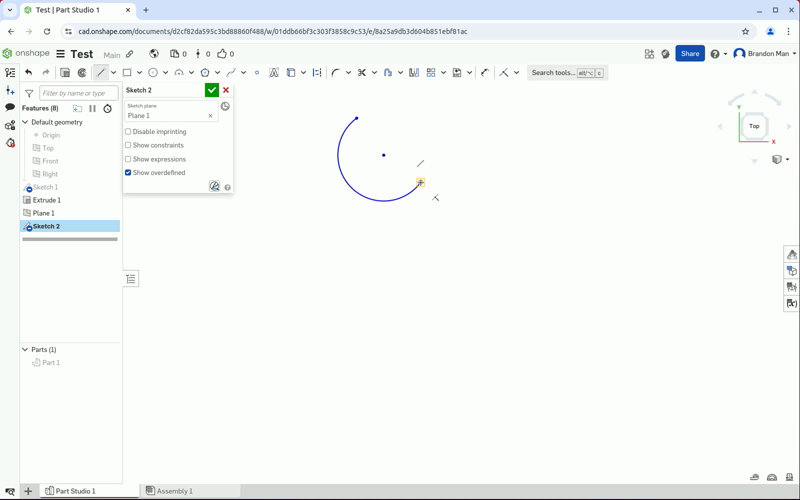
scroll(-6)
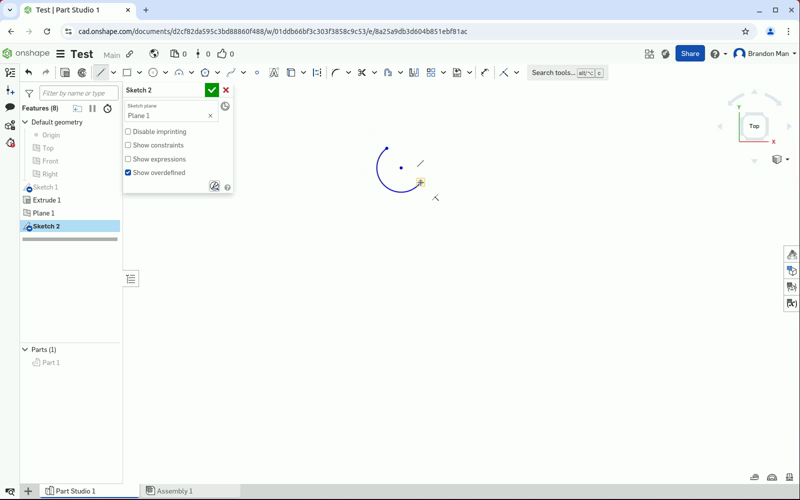
scroll(-6)
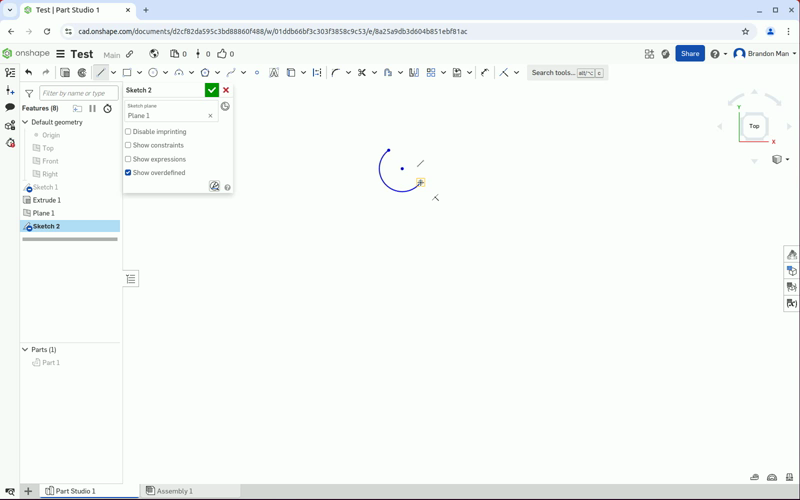
scroll(-6)
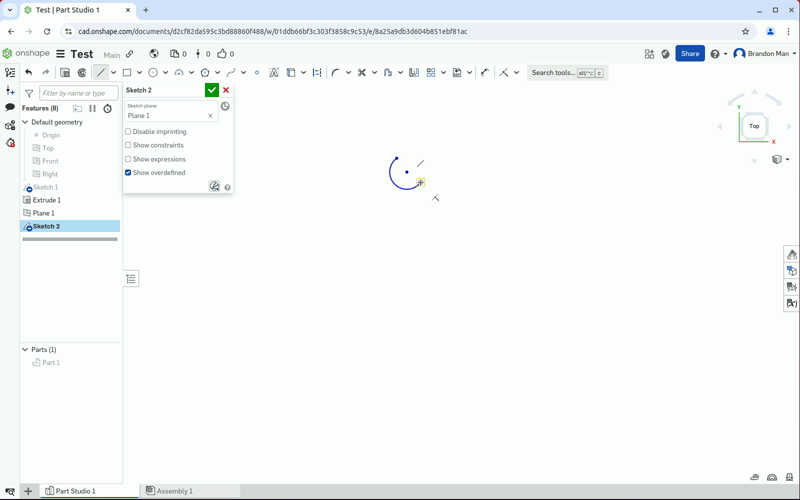
scroll(-6)
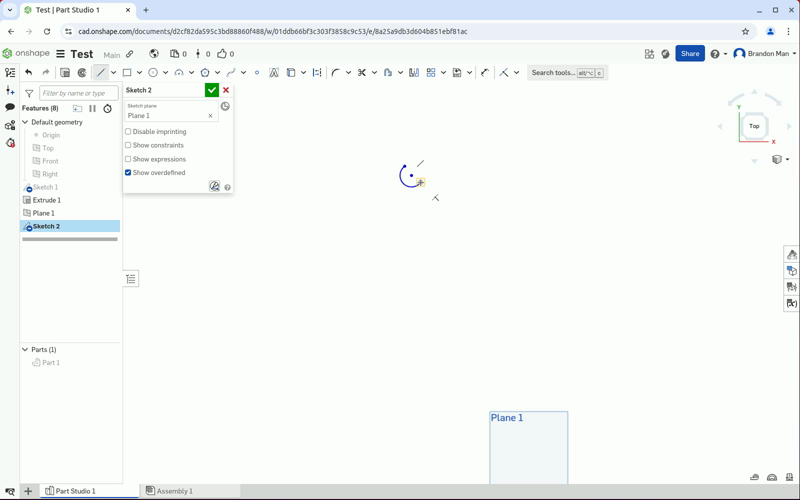
scroll(-6)
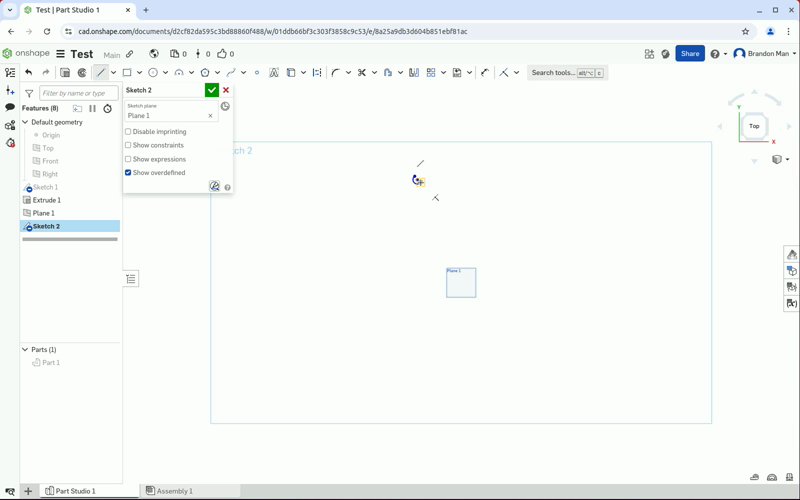
mouse_move(450, 182)
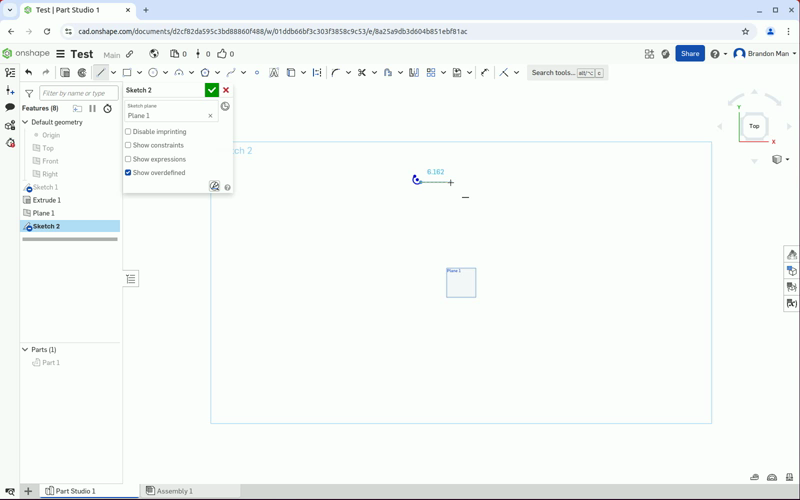
key_down(shift)
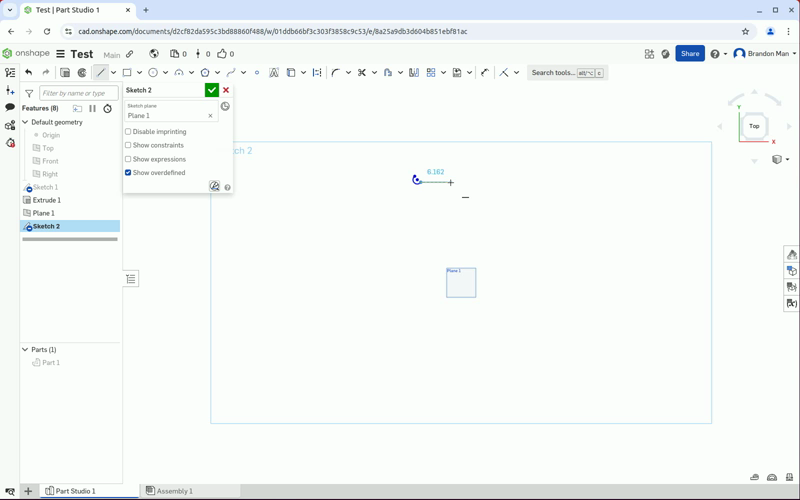
mouse_move(414, 176)
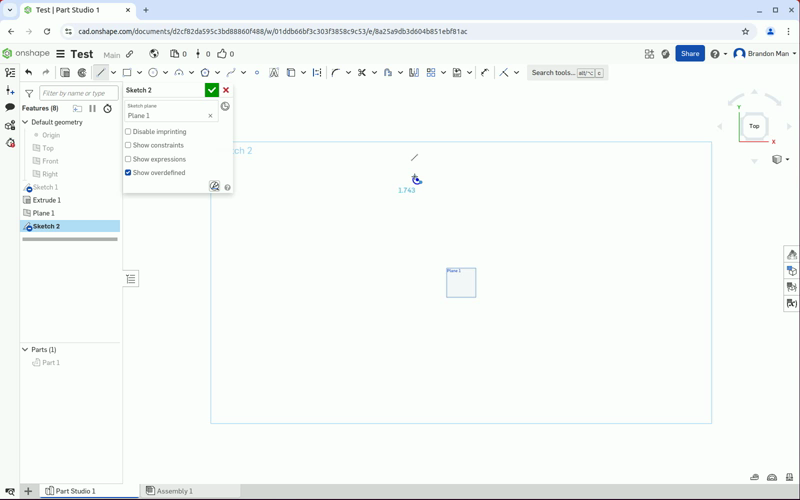
scroll(6)
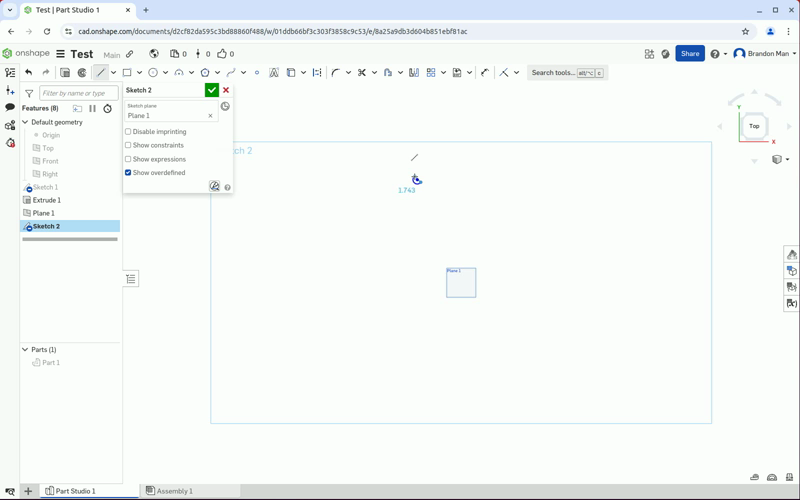
scroll(6)
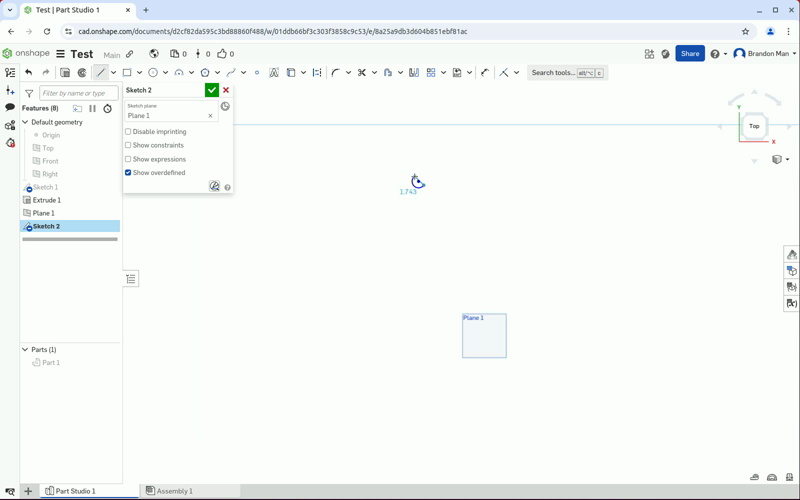
scroll(6)
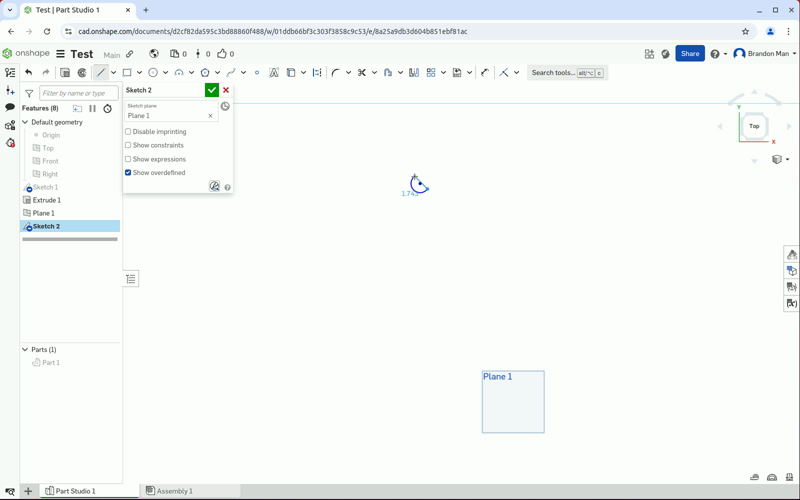
scroll(6)
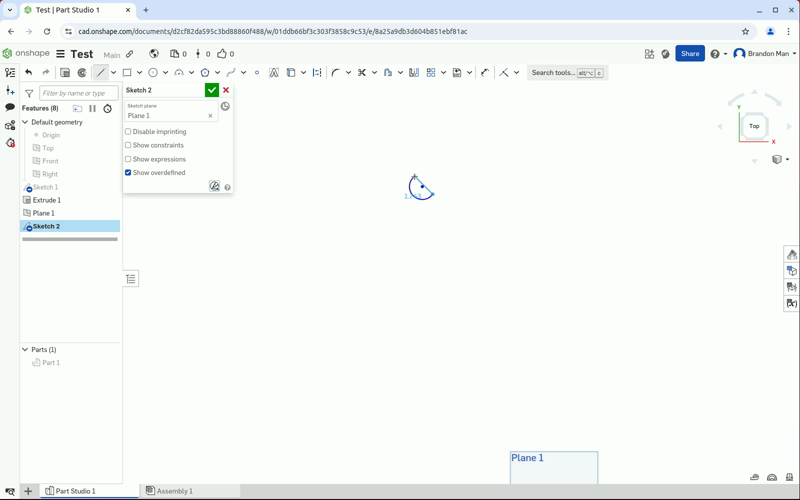
scroll(6)
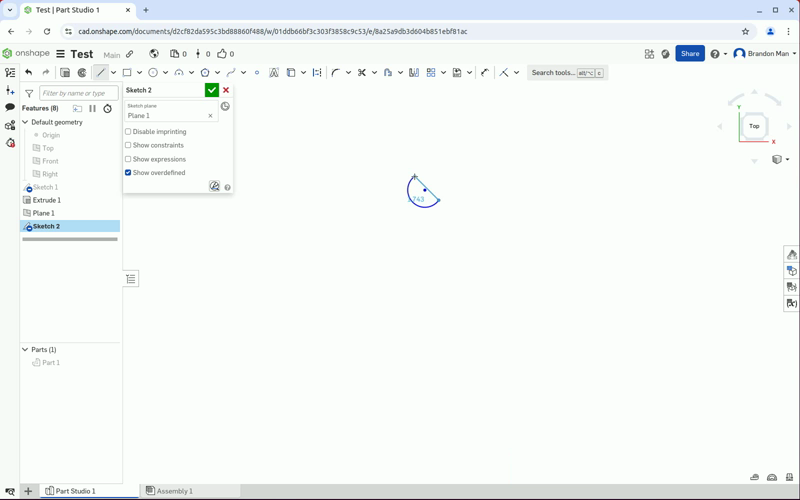
scroll(6)
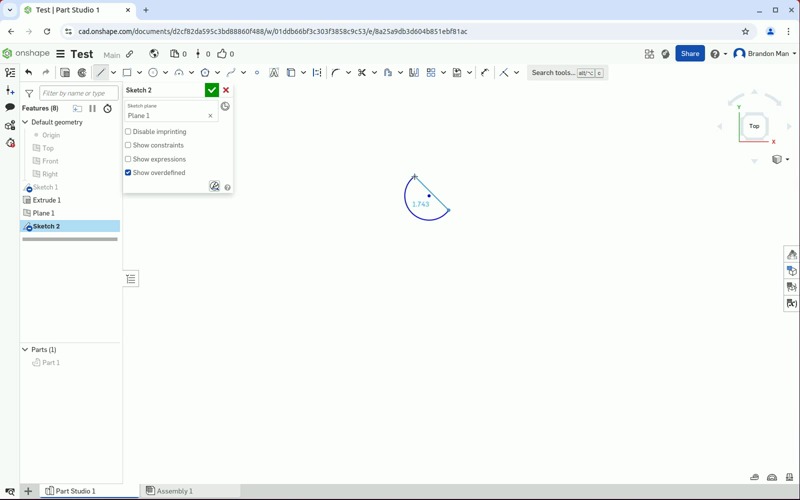
scroll(6)
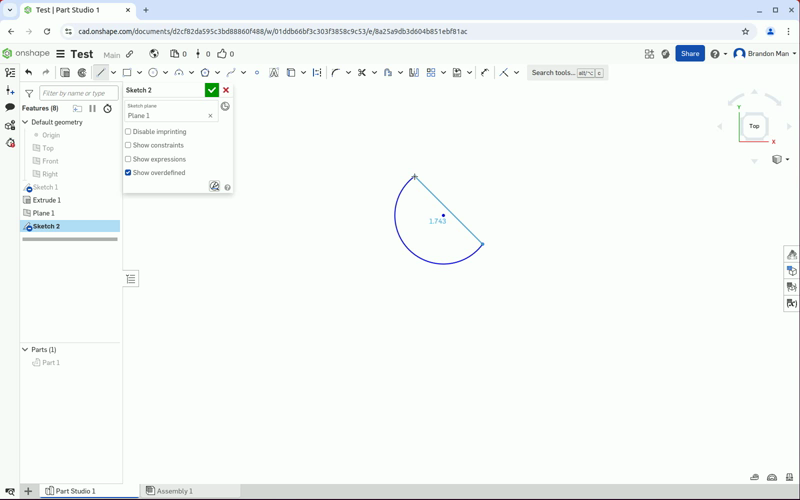
key_up(shift)
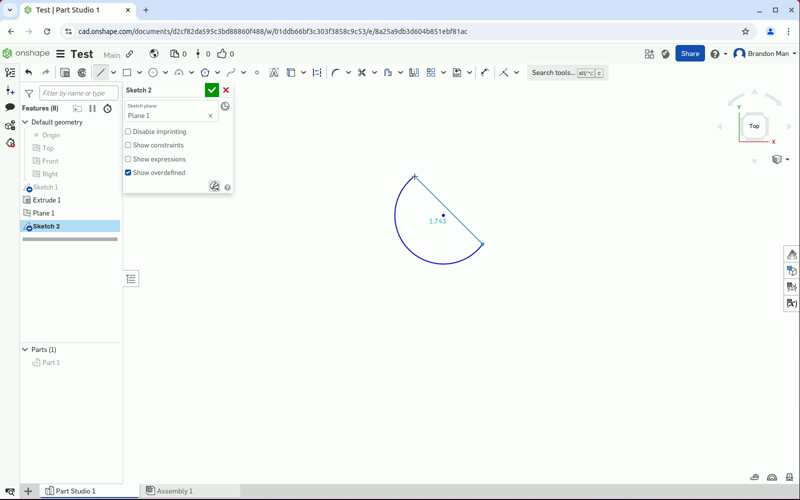
click(414, 176)
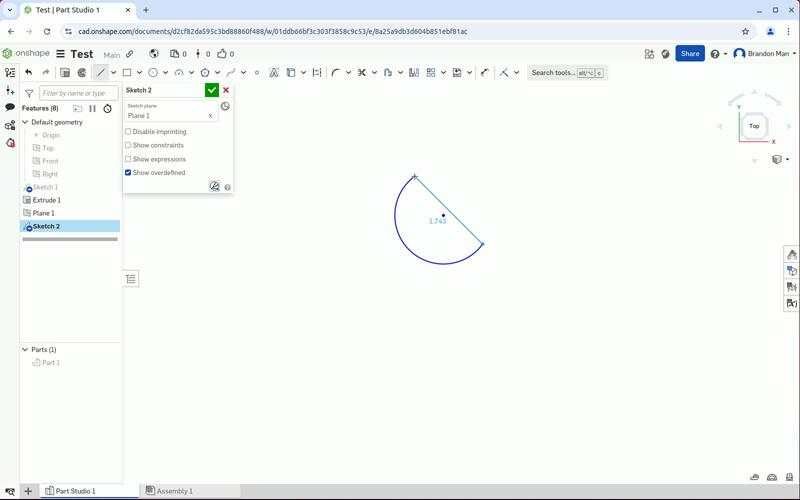
scroll(-6)
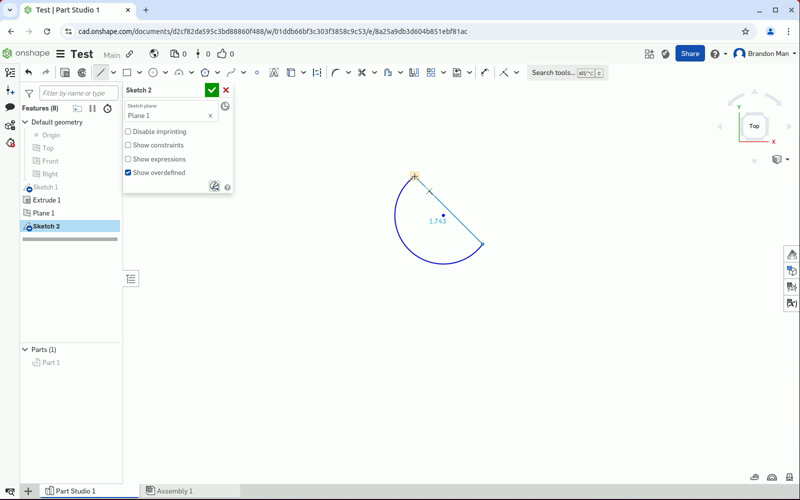
scroll(-6)
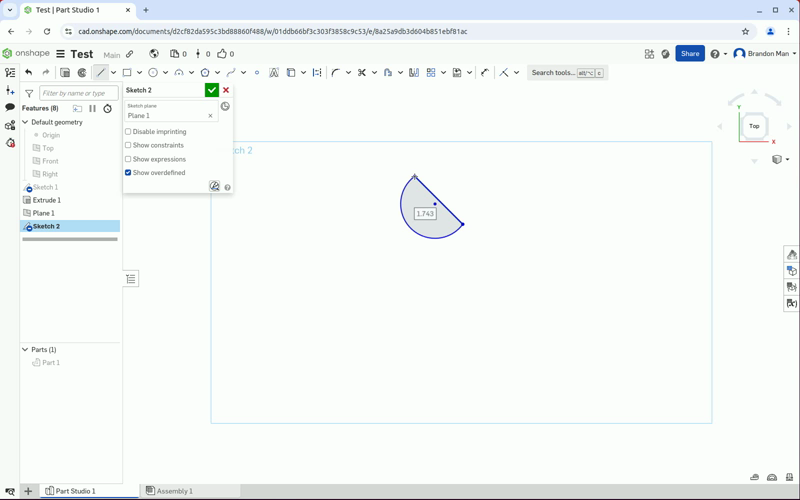
scroll(-6)
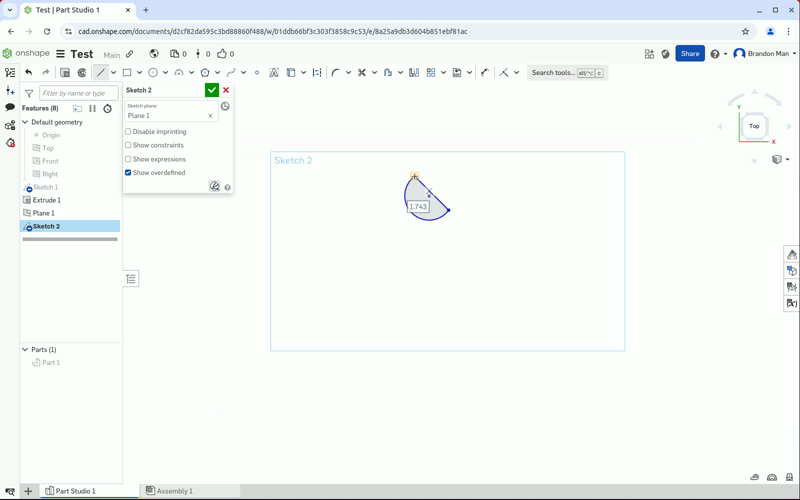
scroll(-6)
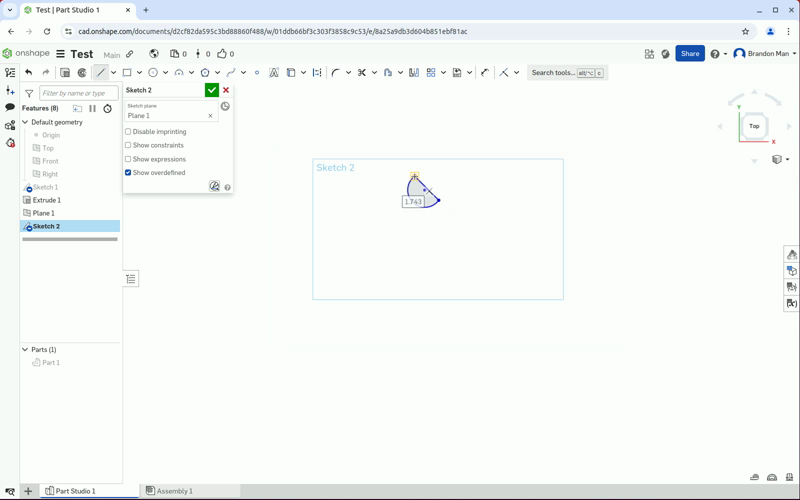
scroll(-6)
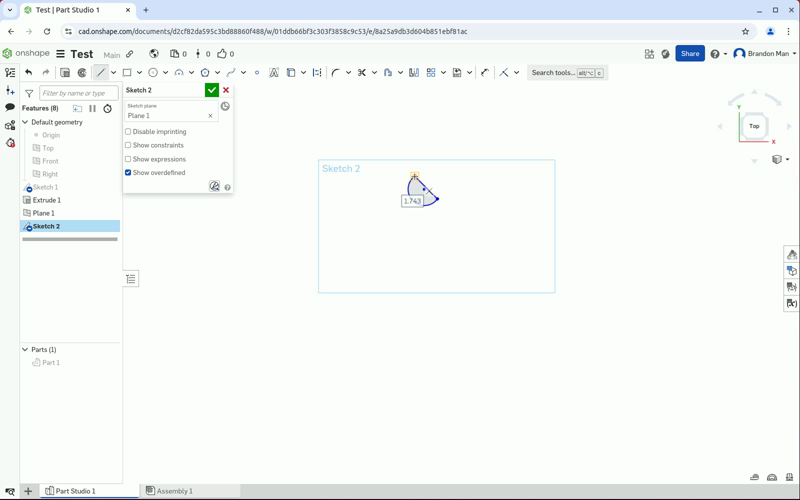
scroll(-6)
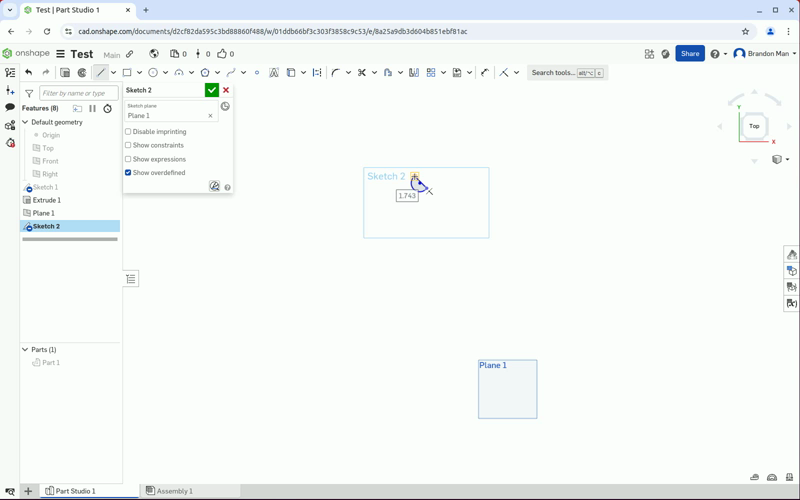
scroll(-6)
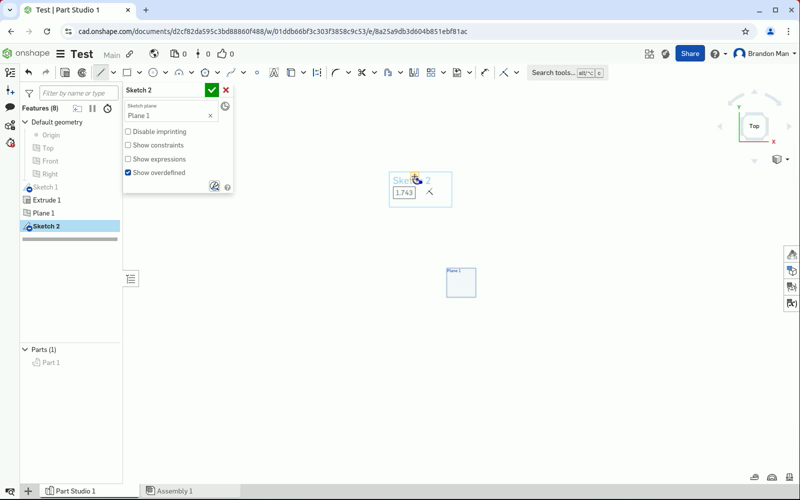
key(esc)
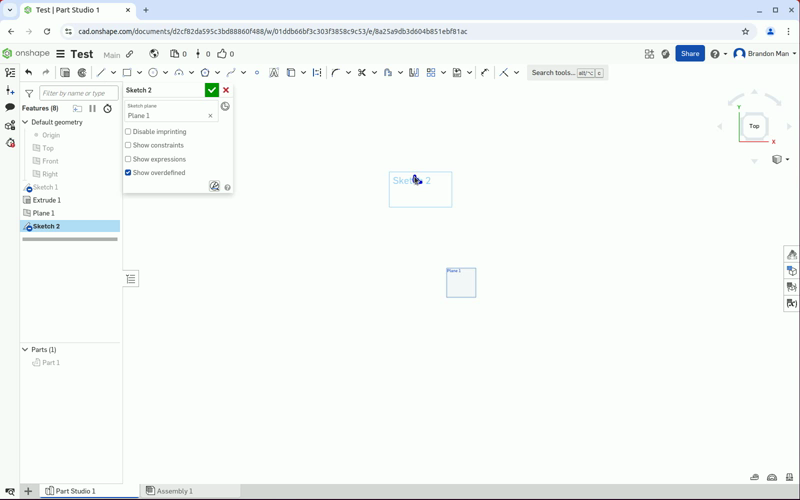
mouse_move(417, 180)
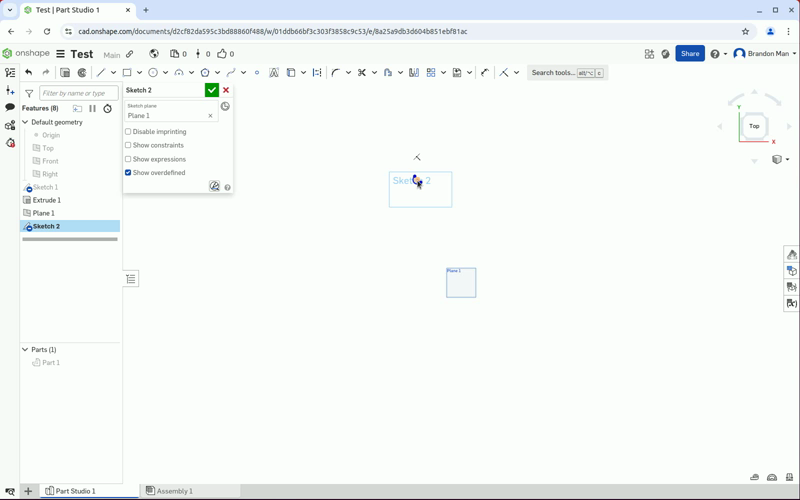
scroll(6)
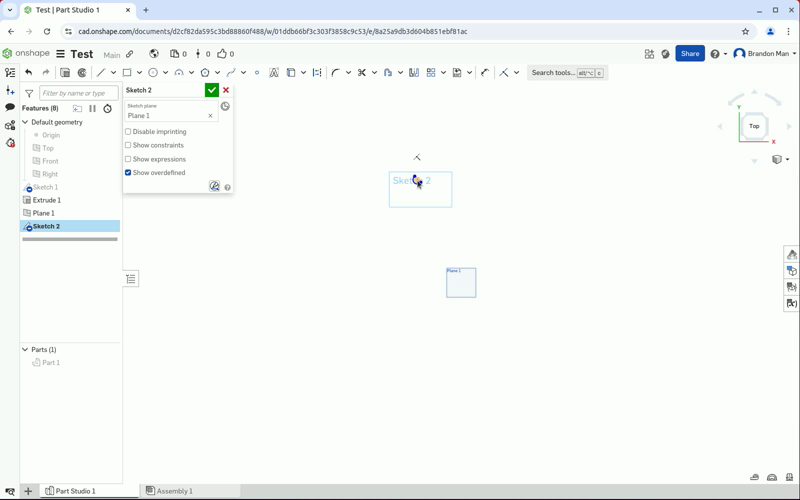
scroll(6)
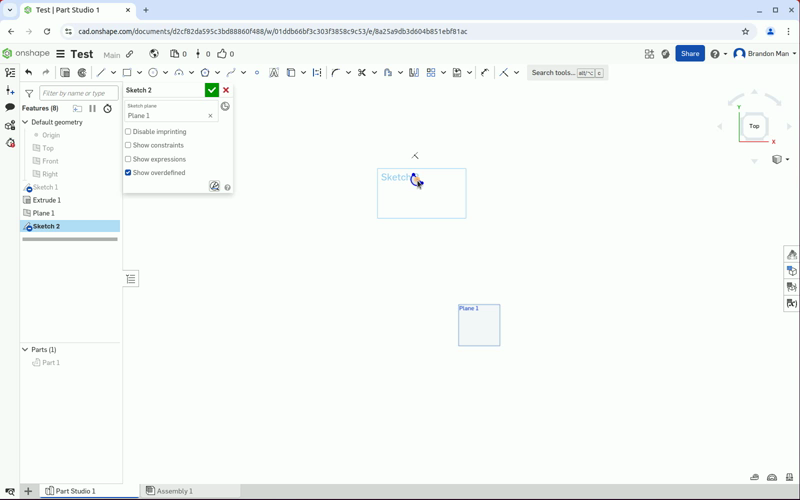
scroll(6)
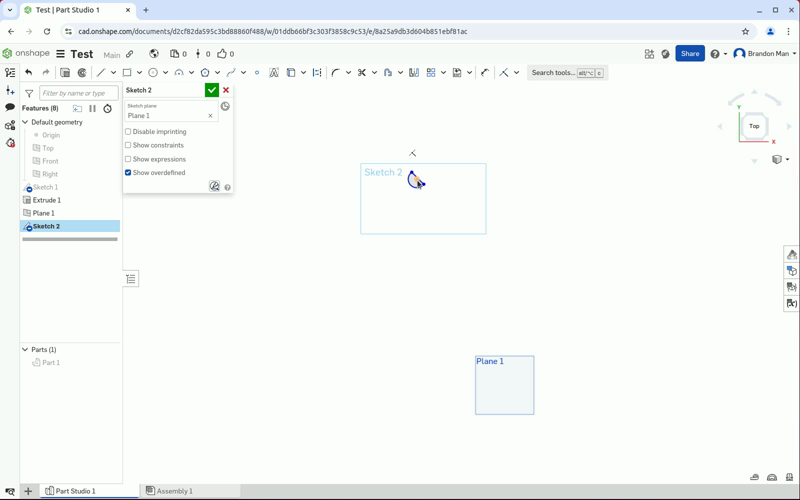
scroll(6)
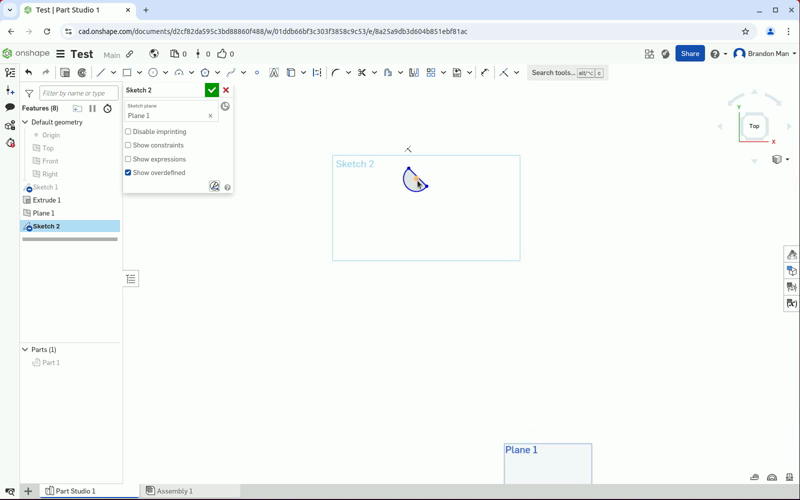
scroll(6)
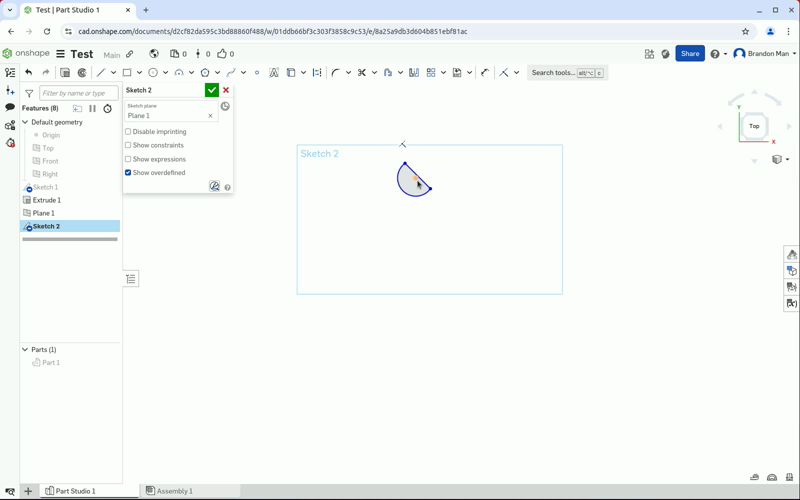
scroll(6)
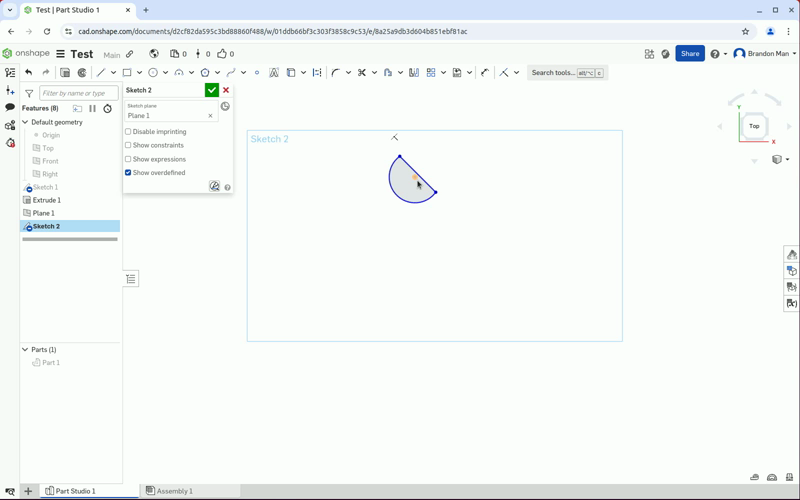
scroll(6)
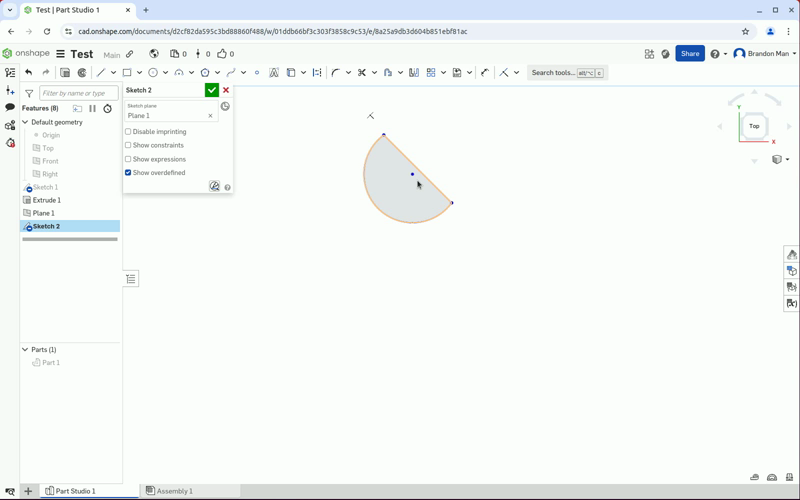
click(417, 180)
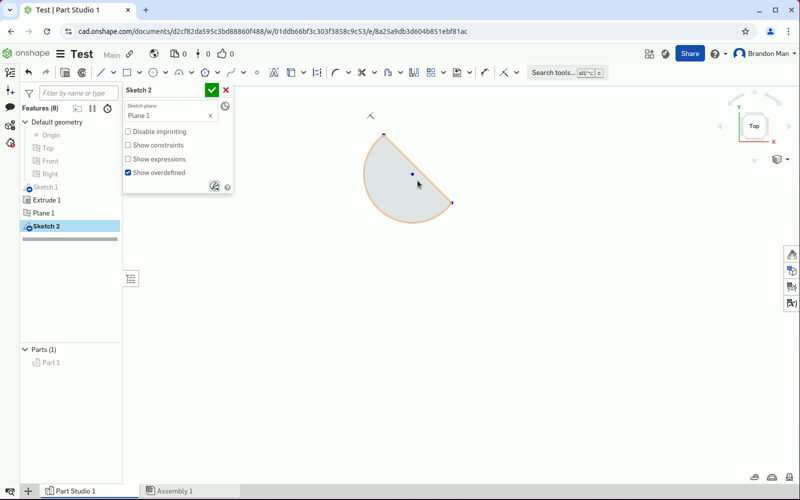
scroll(-6)
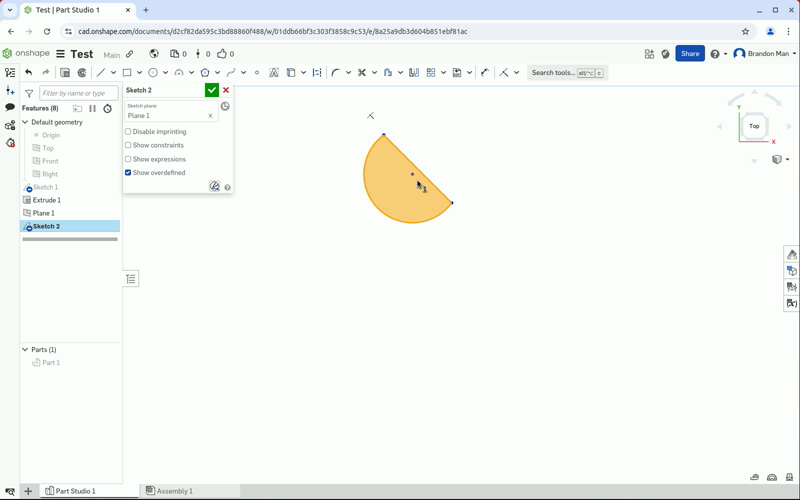
scroll(-6)
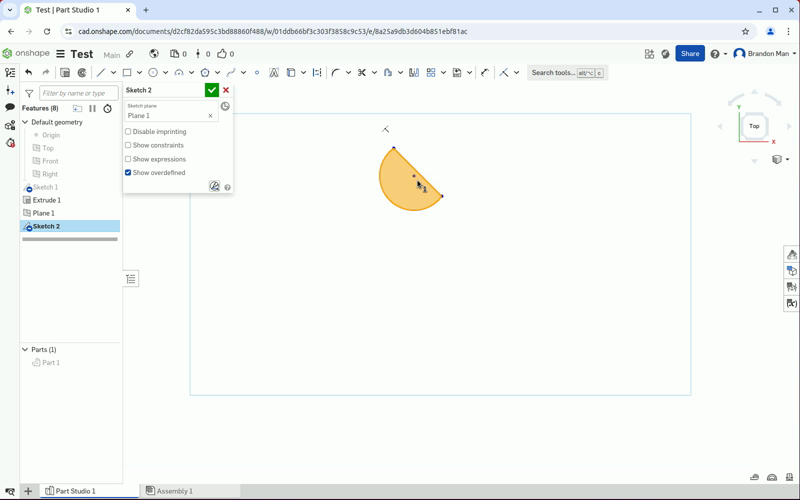
scroll(-6)
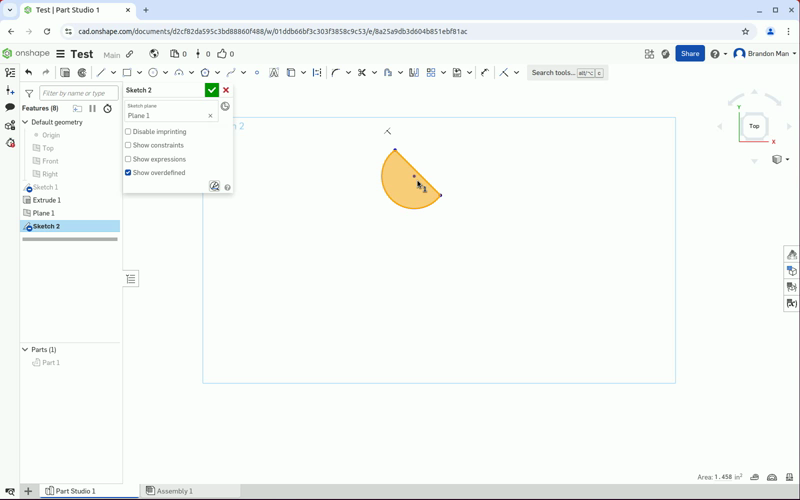
scroll(-6)
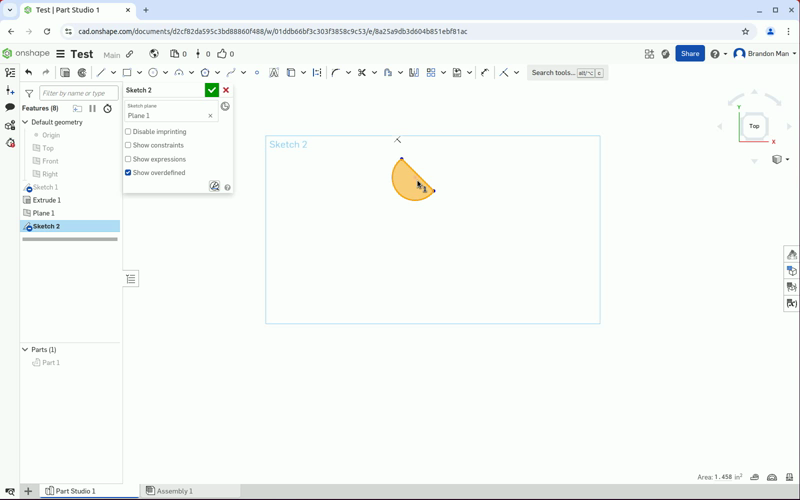
scroll(-6)
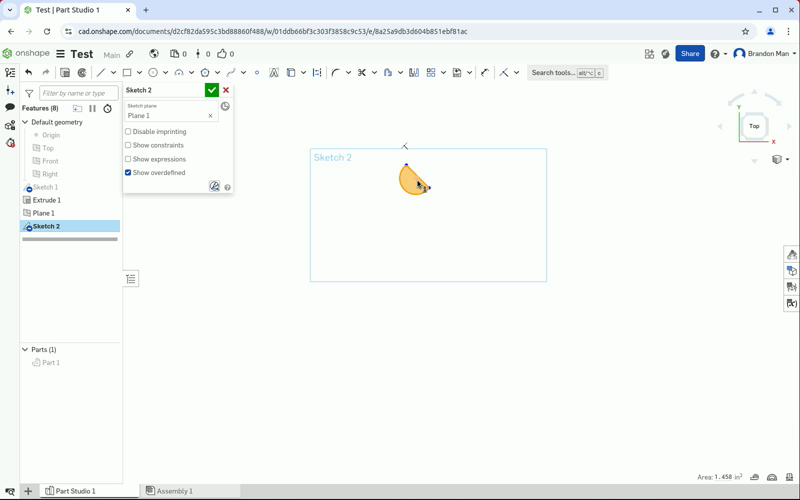
scroll(-6)
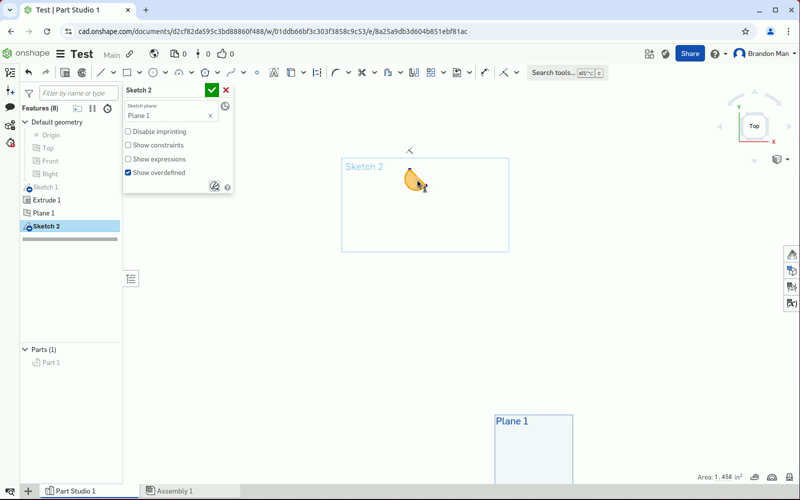
scroll(-6)
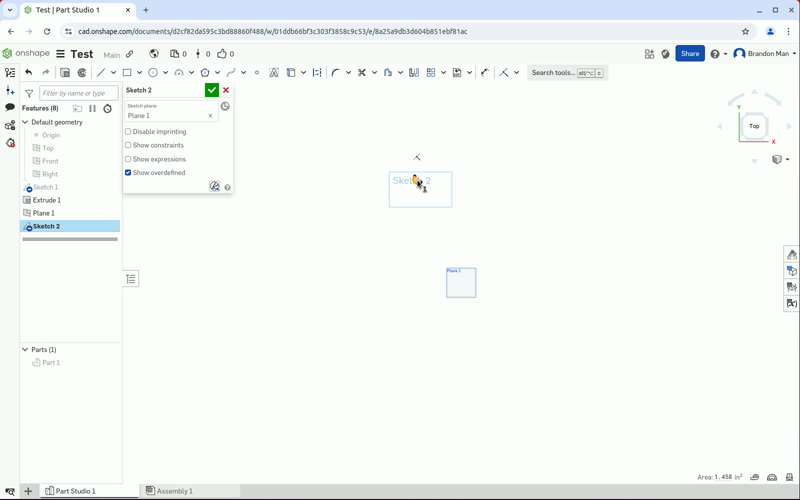
mouse_move(73, 352)
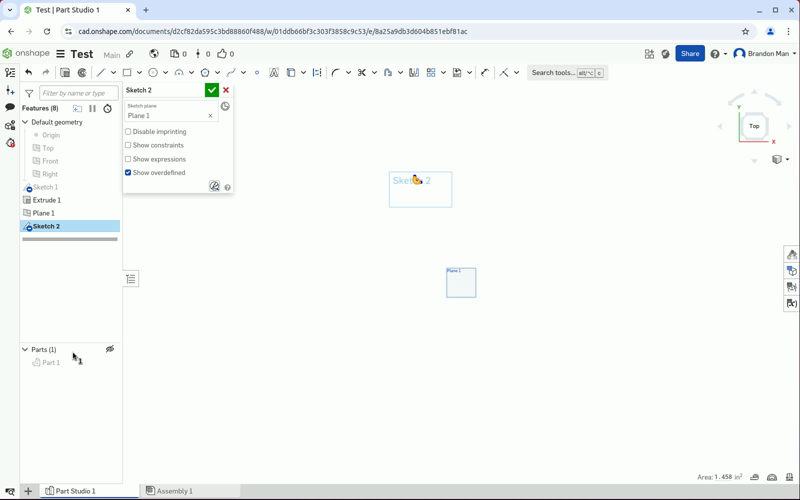
key(shift+y)
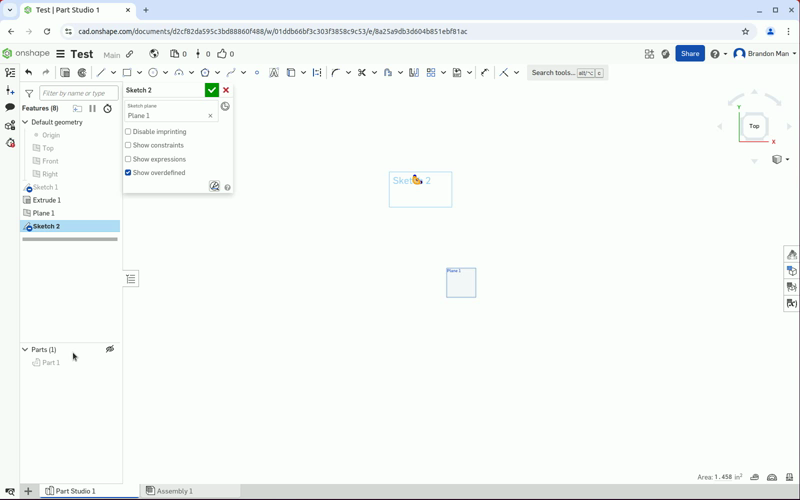
key(shift+e)
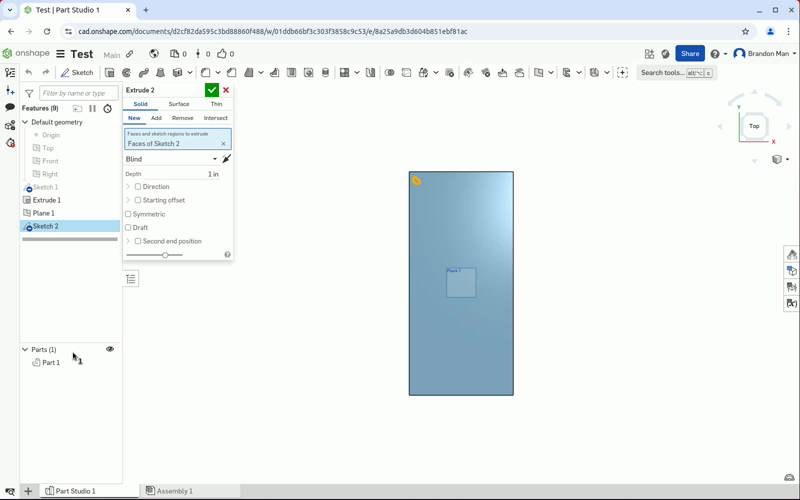
mouse_move(143, 106)
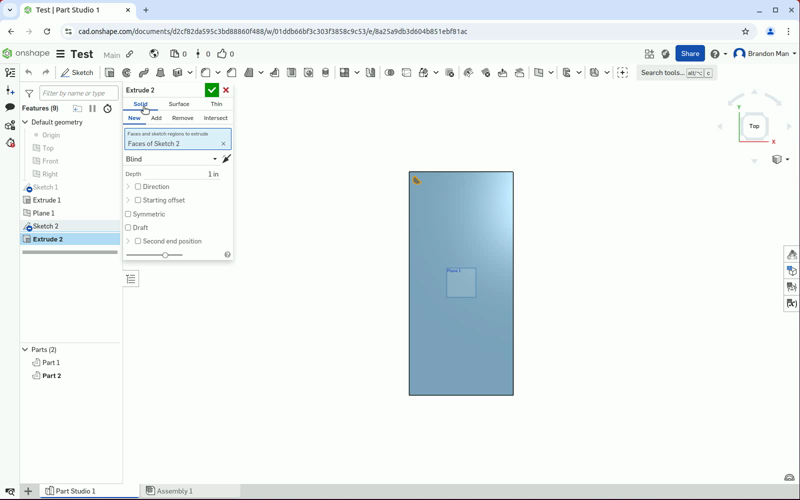
click(143, 106)
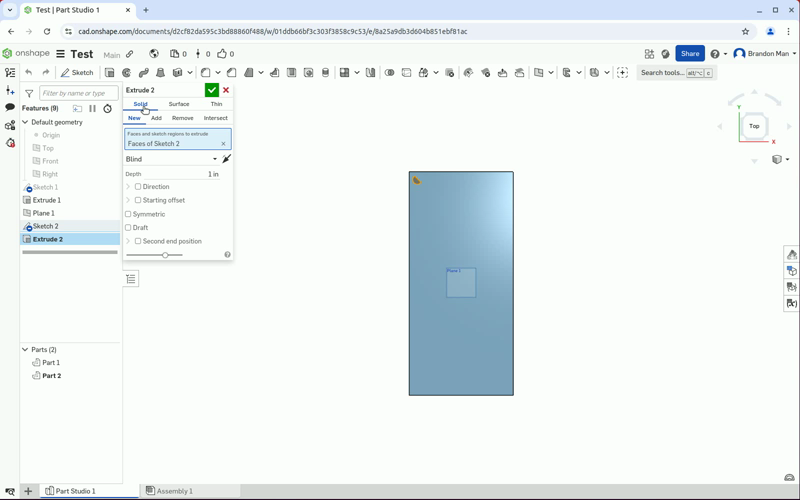
mouse_move(186, 120)
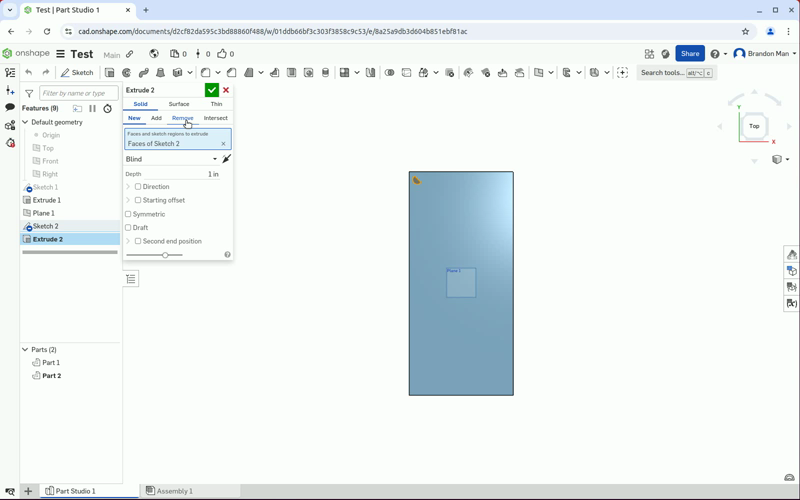
click(186, 120)
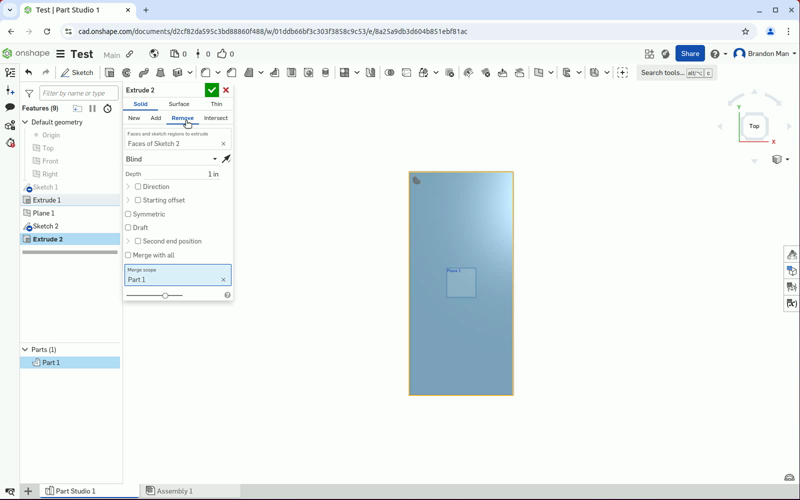
key(tab, 4)
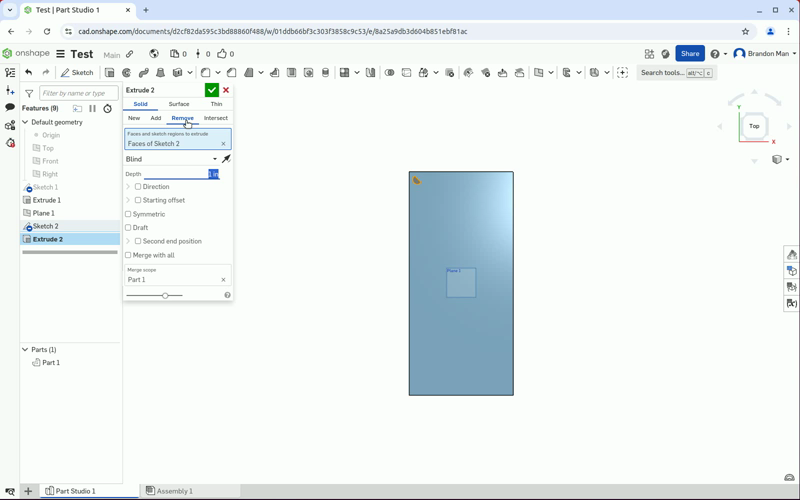
text(1.444)
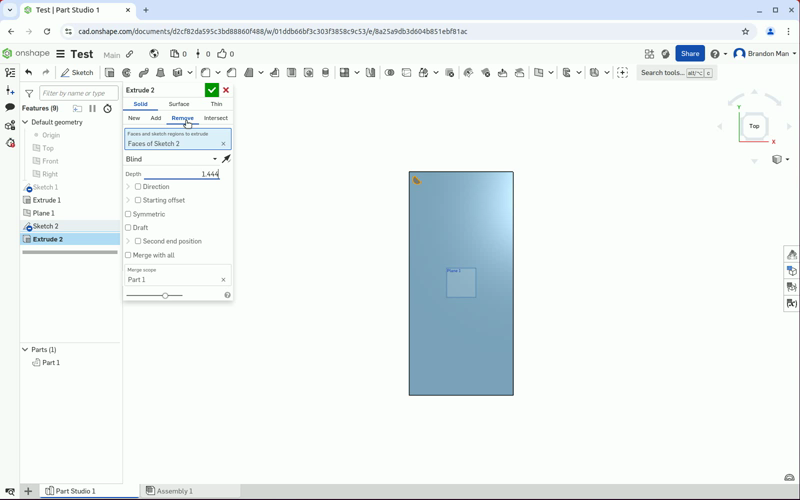
key(tab, 6)
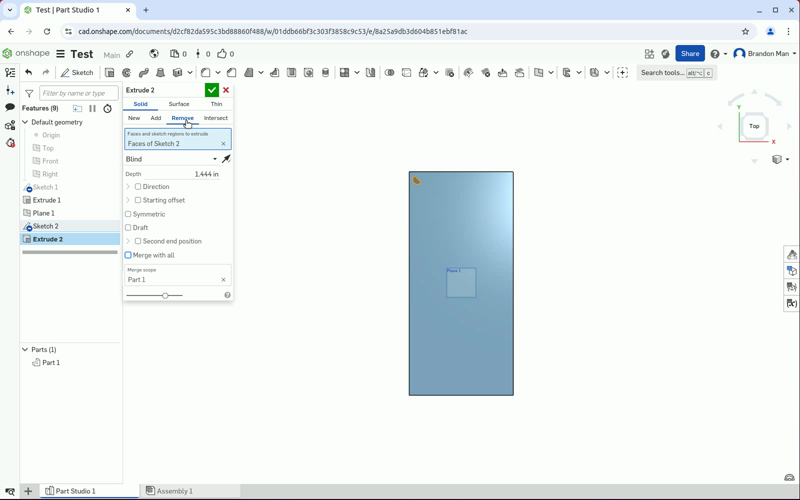
key(space)
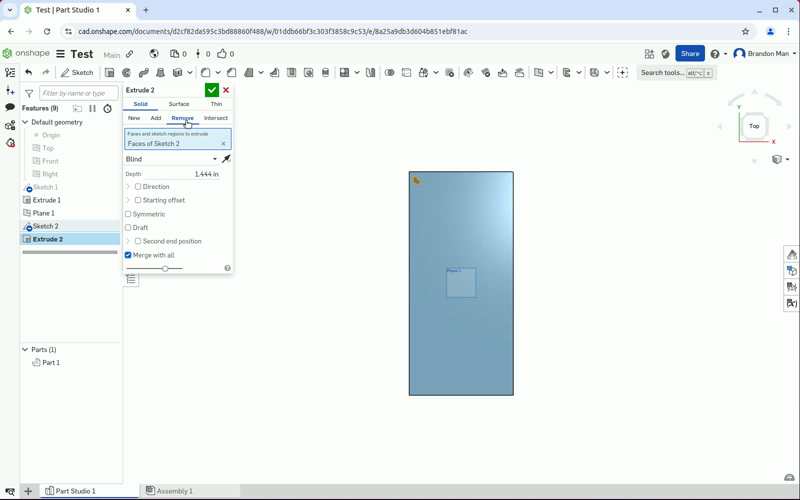
key(enter)
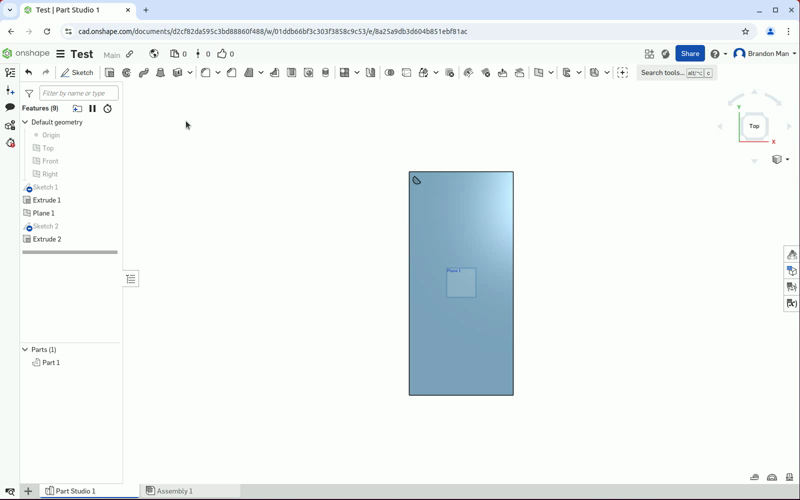
key(shift+h)
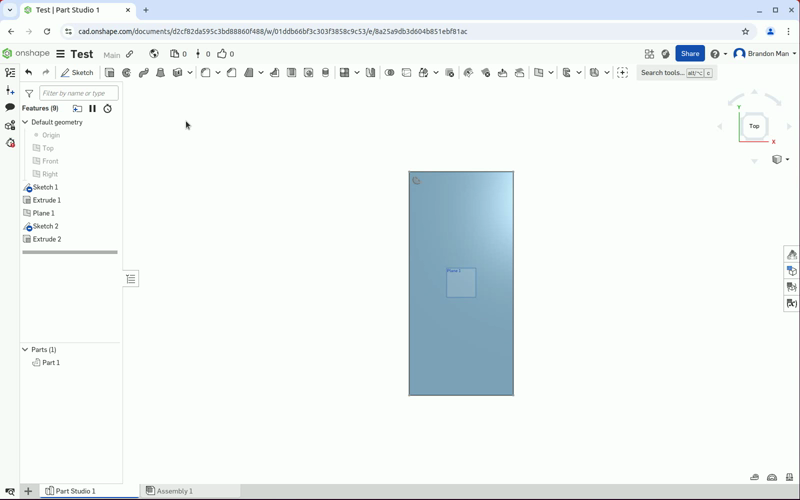
key(shift+h)
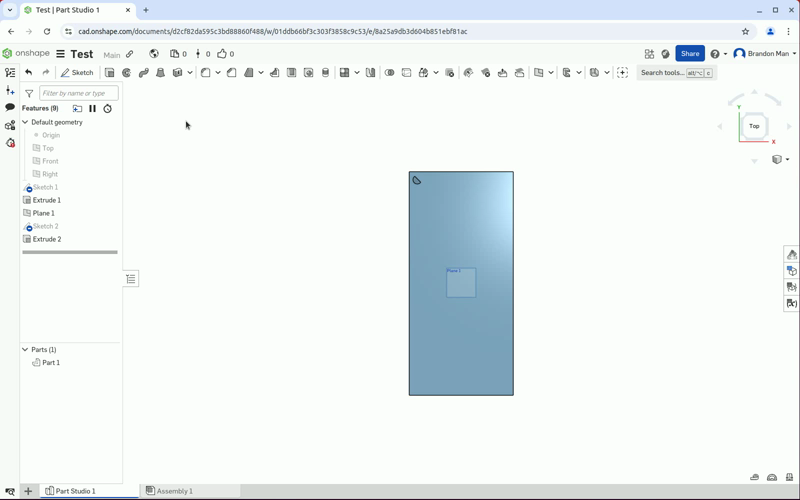
mouse_move(73, 189)
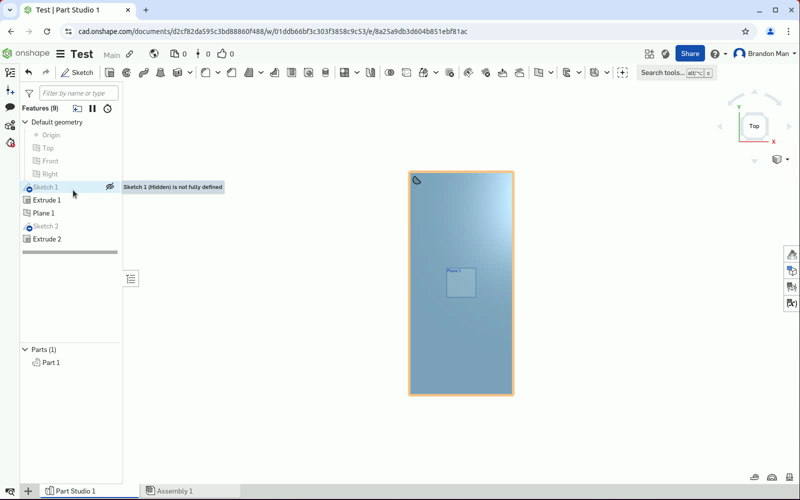
click(73, 189)
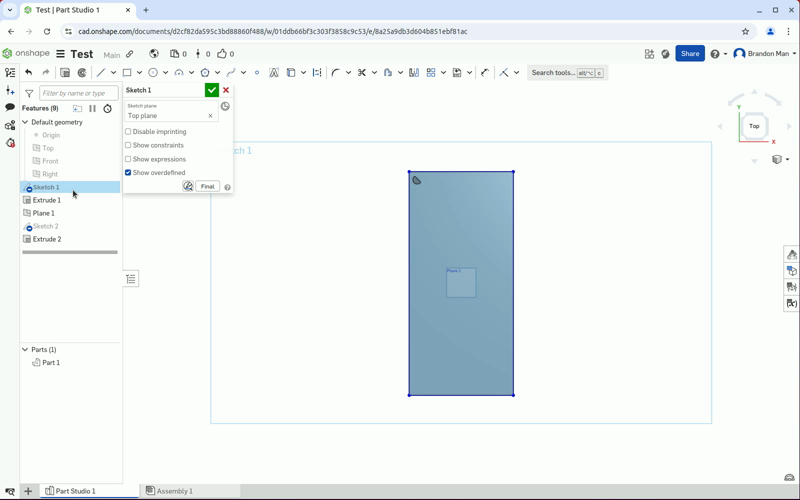
mouse_move(229, 92)
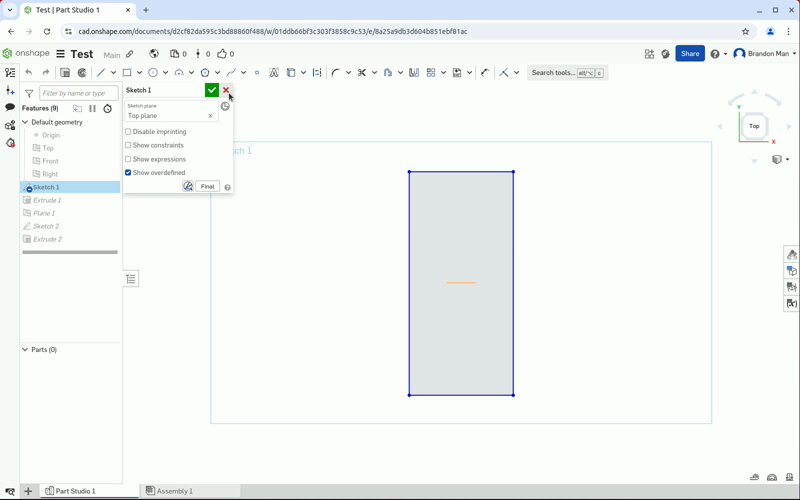
click(229, 92)
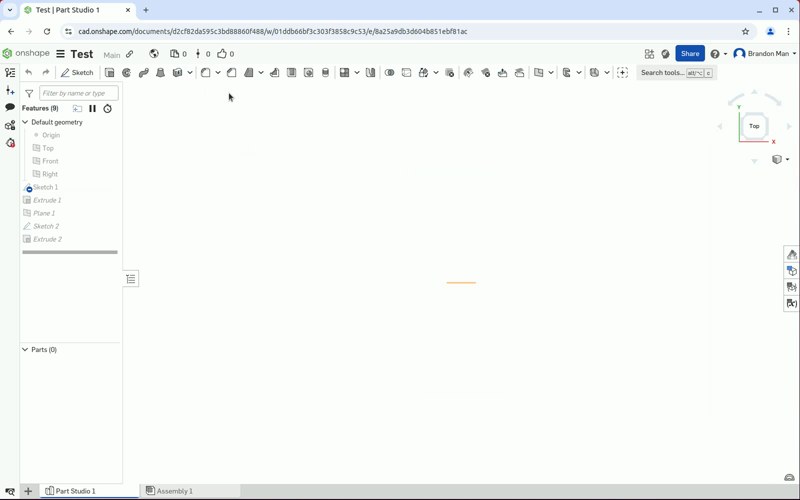
key(shift+s)
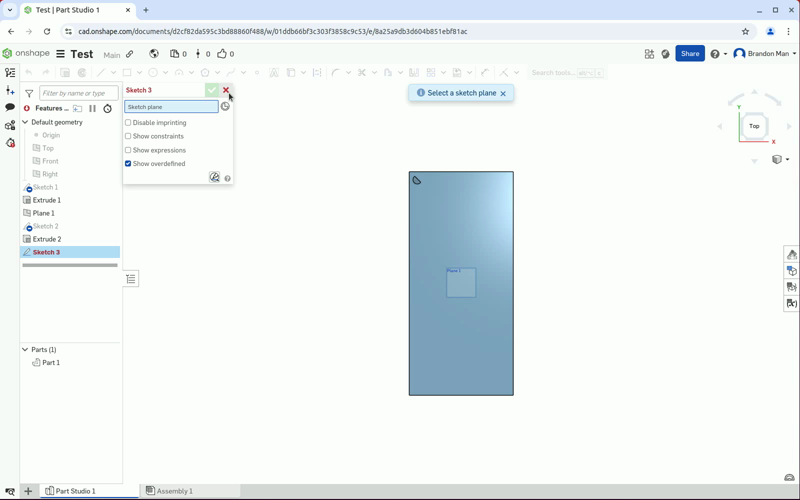
mouse_move(73, 215)
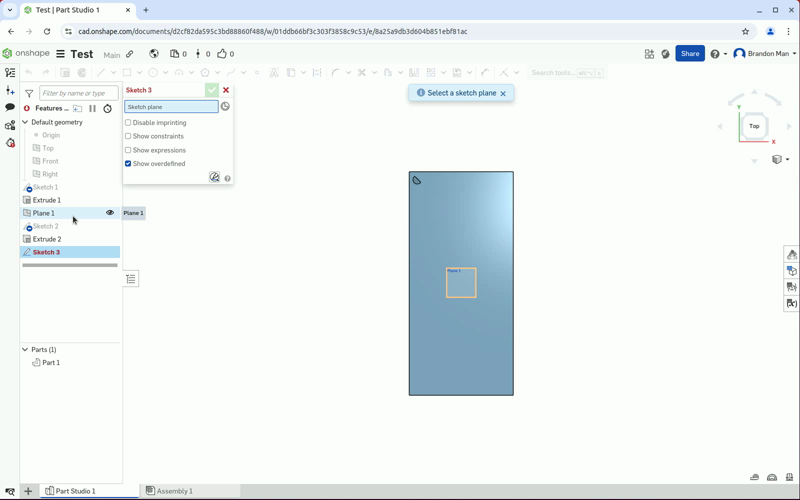
click(73, 215)
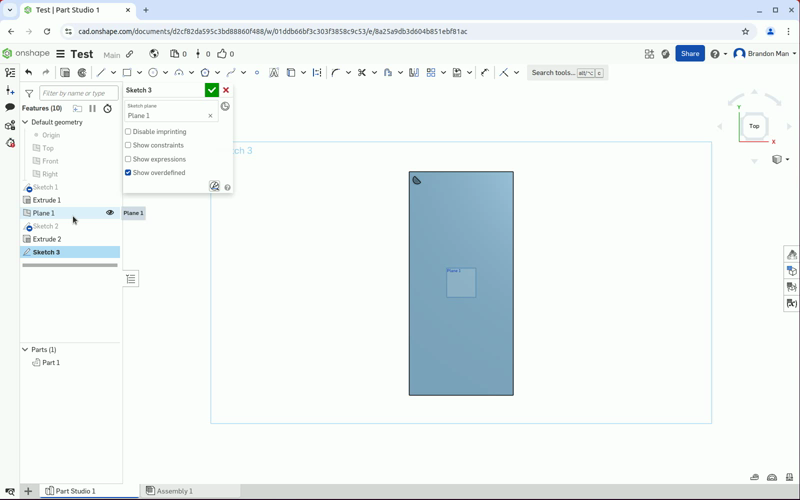
mouse_move(73, 352)
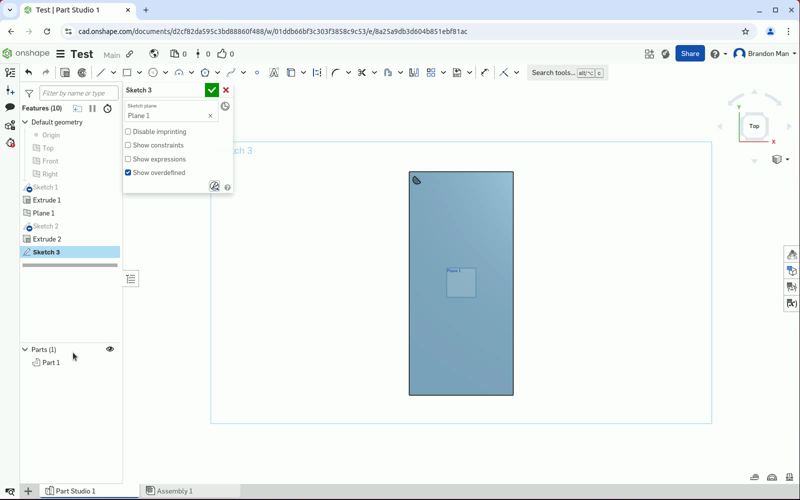
key(y)
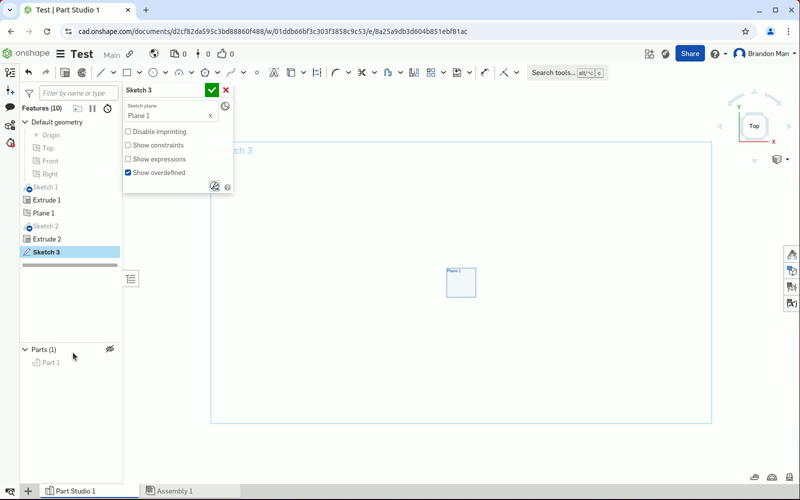
key(l)
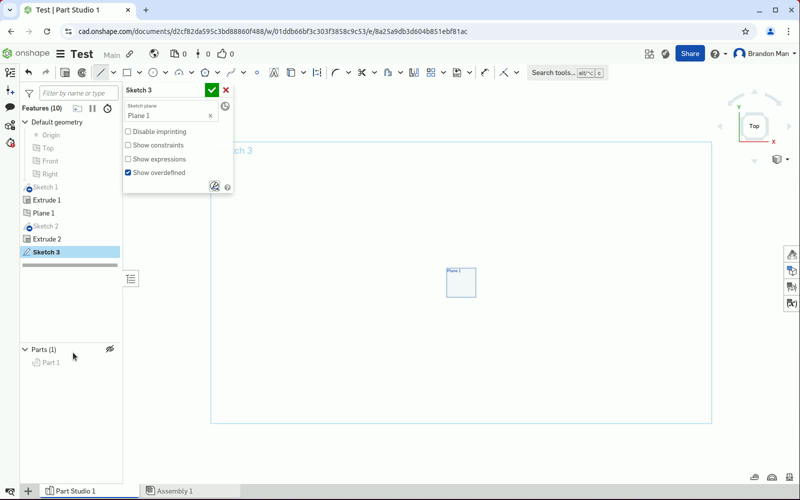
key_down(shift)
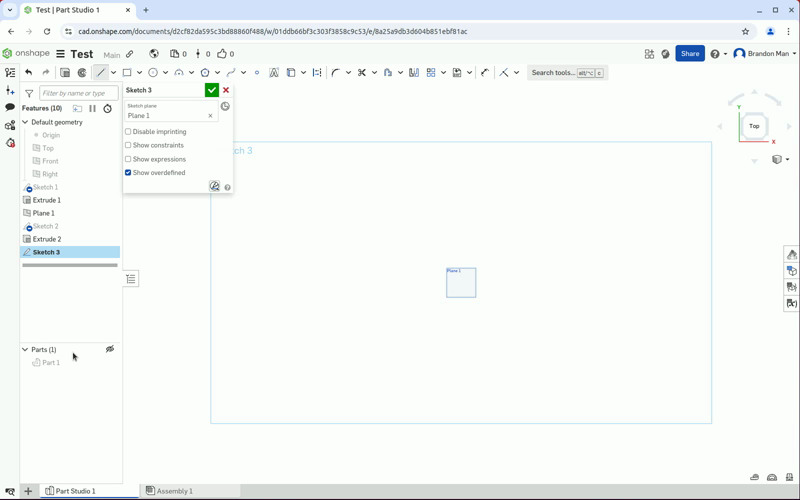
mouse_move(414, 176)
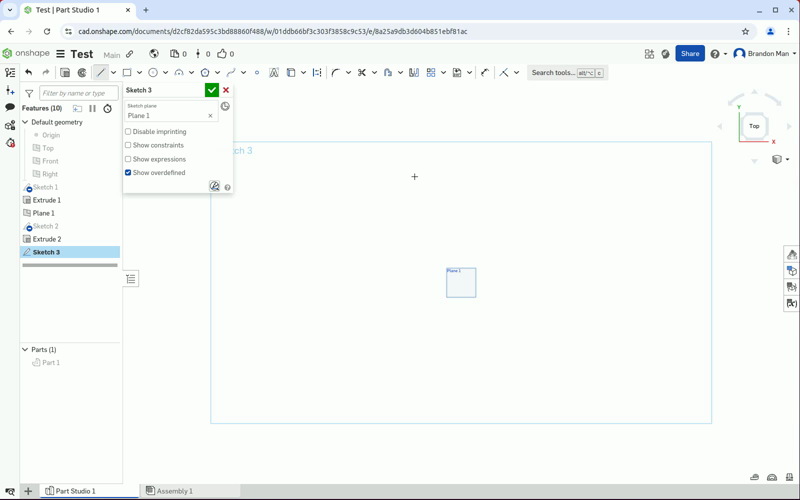
click(414, 176)
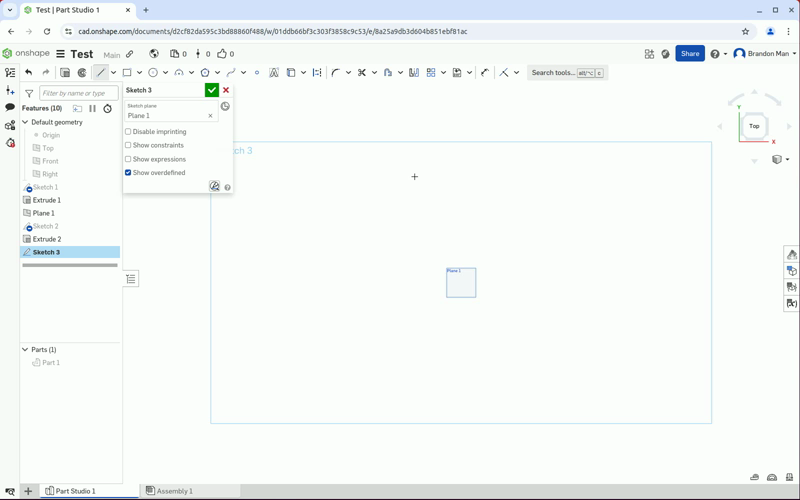
key_up(shift)
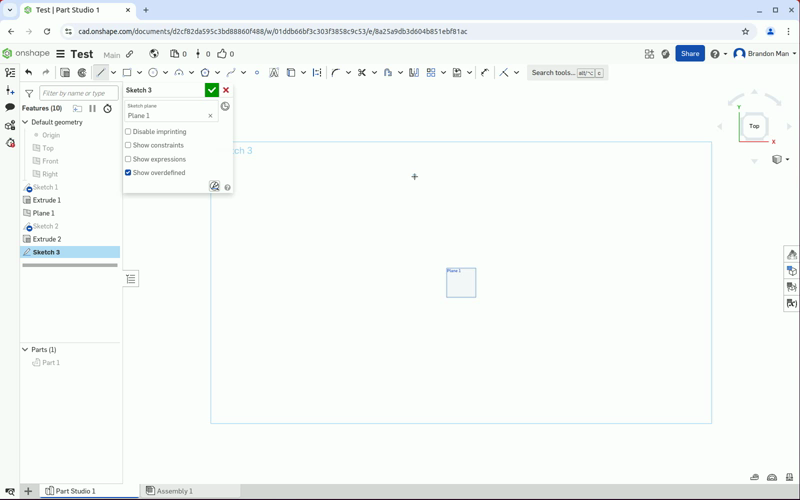
key_down(shift)
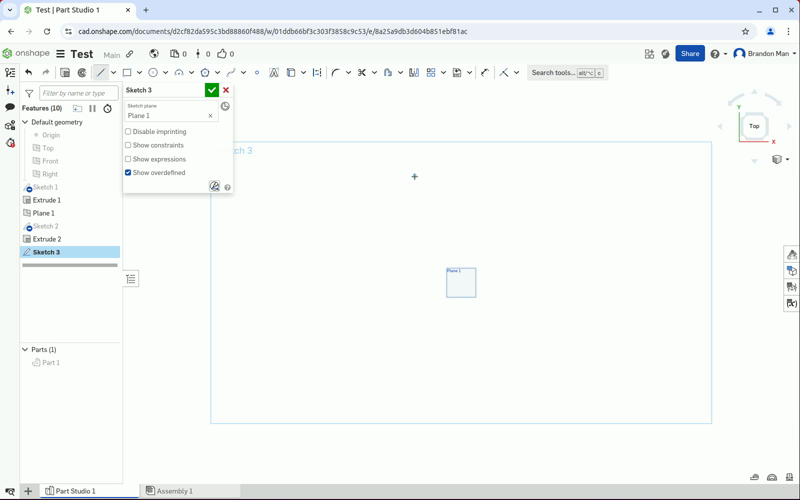
mouse_move(444, 176)
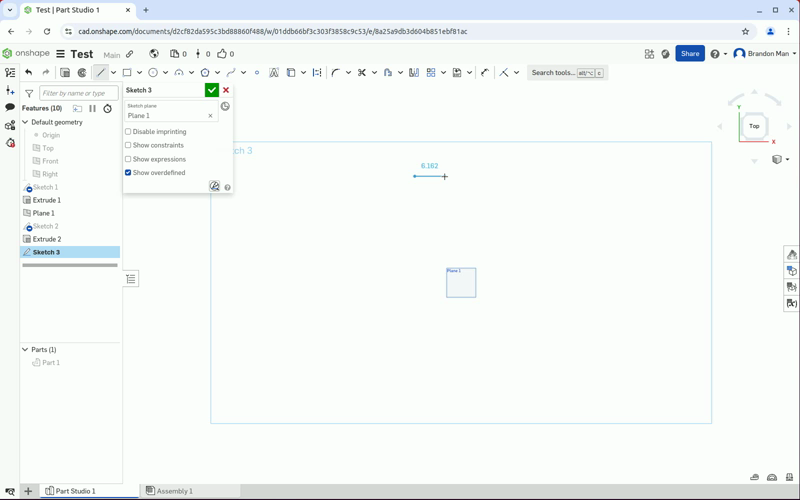
mouse_move(420, 182)
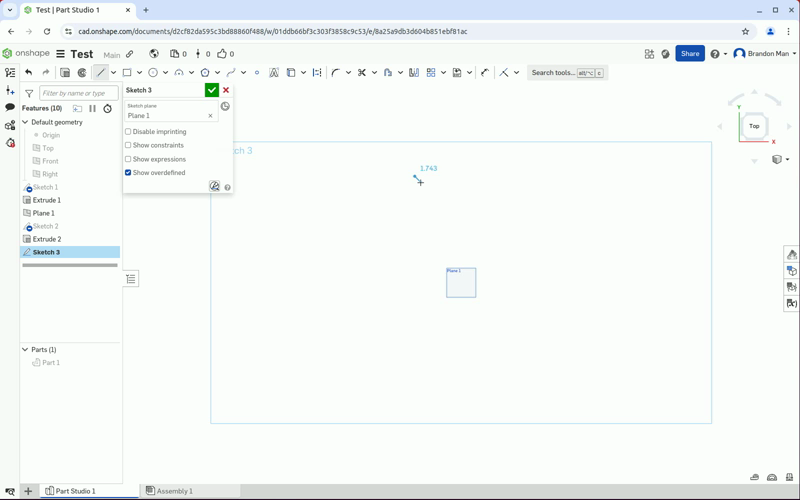
click(420, 182)
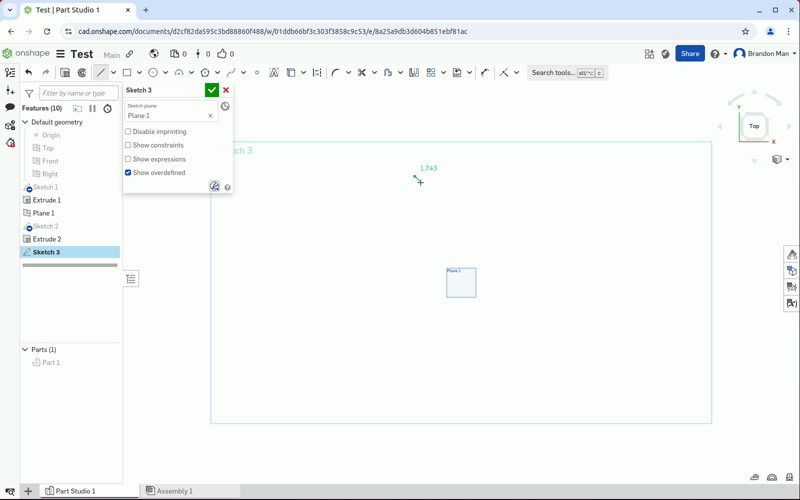
key_up(shift)
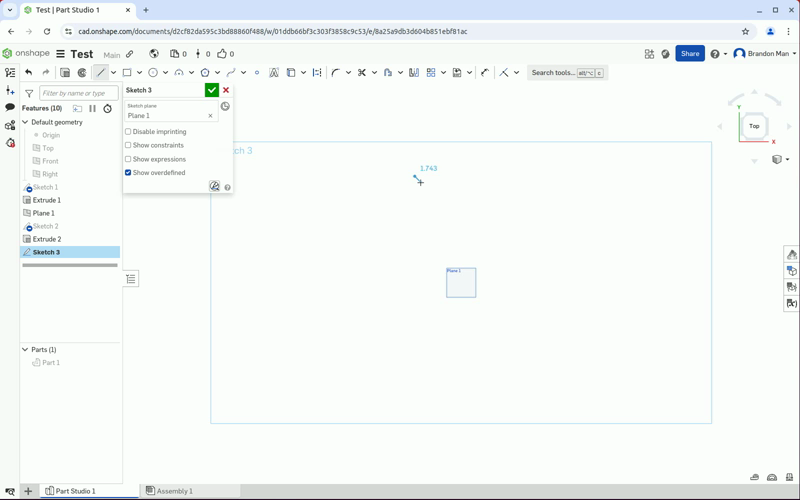
key(esc)
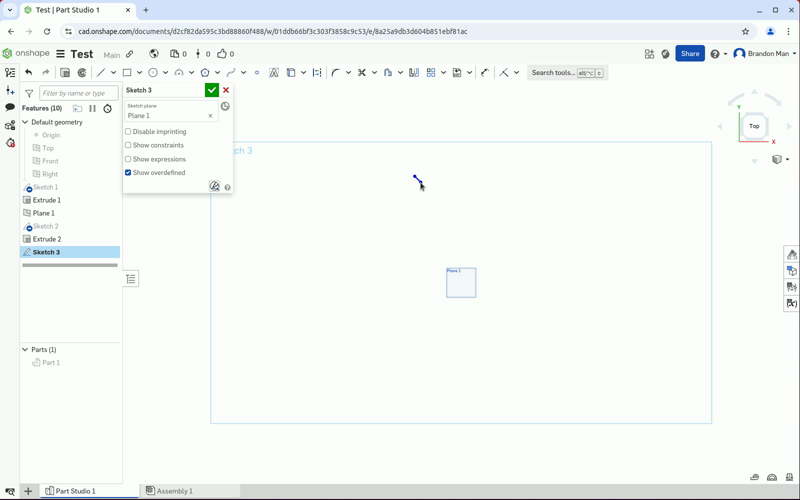
key(a)
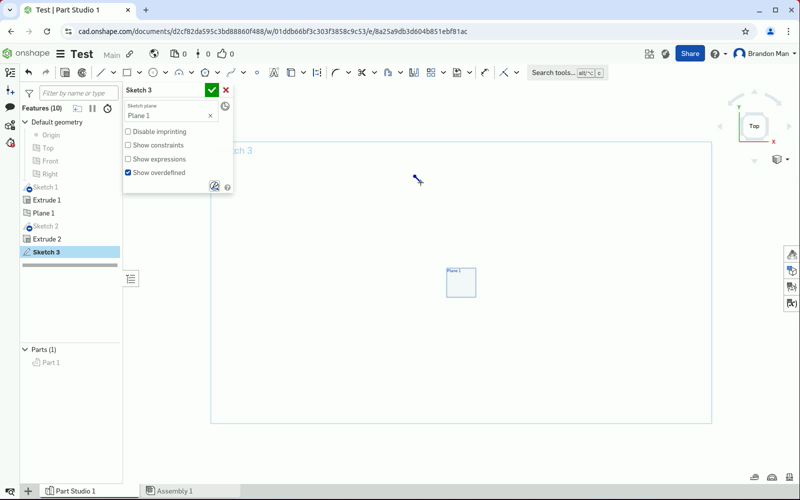
mouse_move(420, 182)
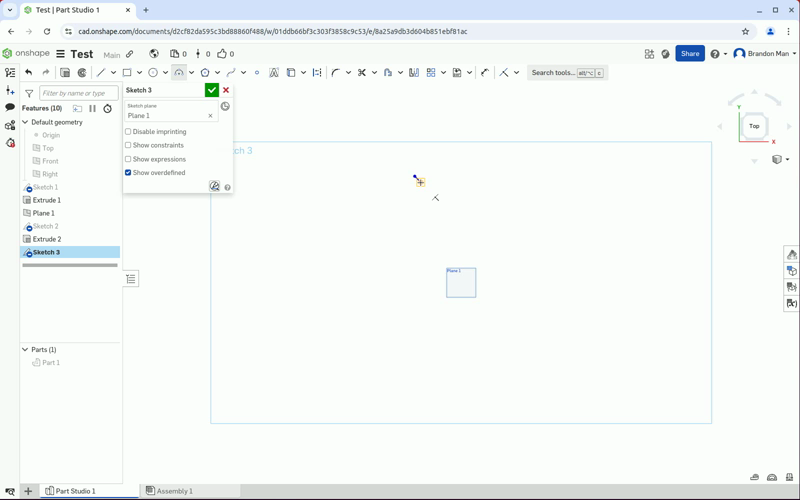
click(420, 182)
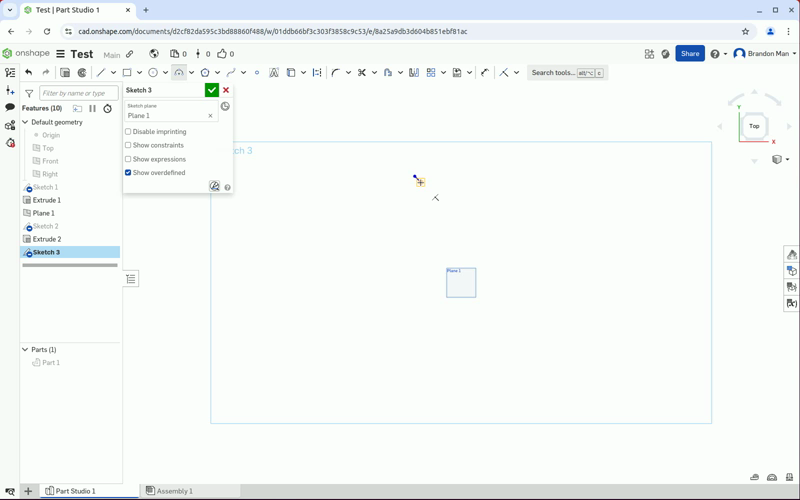
mouse_move(414, 176)
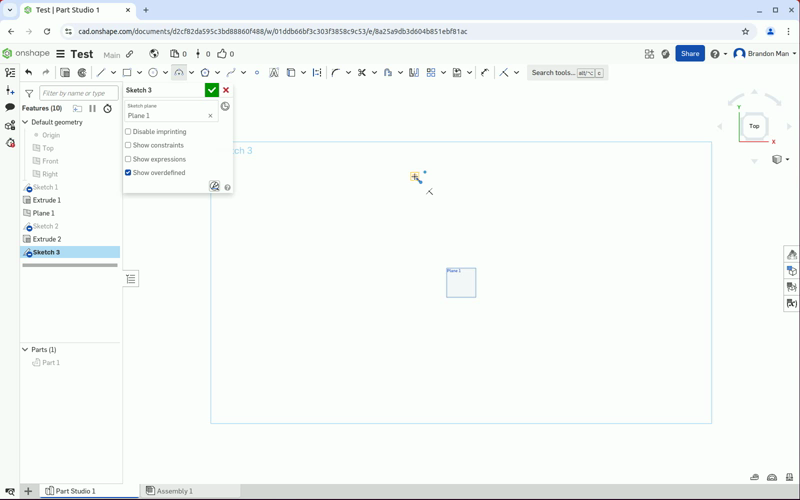
click(414, 176)
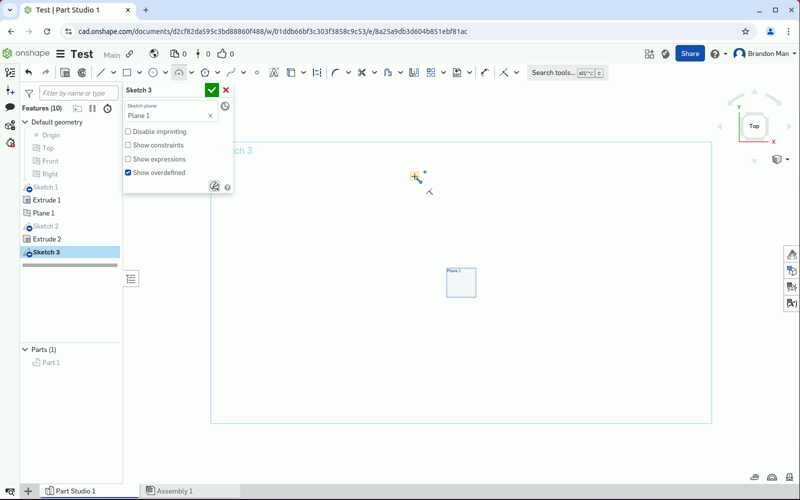
key_down(shift)
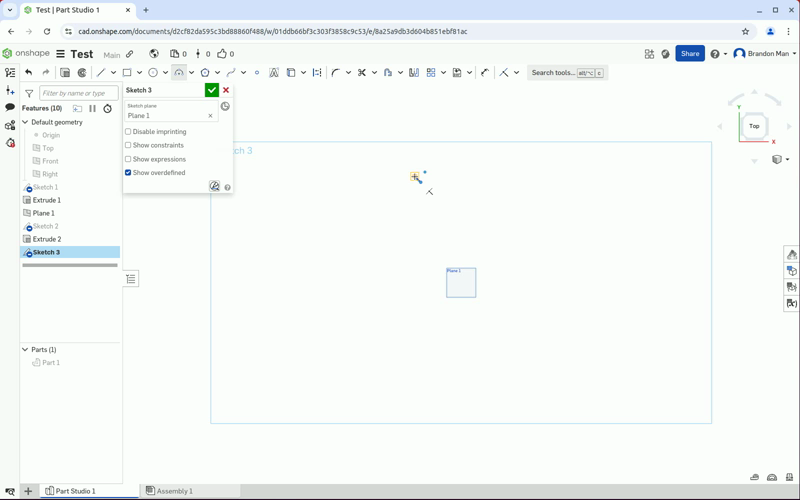
mouse_move(421, 175)
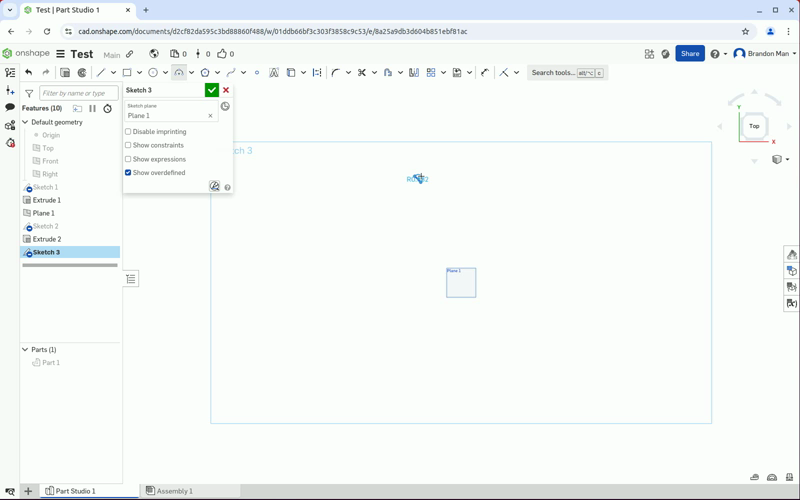
click(421, 175)
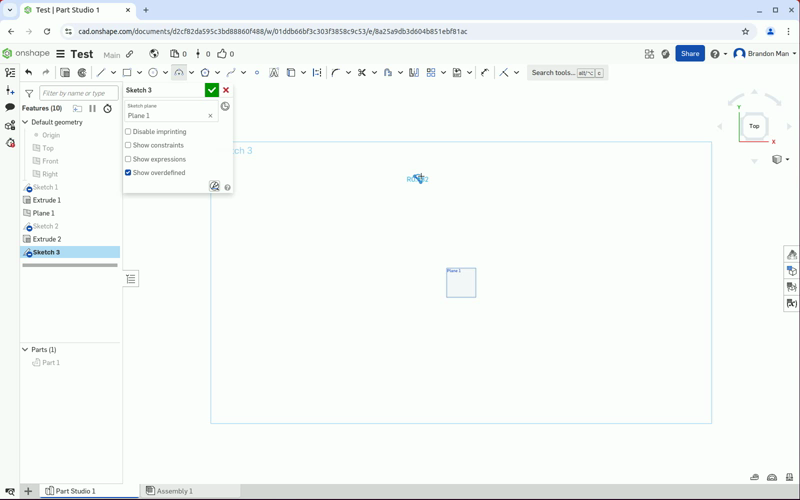
key_up(shift)
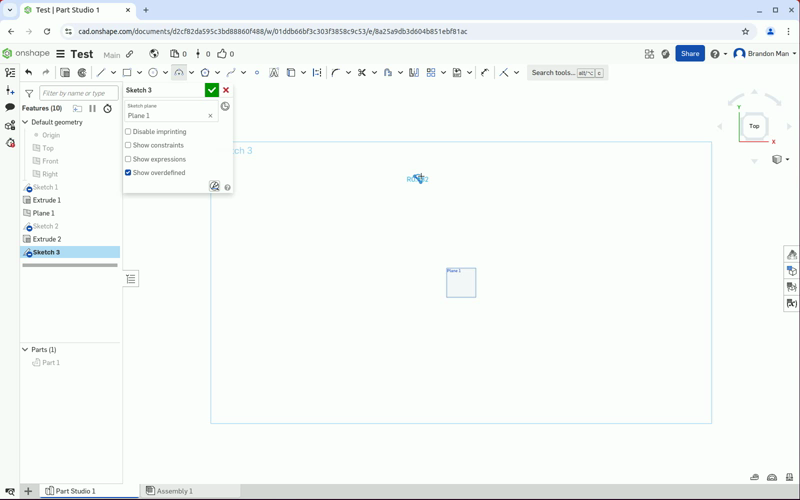
key(esc)
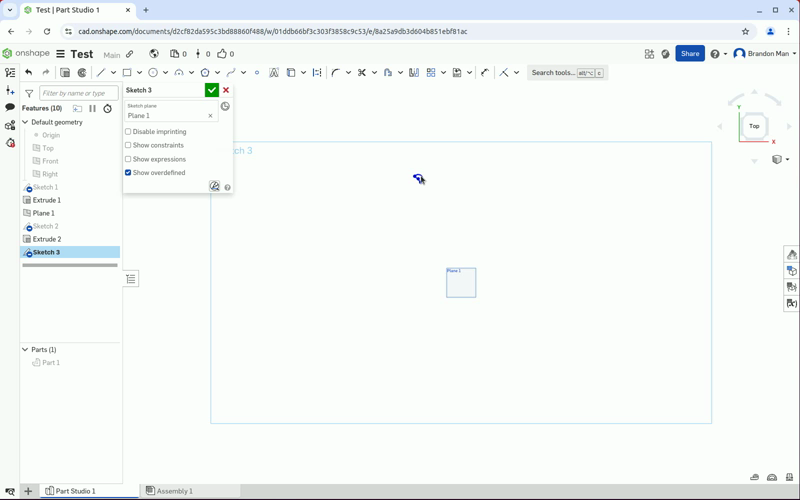
mouse_move(421, 179)
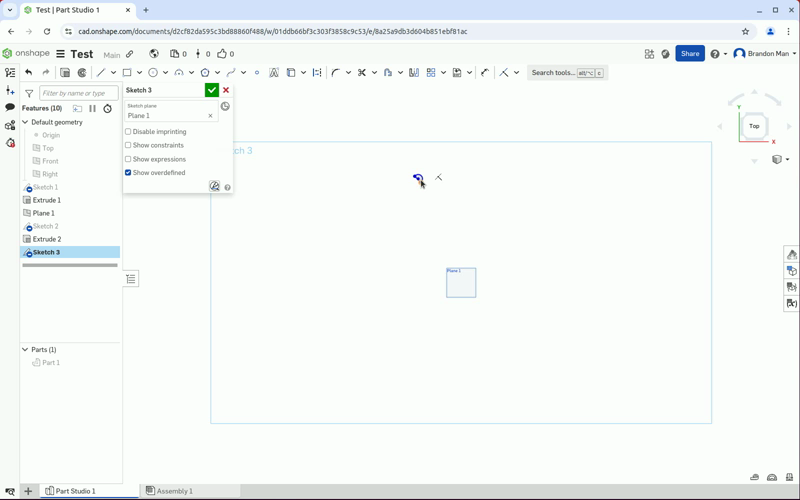
scroll(6)
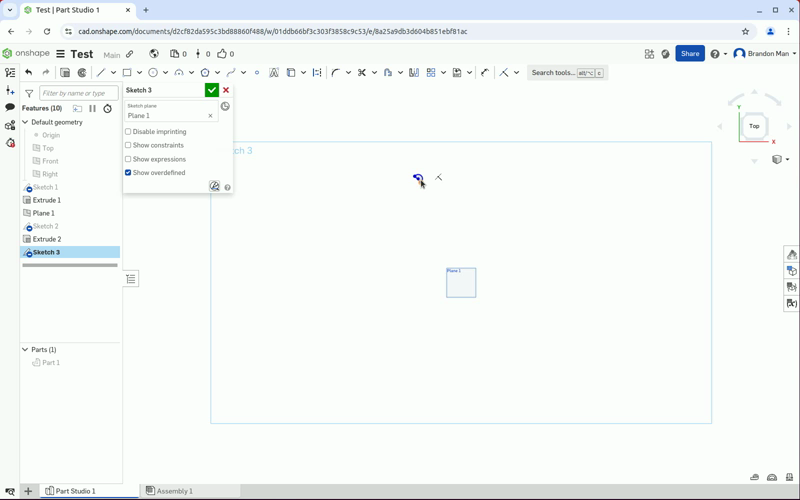
scroll(6)
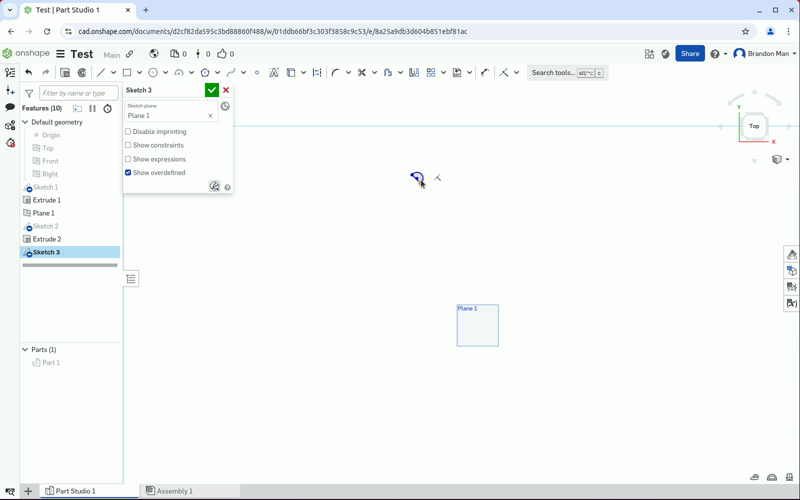
scroll(6)
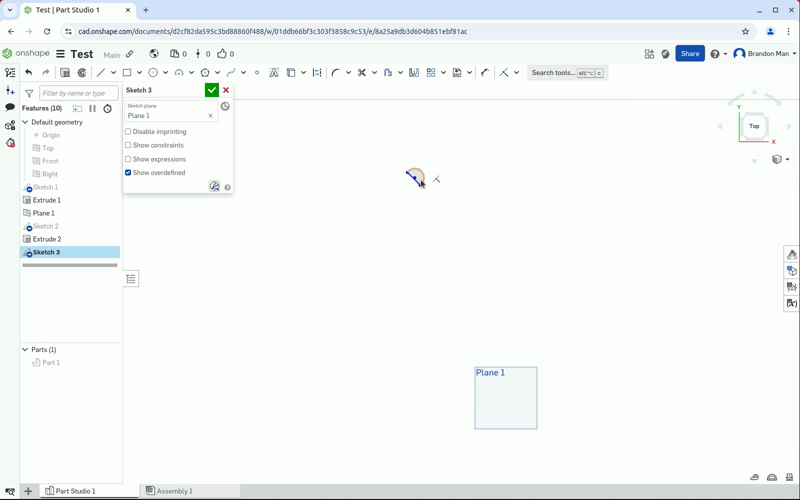
scroll(6)
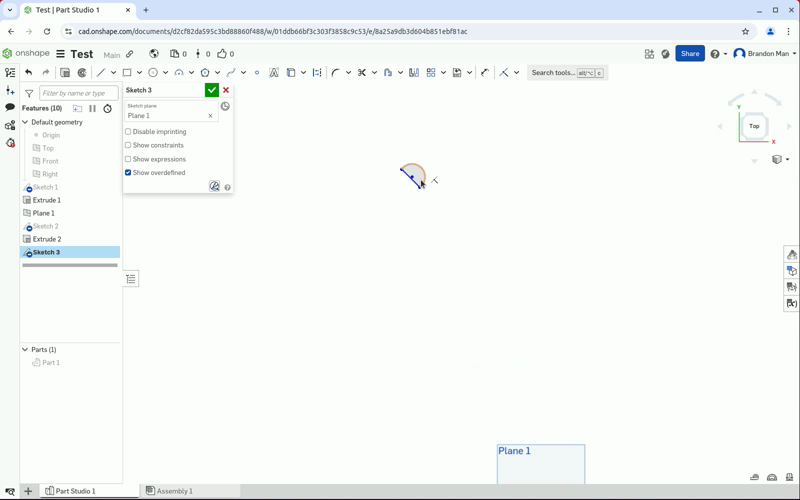
scroll(6)
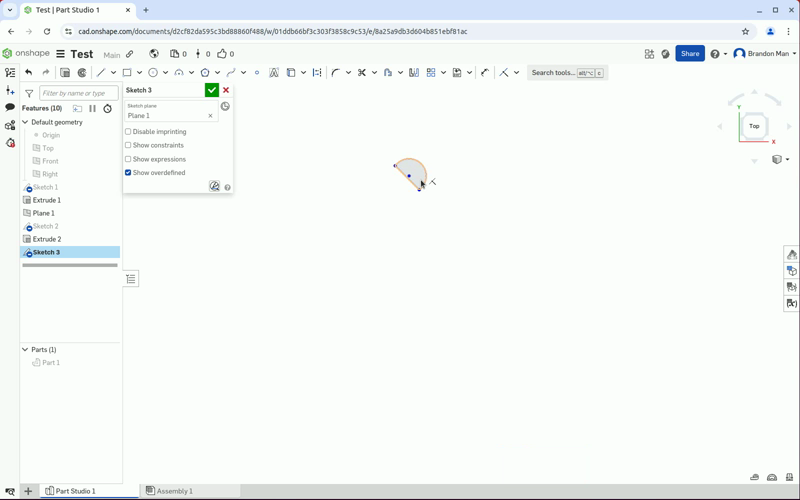
scroll(6)
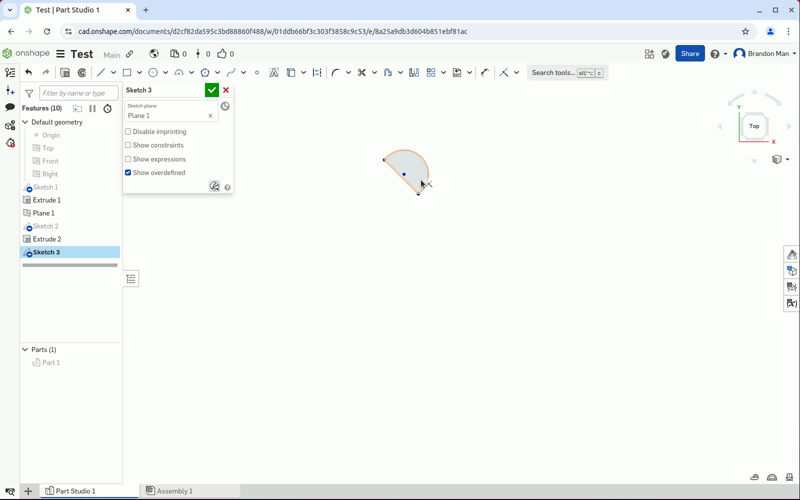
scroll(6)
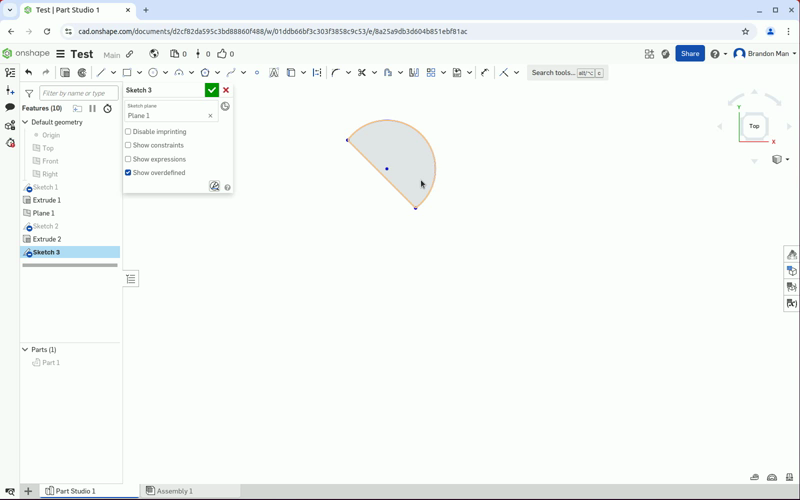
click(421, 179)
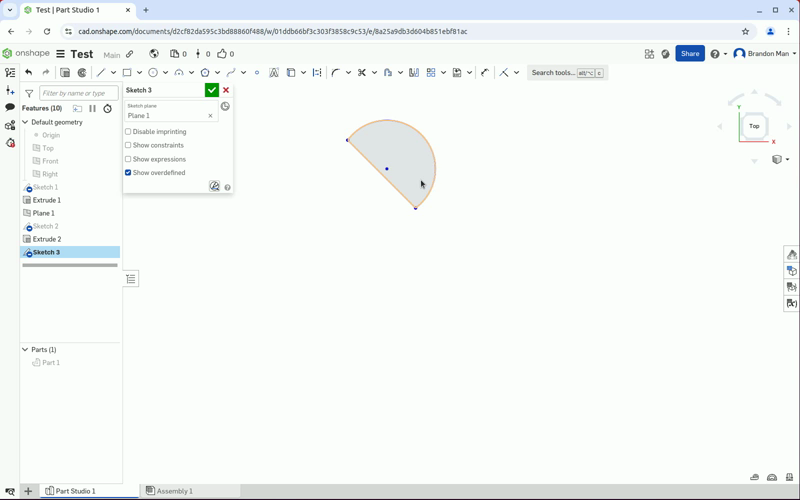
scroll(-6)
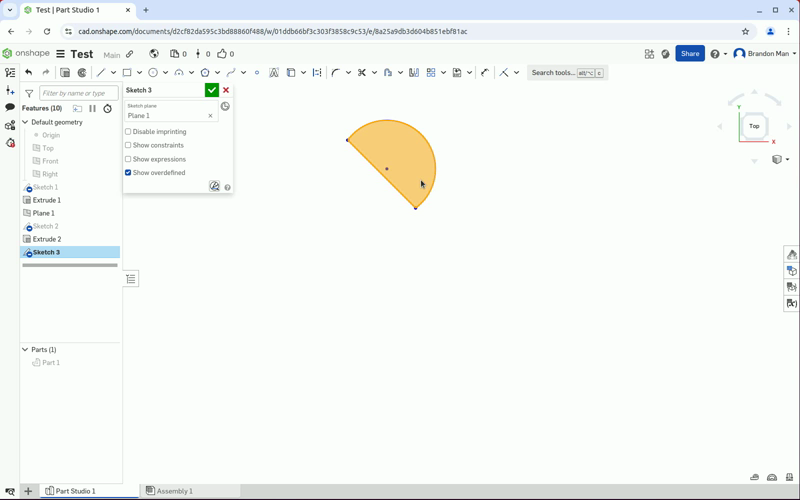
scroll(-6)
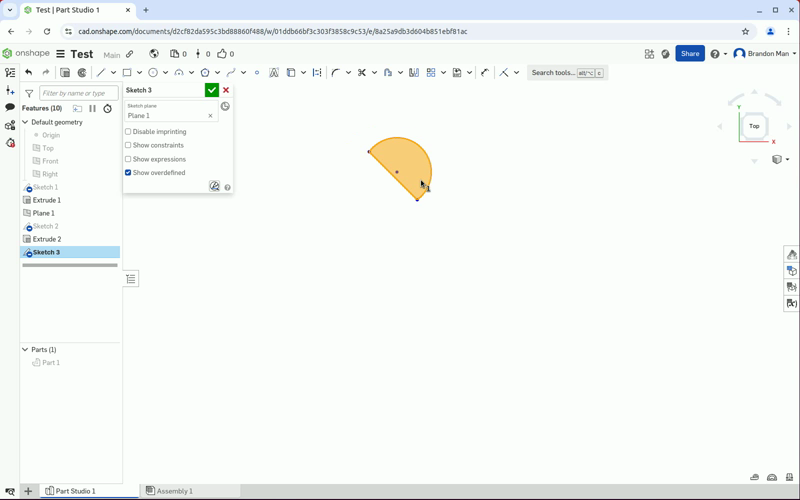
scroll(-6)
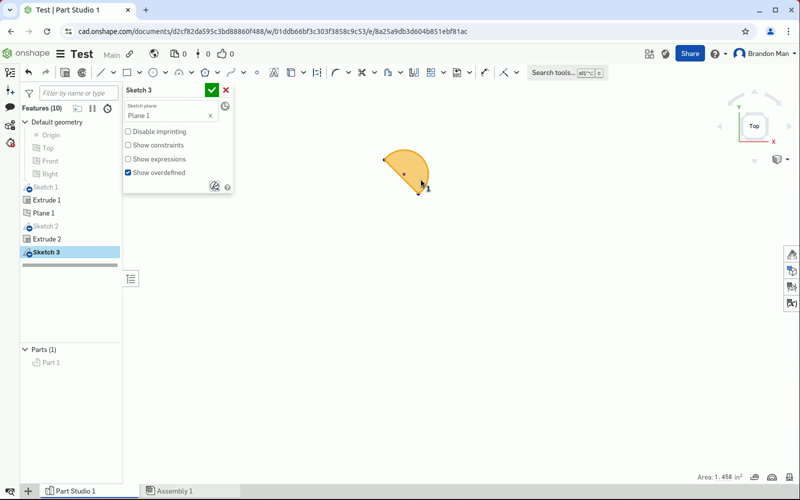
scroll(-6)
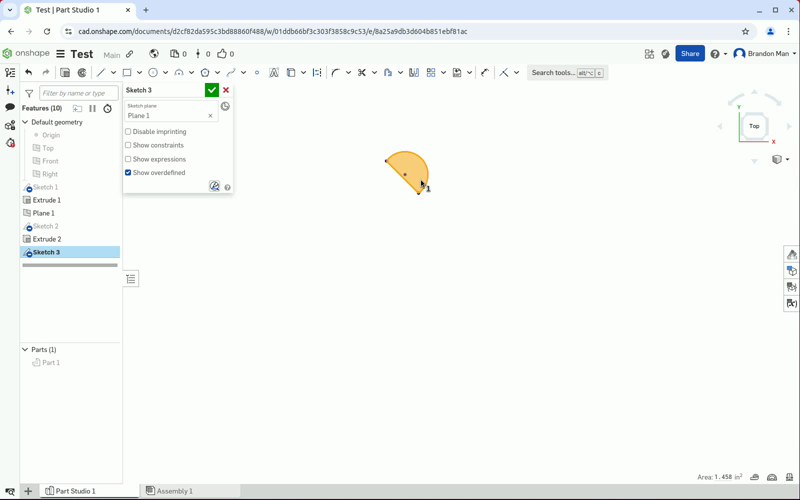
scroll(-6)
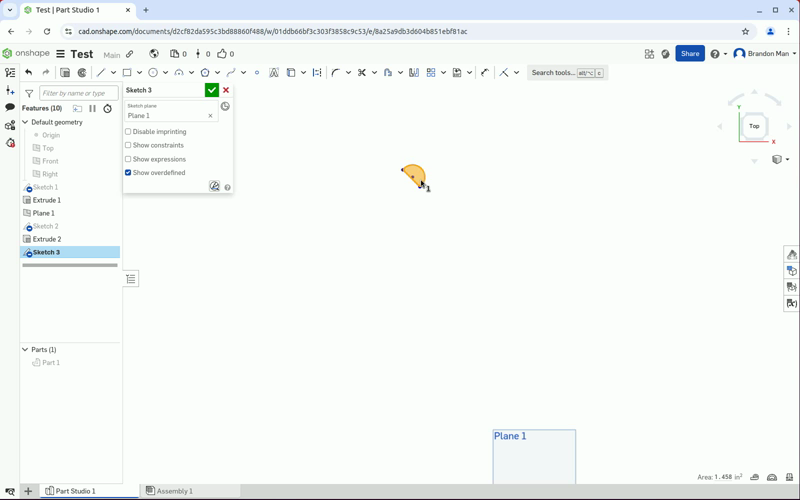
scroll(-6)
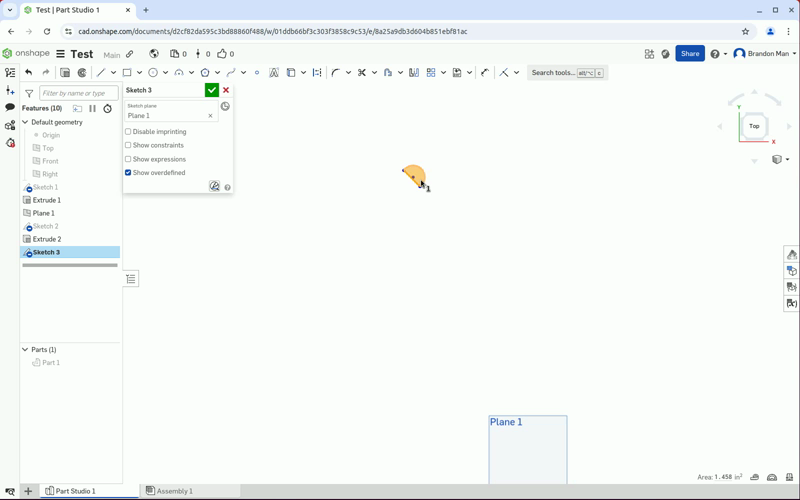
scroll(-6)
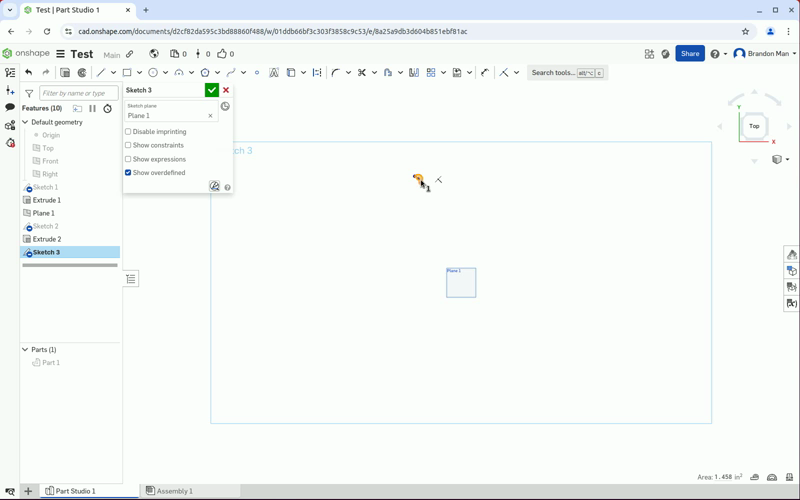
mouse_move(73, 352)
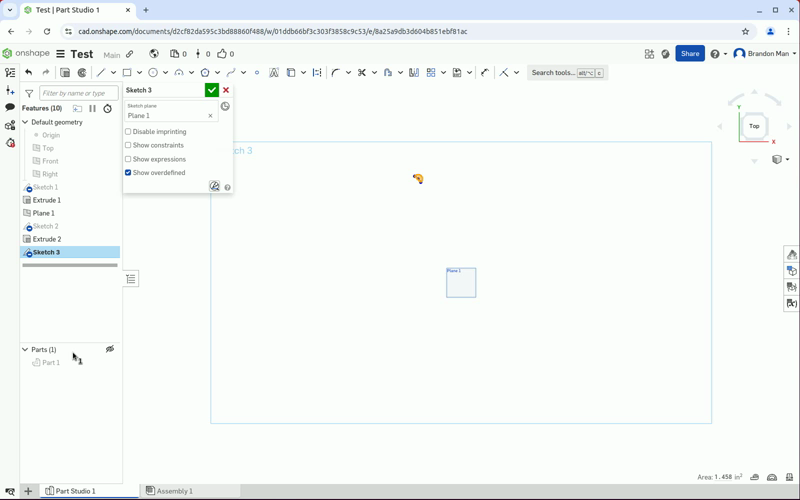
key(shift+y)
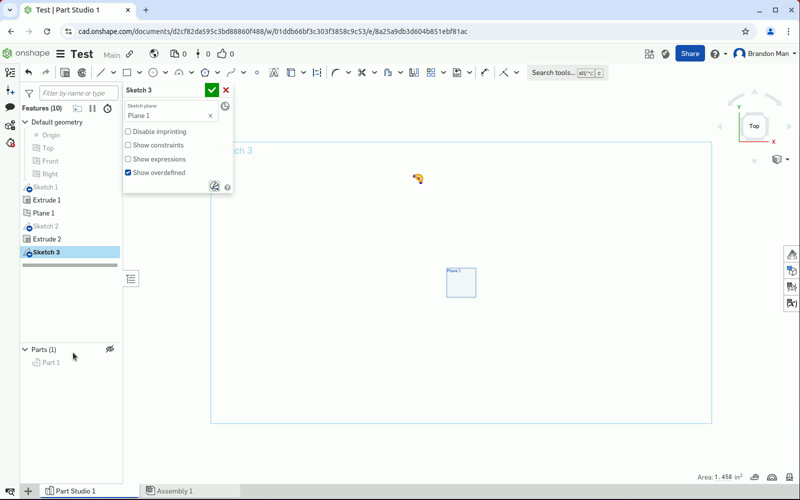
key(shift+e)
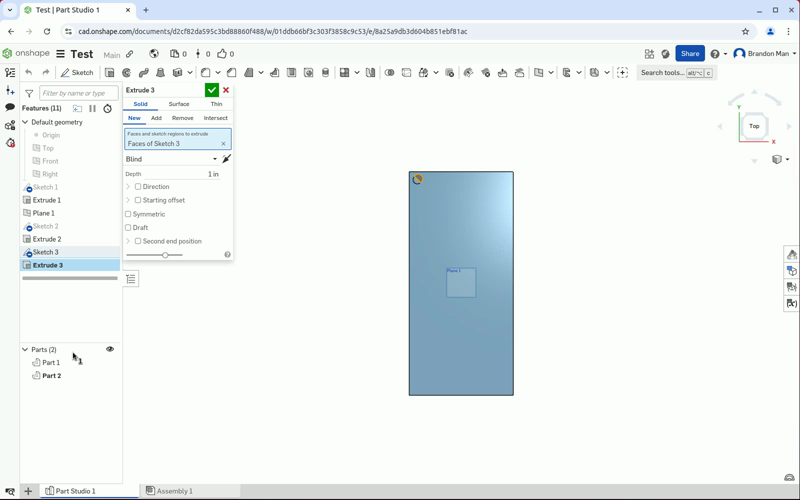
mouse_move(143, 106)
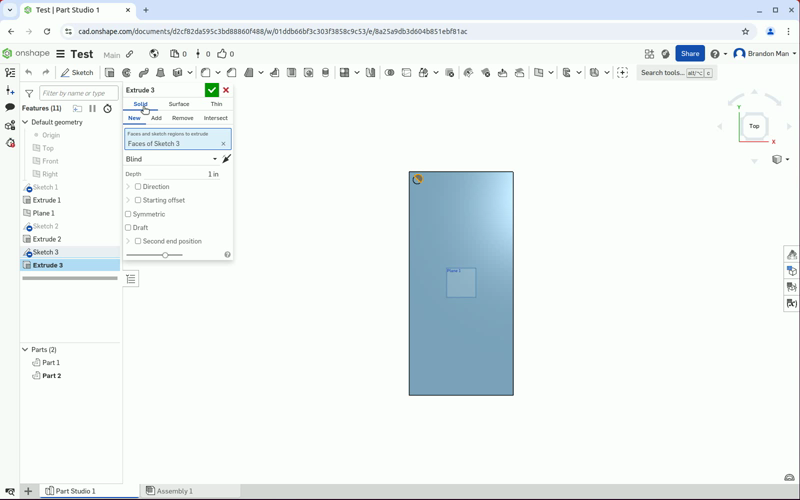
click(143, 106)
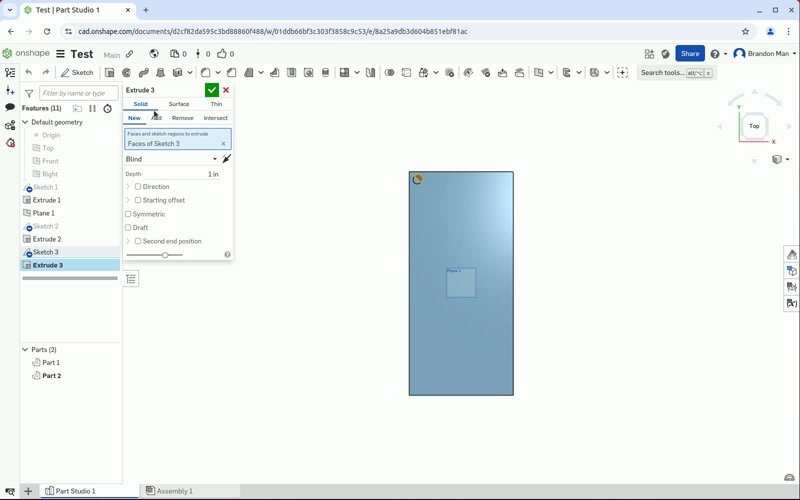
mouse_move(186, 120)
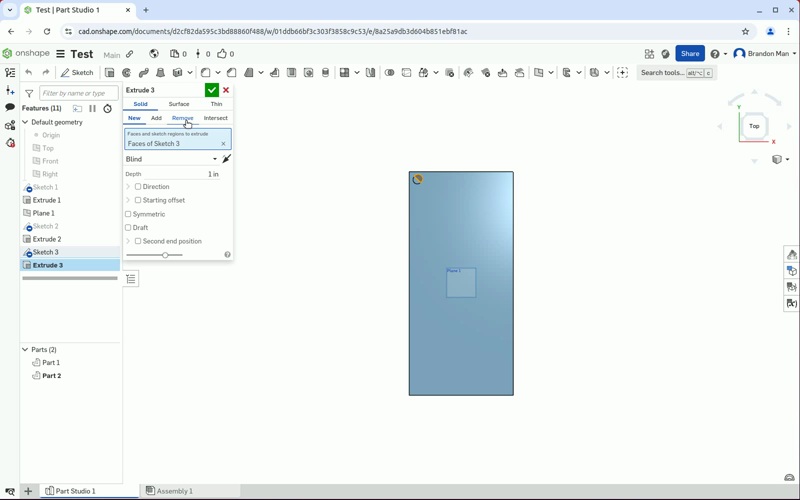
click(186, 120)
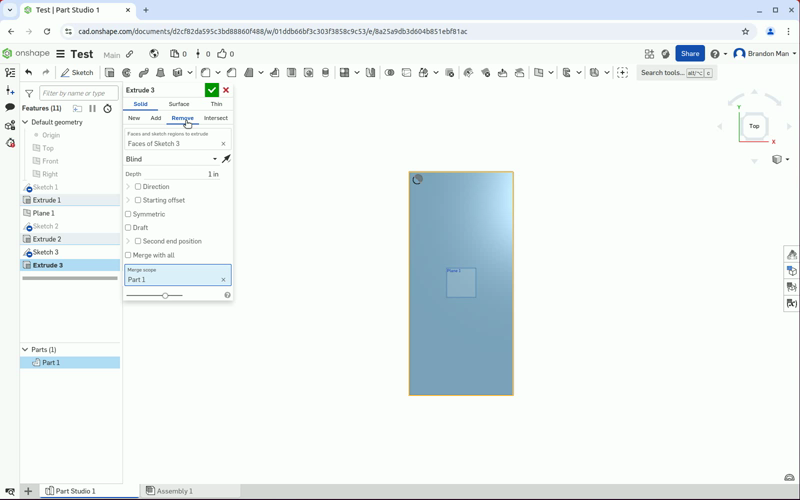
key(tab, 4)
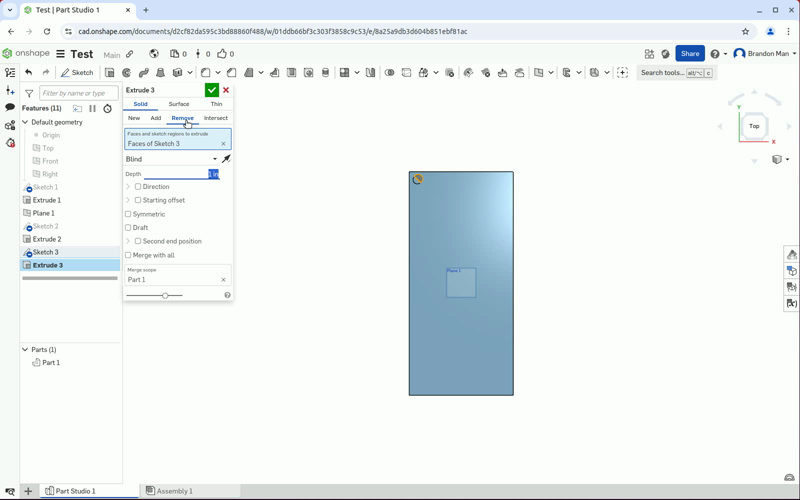
text(1.444)
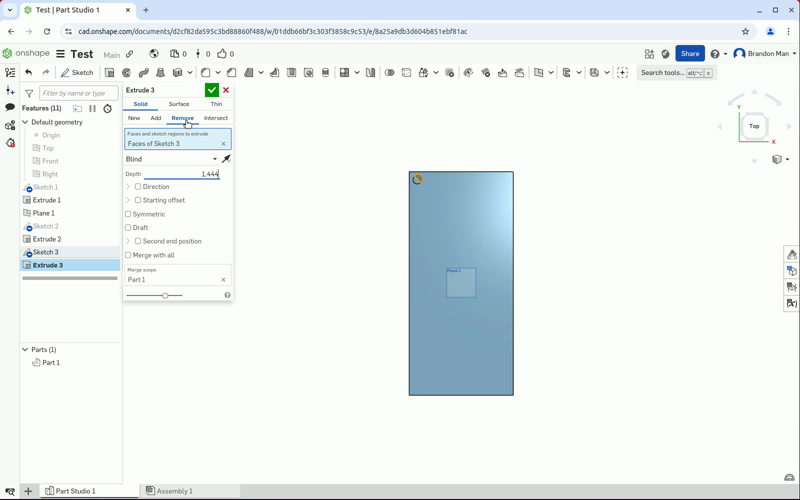
key(tab, 6)
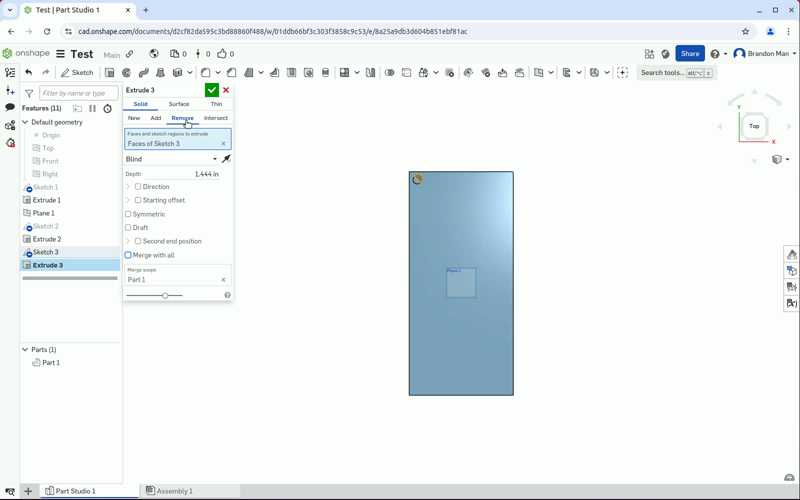
key(space)
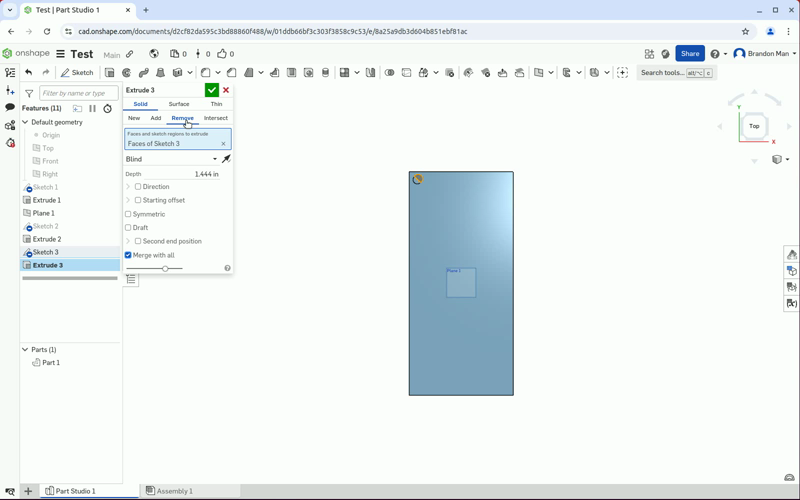
key(enter)
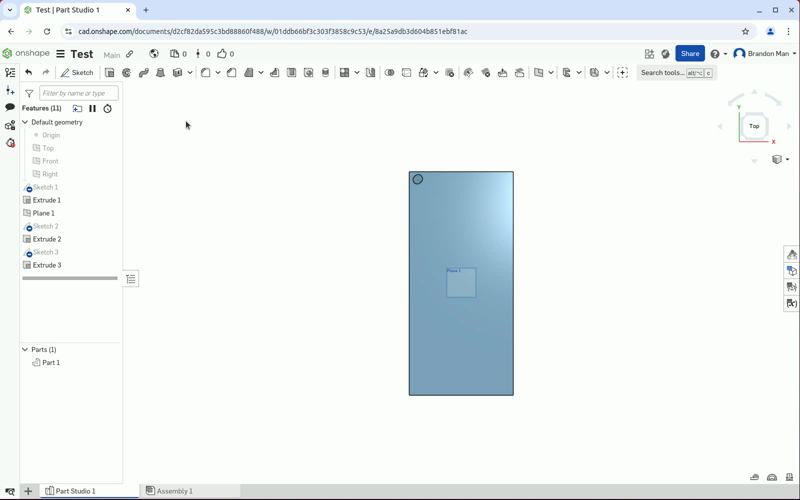
key(shift+h)
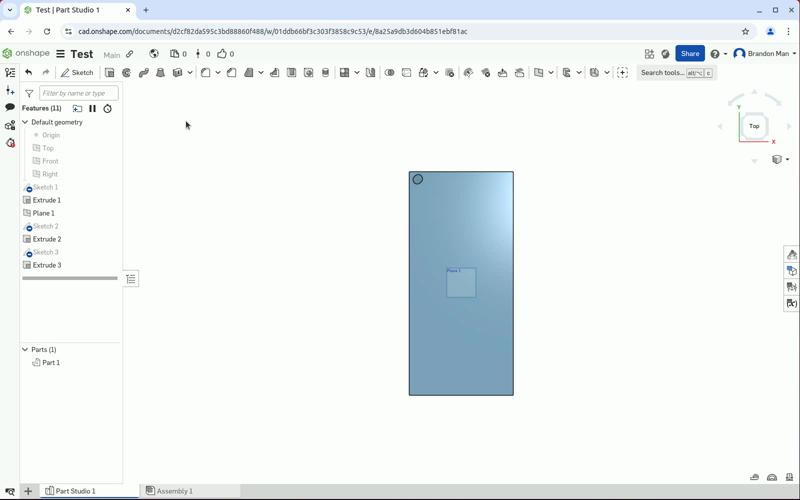
key(shift+h)
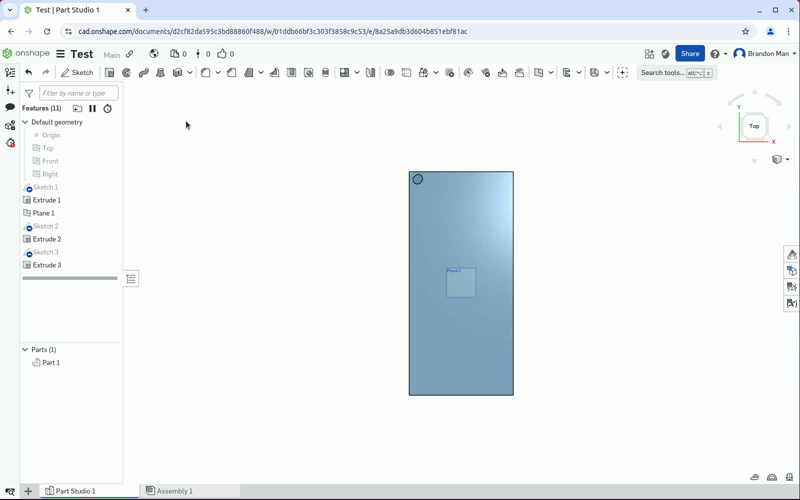
mouse_move(73, 189)
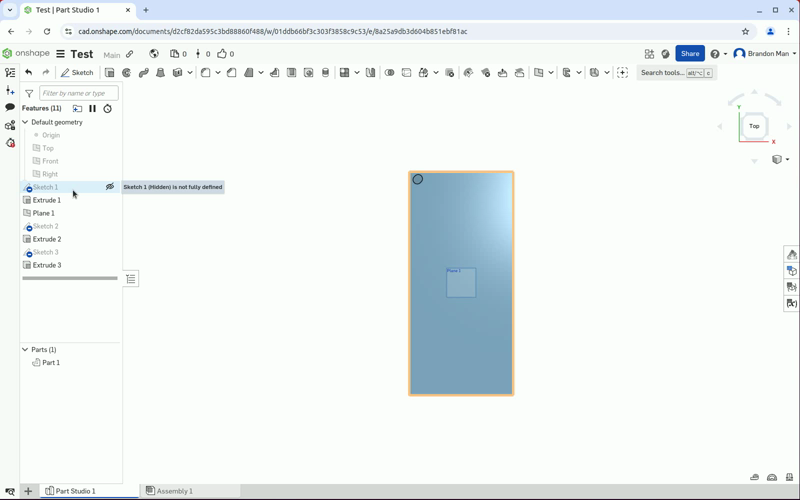
click(73, 189)
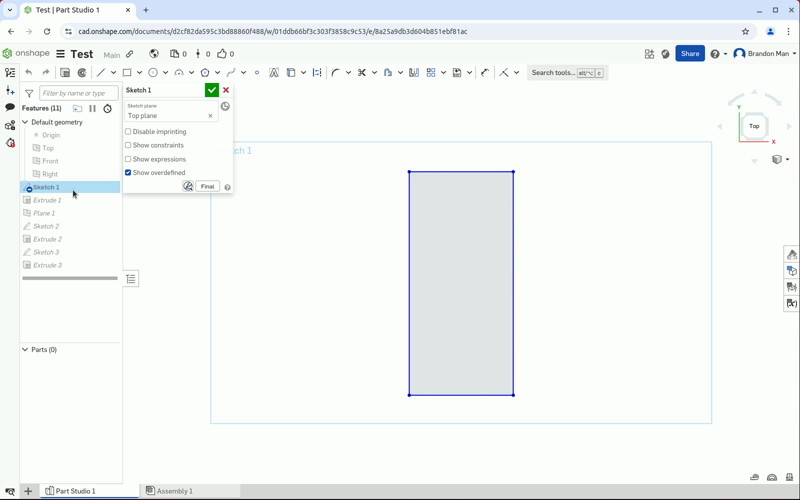
mouse_move(229, 92)
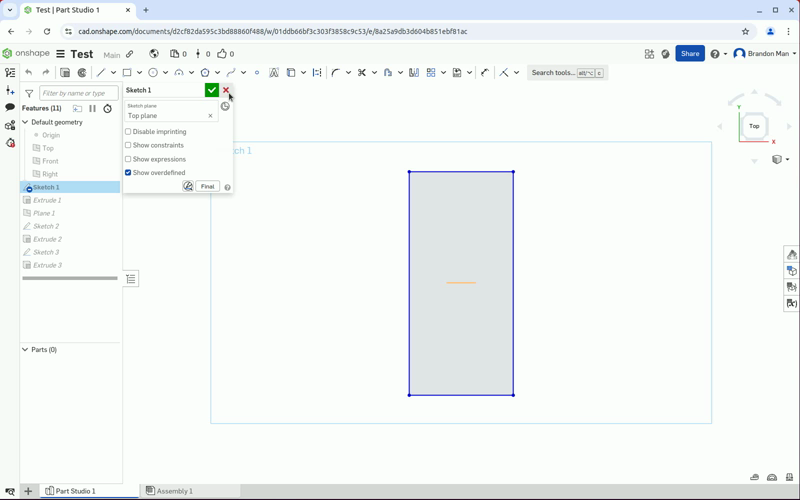
click(229, 92)
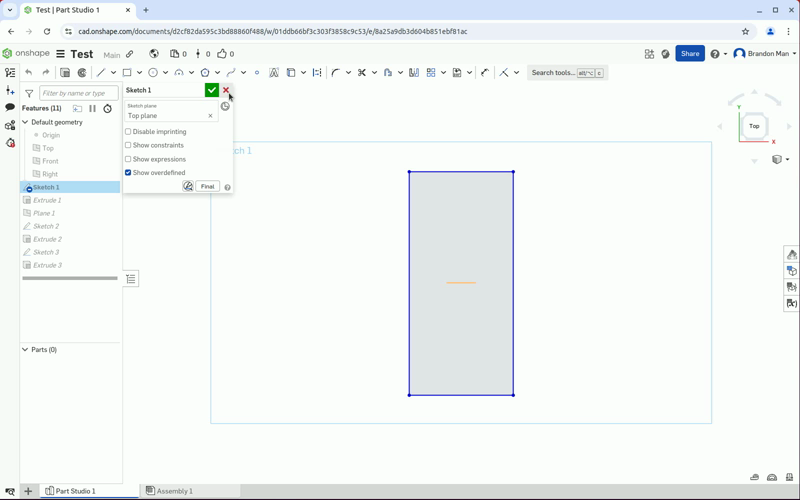
key(shift+s)
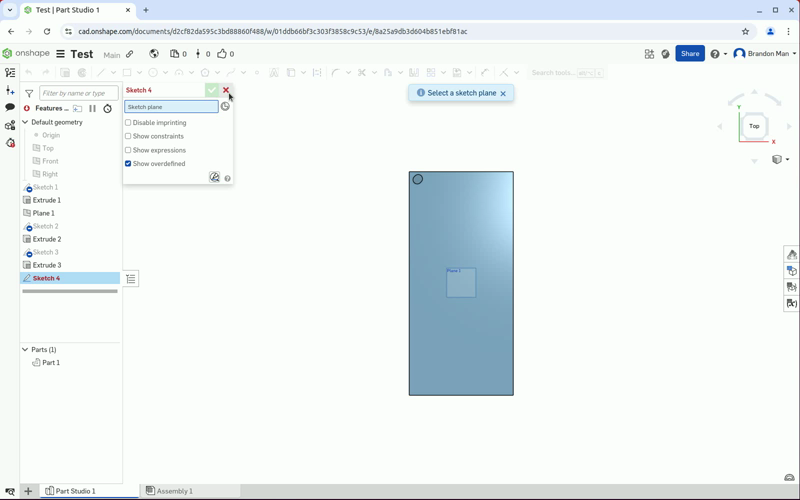
mouse_move(73, 215)
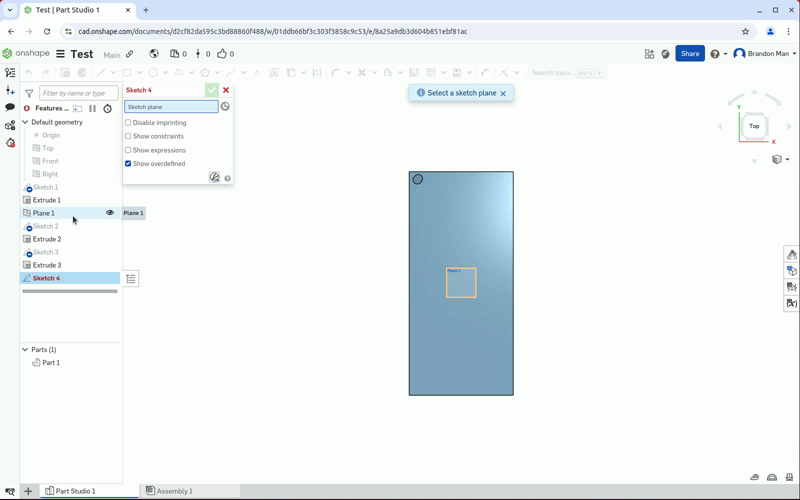
click(73, 215)
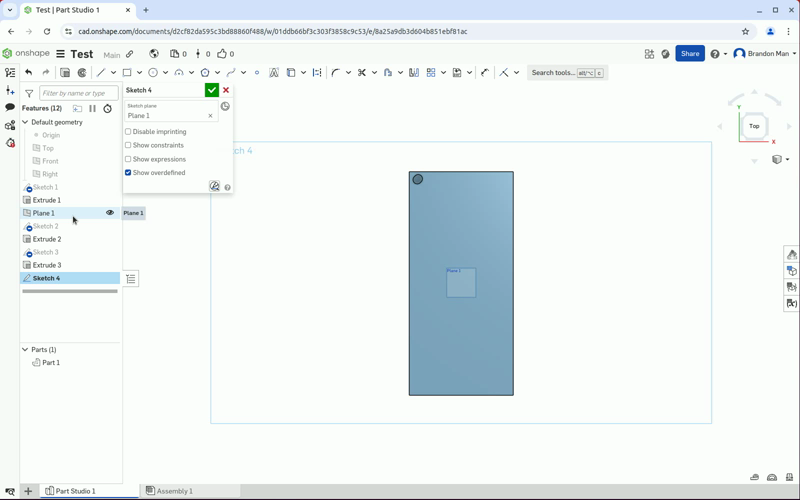
mouse_move(73, 352)
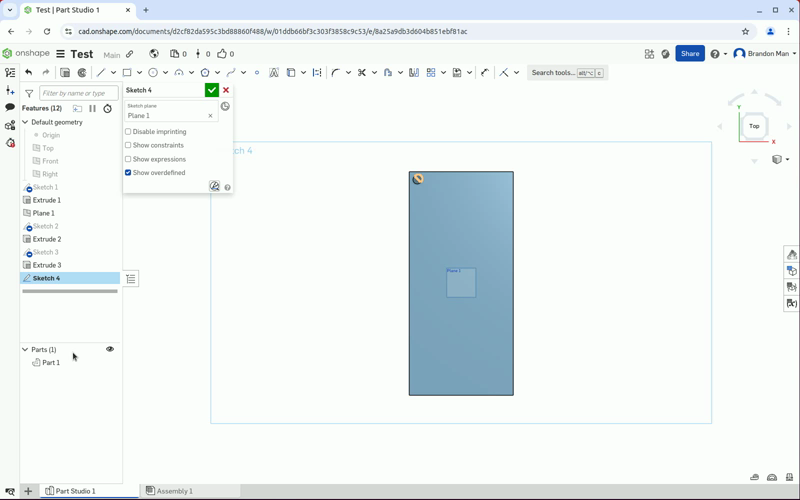
key(y)
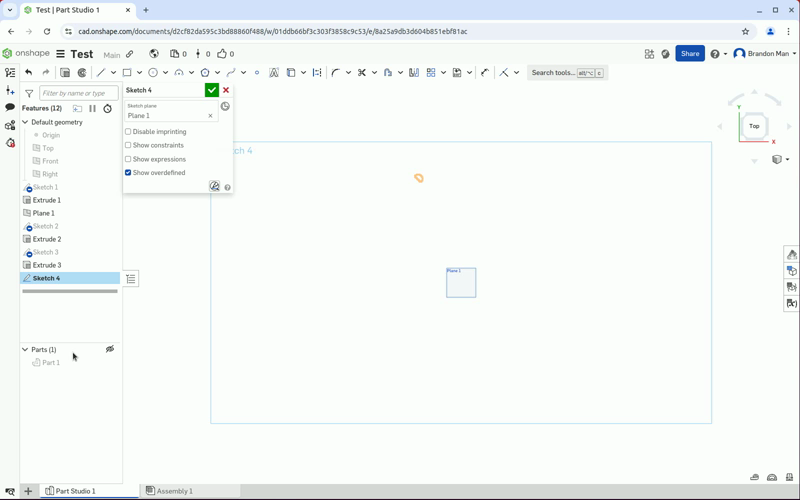
key(a)
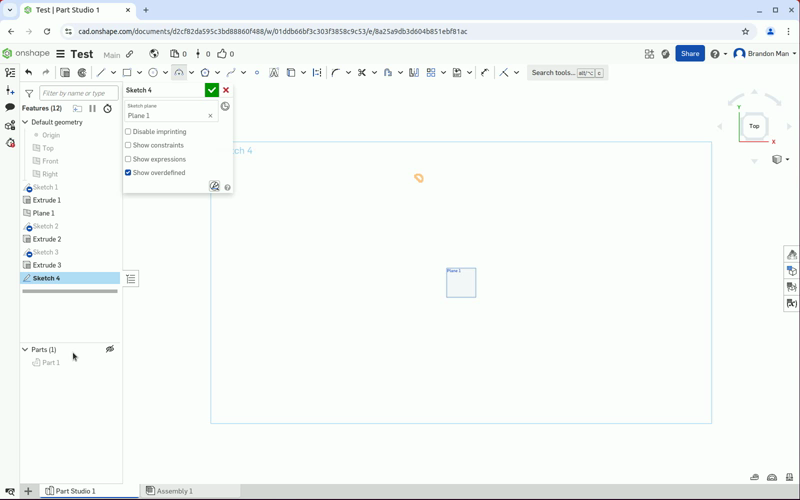
key_down(shift)
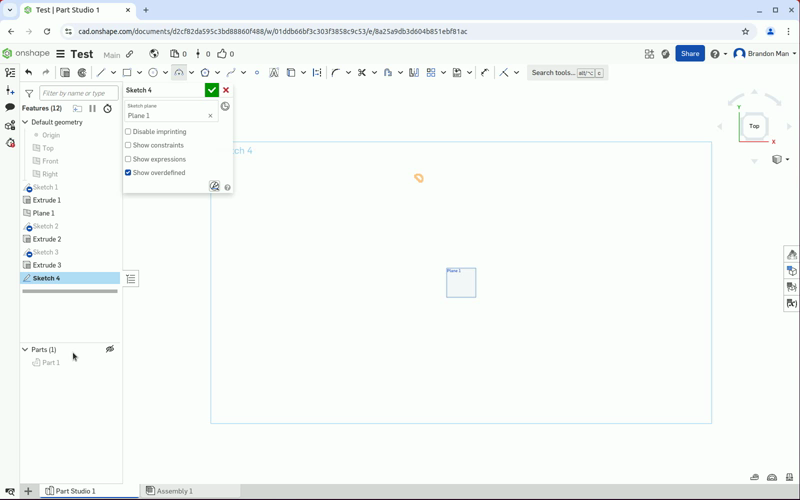
mouse_move(494, 176)
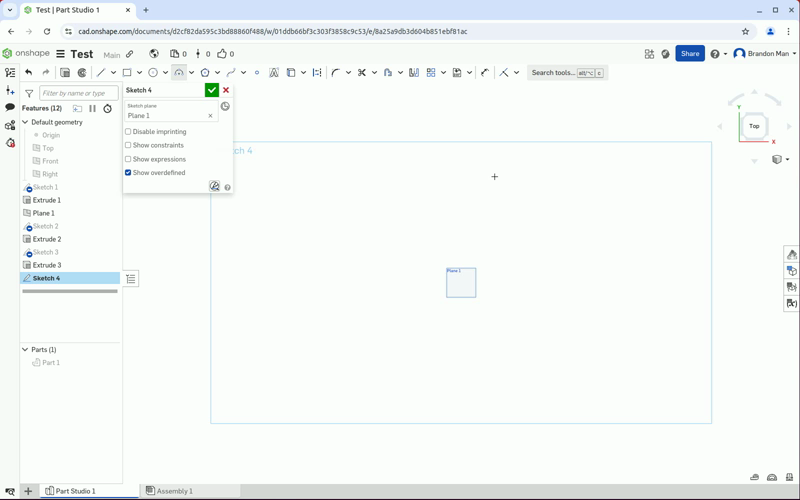
click(494, 176)
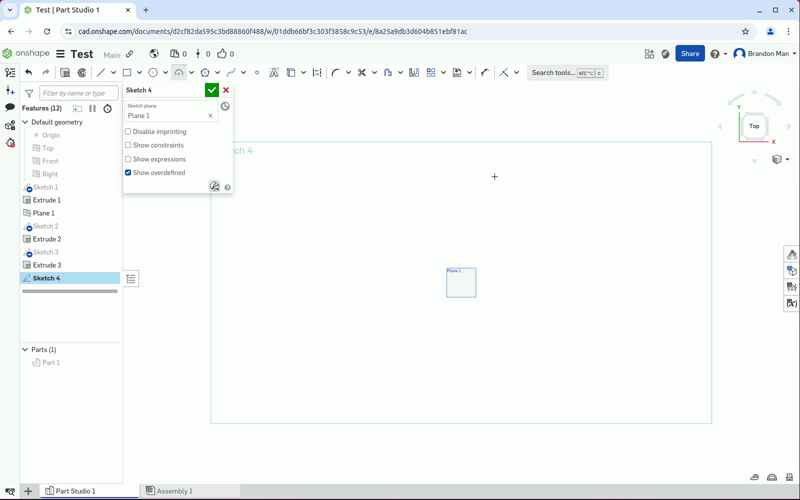
key_up(shift)
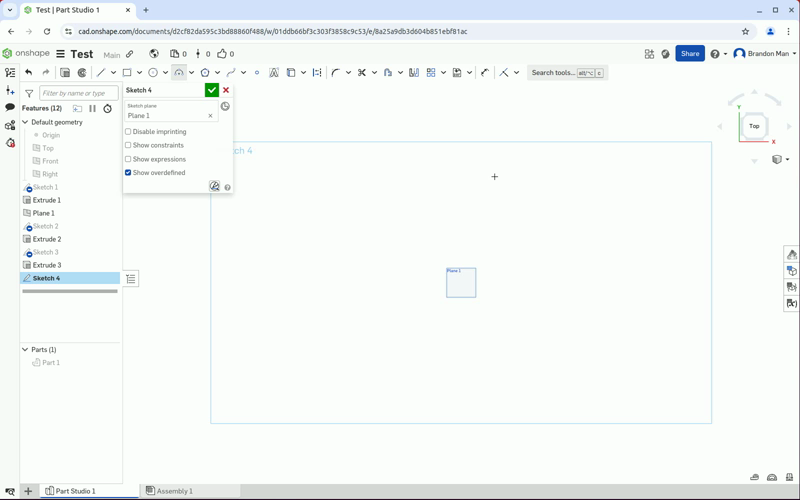
key_down(shift)
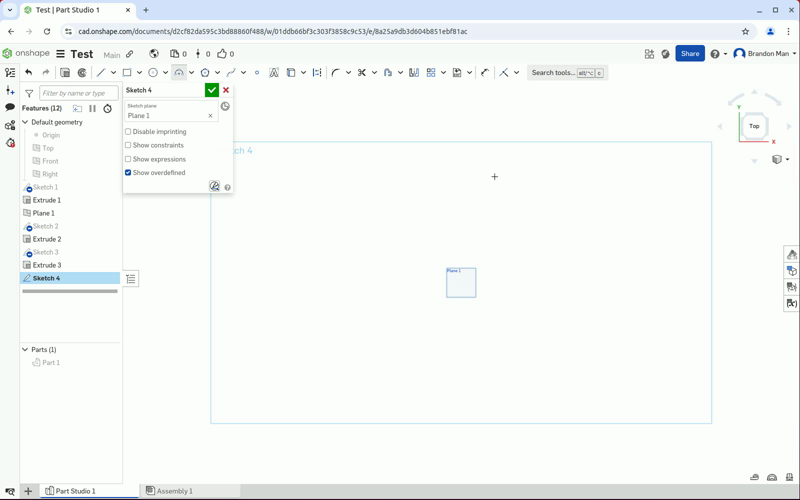
mouse_move(500, 182)
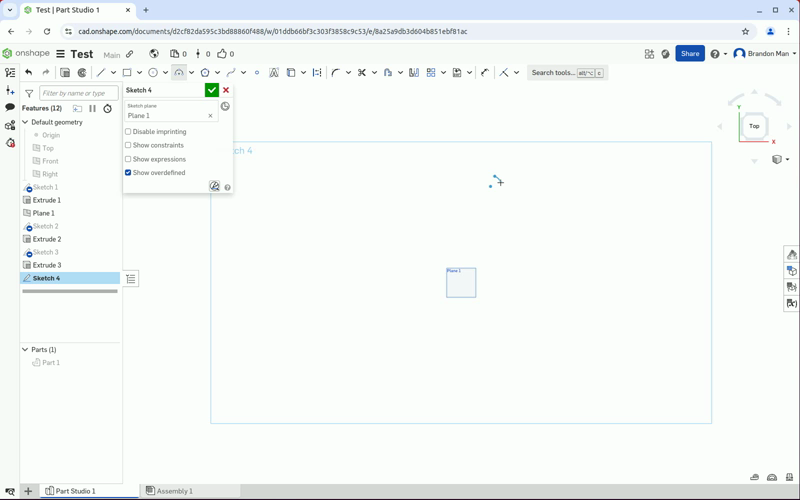
click(500, 182)
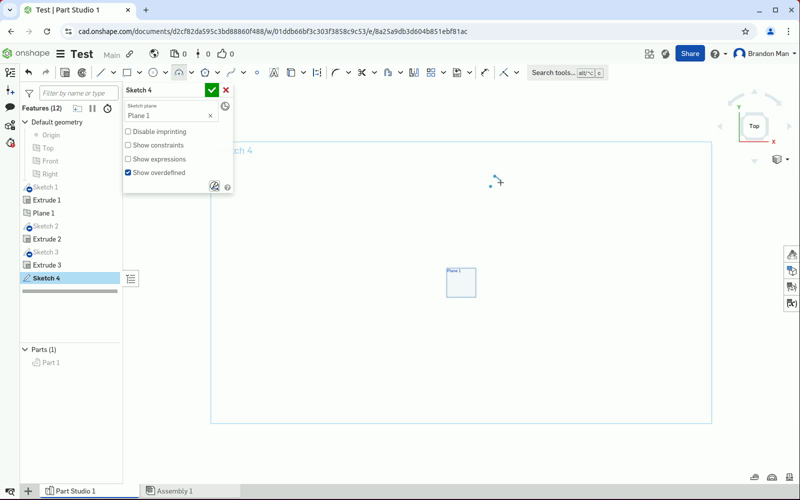
mouse_move(494, 182)
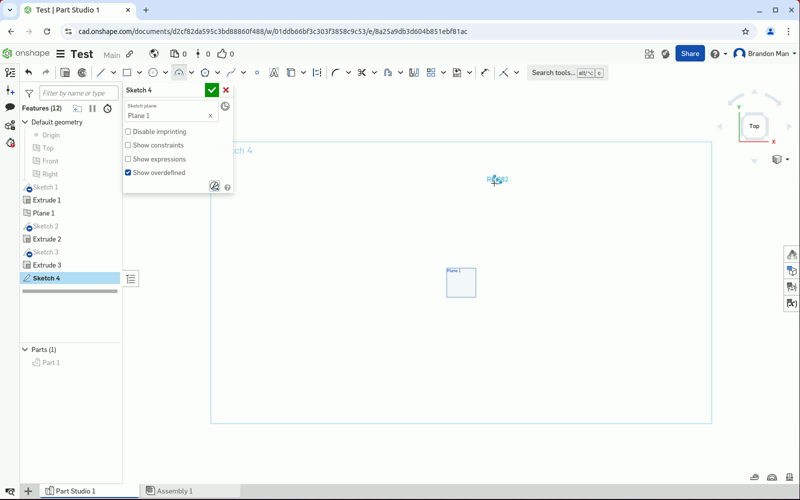
click(494, 182)
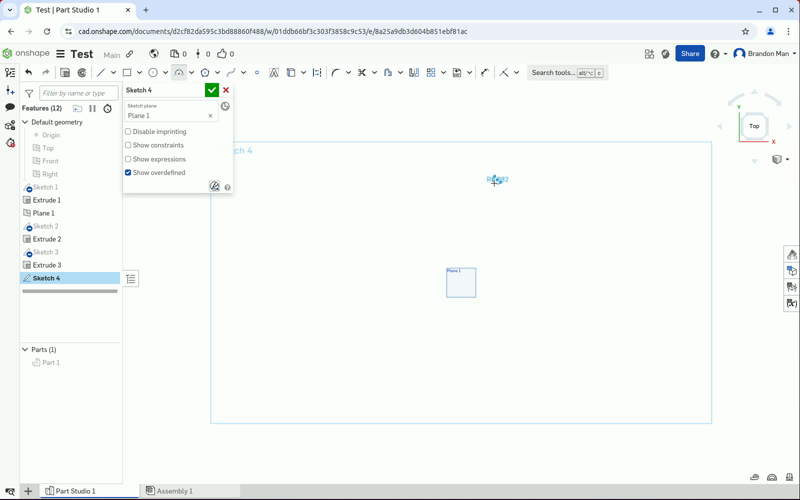
key_up(shift)
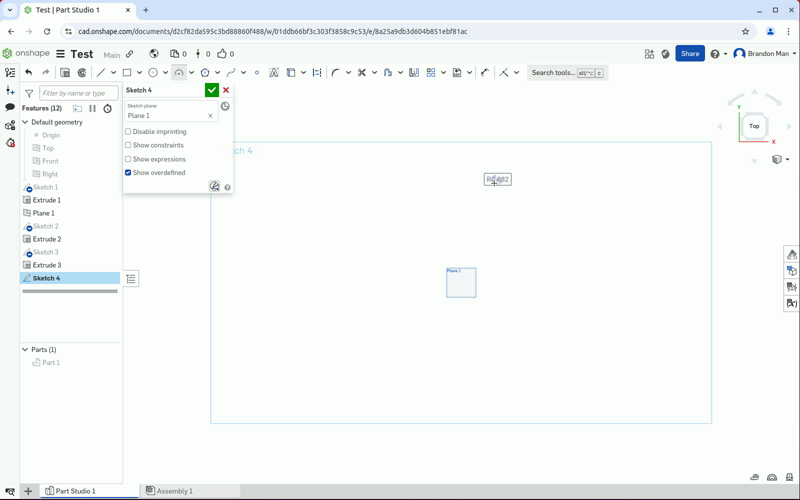
key(esc)
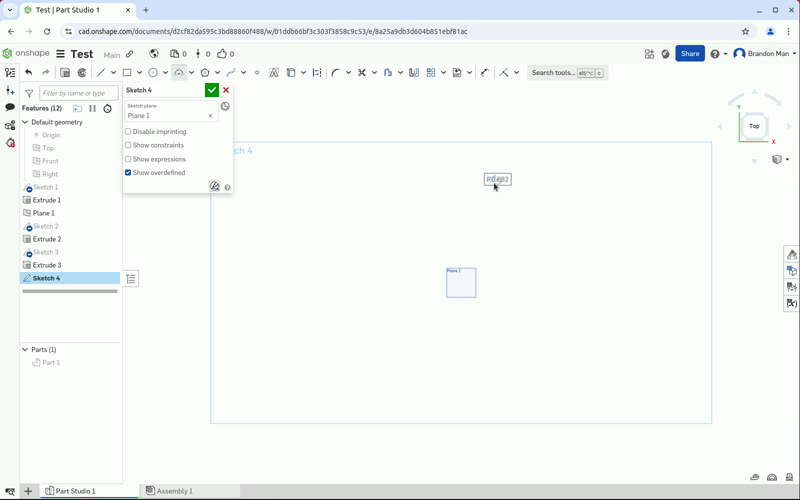
key(l)
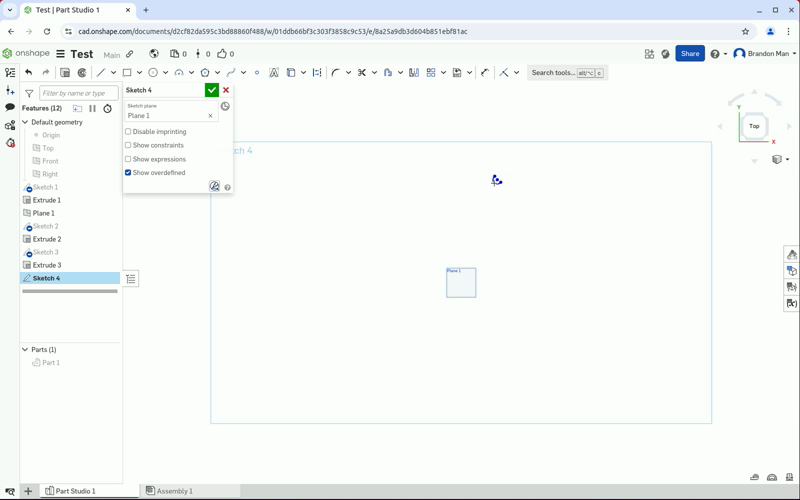
mouse_move(500, 182)
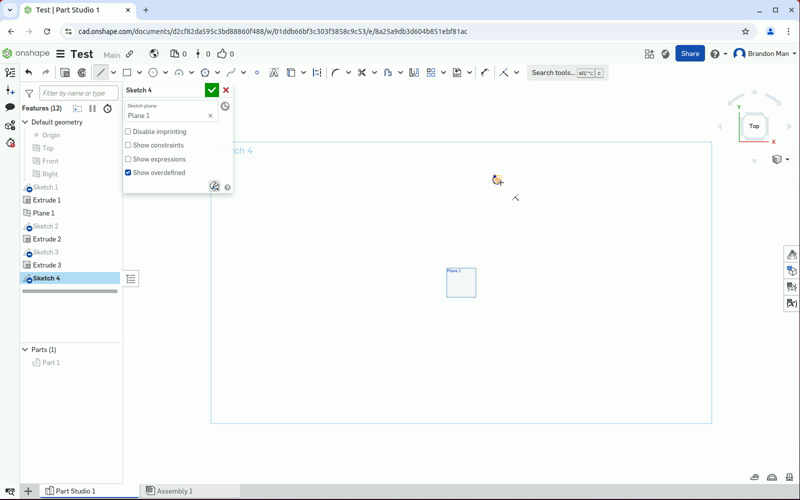
scroll(6)
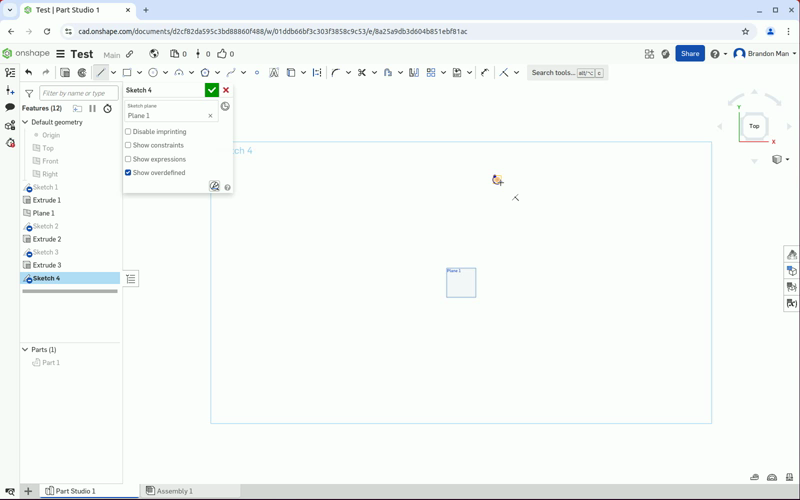
scroll(6)
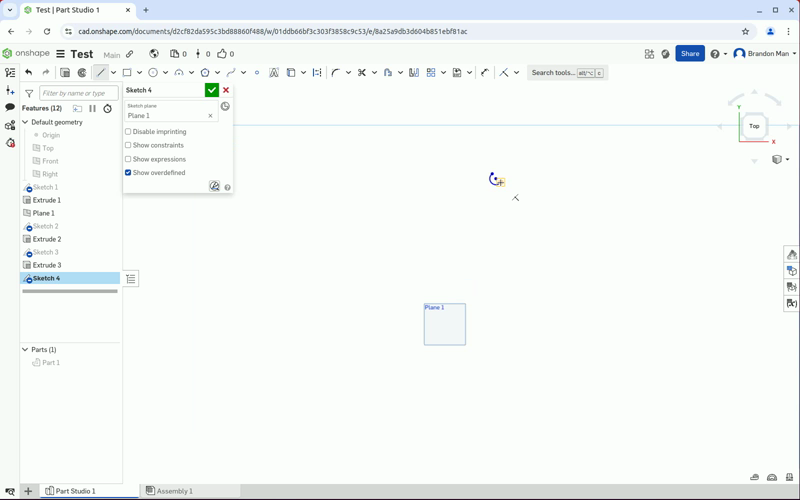
scroll(6)
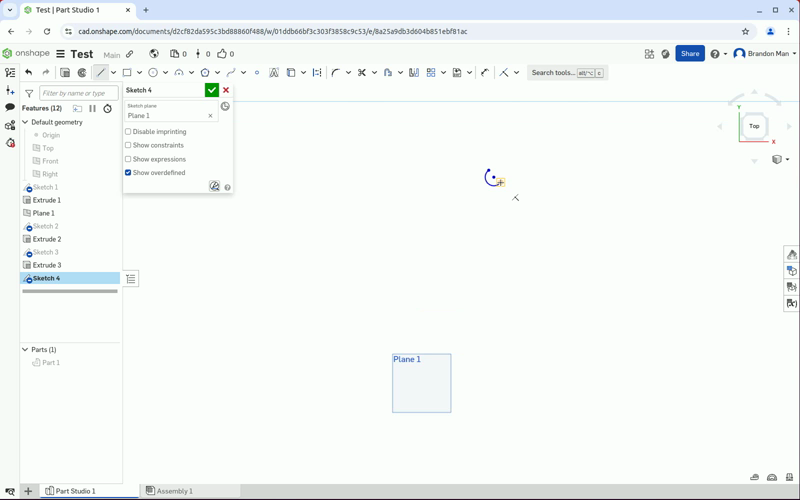
scroll(6)
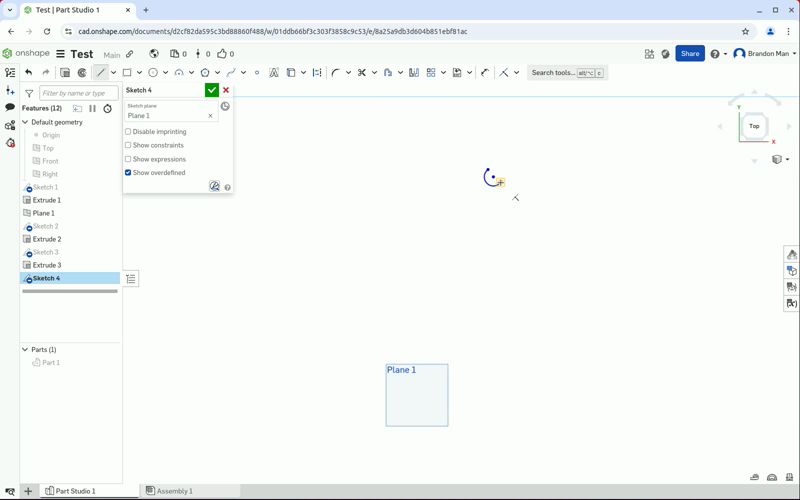
scroll(6)
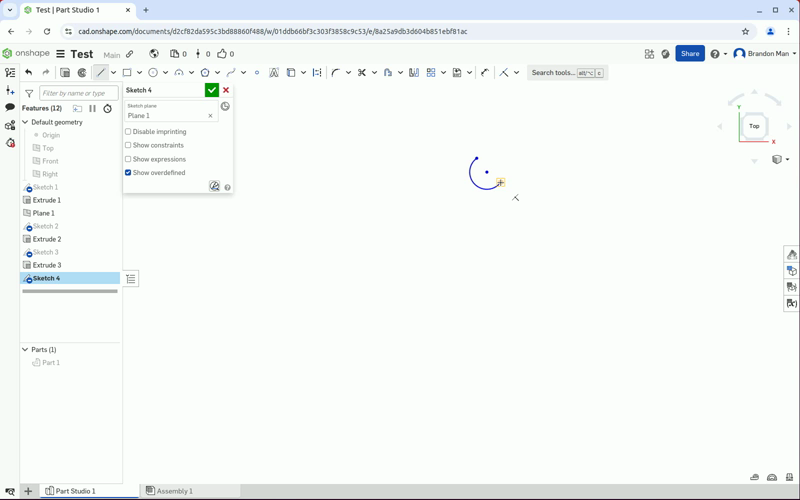
scroll(6)
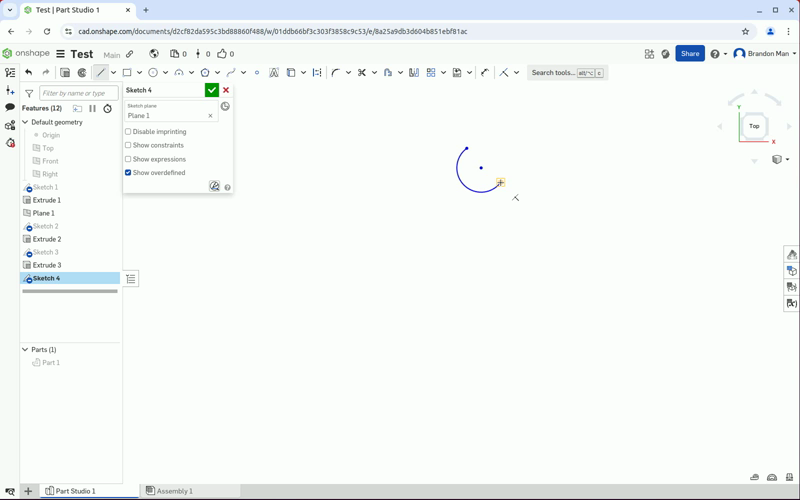
scroll(6)
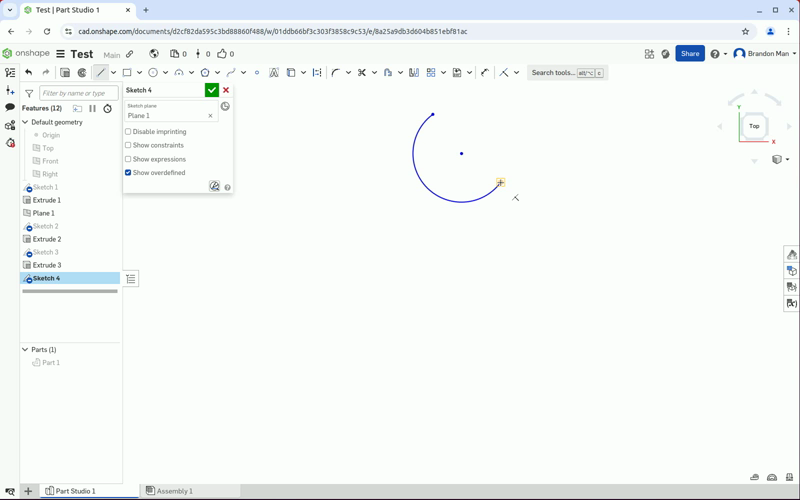
click(500, 182)
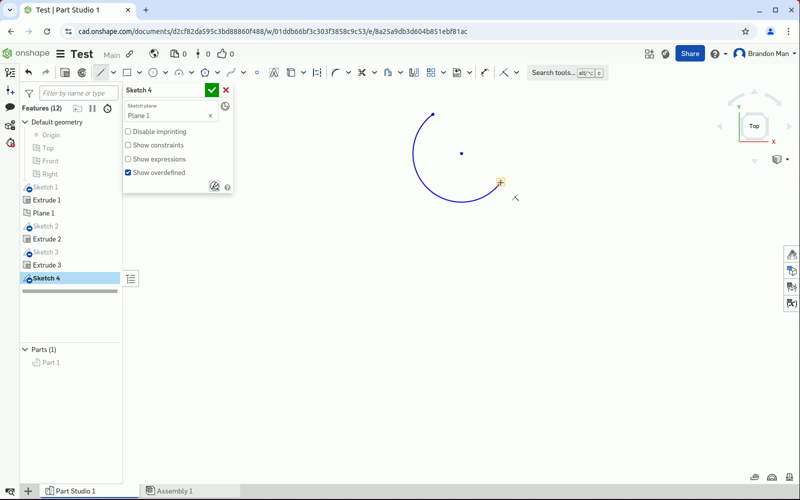
scroll(-6)
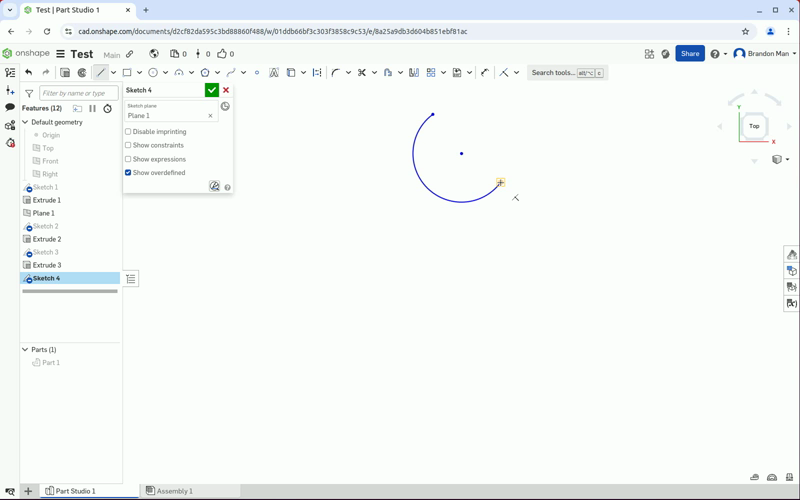
scroll(-6)
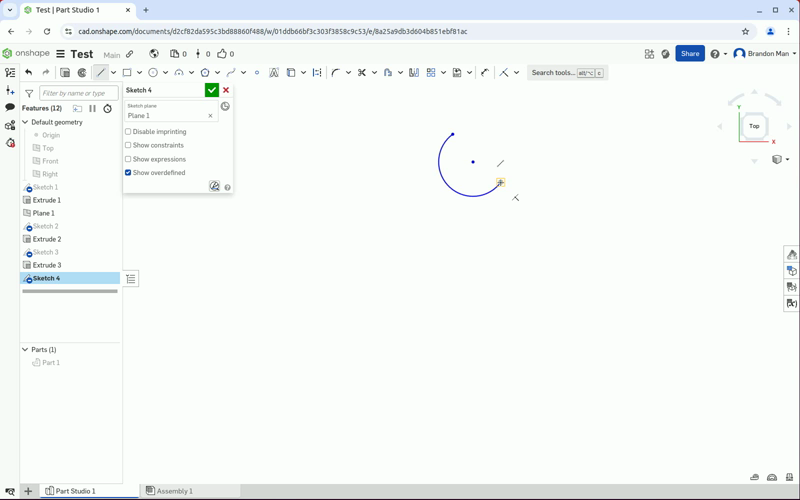
scroll(-6)
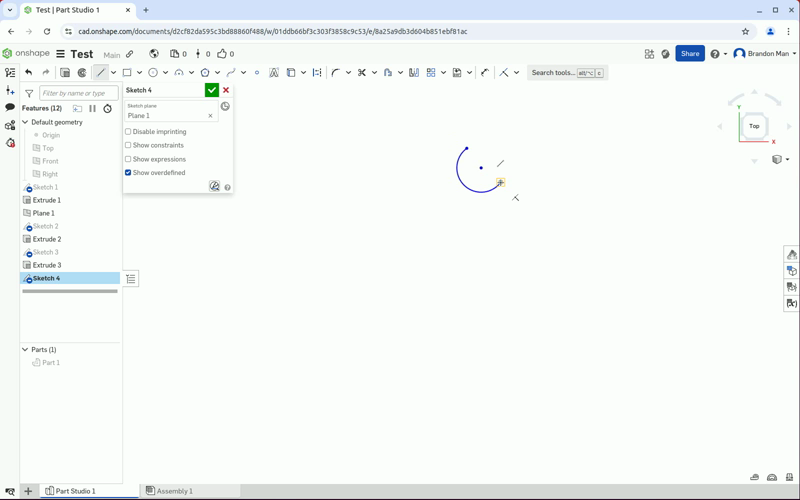
scroll(-6)
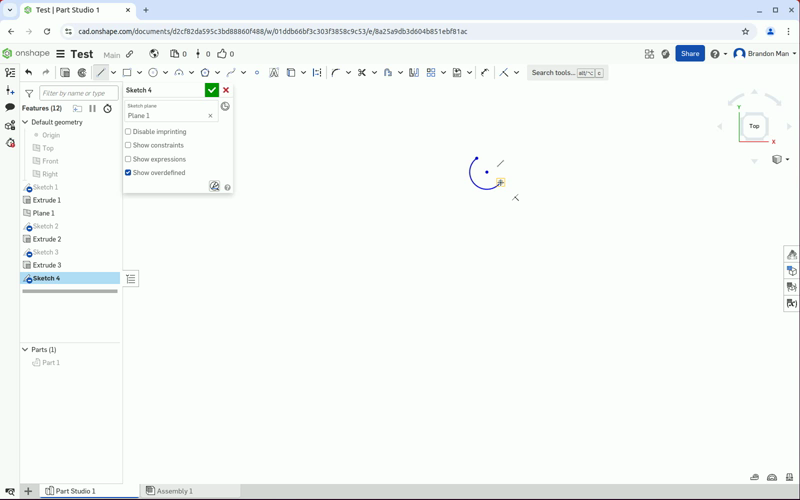
scroll(-6)
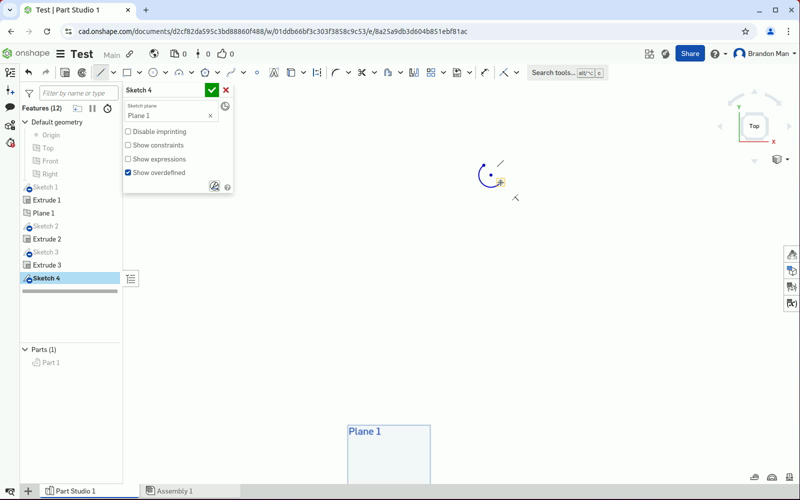
scroll(-6)
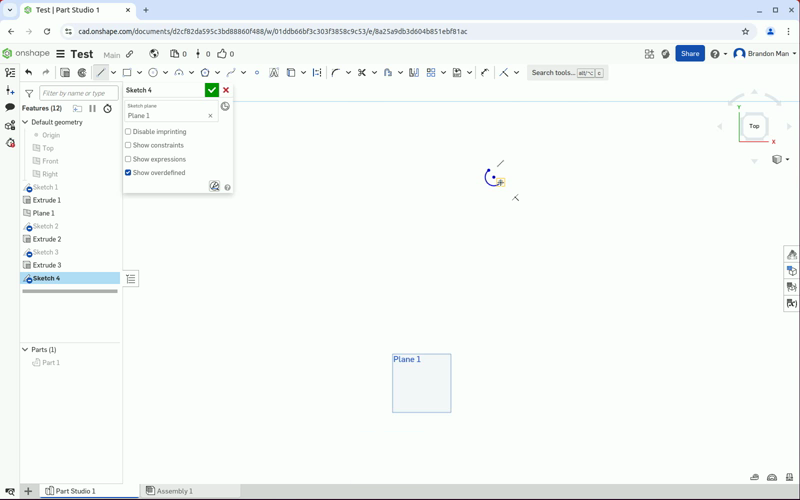
scroll(-6)
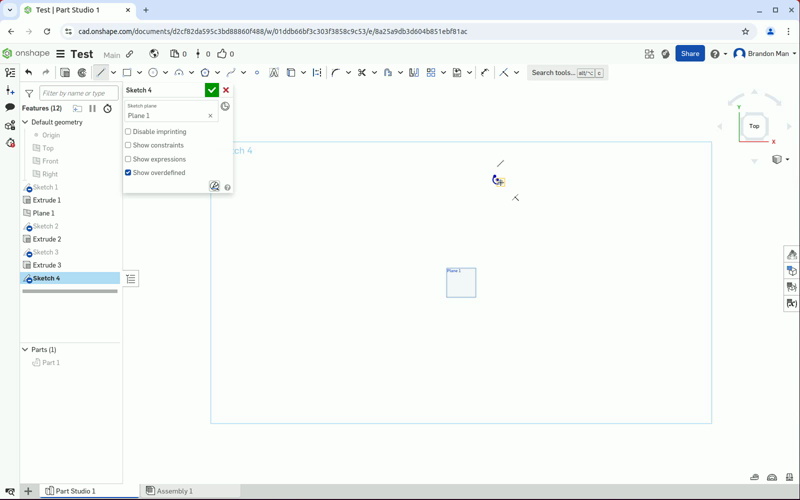
mouse_move(530, 182)
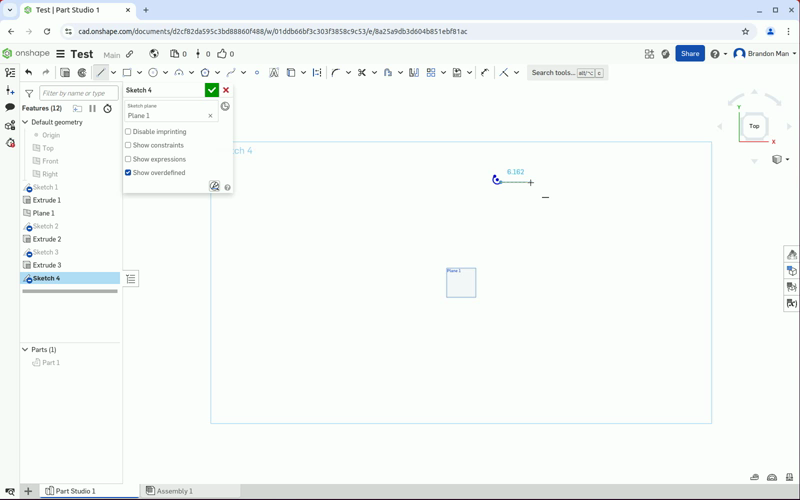
key_down(shift)
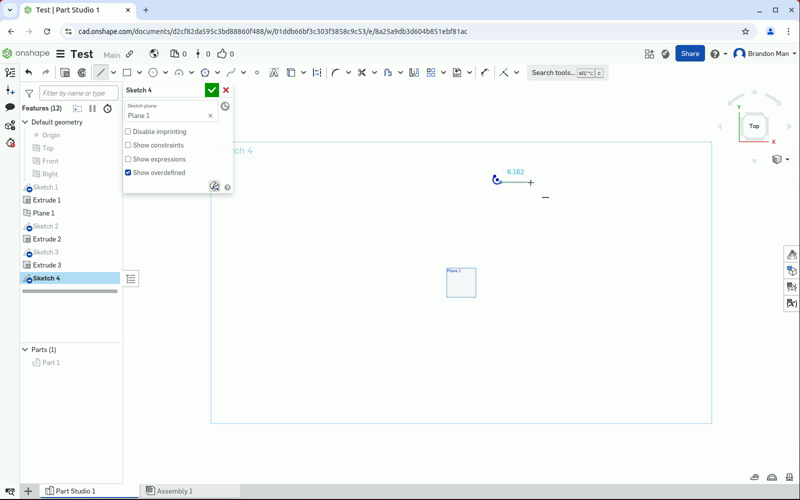
mouse_move(494, 176)
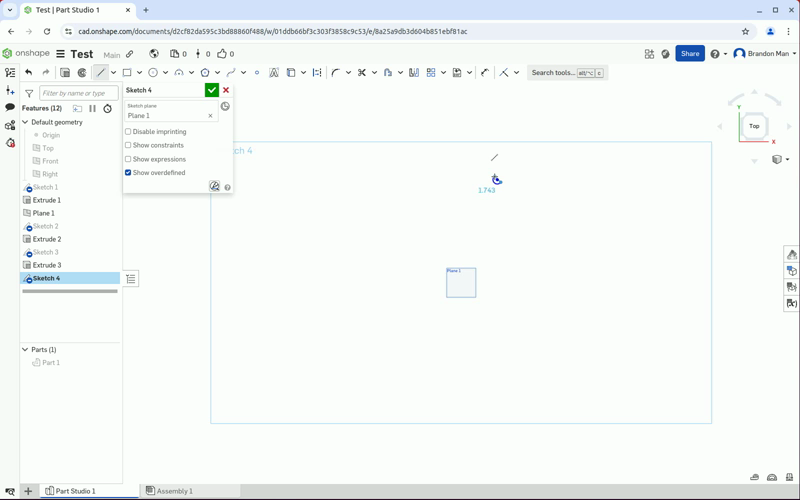
scroll(6)
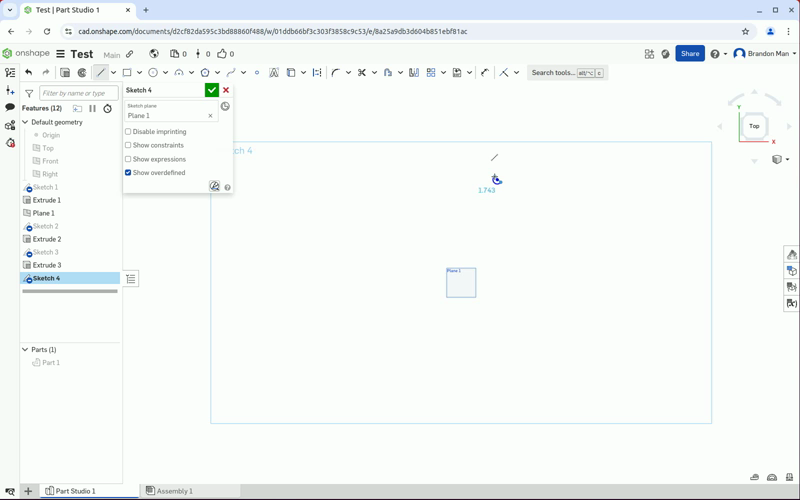
scroll(6)
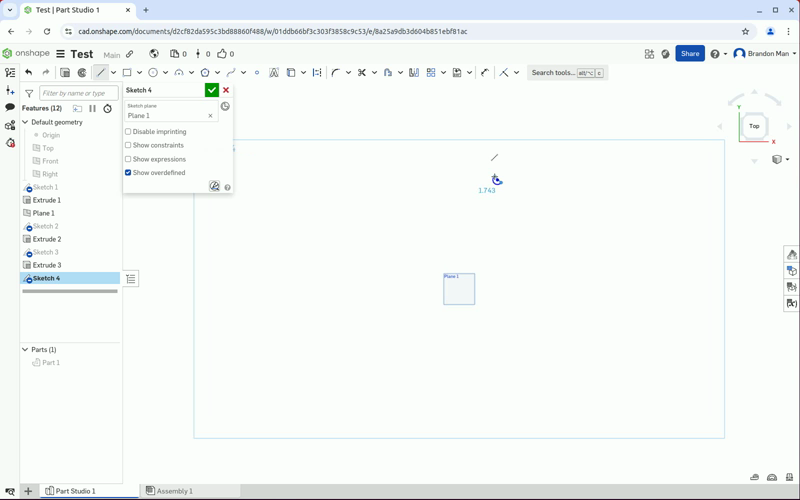
scroll(6)
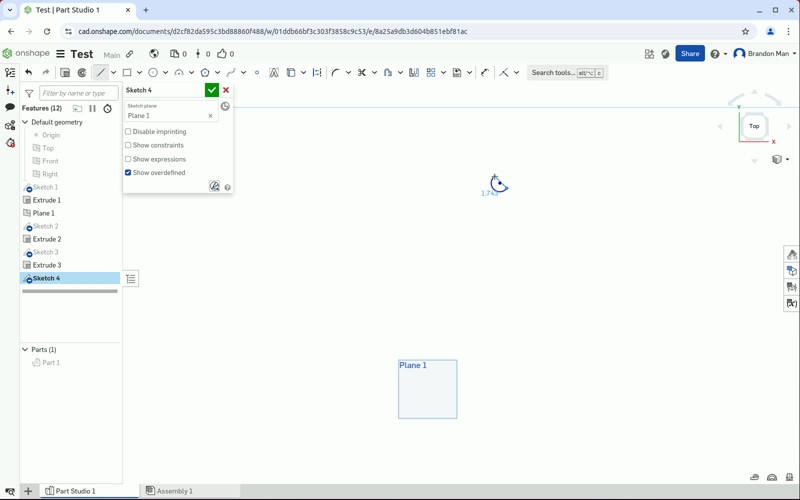
scroll(6)
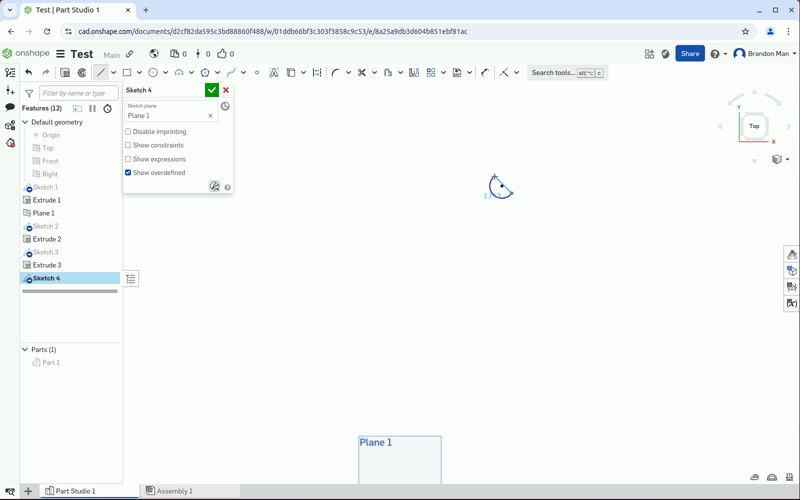
scroll(6)
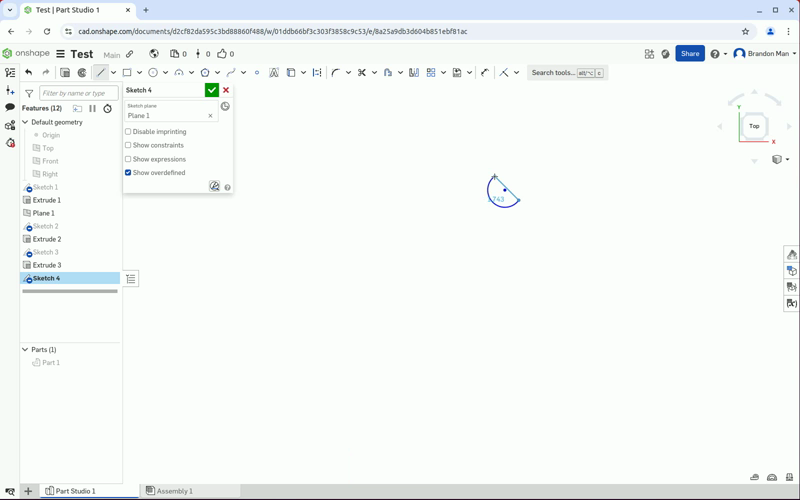
scroll(6)
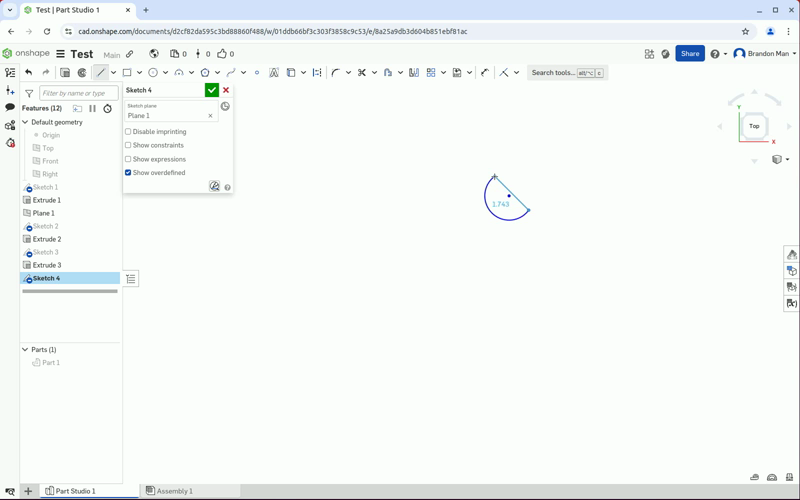
scroll(6)
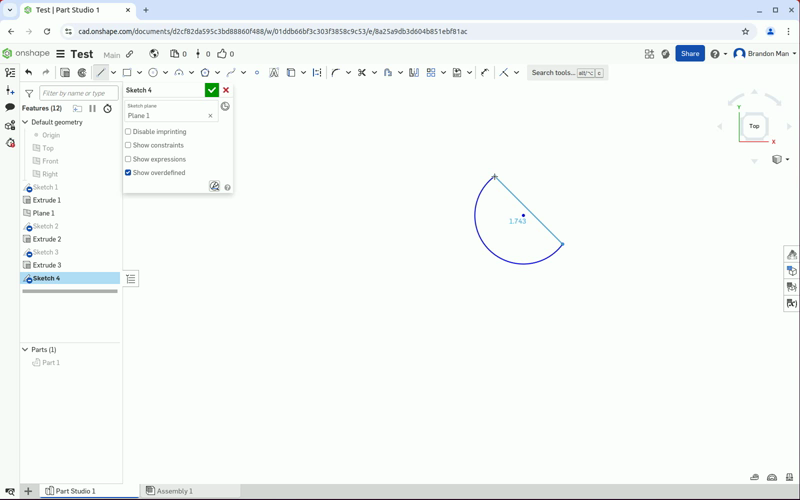
key_up(shift)
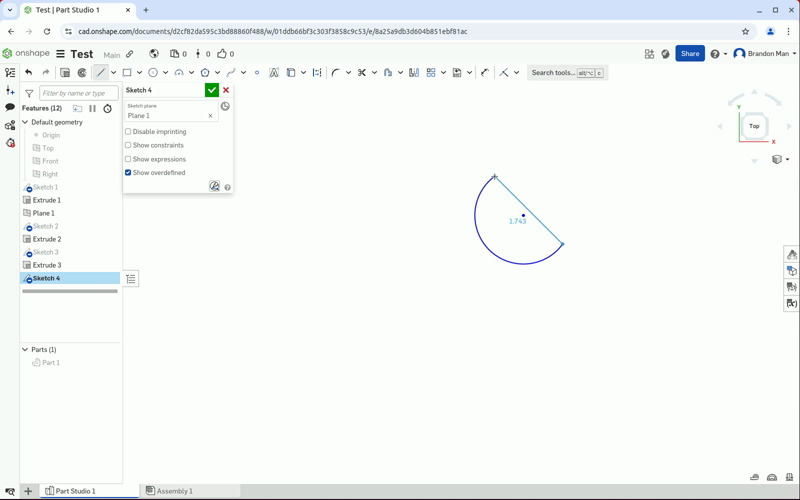
click(494, 176)
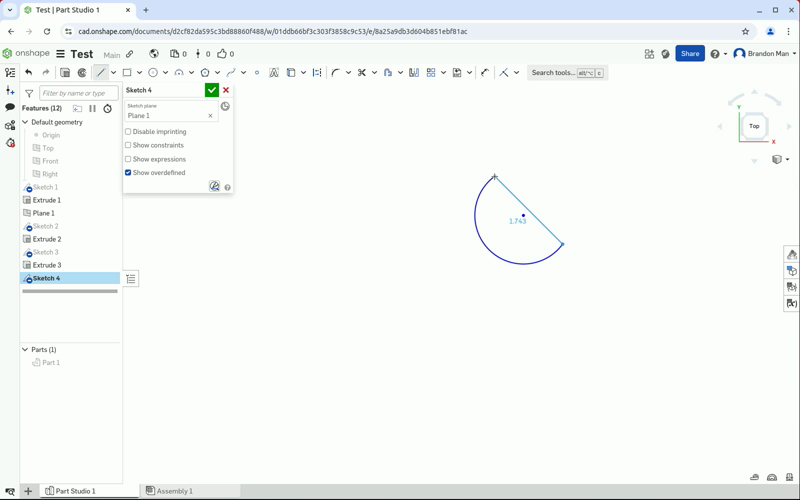
scroll(-6)
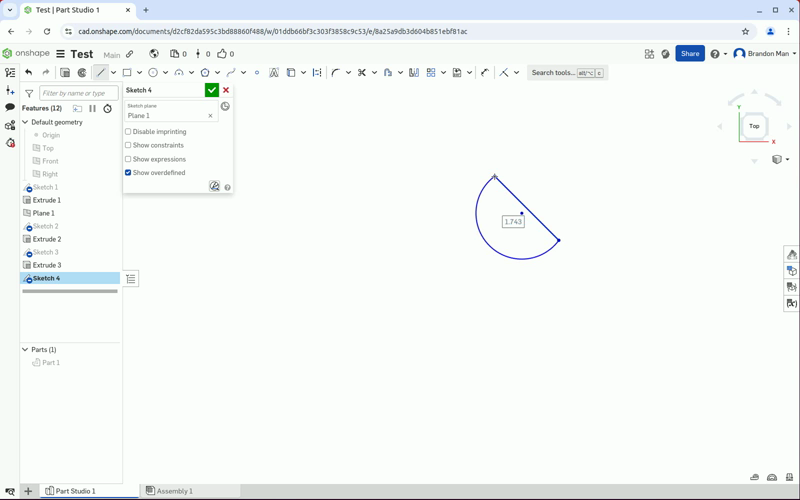
scroll(-6)
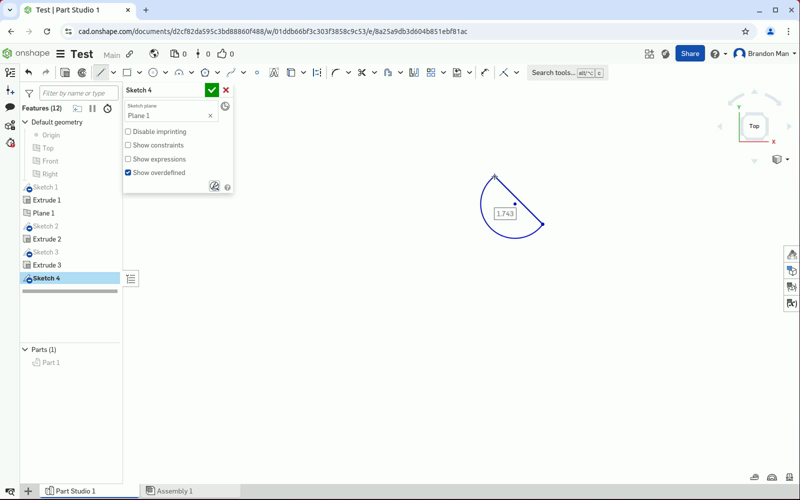
scroll(-6)
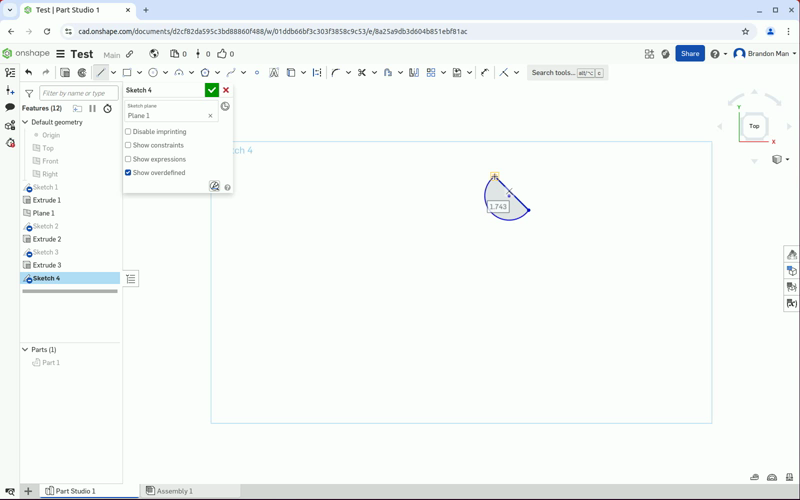
scroll(-6)
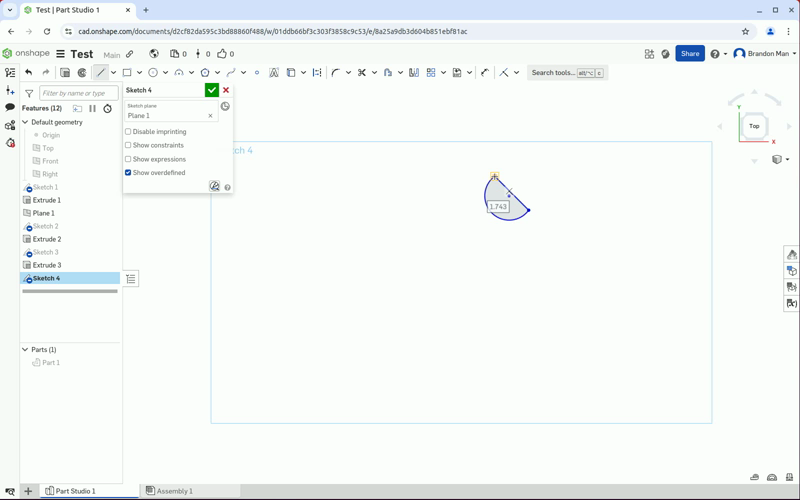
scroll(-6)
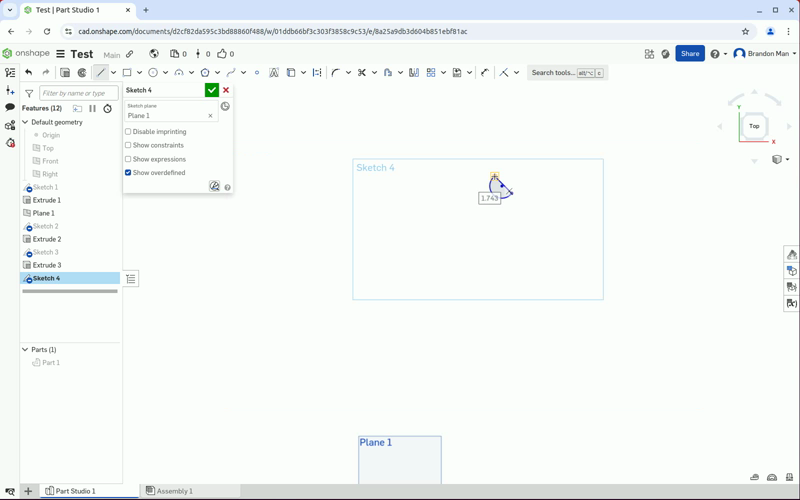
scroll(-6)
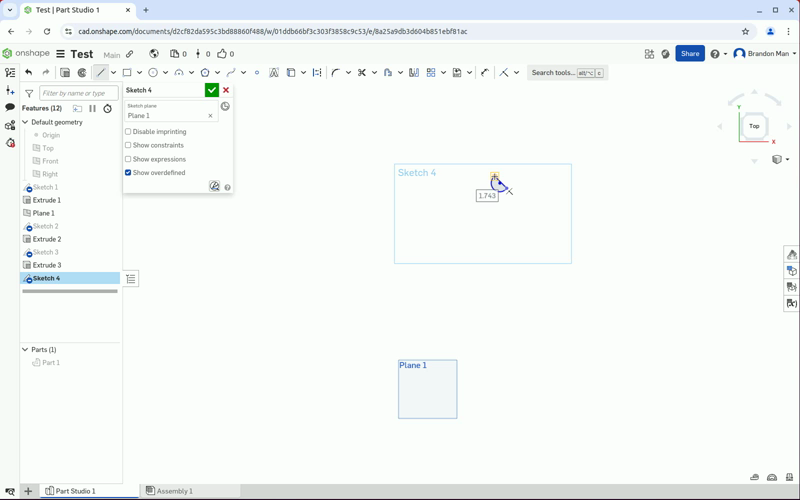
scroll(-6)
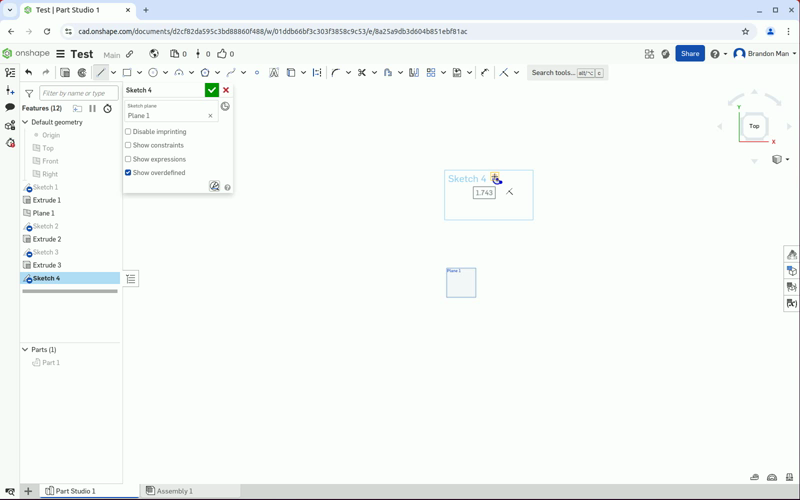
key(esc)
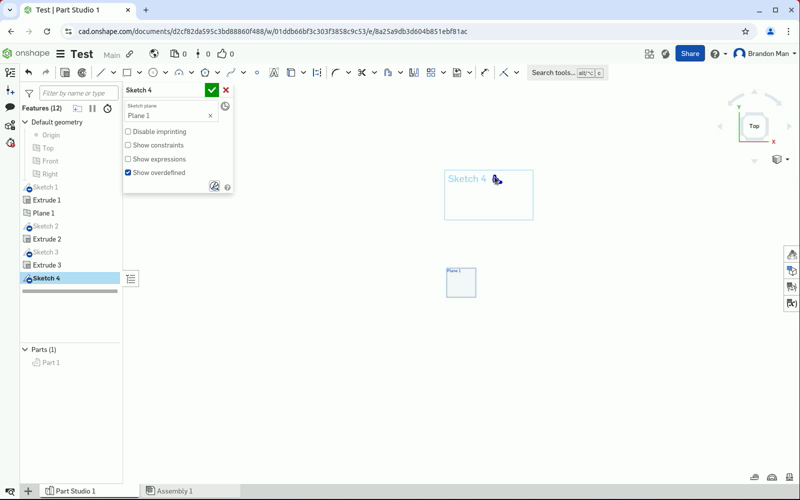
mouse_move(494, 181)
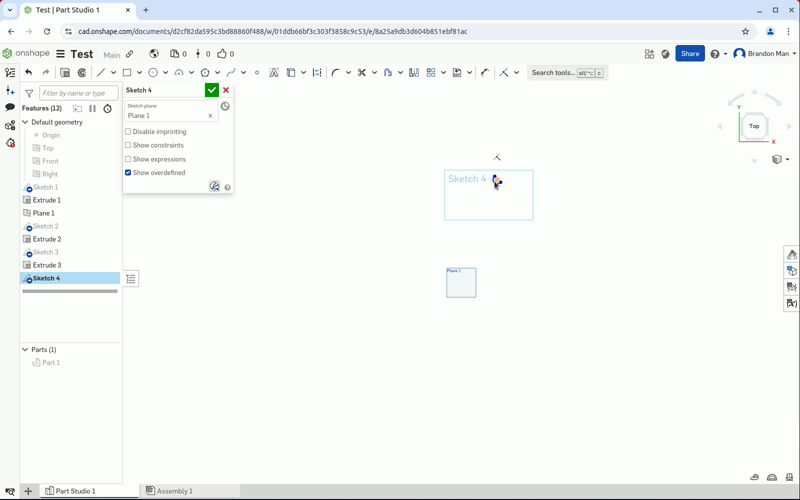
scroll(6)
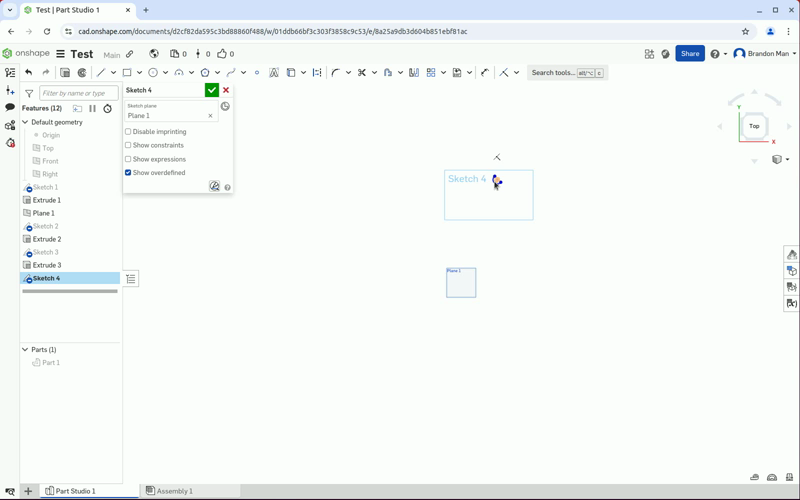
scroll(6)
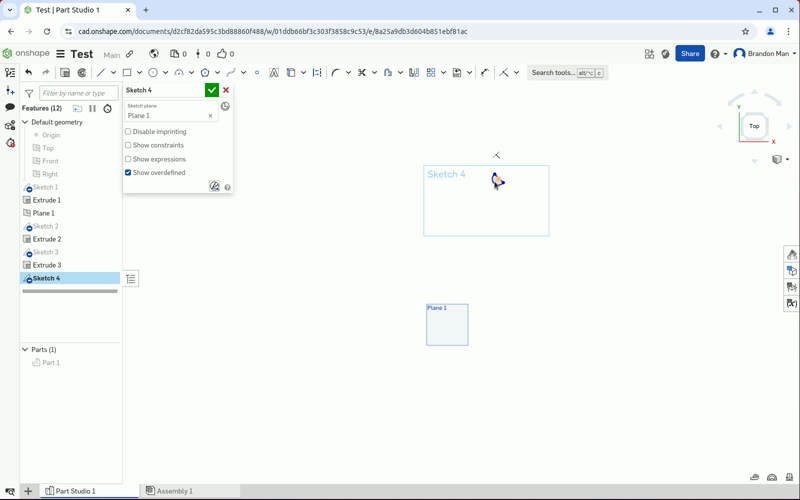
scroll(6)
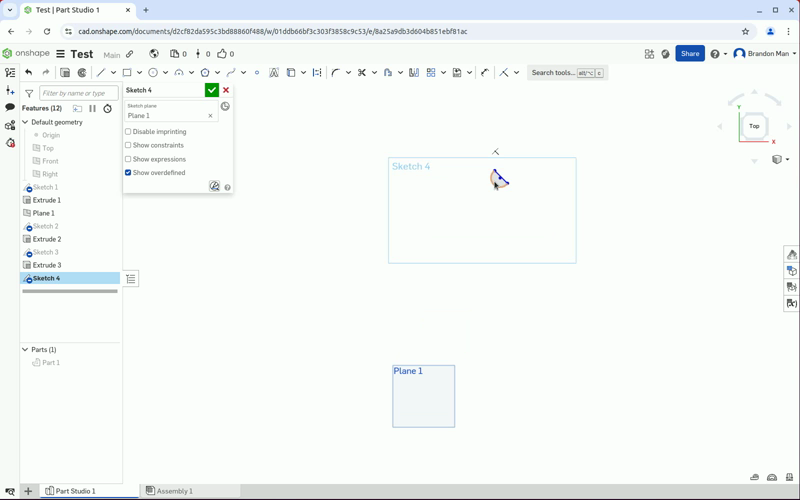
scroll(6)
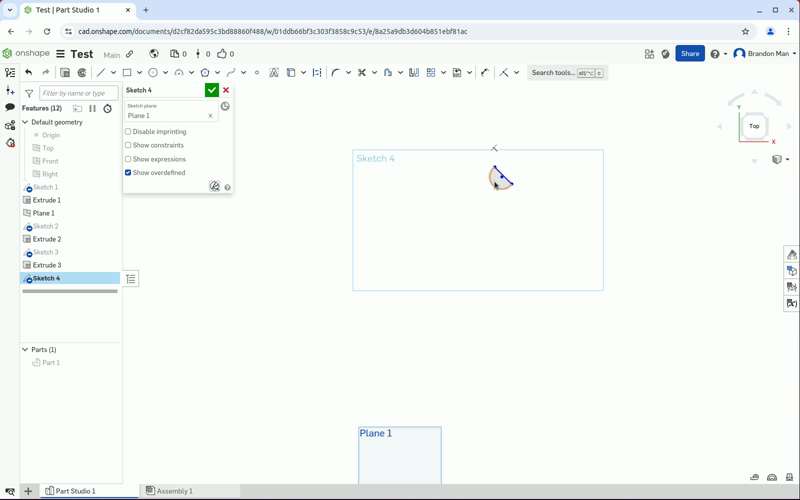
scroll(6)
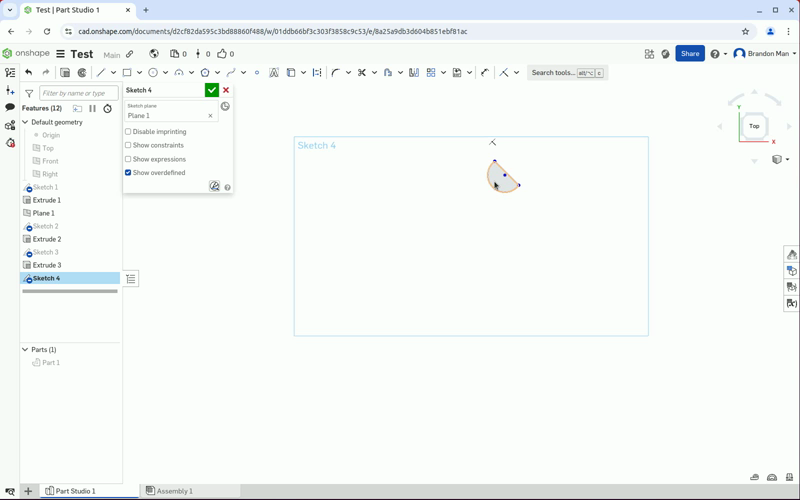
scroll(6)
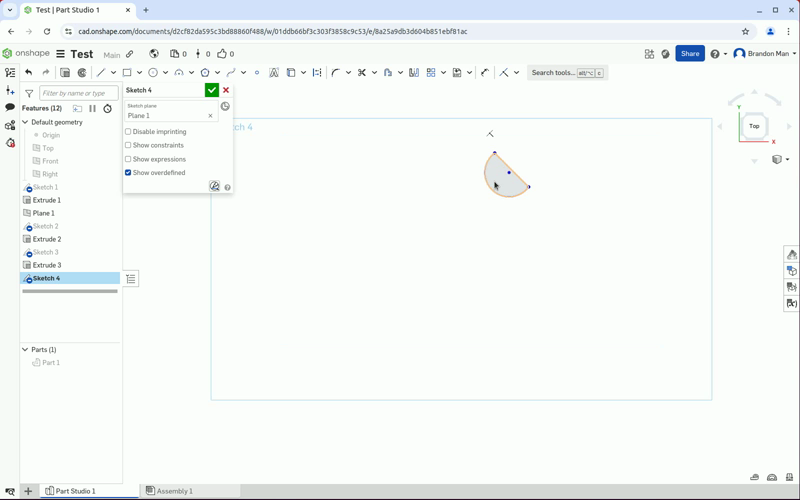
scroll(6)
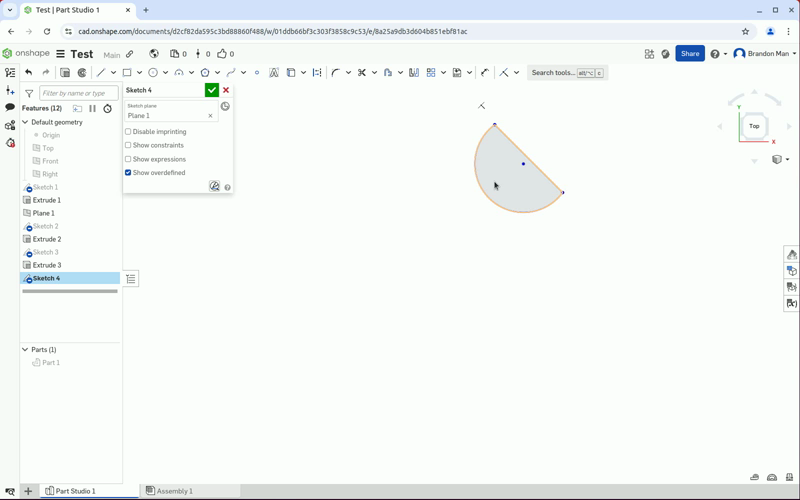
click(494, 181)
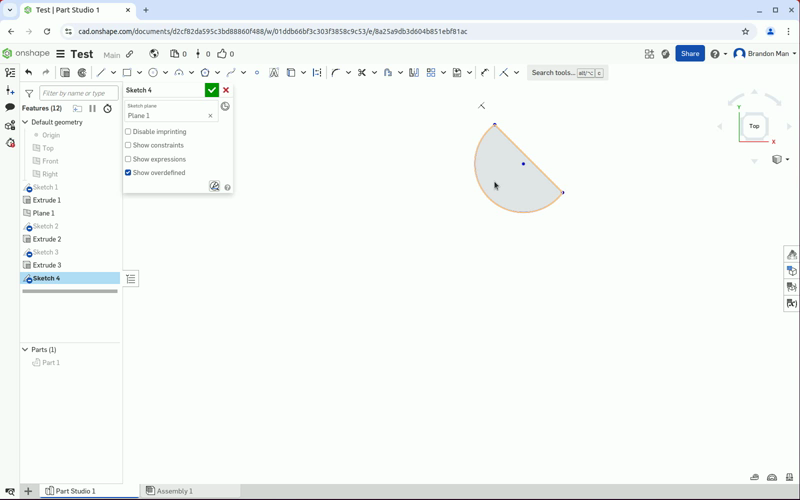
scroll(-6)
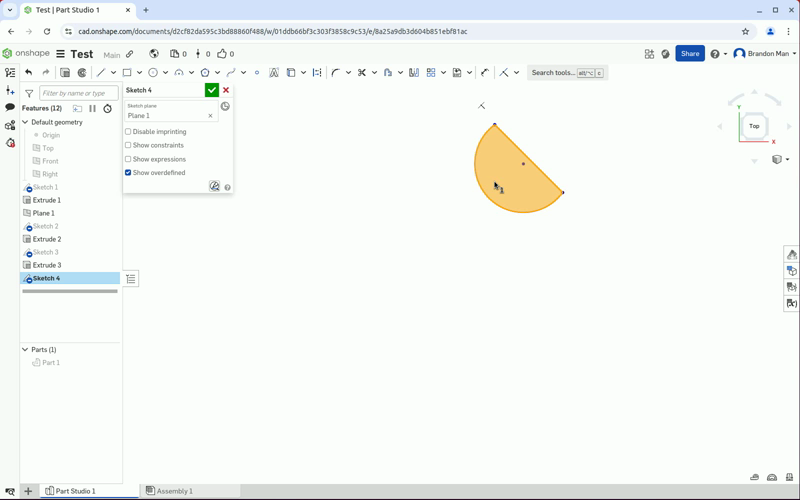
scroll(-6)
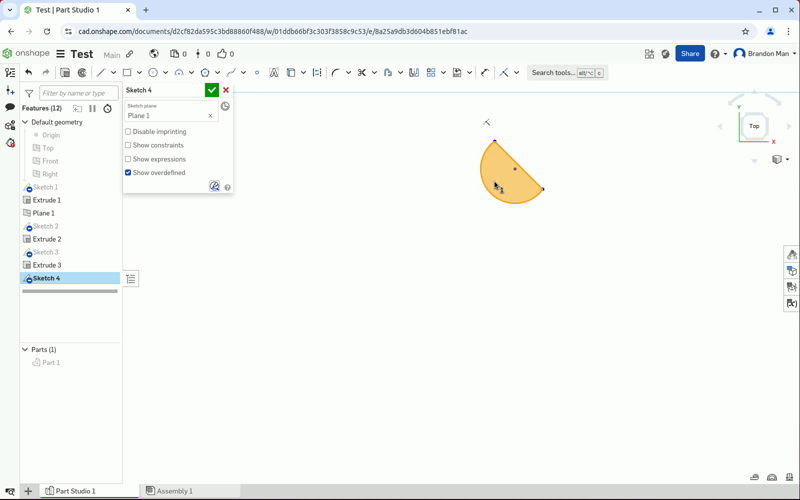
scroll(-6)
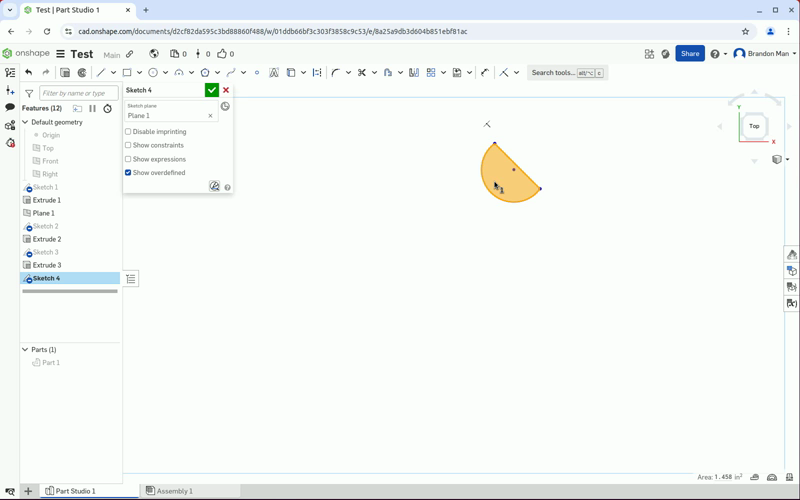
scroll(-6)
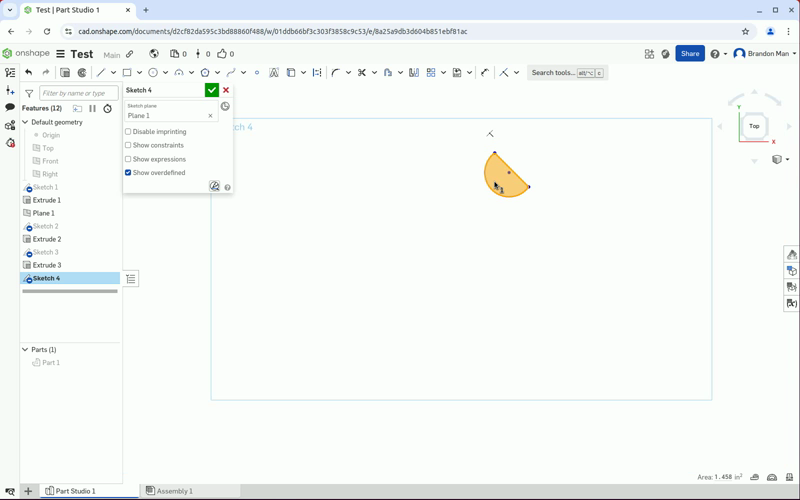
scroll(-6)
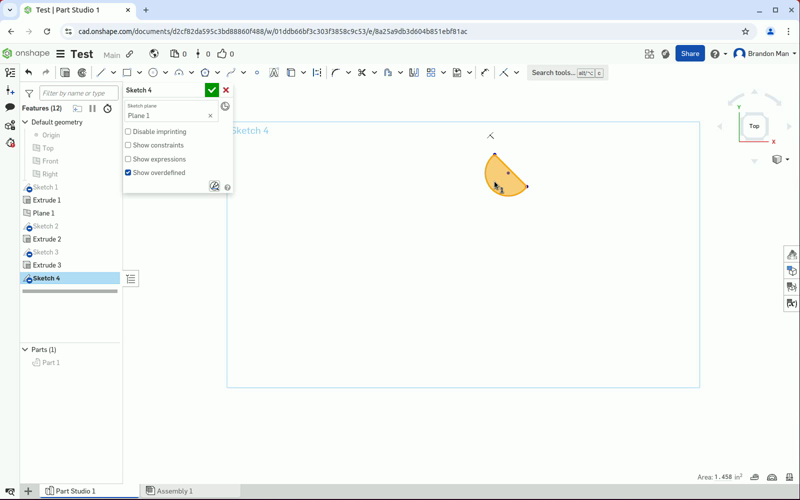
scroll(-6)
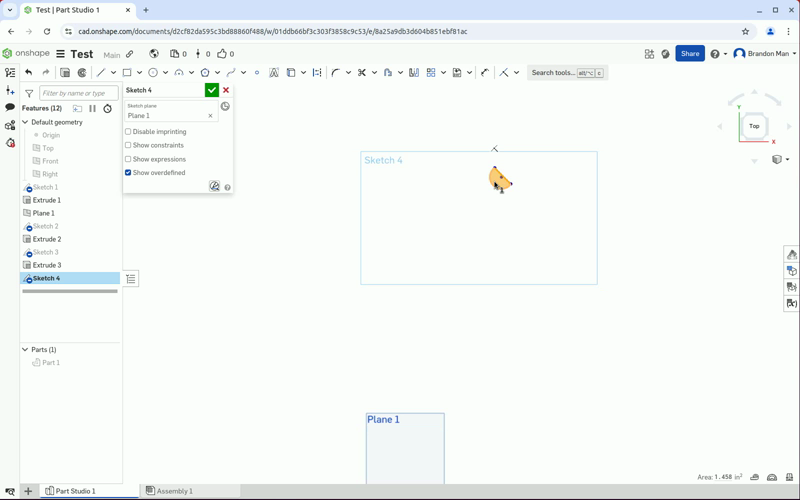
scroll(-6)
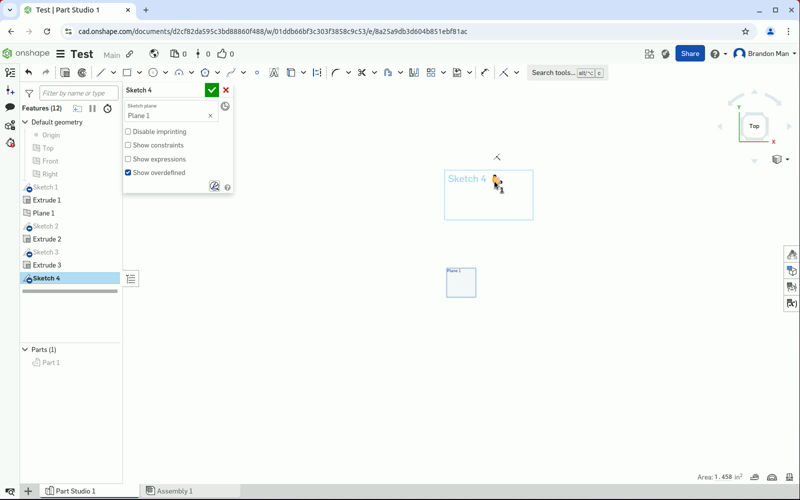
mouse_move(73, 352)
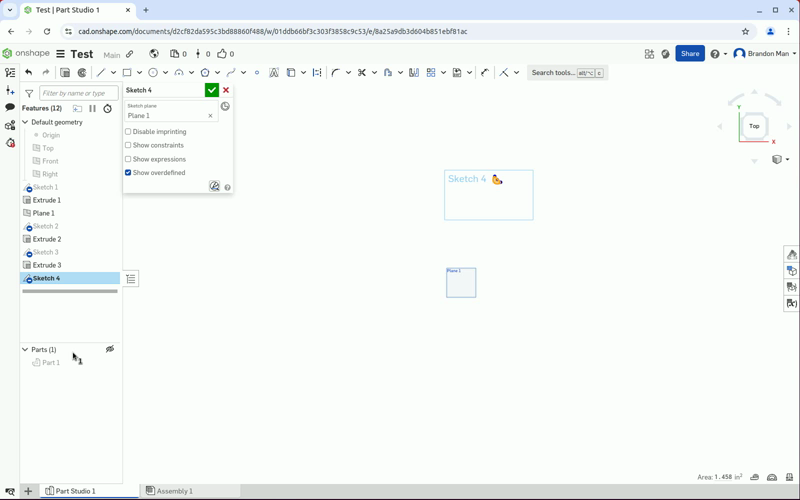
key(shift+y)
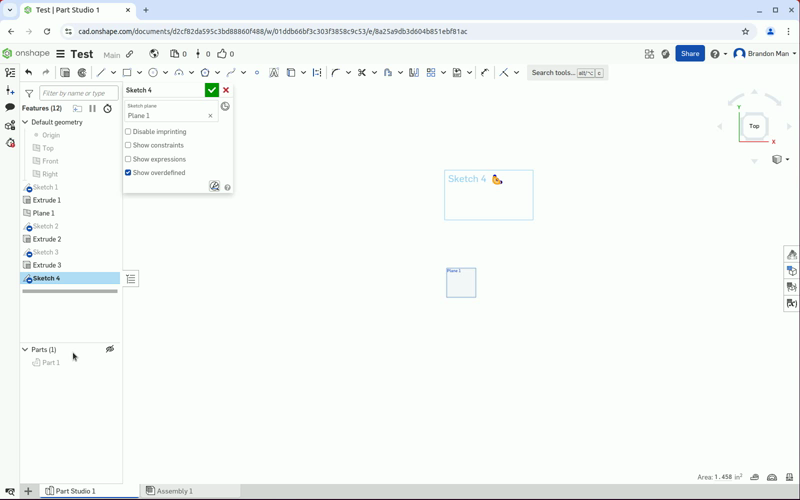
key(shift+e)
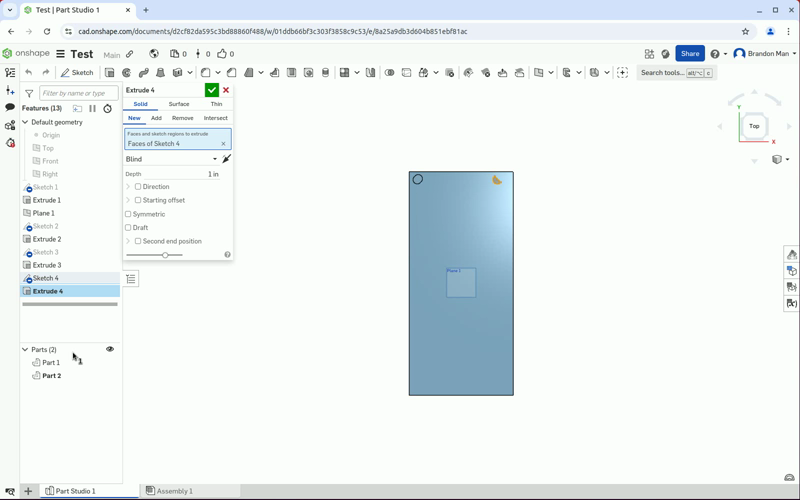
mouse_move(143, 106)
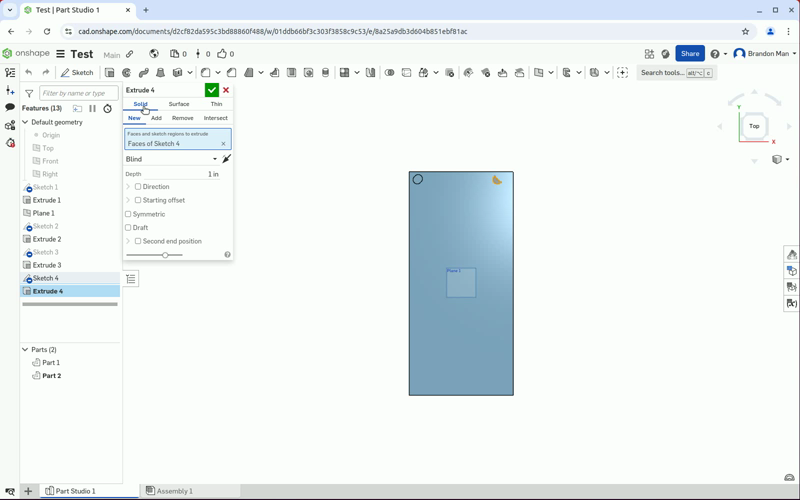
click(143, 106)
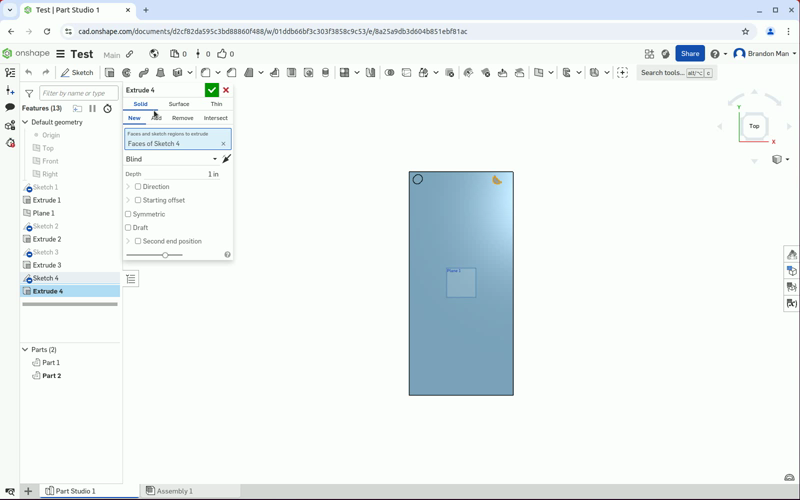
mouse_move(186, 120)
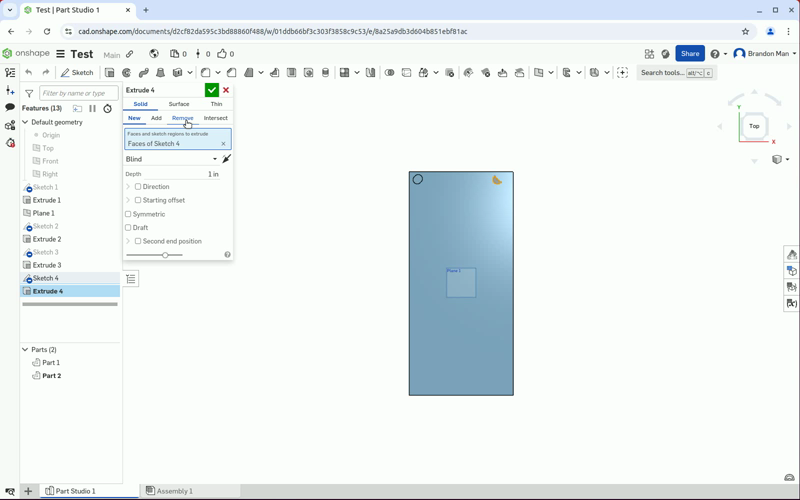
click(186, 120)
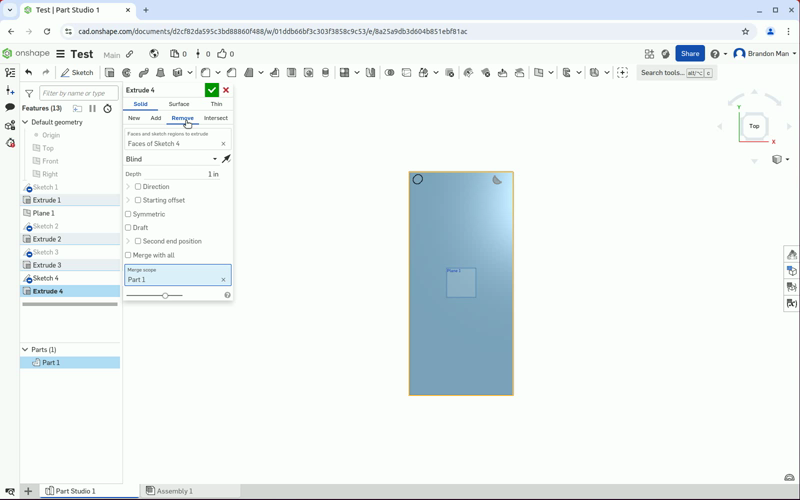
key(tab, 4)
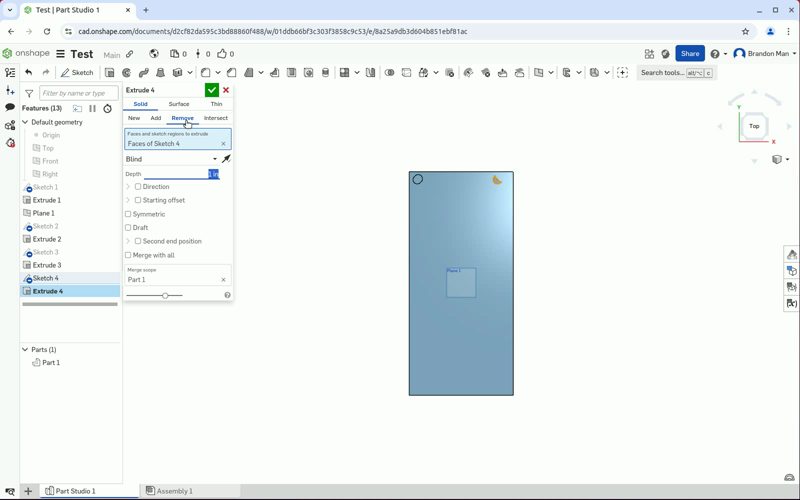
text(1.444)
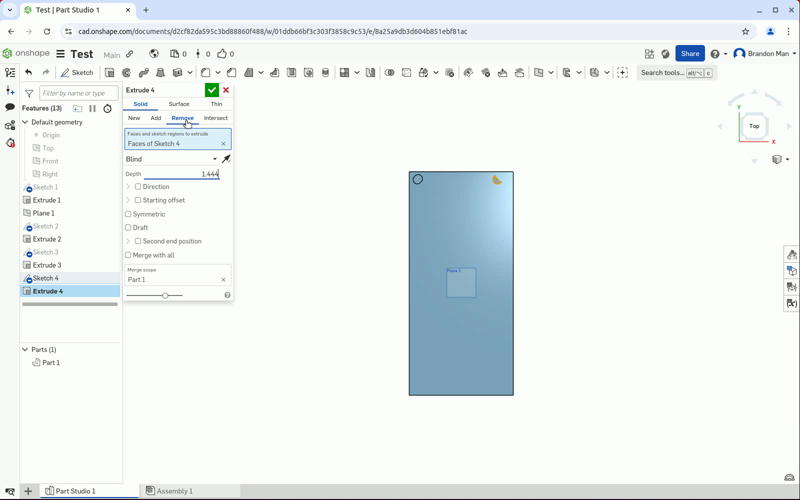
key(tab, 6)
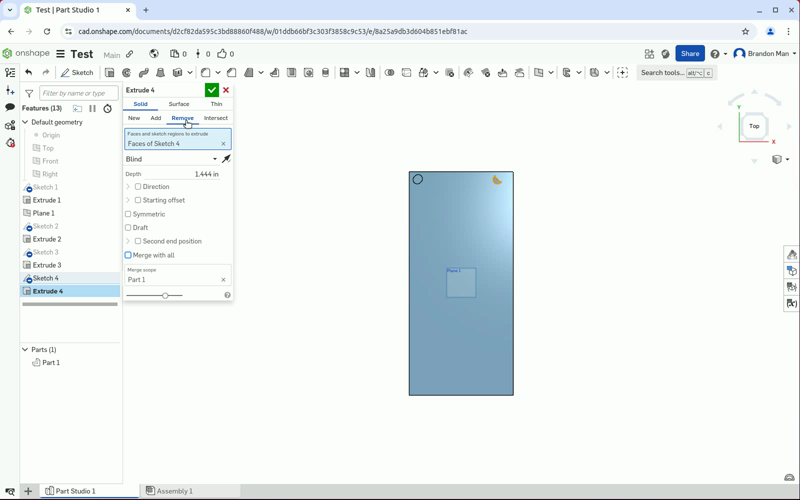
key(space)
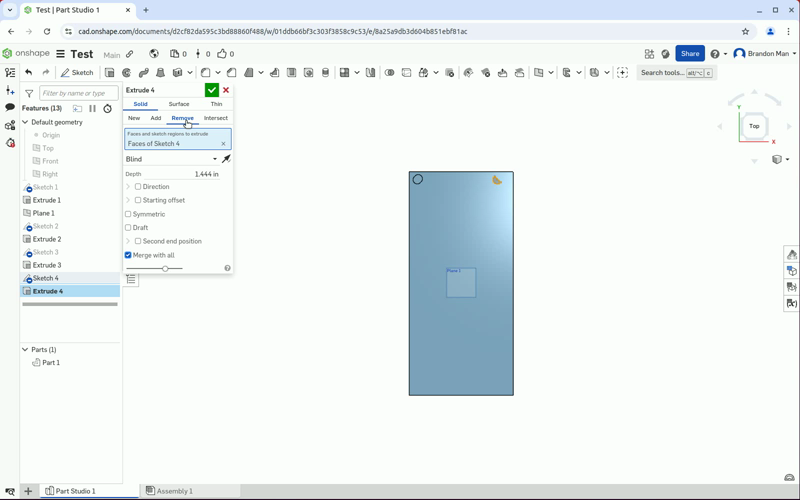
key(enter)
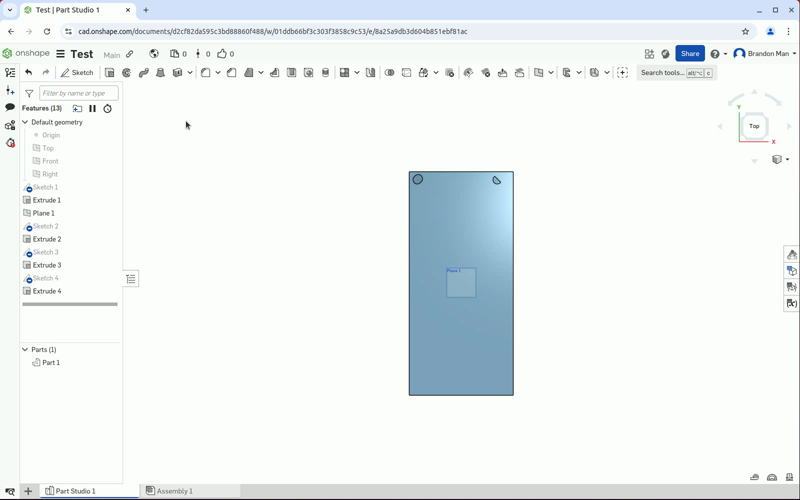
key(shift+h)
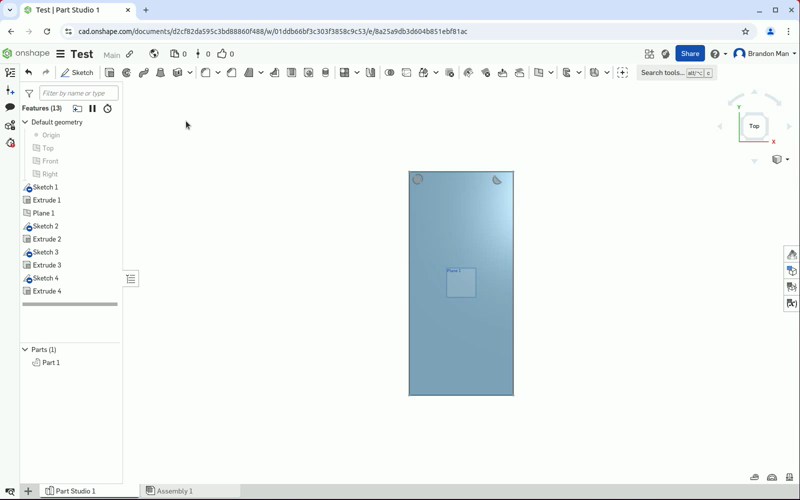
key(shift+h)
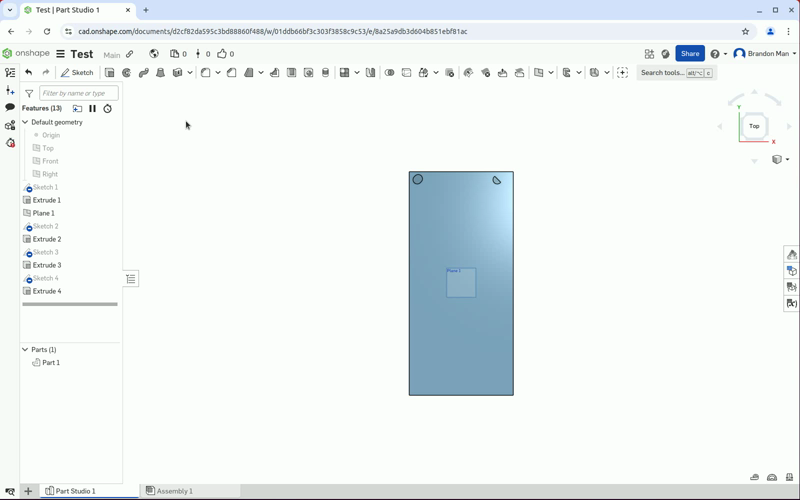
mouse_move(73, 189)
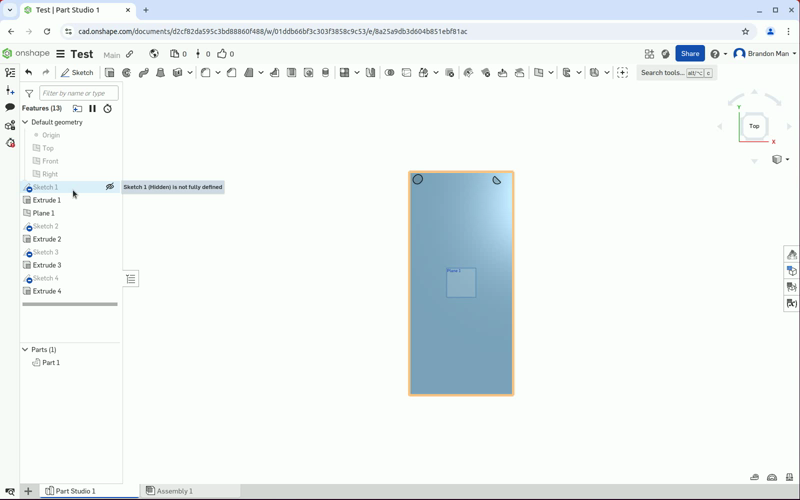
click(73, 189)
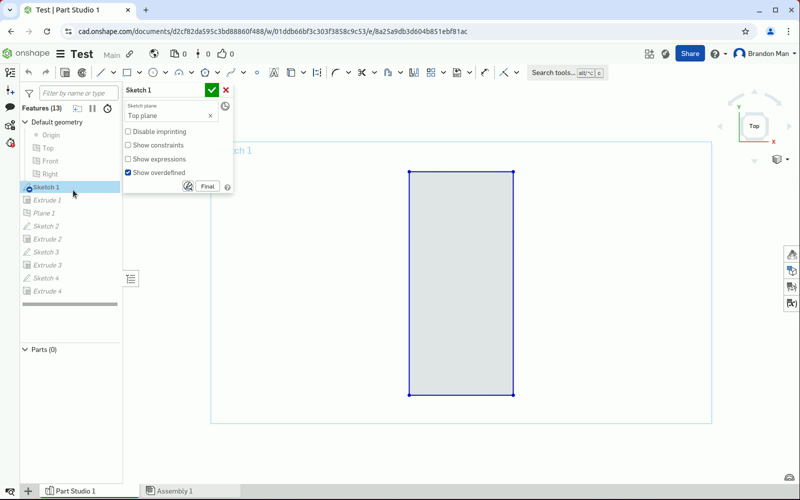
mouse_move(229, 92)
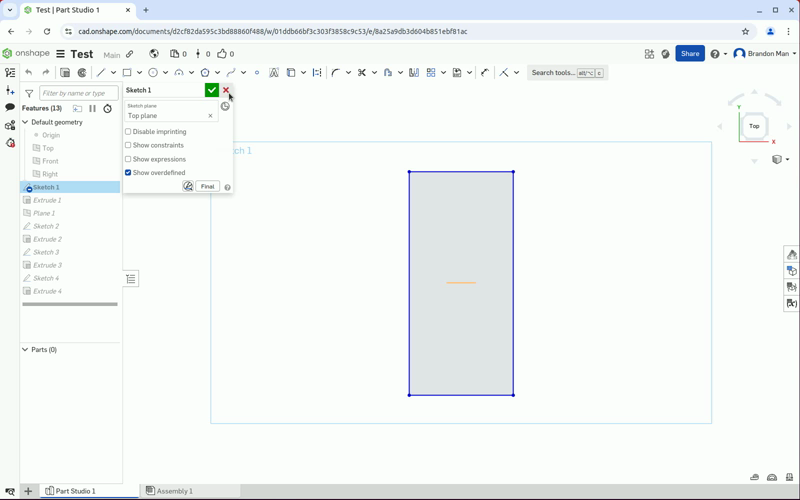
click(229, 92)
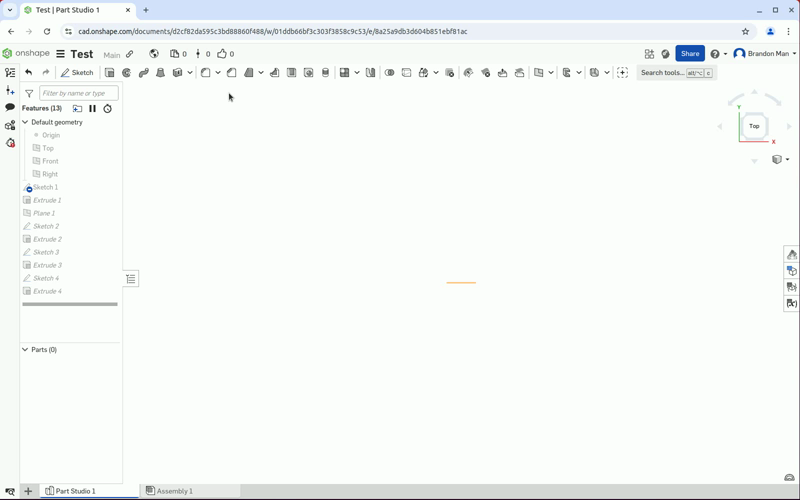
key(shift+s)
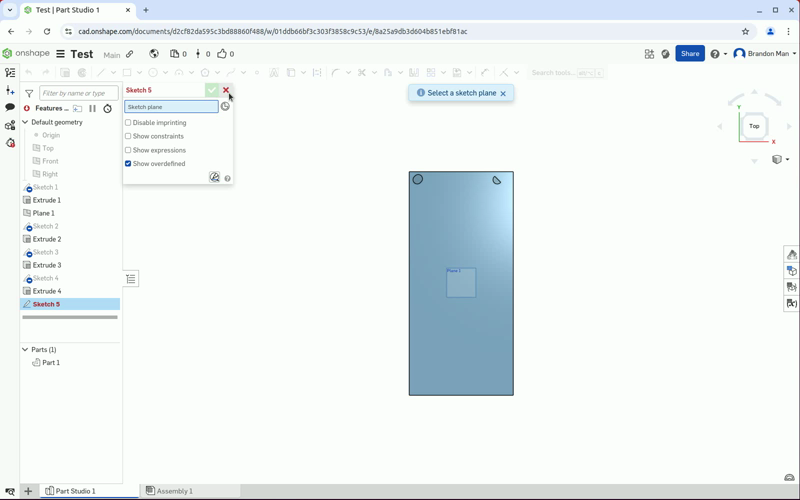
mouse_move(73, 215)
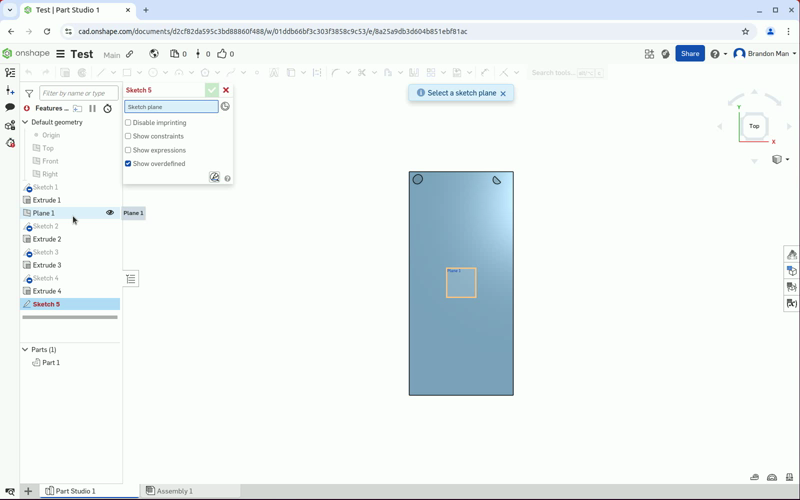
click(73, 215)
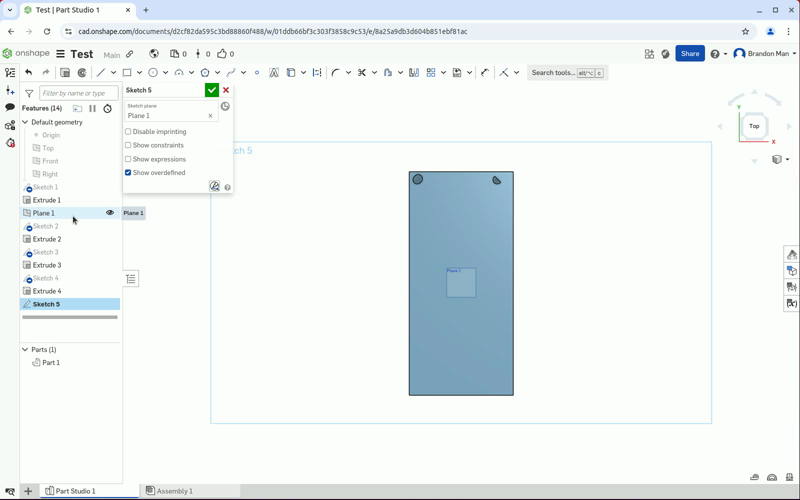
mouse_move(73, 352)
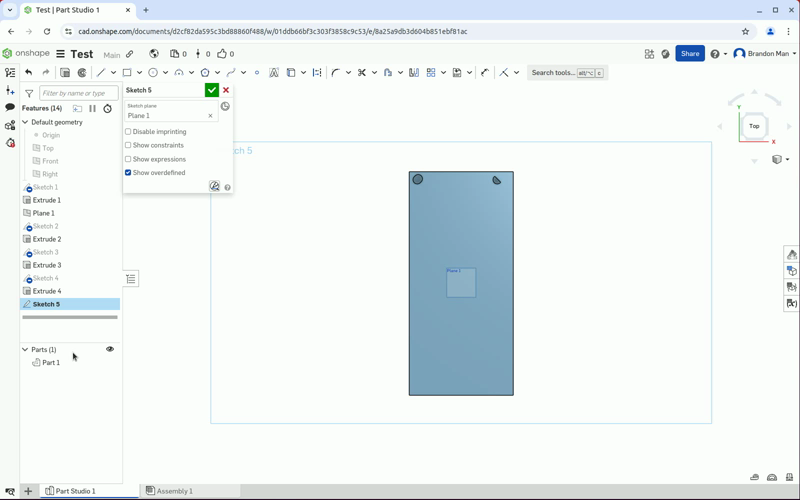
key(y)
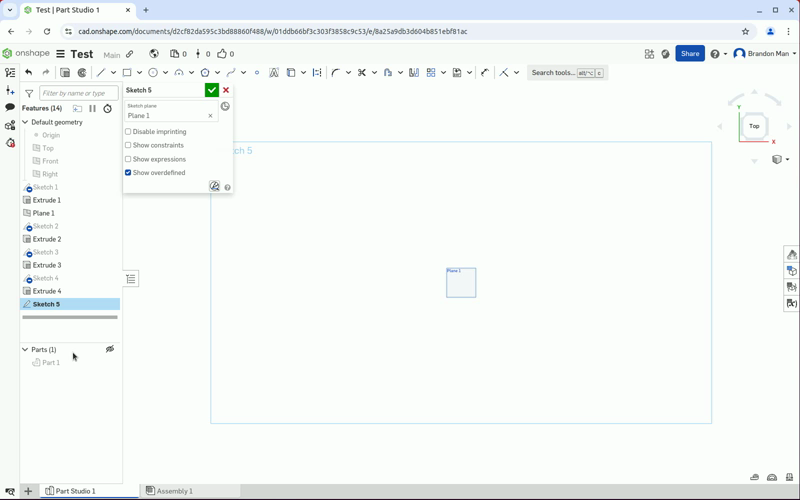
key(l)
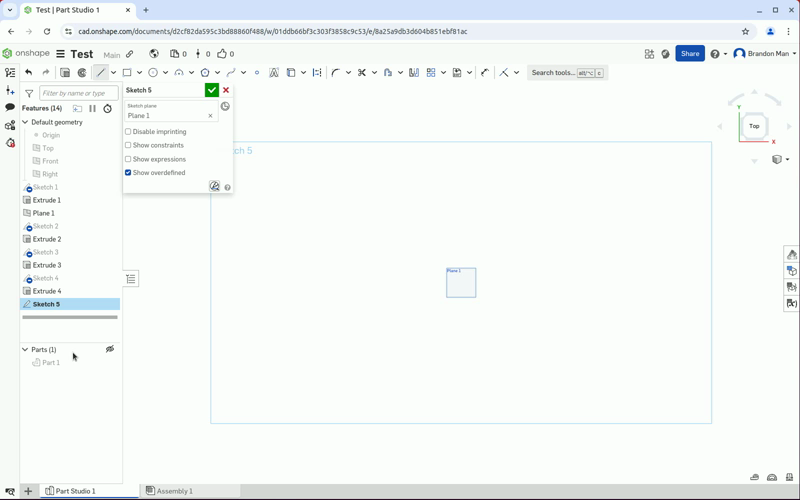
key_down(shift)
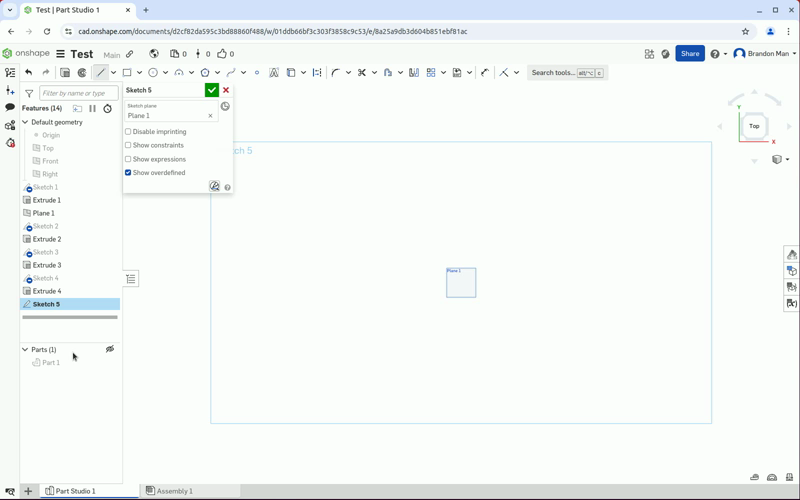
mouse_move(494, 176)
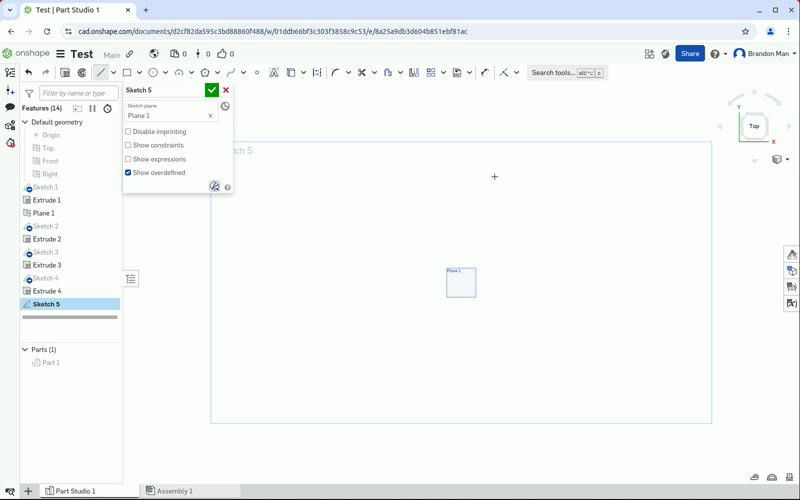
click(494, 176)
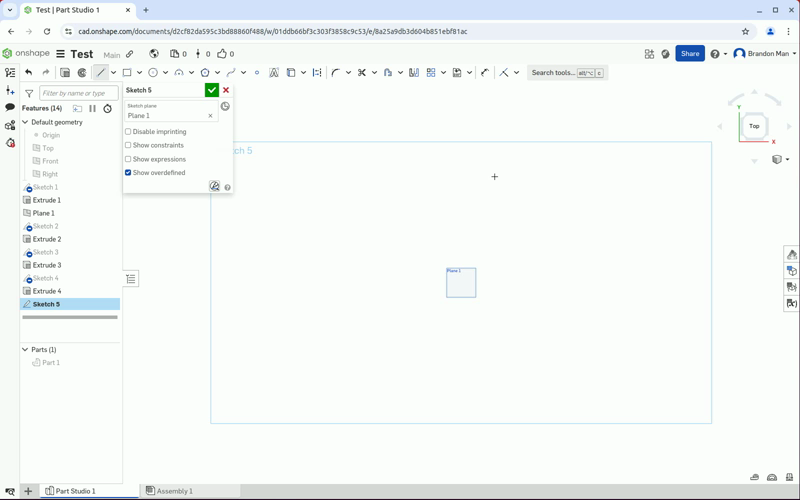
key_up(shift)
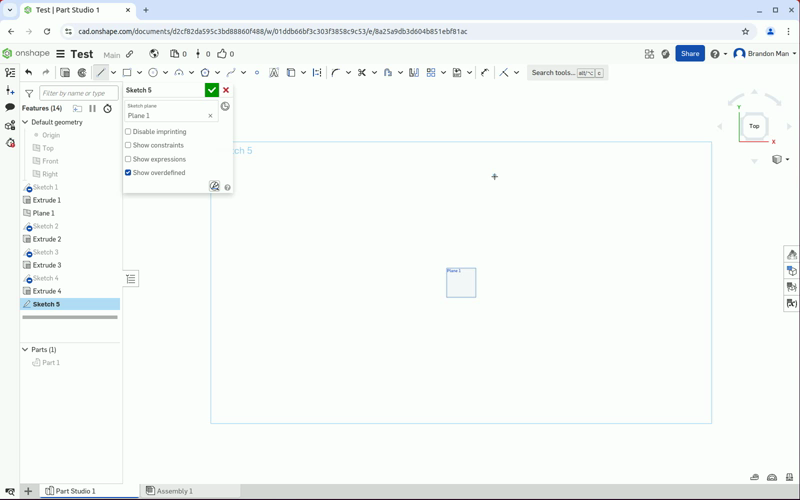
key_down(shift)
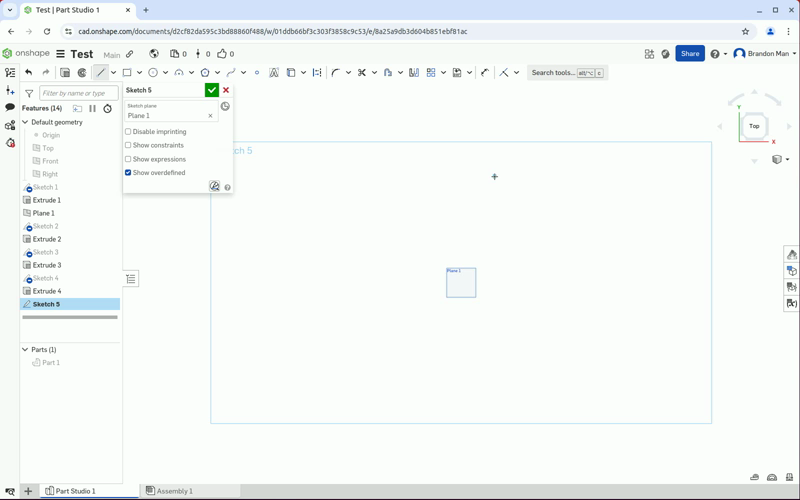
mouse_move(524, 176)
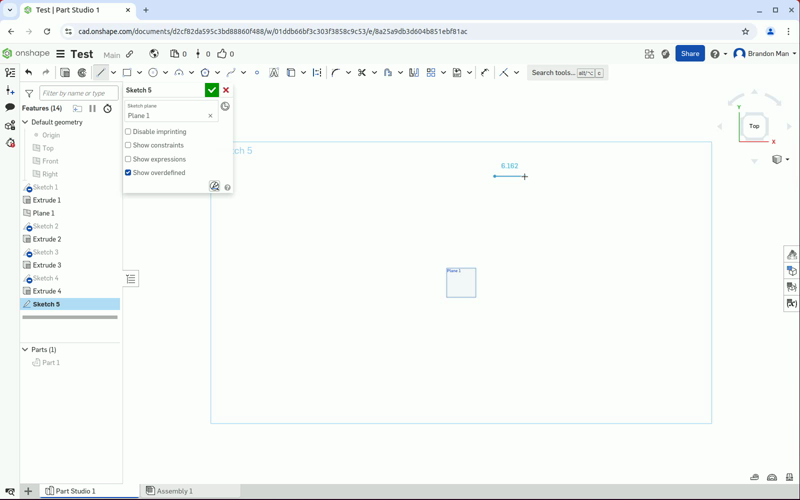
mouse_move(500, 182)
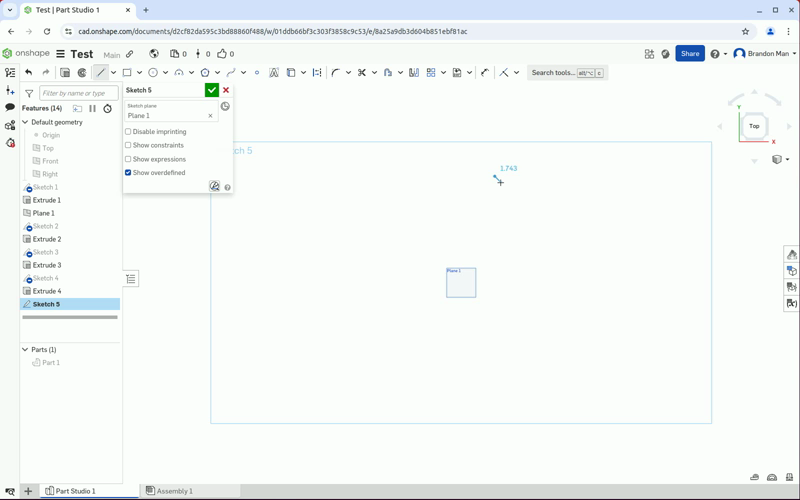
click(500, 182)
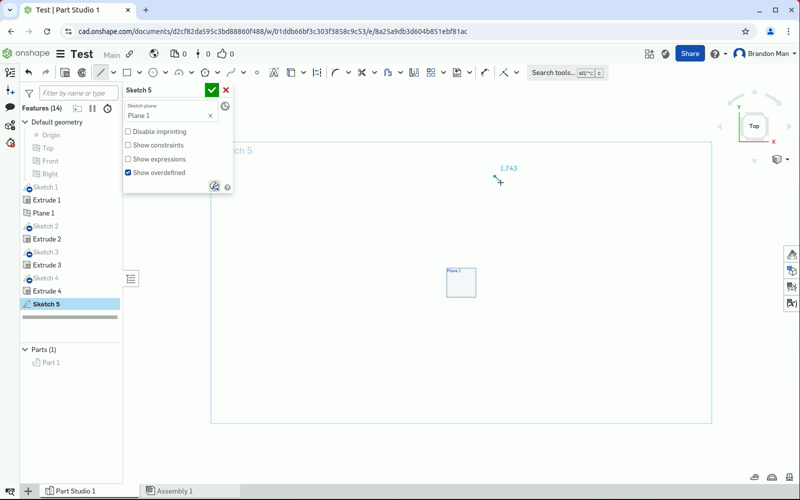
key_up(shift)
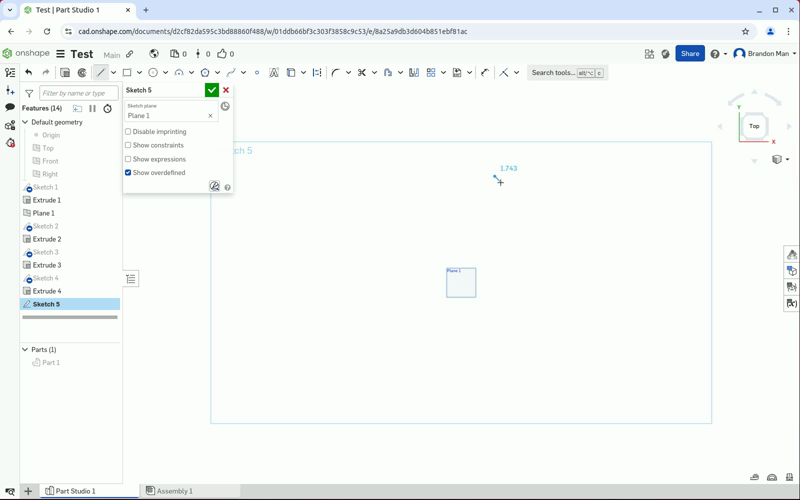
key(esc)
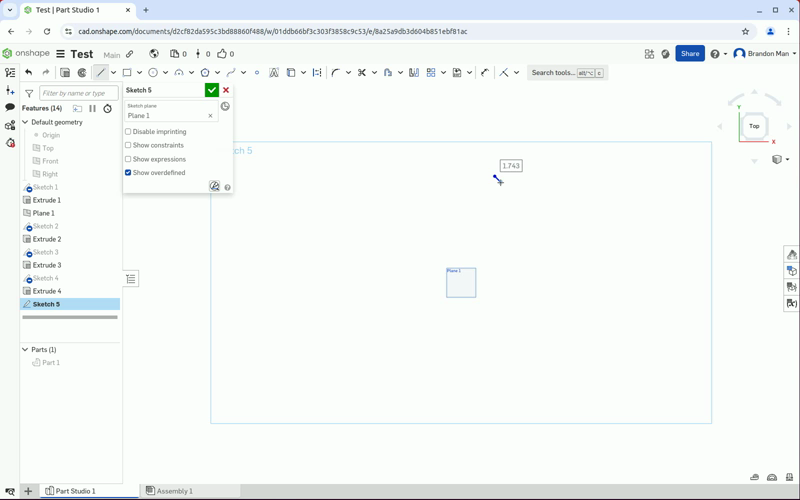
key(a)
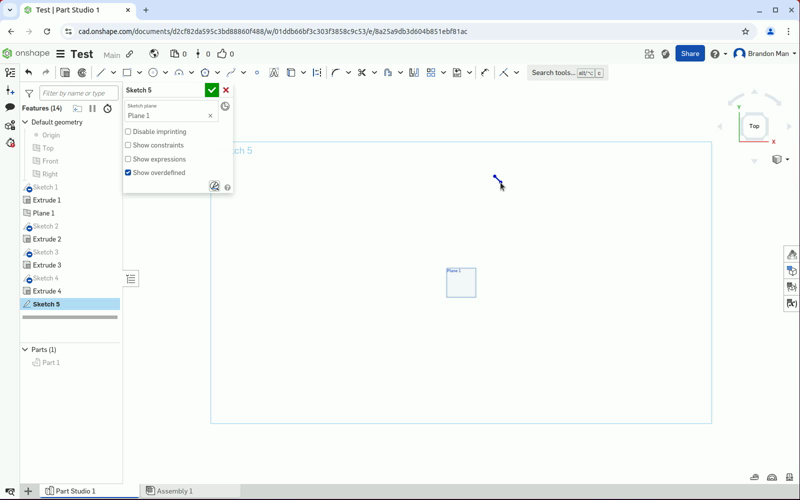
mouse_move(500, 182)
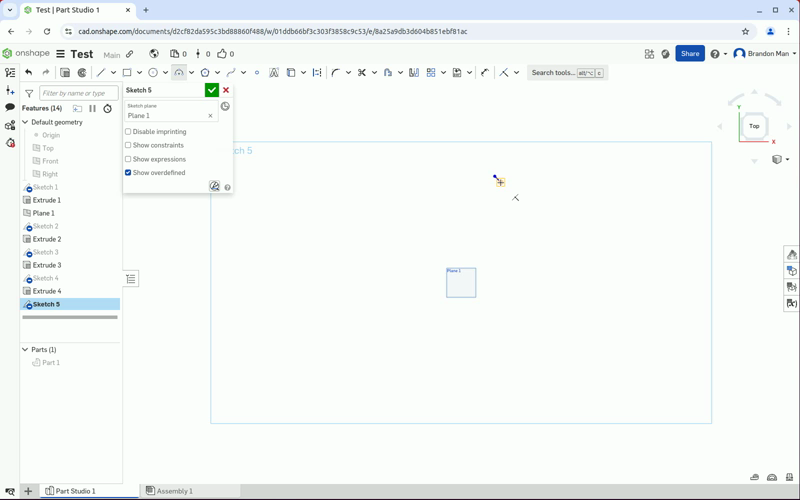
click(500, 182)
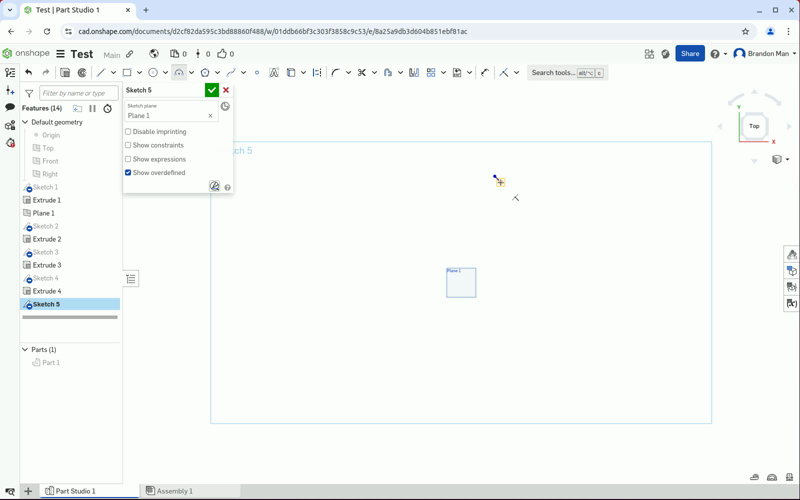
mouse_move(494, 176)
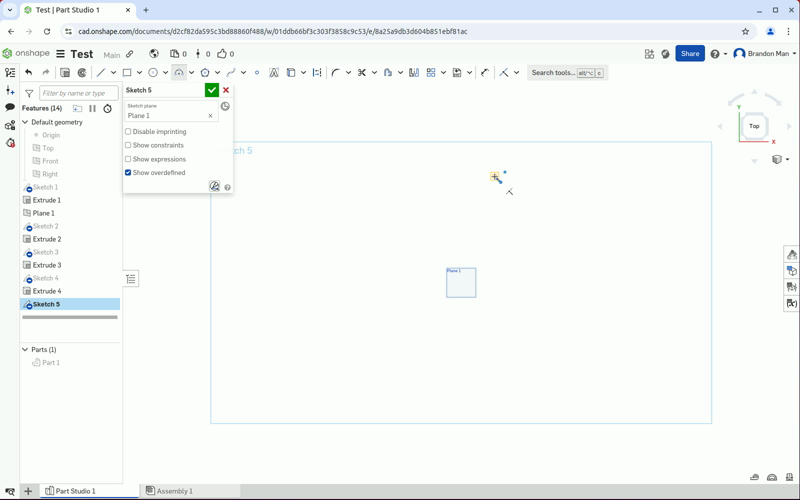
click(494, 176)
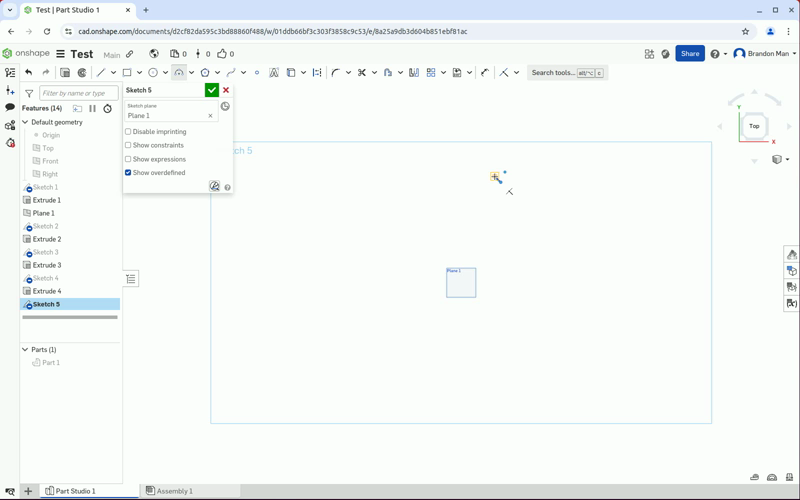
key_down(shift)
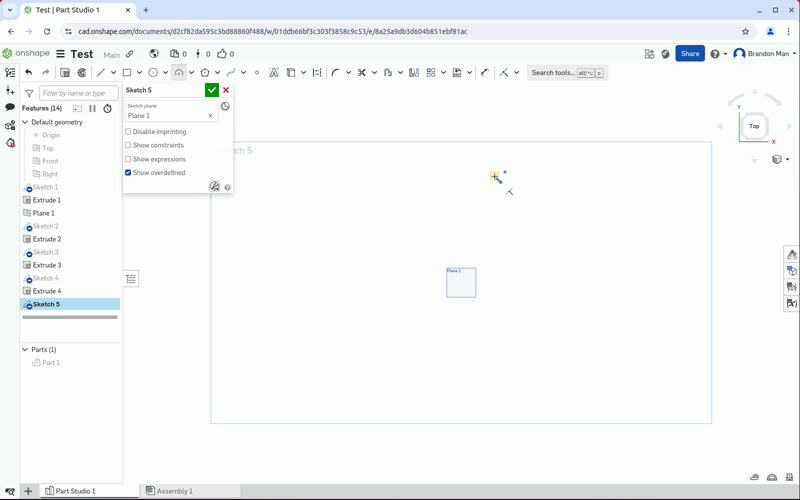
mouse_move(501, 175)
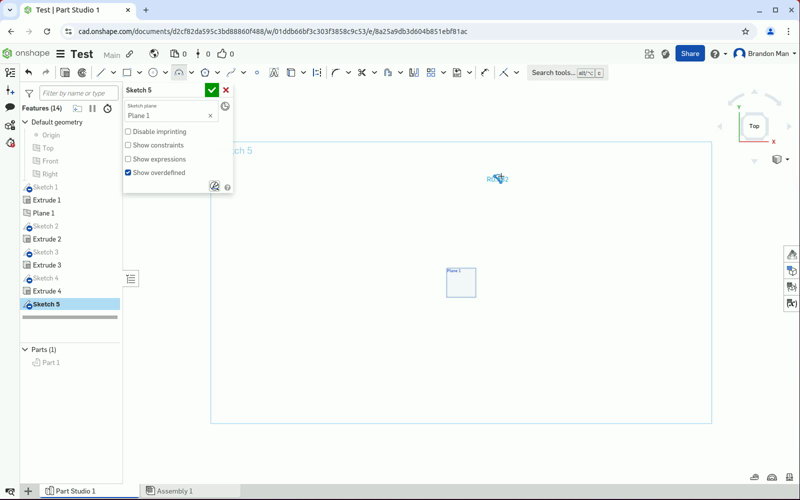
click(501, 175)
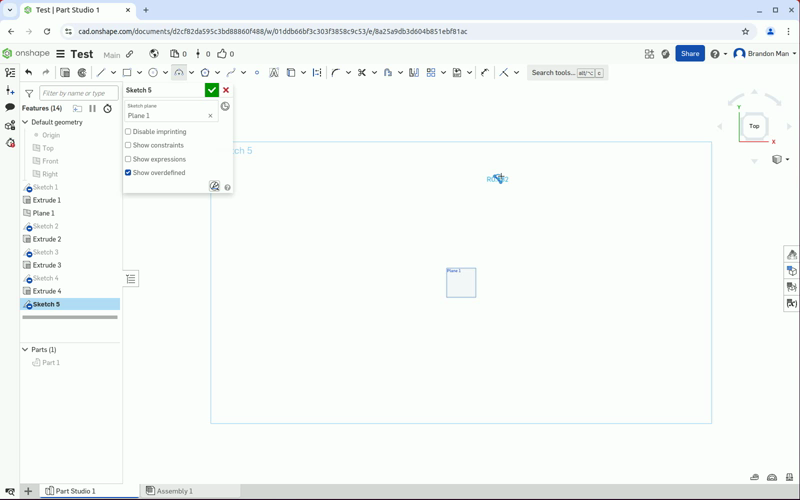
key_up(shift)
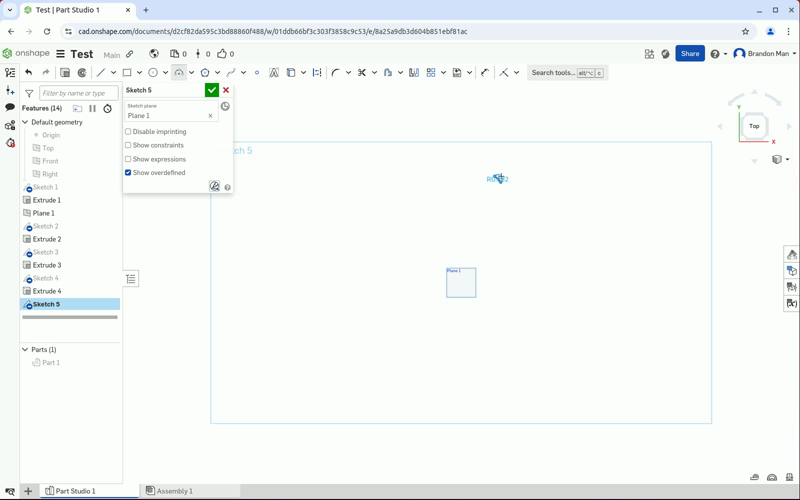
key(esc)
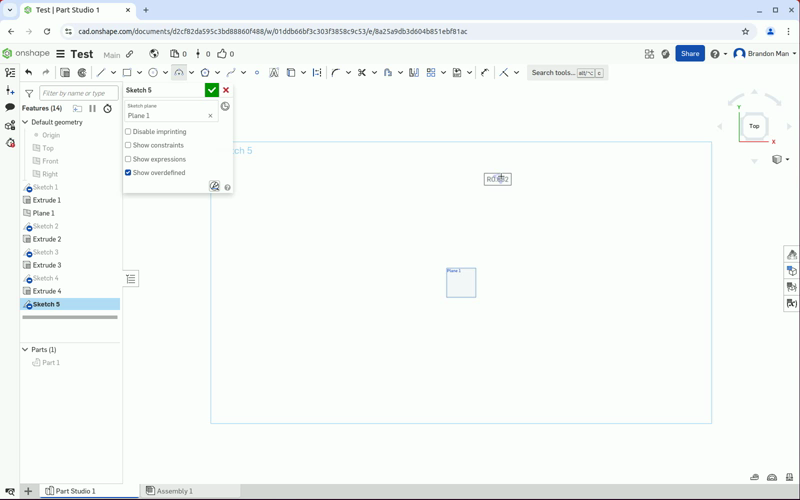
mouse_move(497, 177)
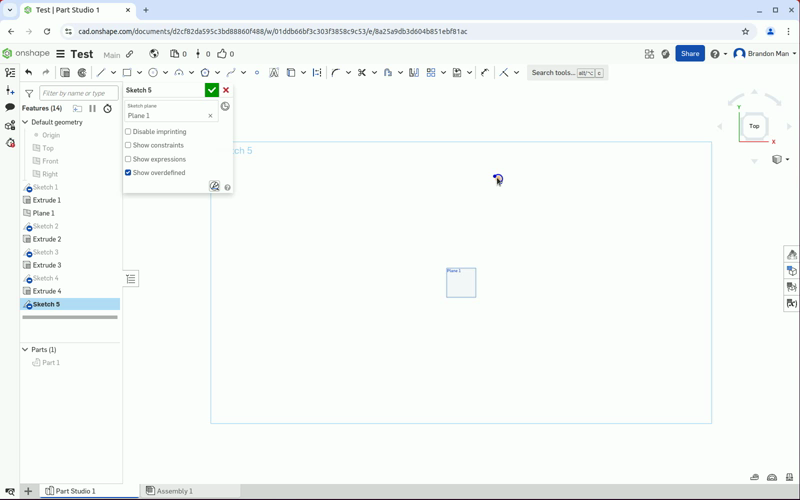
scroll(6)
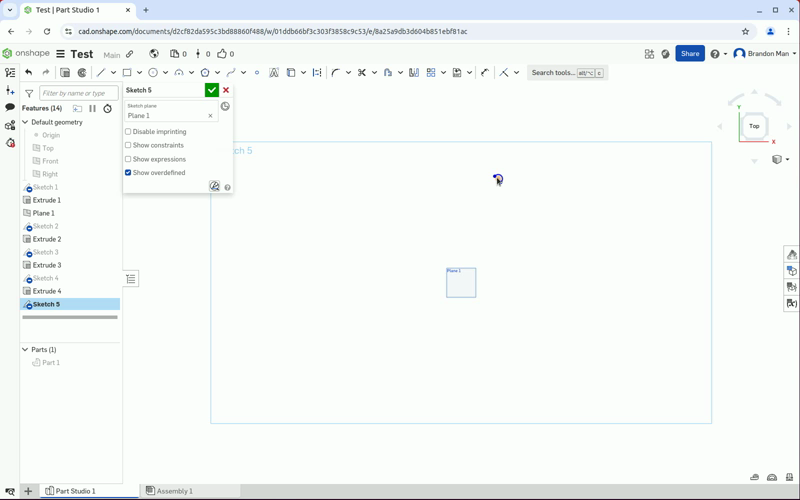
scroll(6)
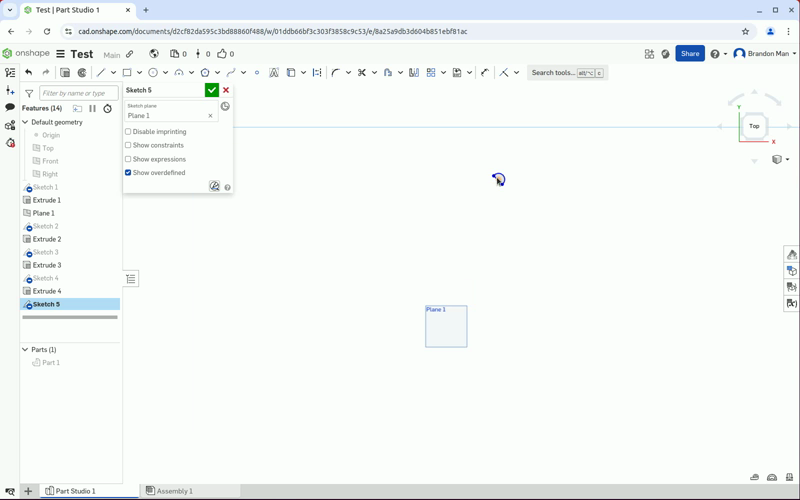
scroll(6)
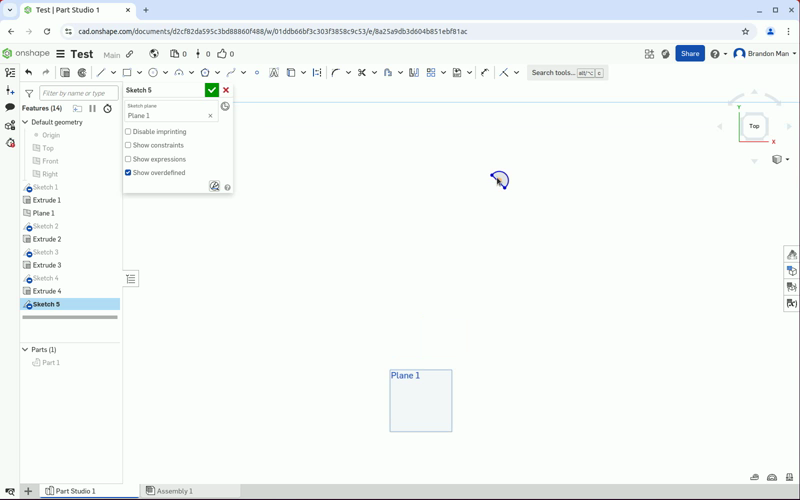
scroll(6)
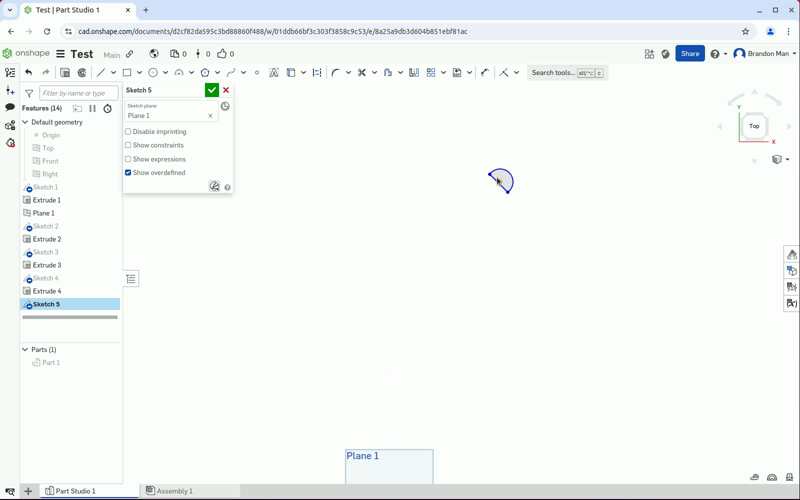
scroll(6)
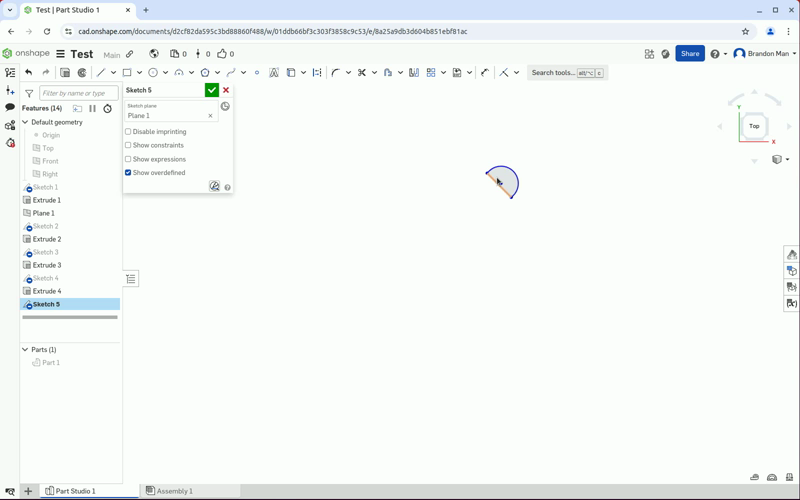
scroll(6)
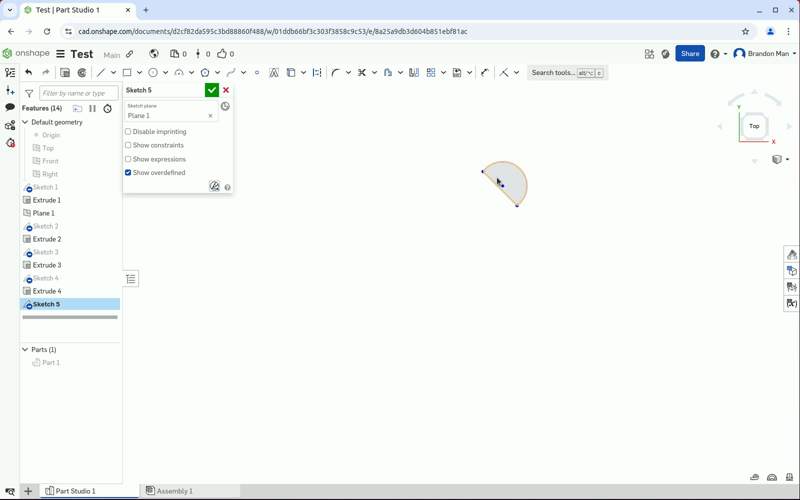
scroll(6)
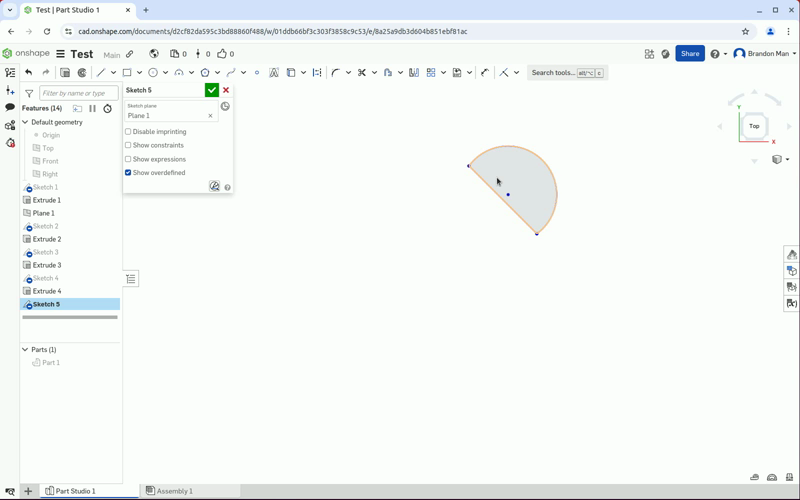
click(497, 177)
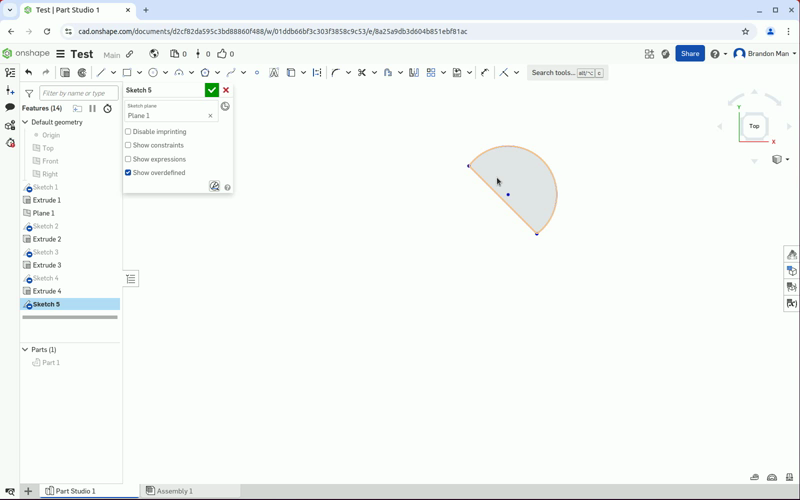
scroll(-6)
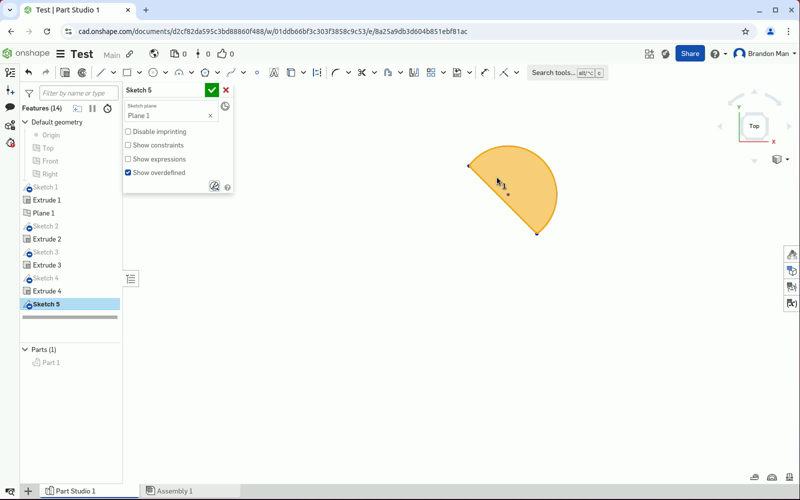
scroll(-6)
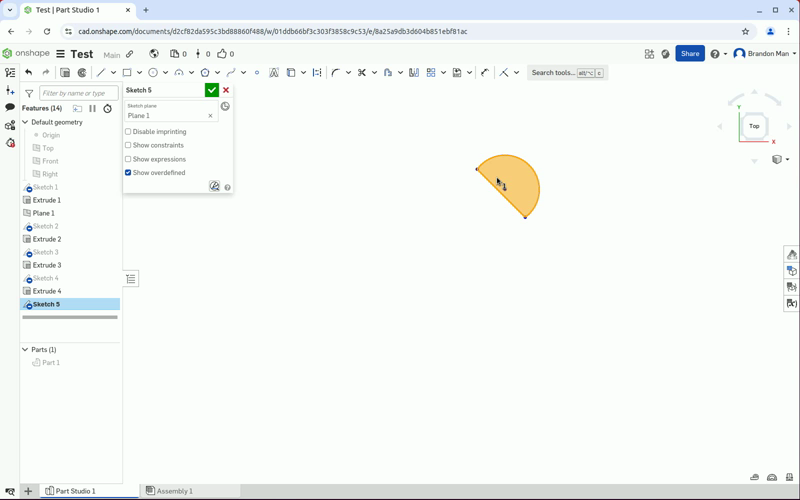
scroll(-6)
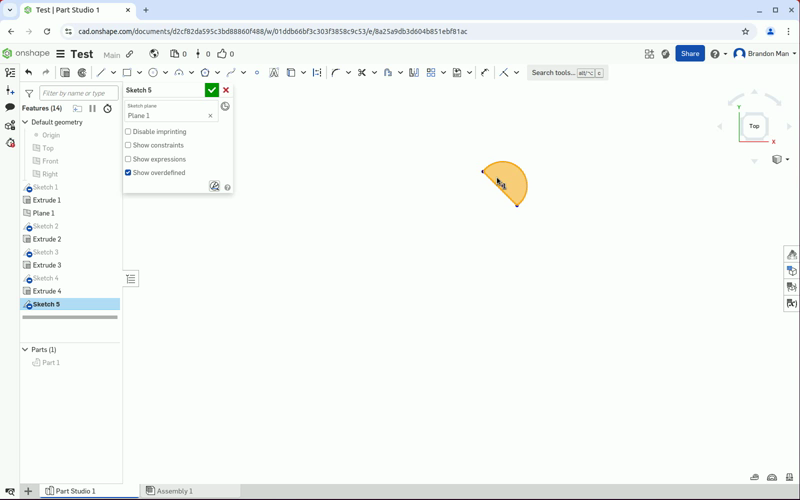
scroll(-6)
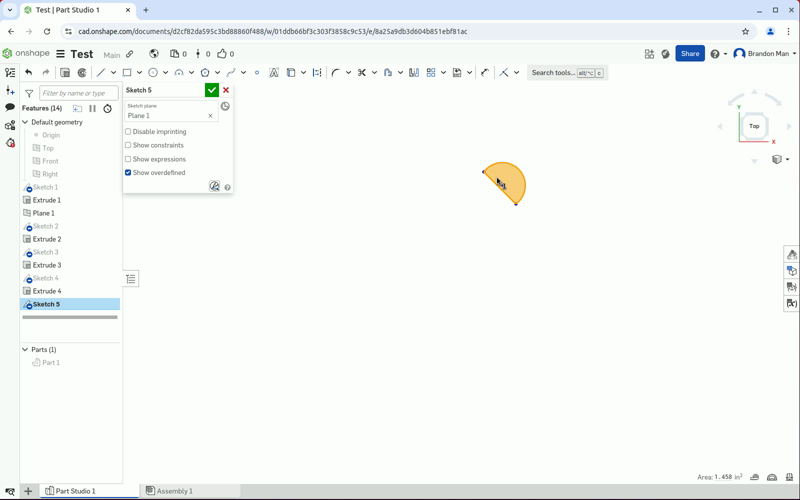
scroll(-6)
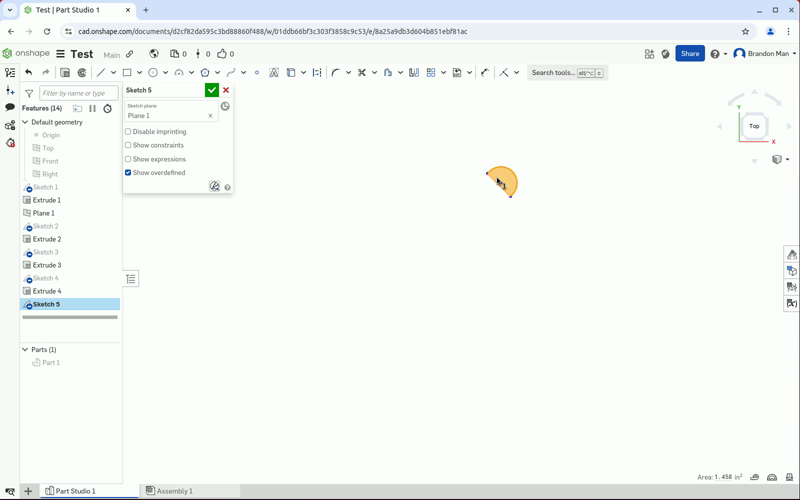
scroll(-6)
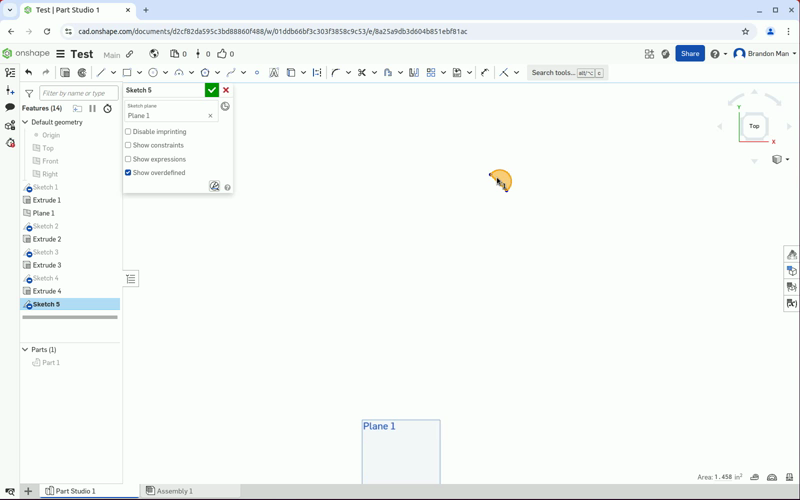
scroll(-6)
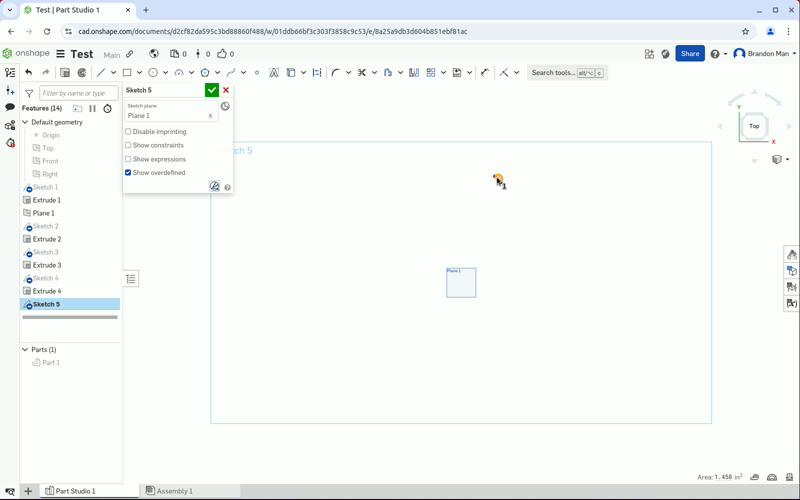
mouse_move(73, 352)
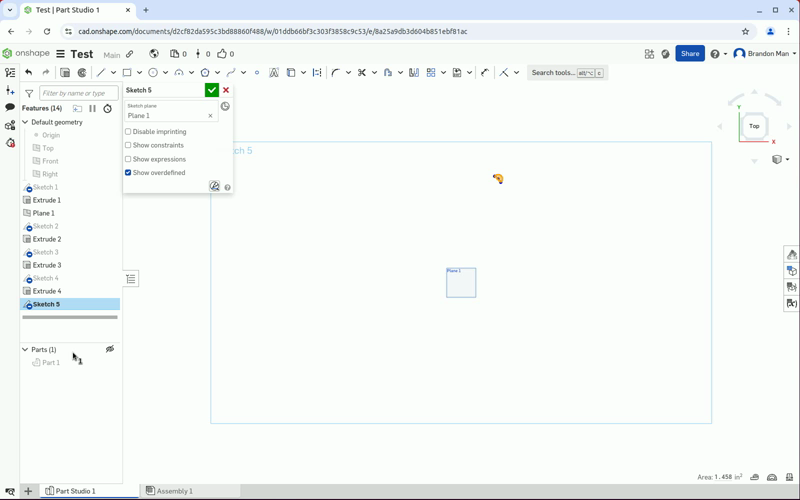
key(shift+y)
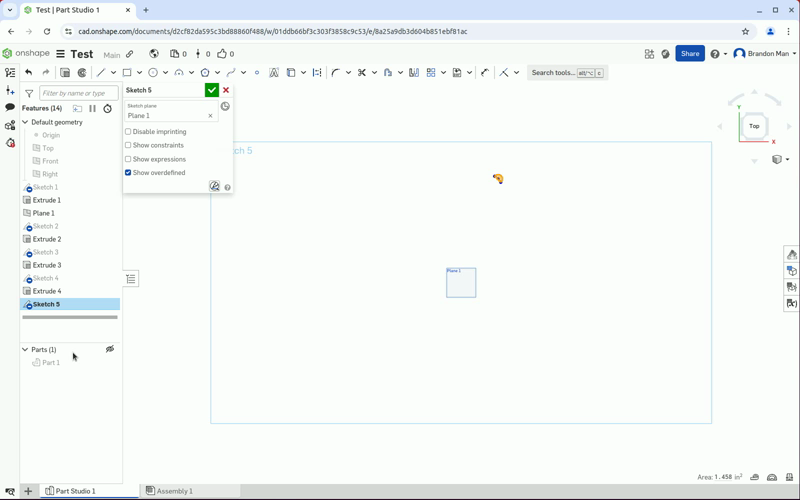
key(shift+e)
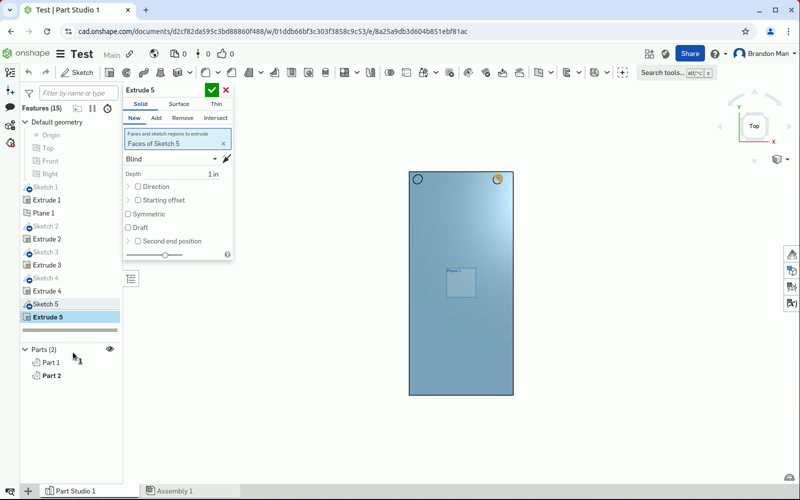
mouse_move(143, 106)
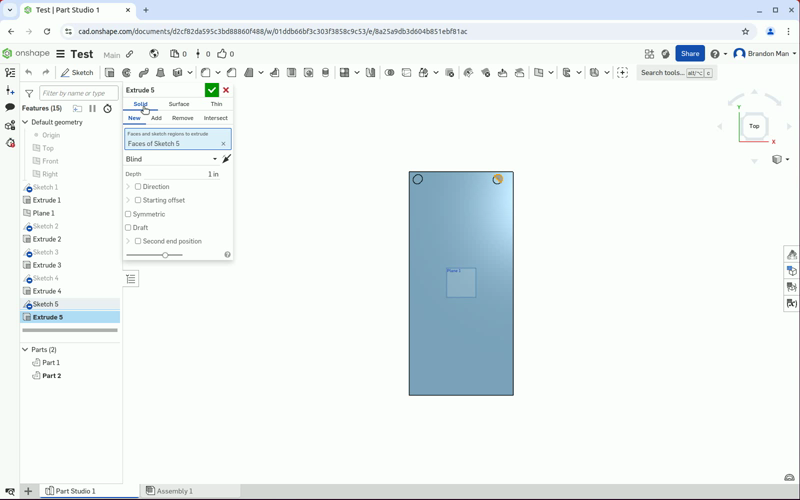
click(143, 106)
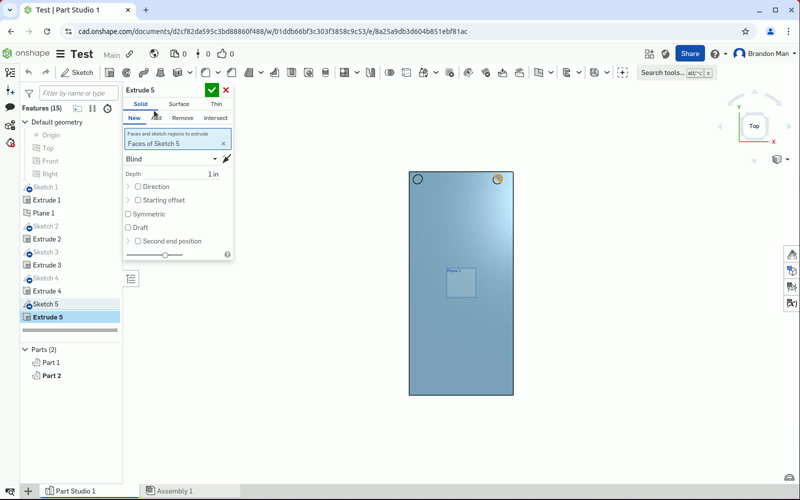
mouse_move(186, 120)
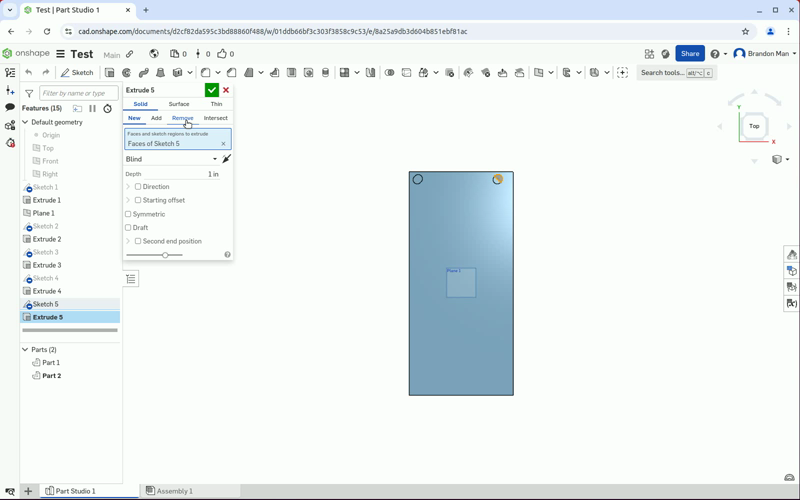
click(186, 120)
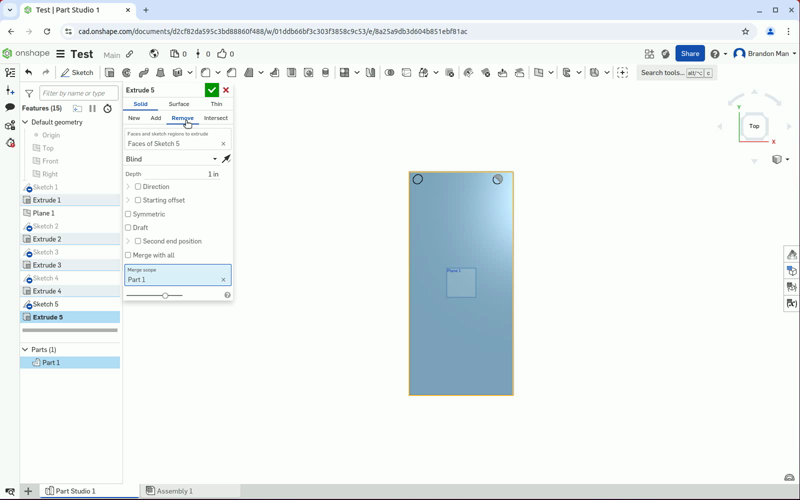
key(tab, 4)
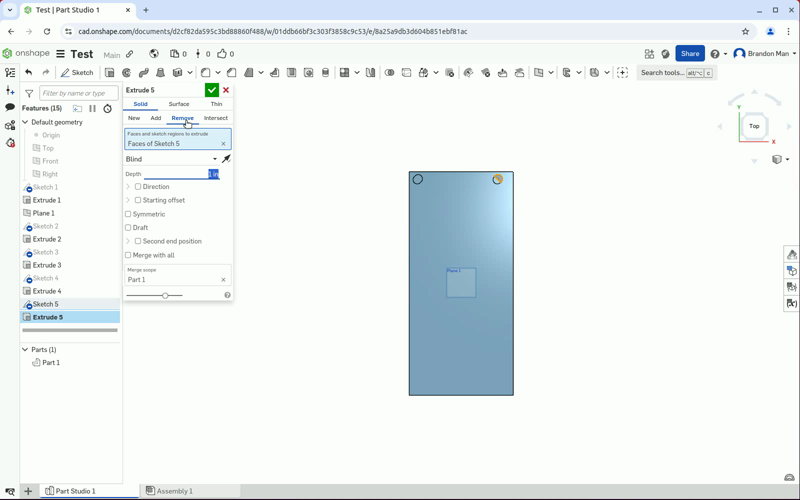
text(1.444)
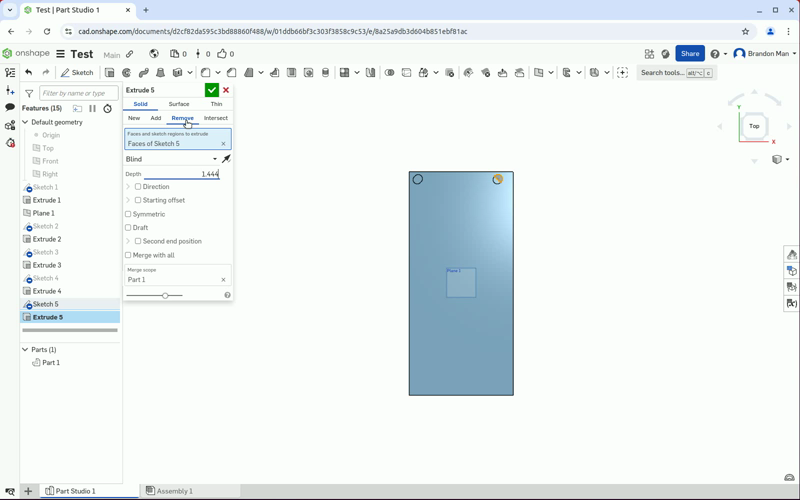
key(tab, 6)
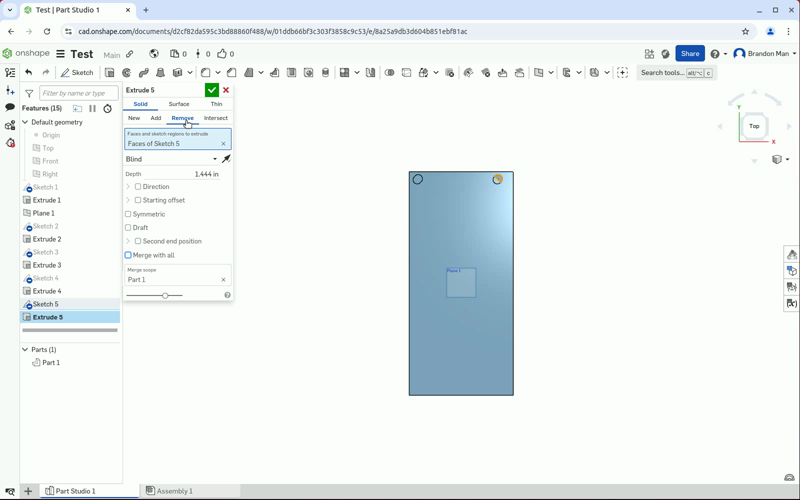
key(space)
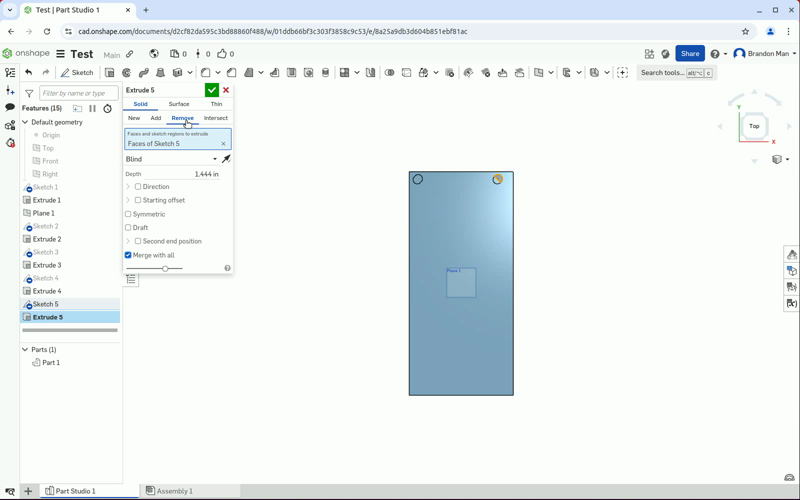
key(enter)
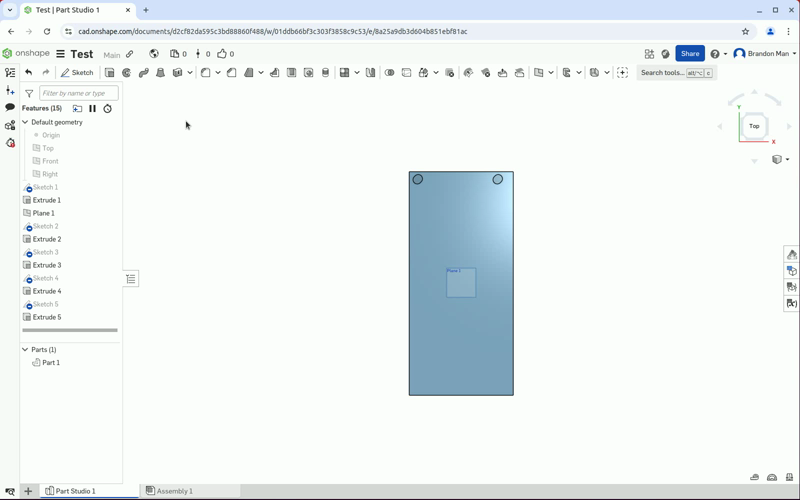
key(shift+h)
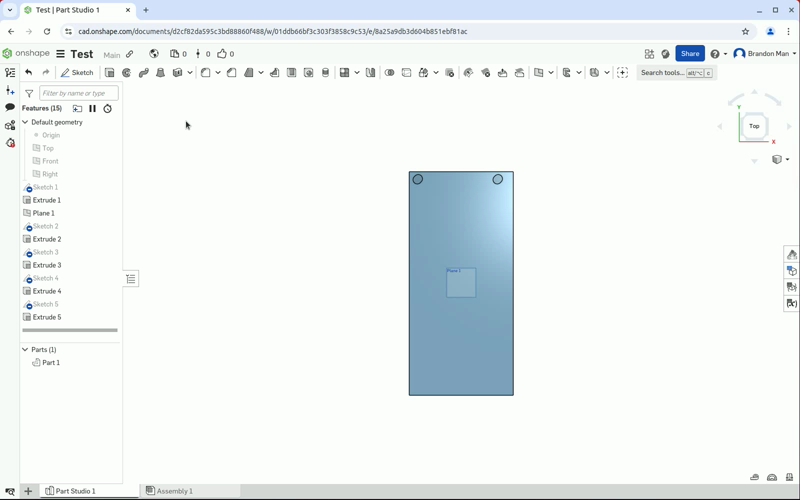
key(shift+h)
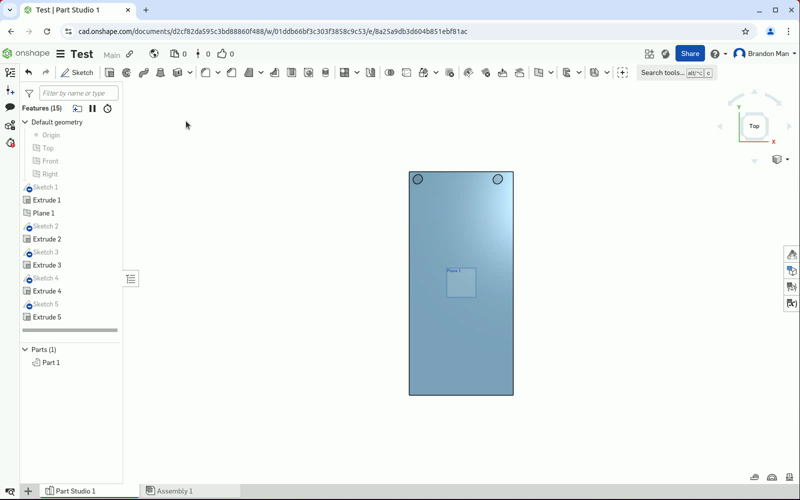
mouse_move(73, 189)
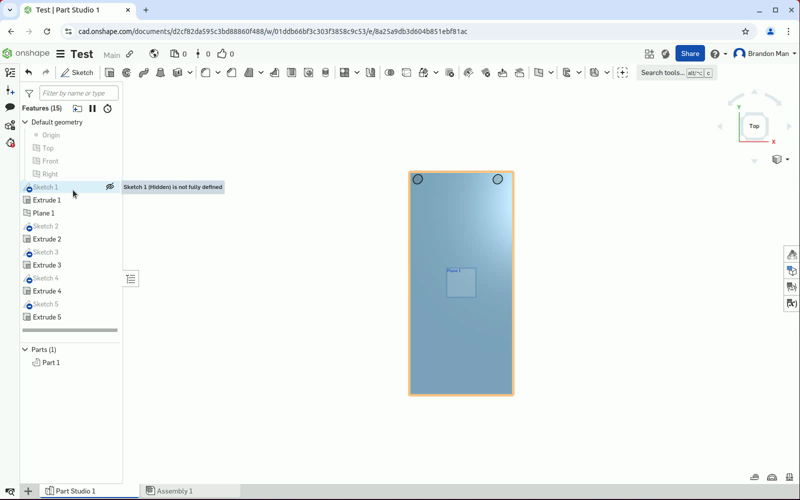
click(73, 189)
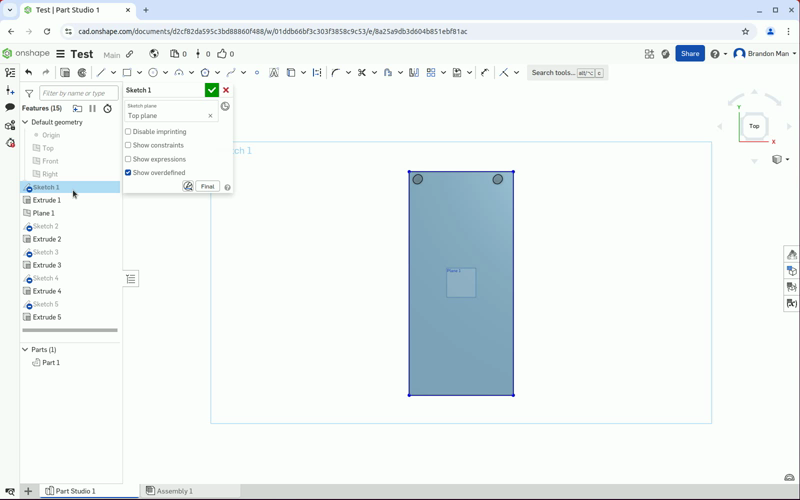
mouse_move(229, 92)
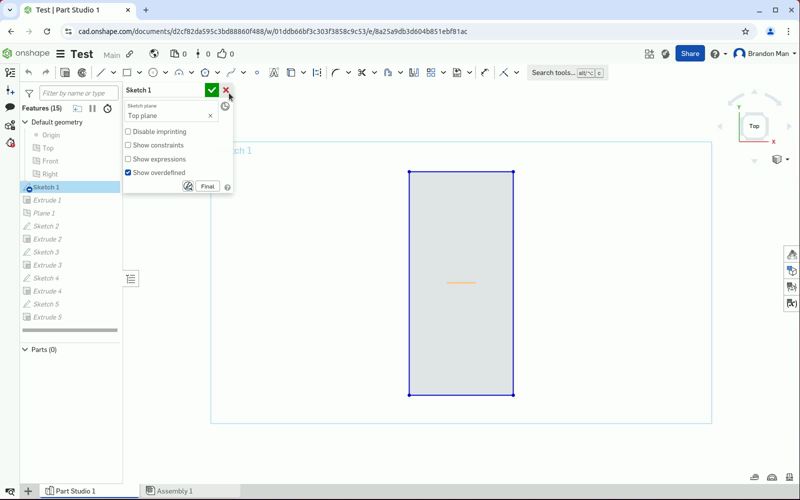
click(229, 92)
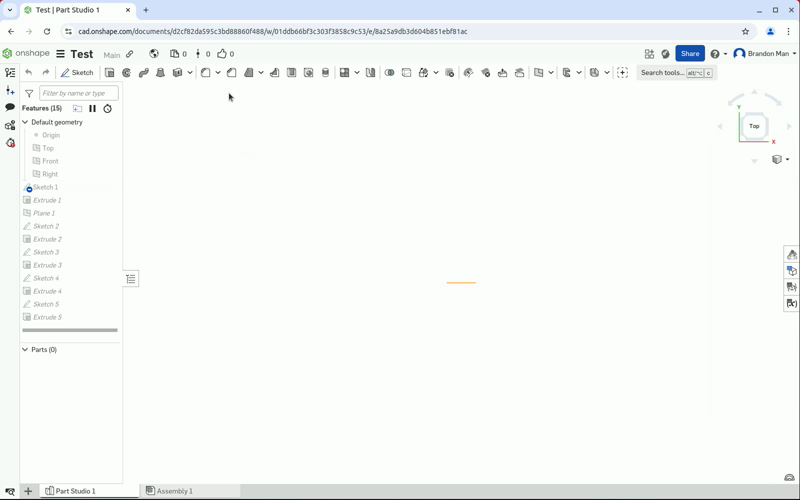
key(shift+s)
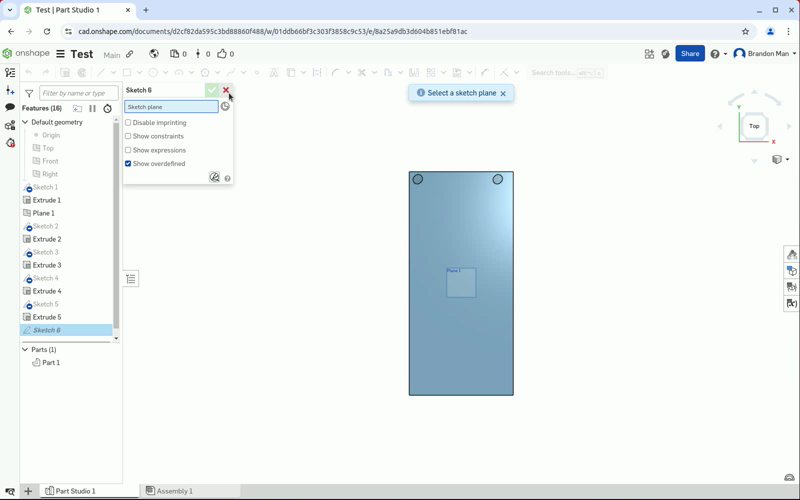
mouse_move(69, 215)
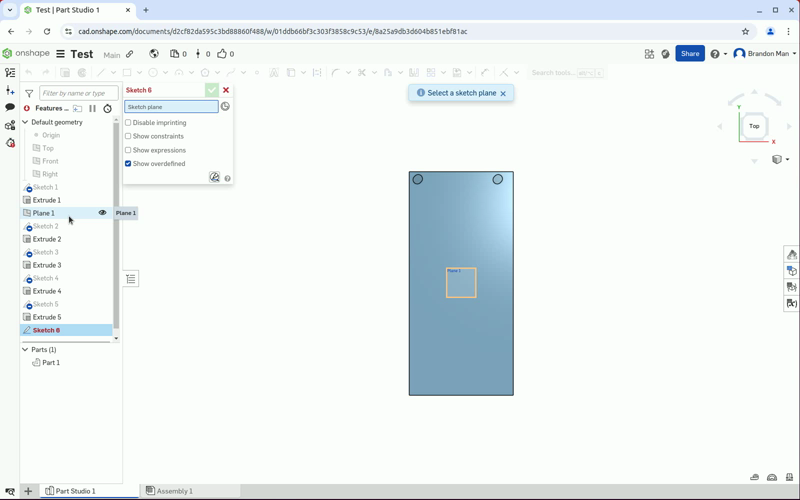
click(69, 215)
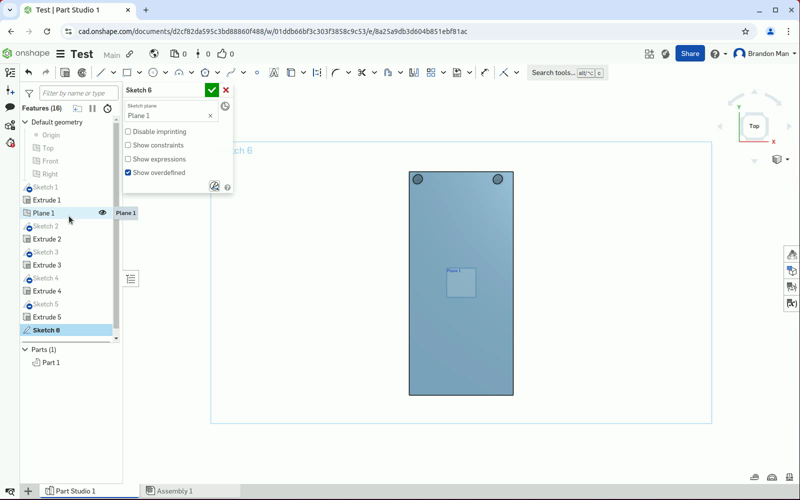
mouse_move(73, 352)
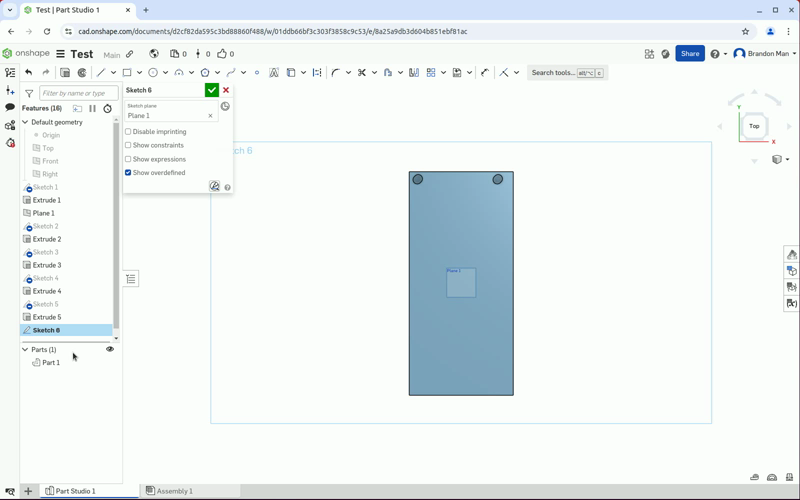
key(y)
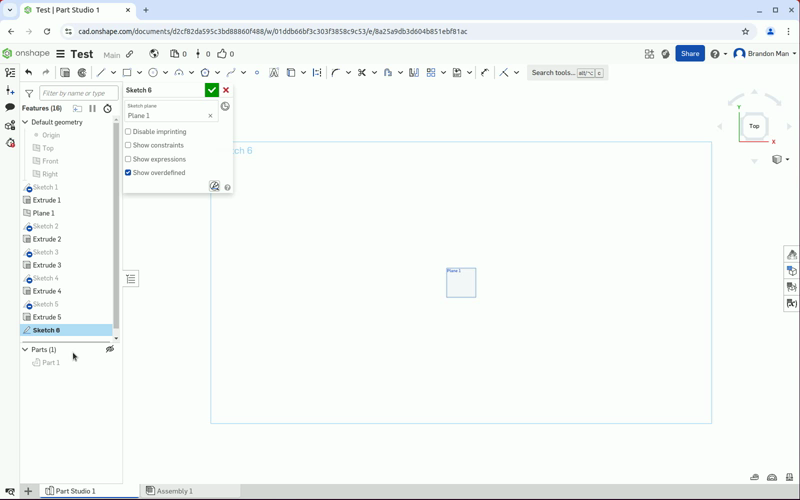
key(l)
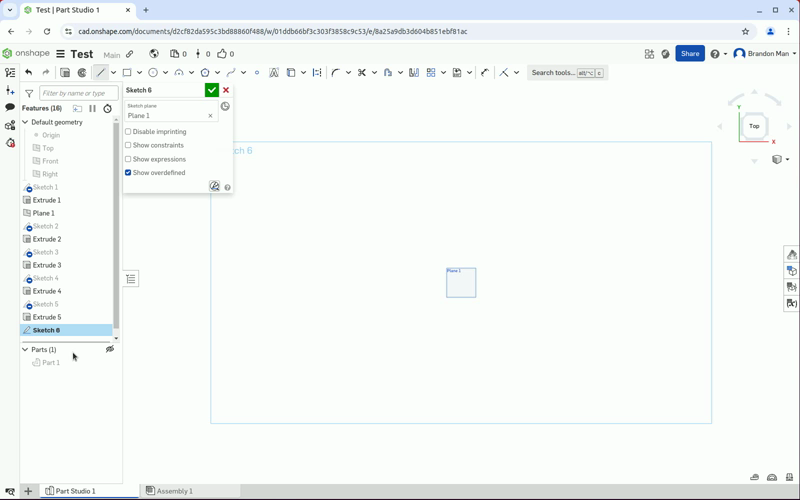
key_down(shift)
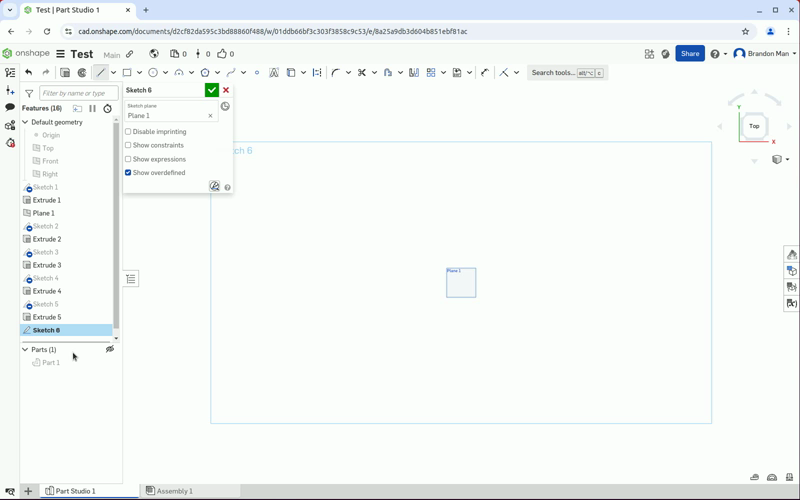
mouse_move(414, 384)
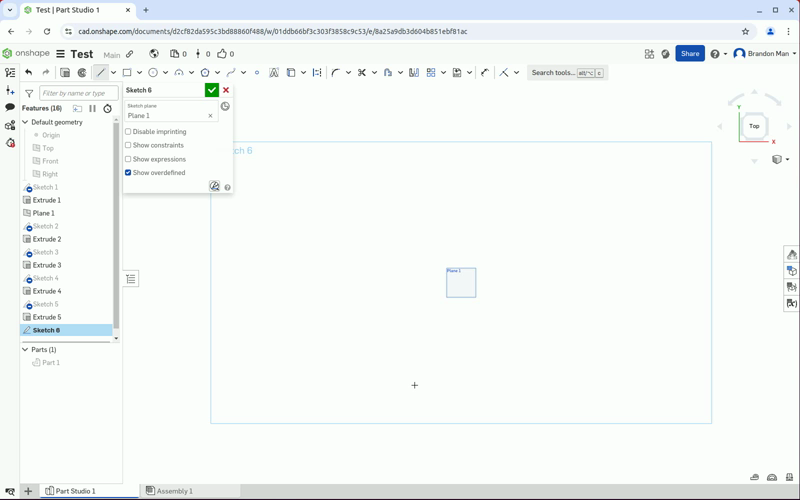
click(414, 384)
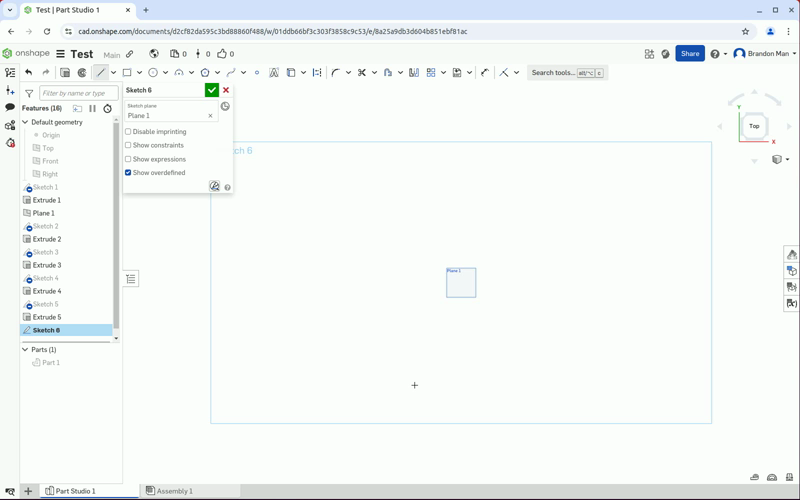
key_up(shift)
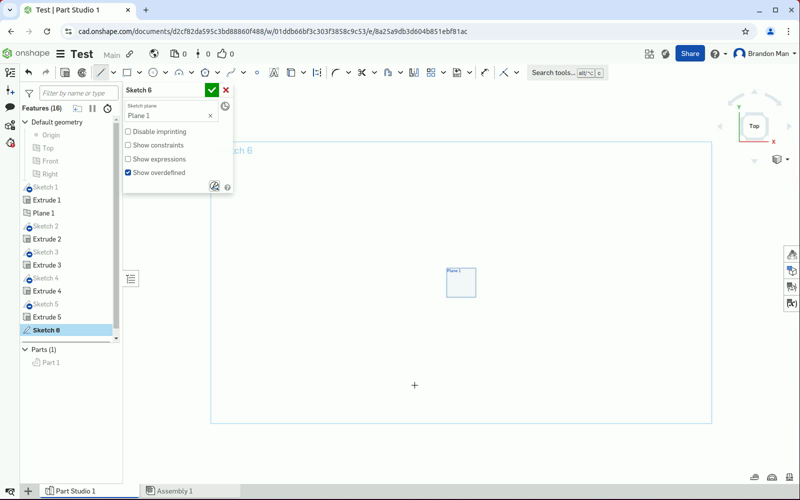
key_down(shift)
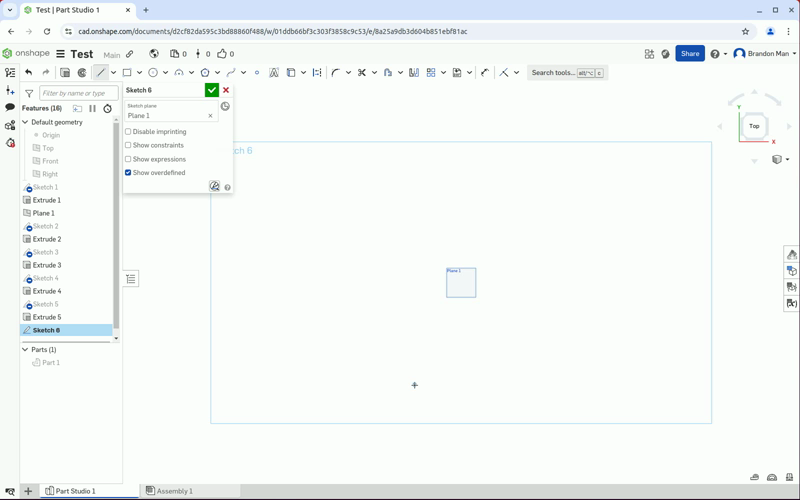
mouse_move(444, 384)
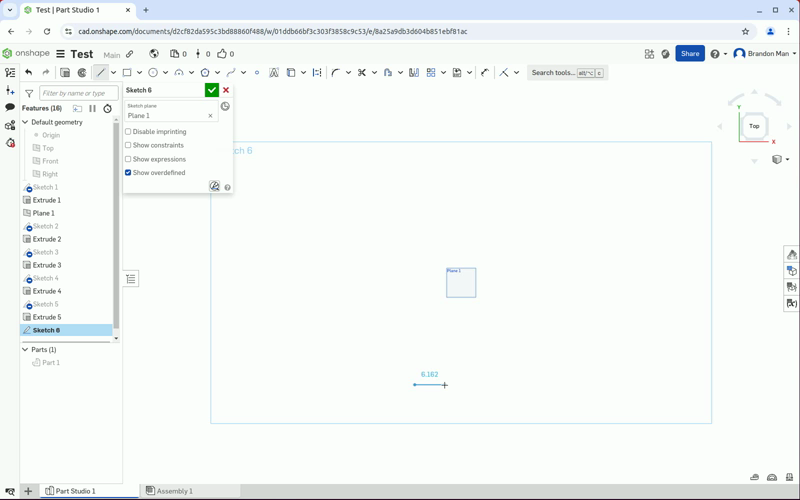
mouse_move(420, 390)
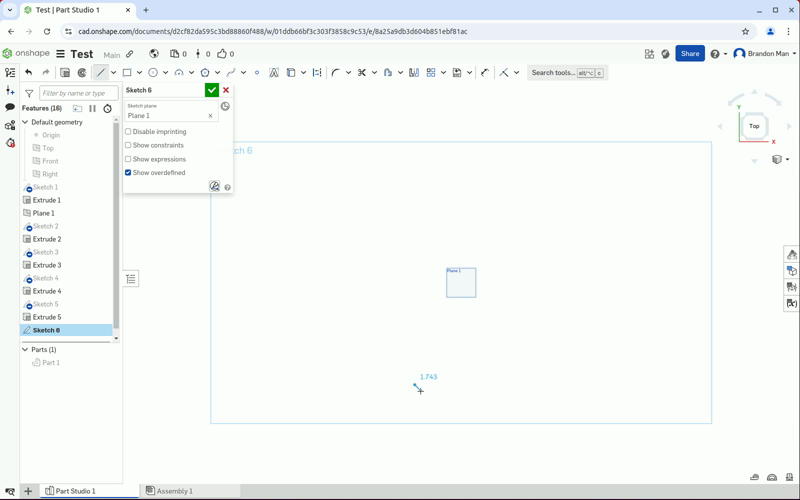
click(420, 390)
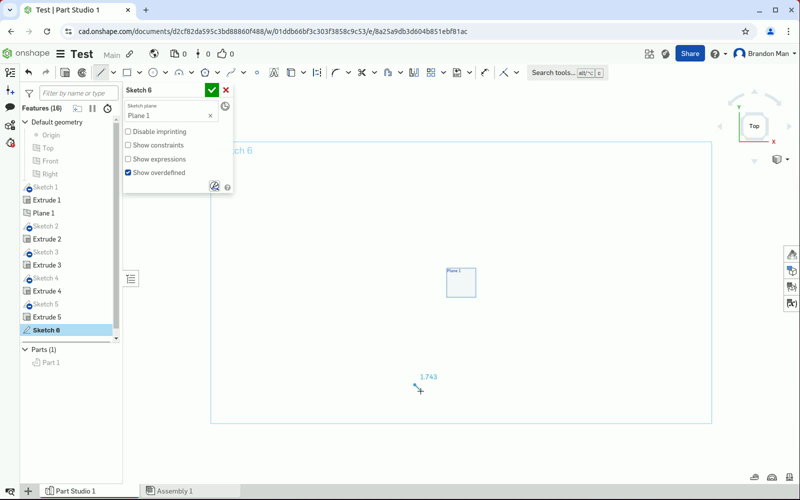
key_up(shift)
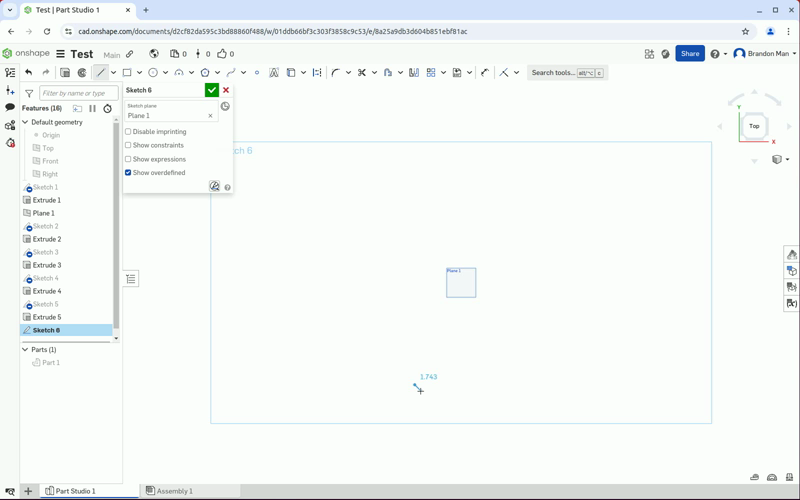
key(esc)
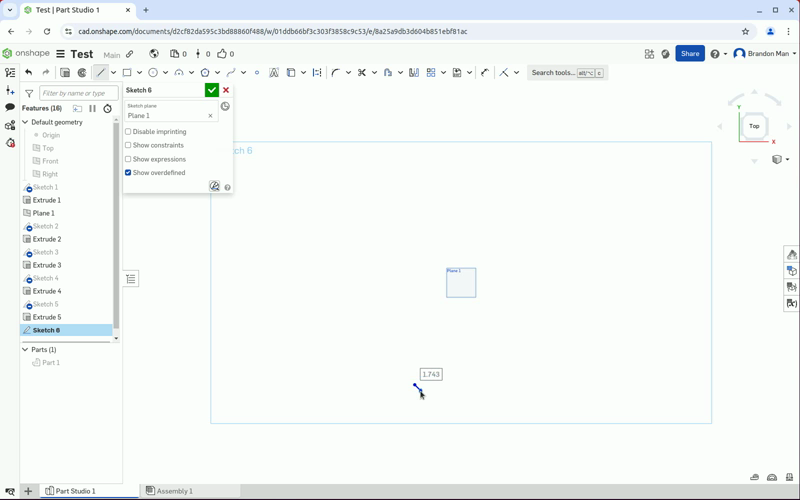
key(a)
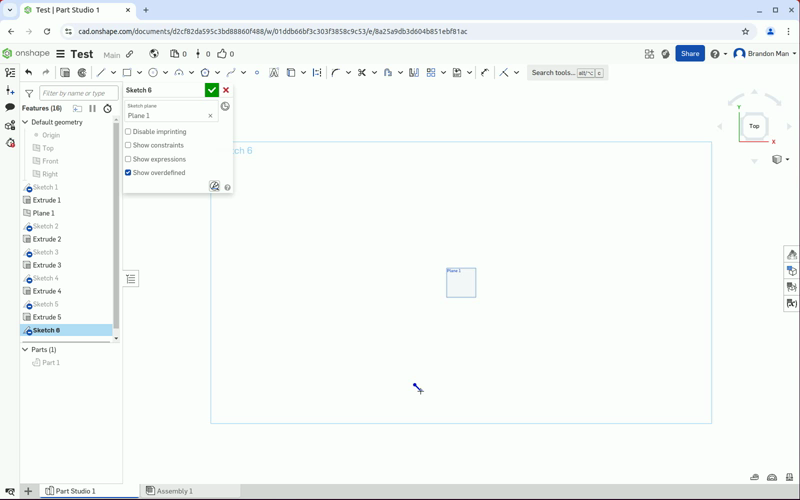
mouse_move(420, 390)
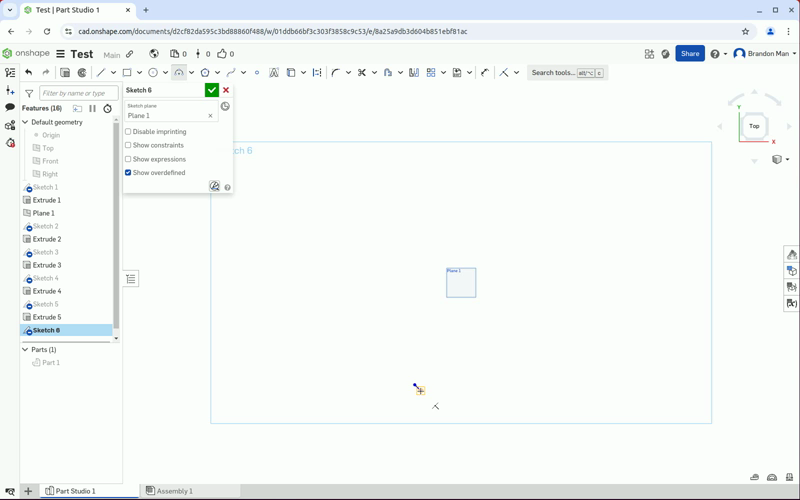
click(420, 390)
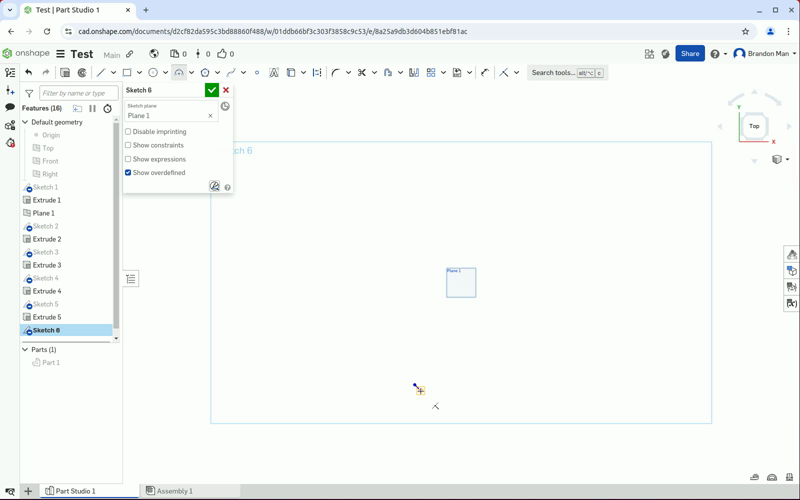
mouse_move(414, 384)
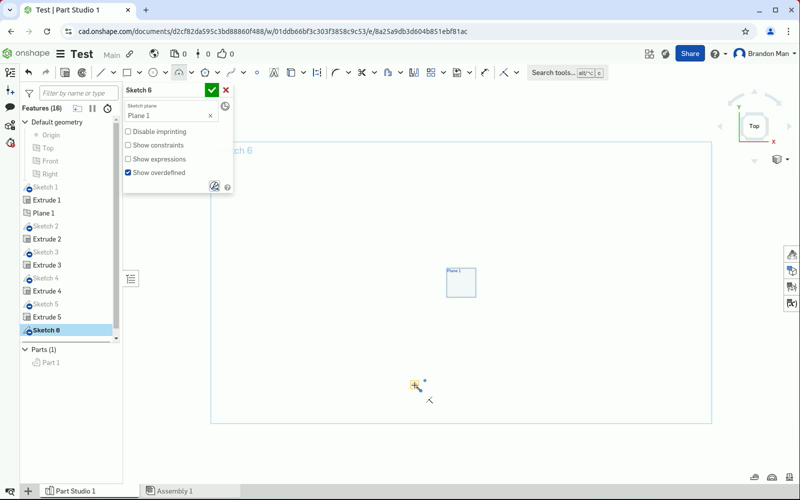
click(414, 384)
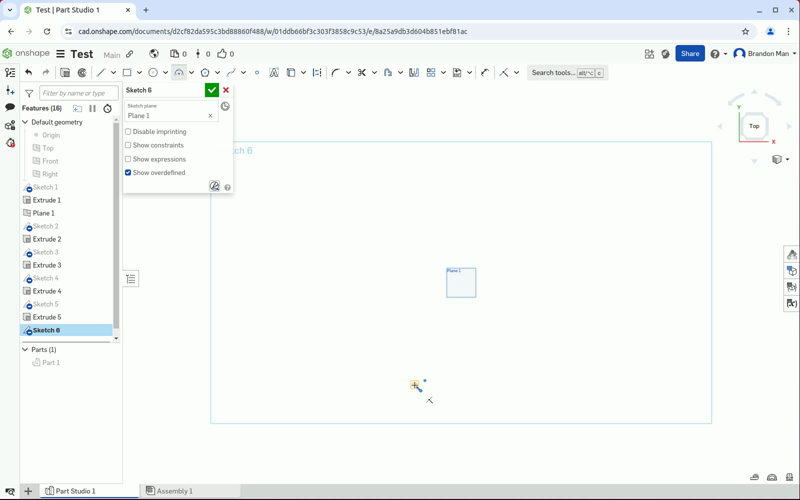
key_down(shift)
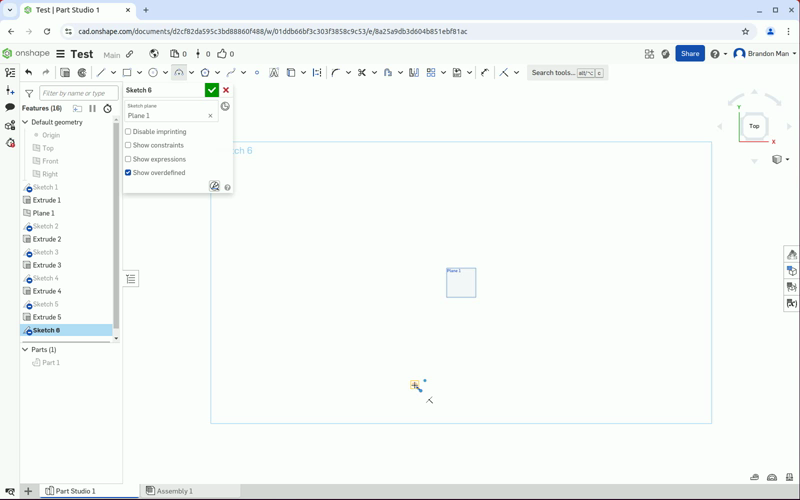
mouse_move(421, 384)
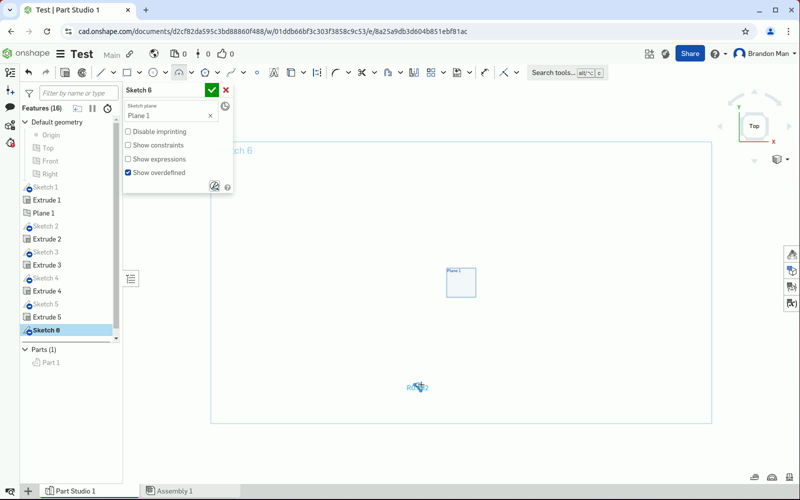
click(421, 384)
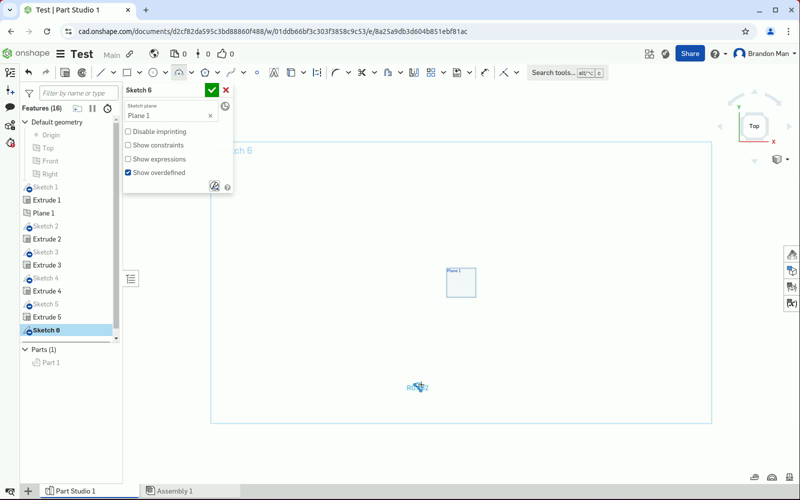
key_up(shift)
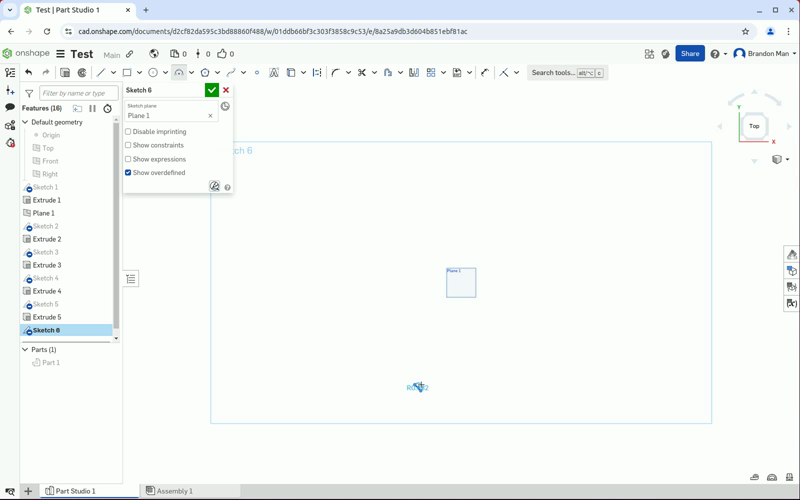
key(esc)
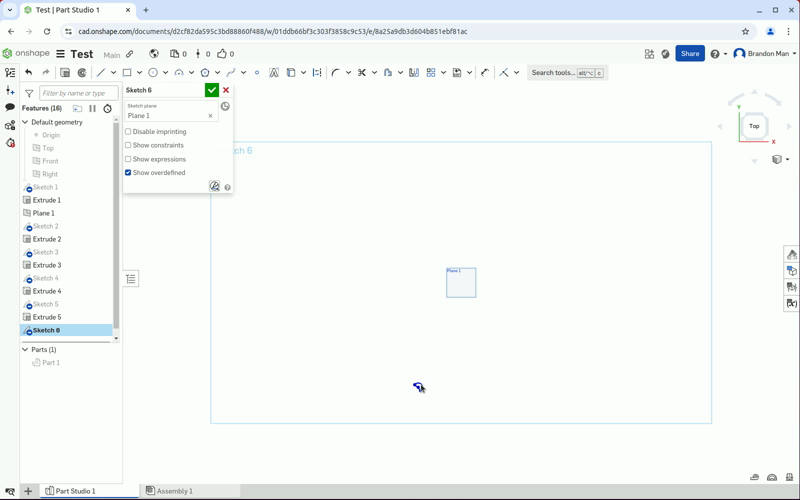
mouse_move(418, 387)
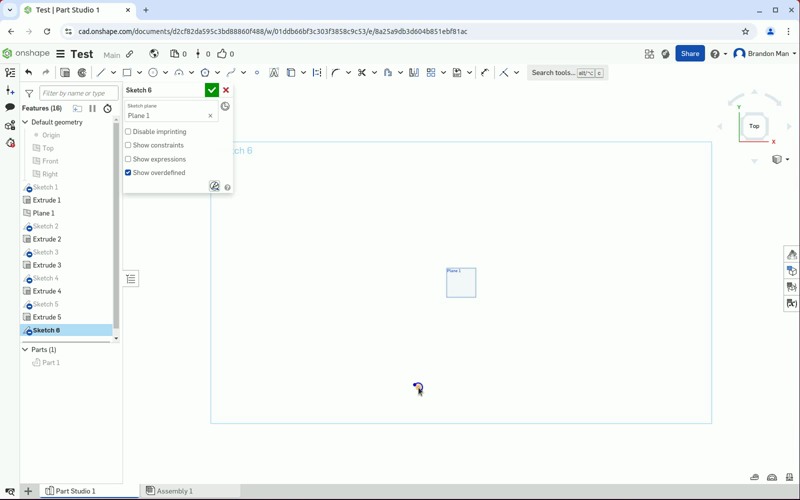
scroll(6)
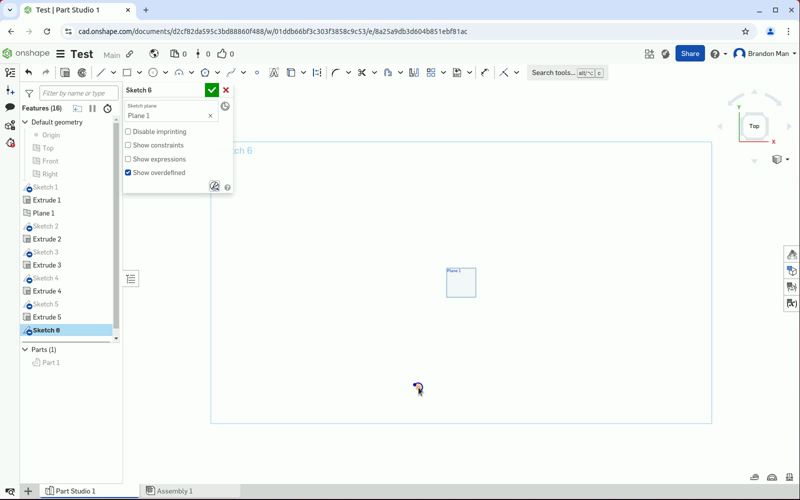
scroll(6)
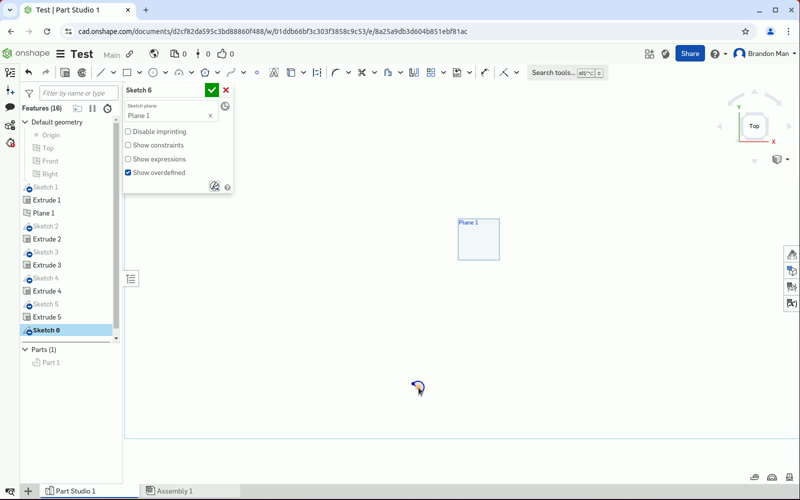
scroll(6)
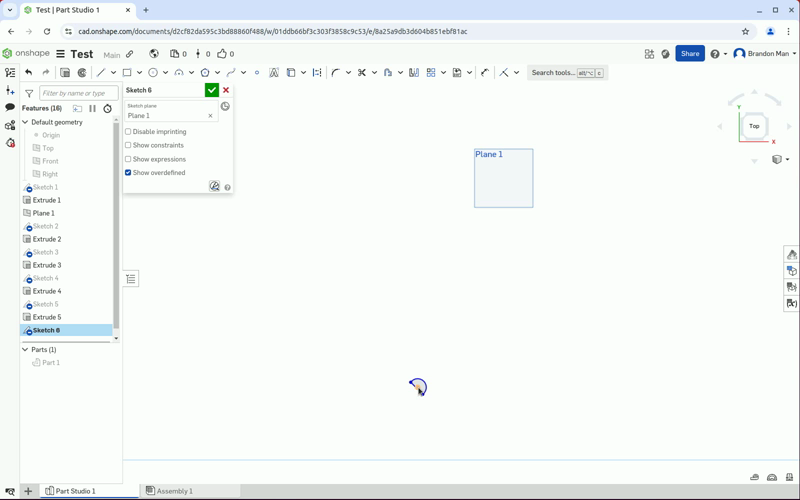
scroll(6)
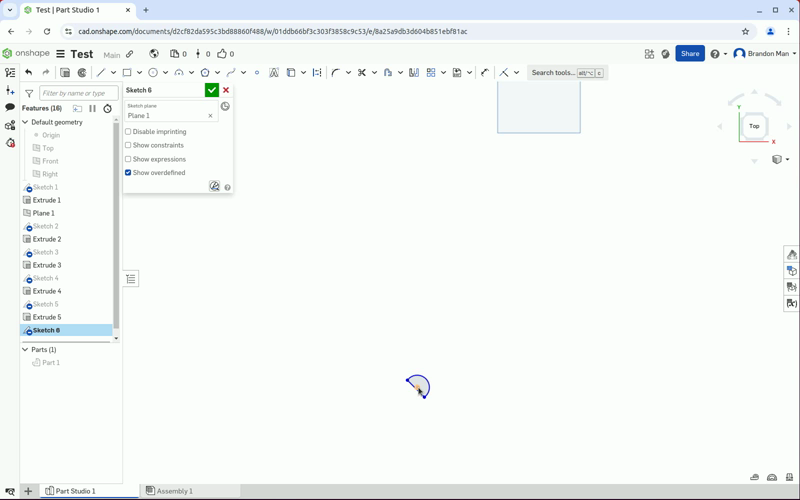
scroll(6)
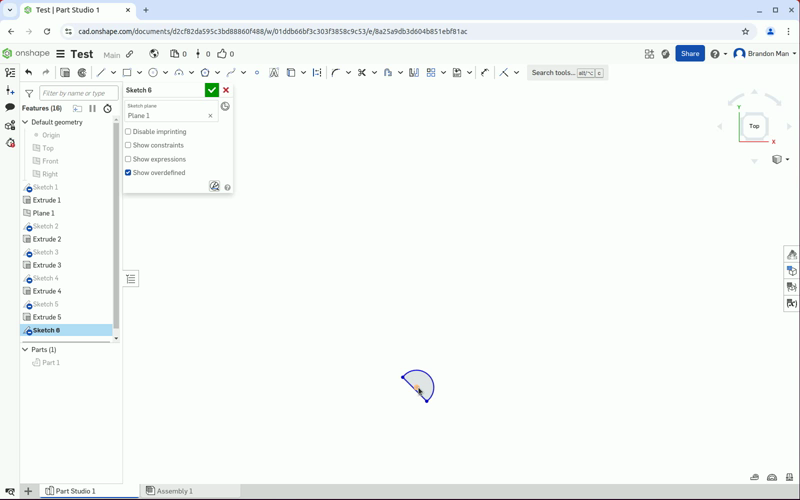
scroll(6)
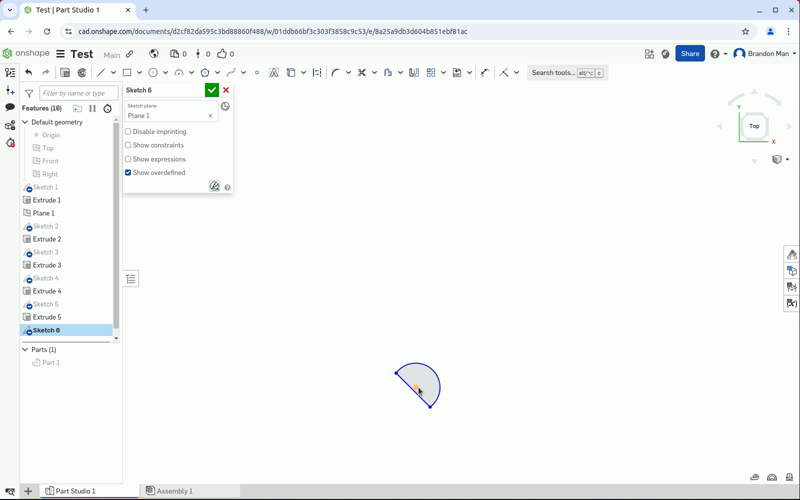
scroll(6)
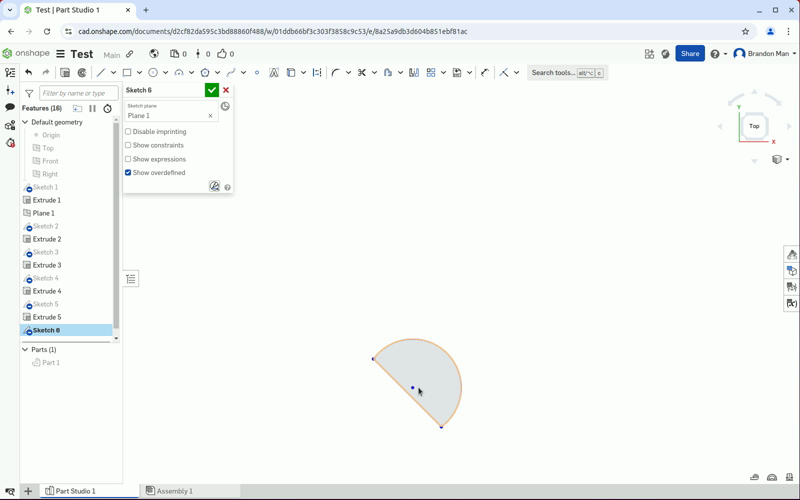
click(418, 387)
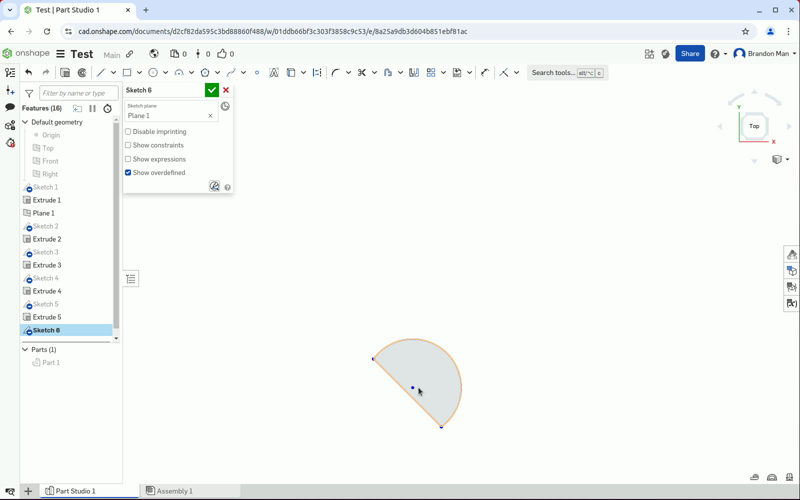
scroll(-6)
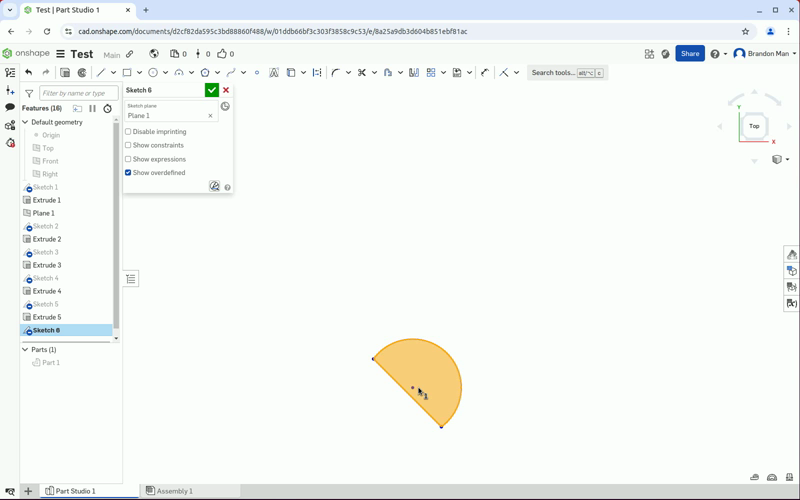
scroll(-6)
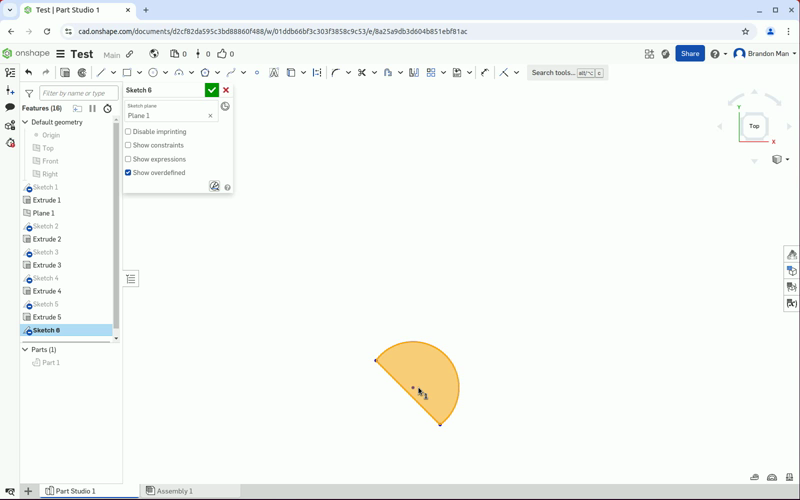
scroll(-6)
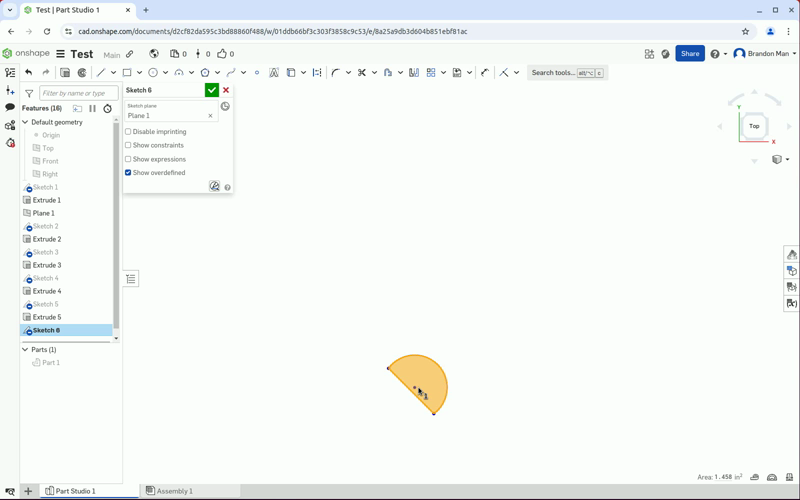
scroll(-6)
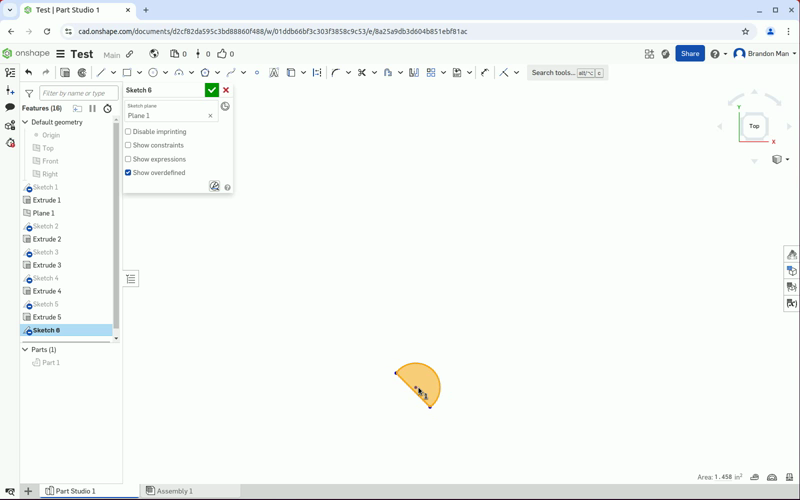
scroll(-6)
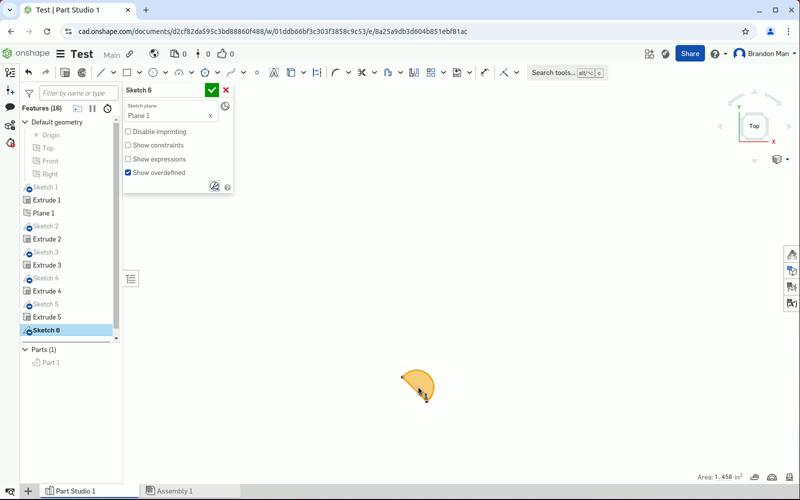
scroll(-6)
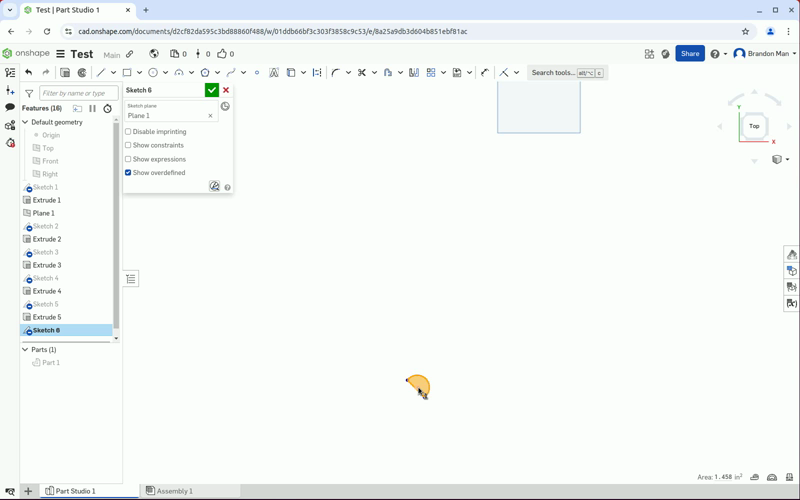
scroll(-6)
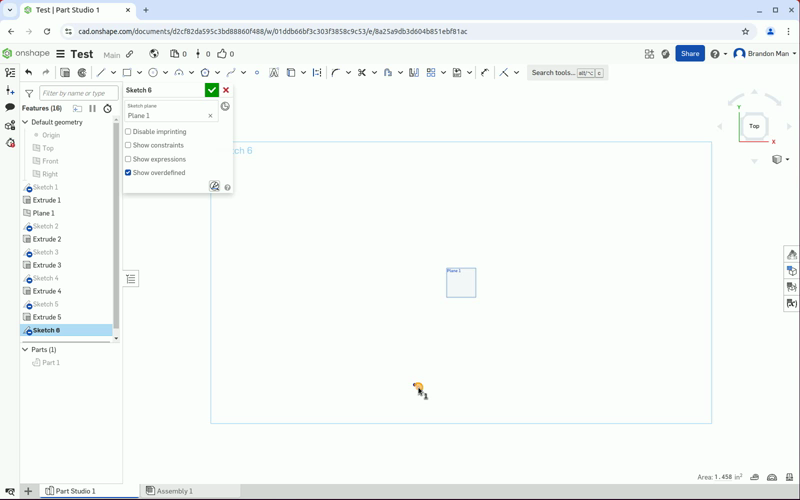
mouse_move(73, 352)
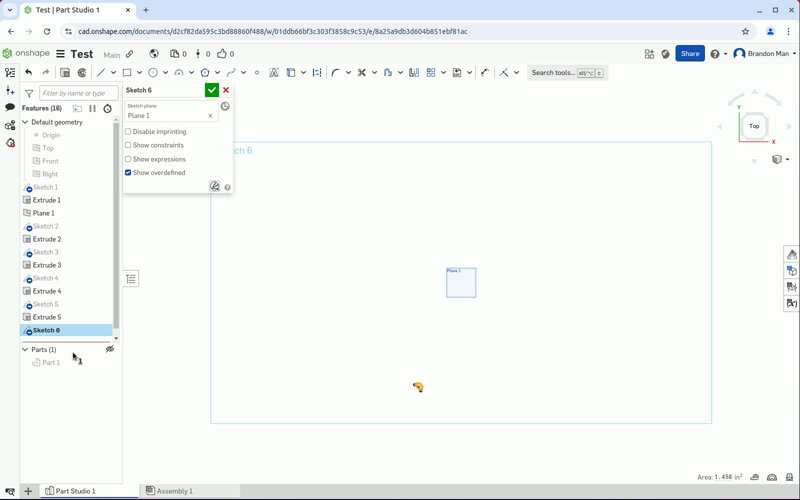
key(shift+y)
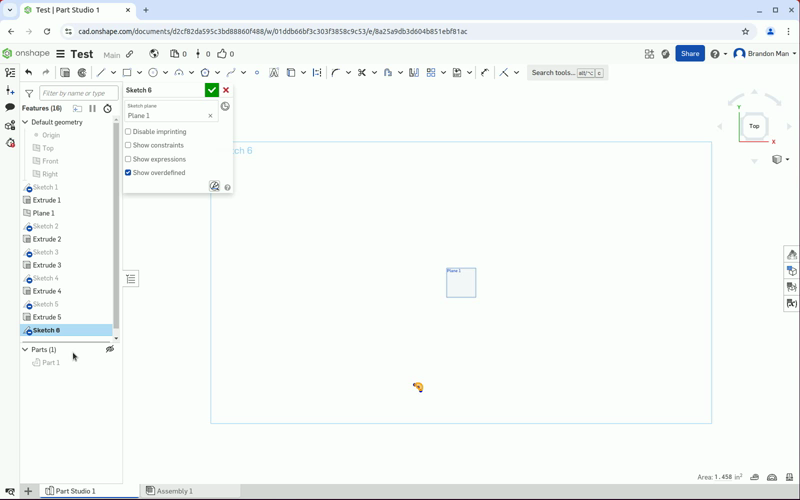
key(shift+e)
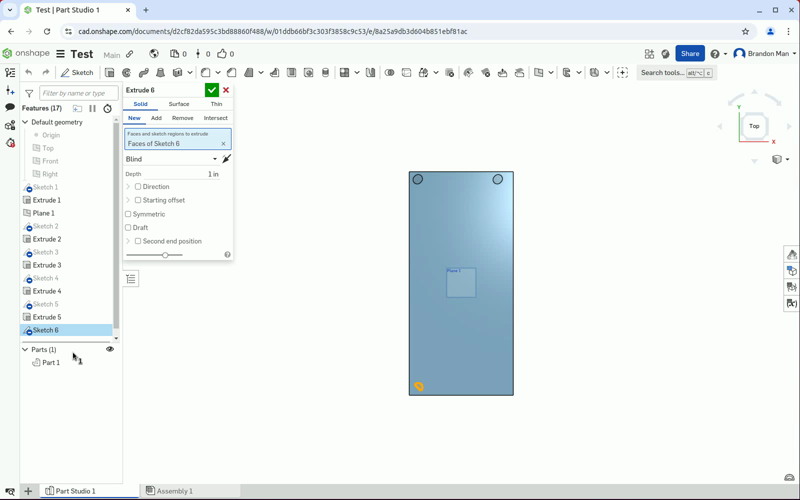
mouse_move(143, 106)
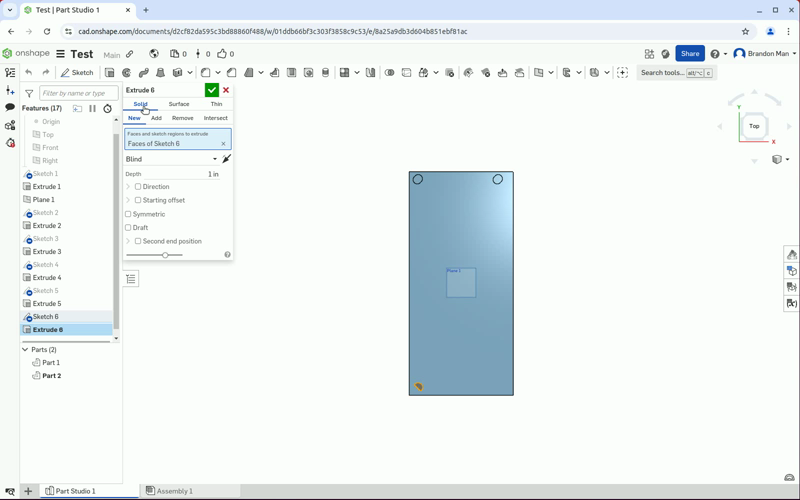
click(143, 106)
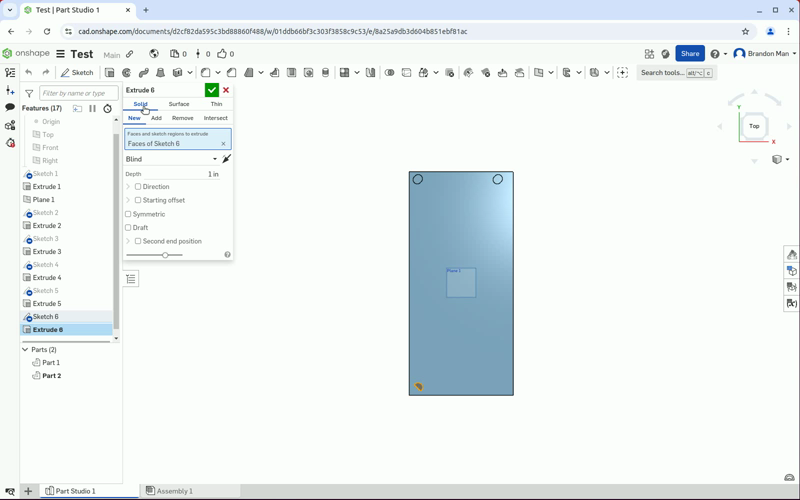
mouse_move(186, 120)
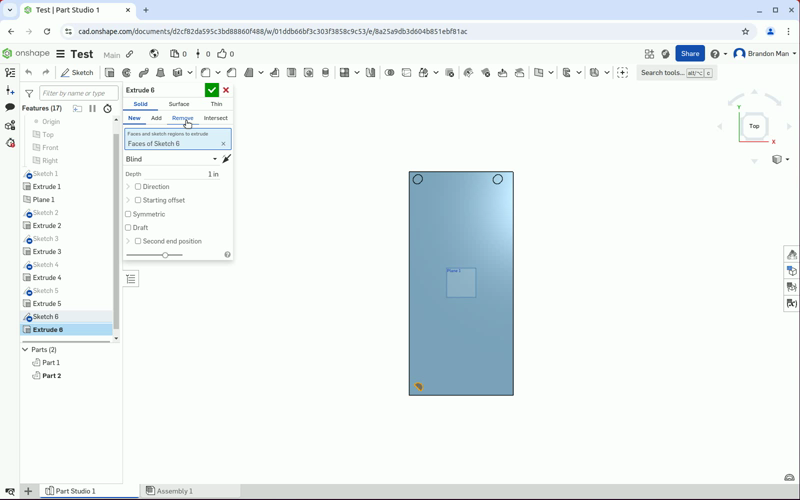
click(186, 120)
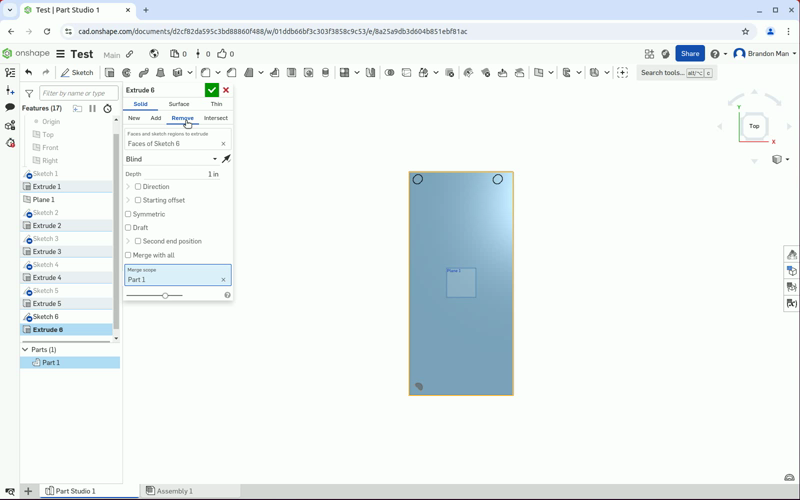
key(tab, 4)
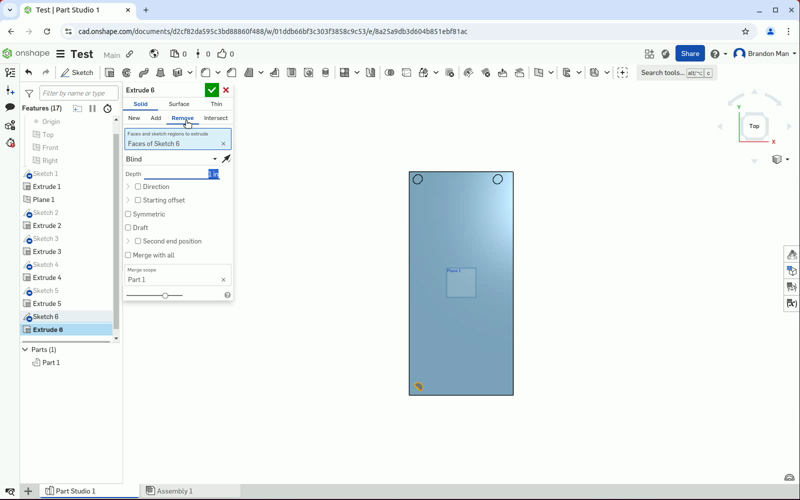
text(1.444)
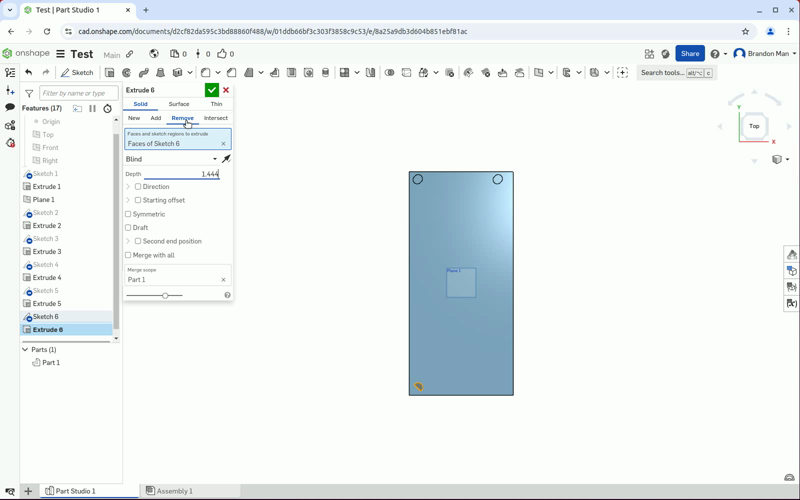
key(tab, 6)
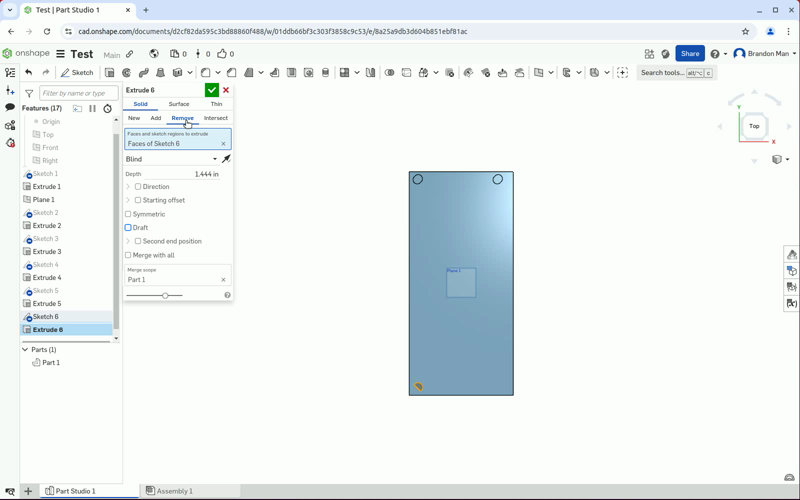
key(space)
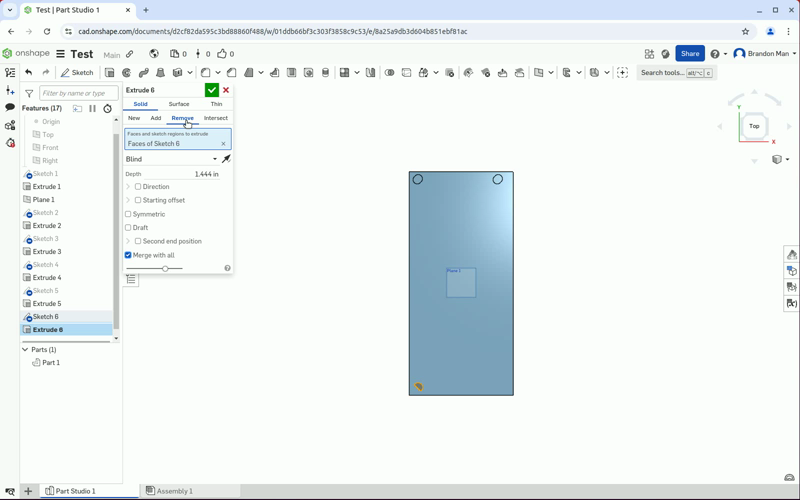
key(enter)
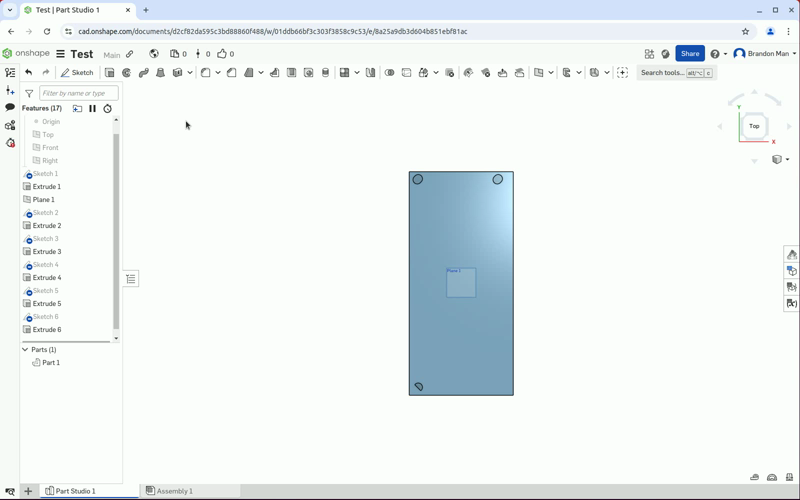
key(shift+h)
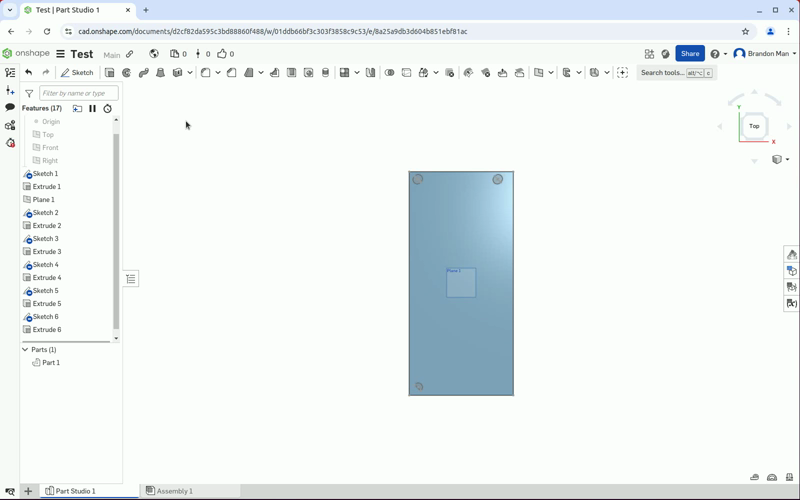
key(shift+h)
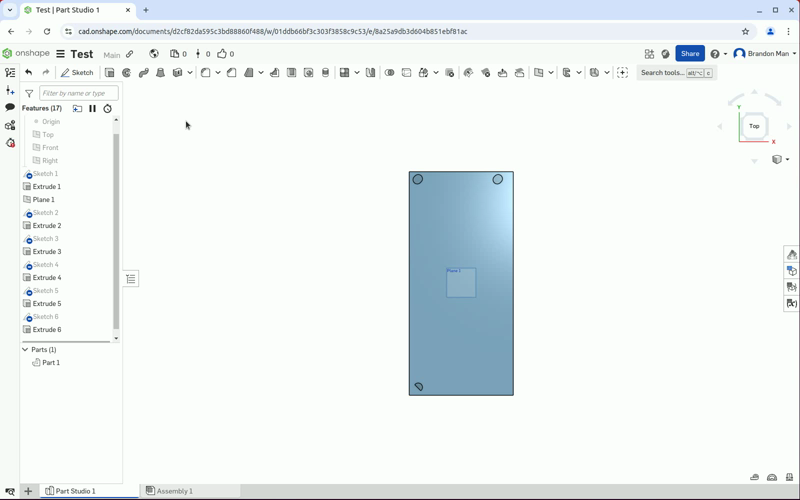
mouse_move(69, 176)
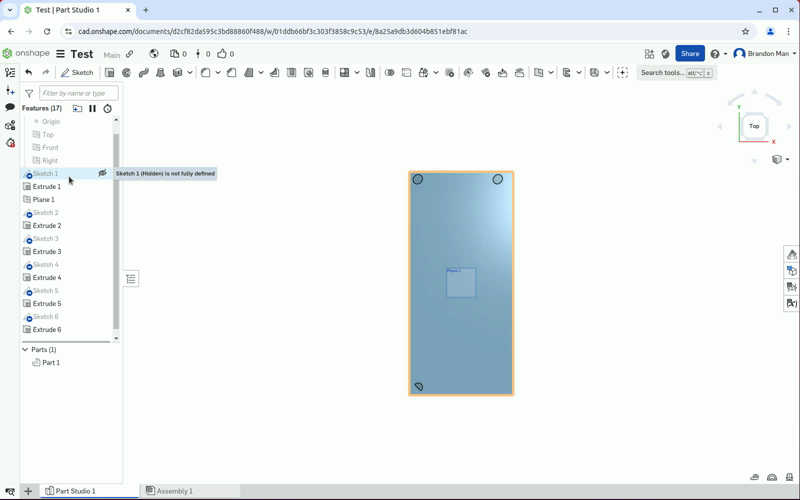
click(69, 176)
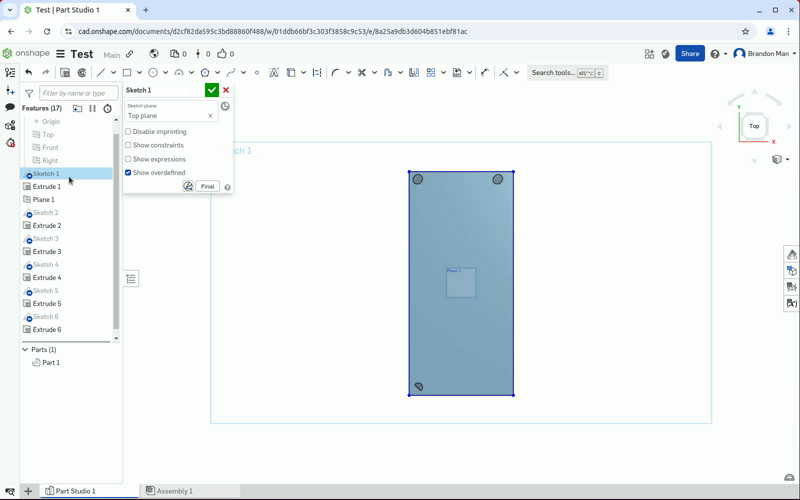
mouse_move(229, 92)
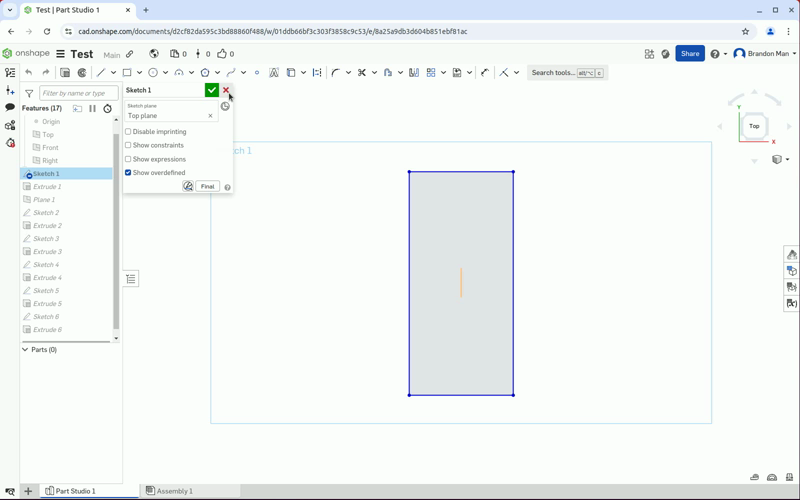
click(229, 92)
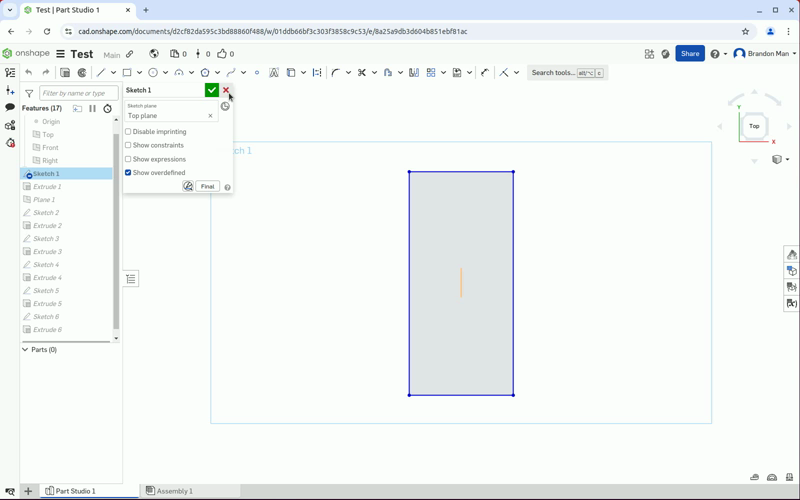
key(shift+s)
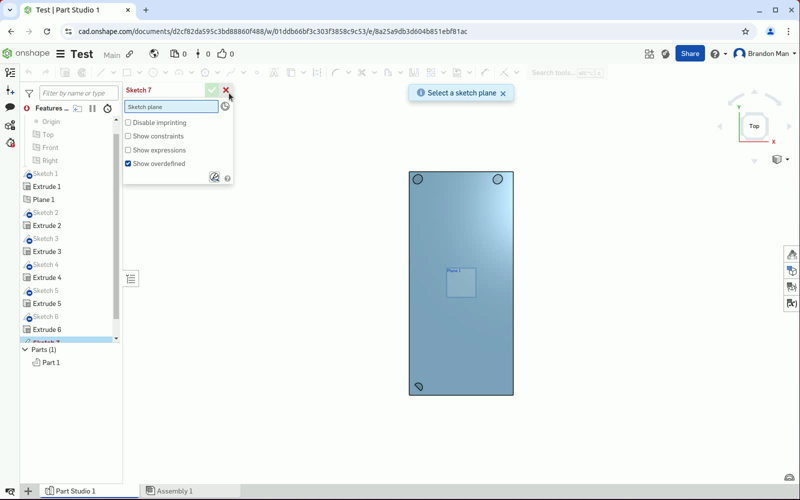
mouse_move(69, 189)
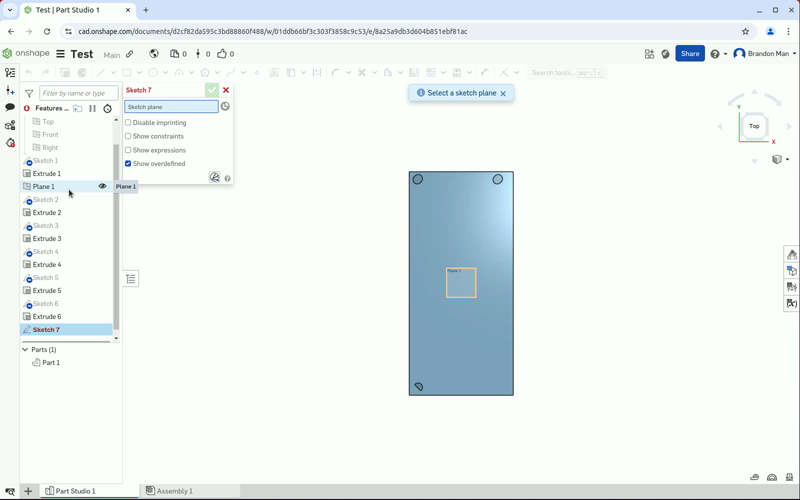
click(69, 189)
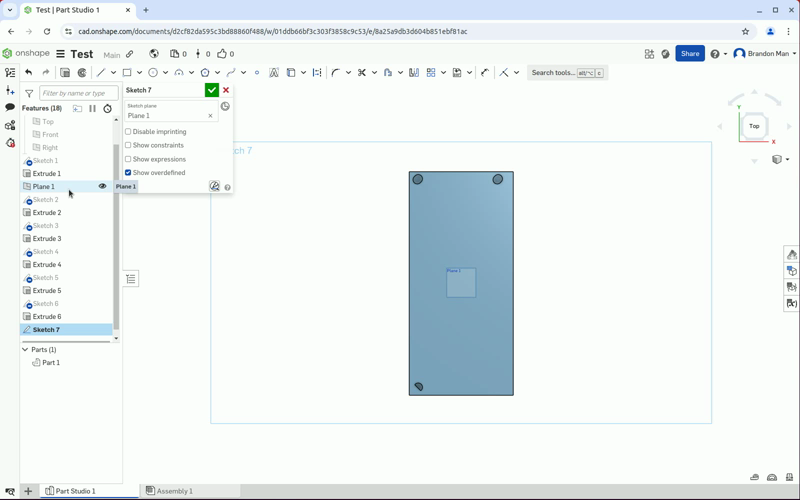
mouse_move(73, 352)
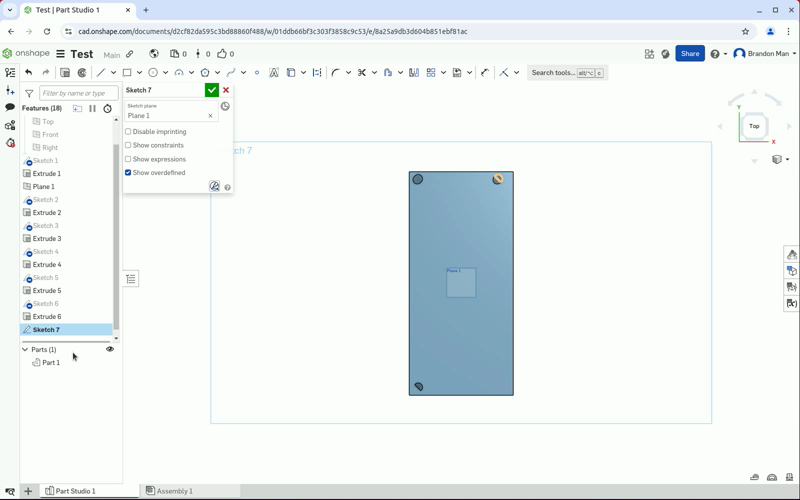
key(y)
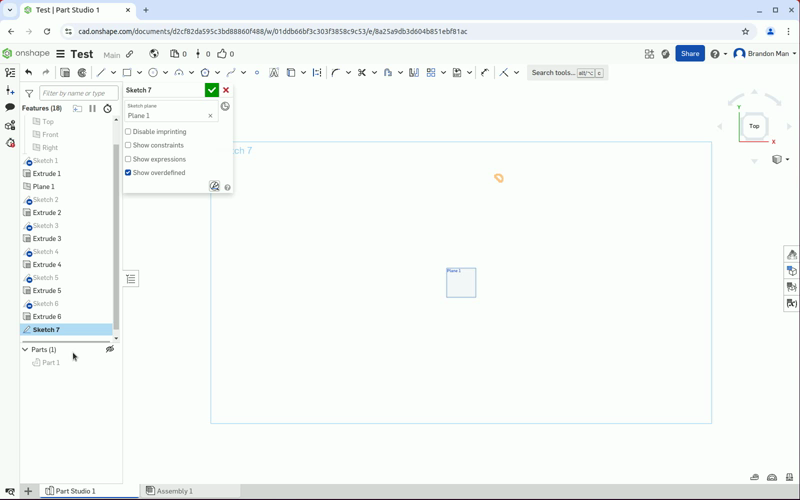
key(a)
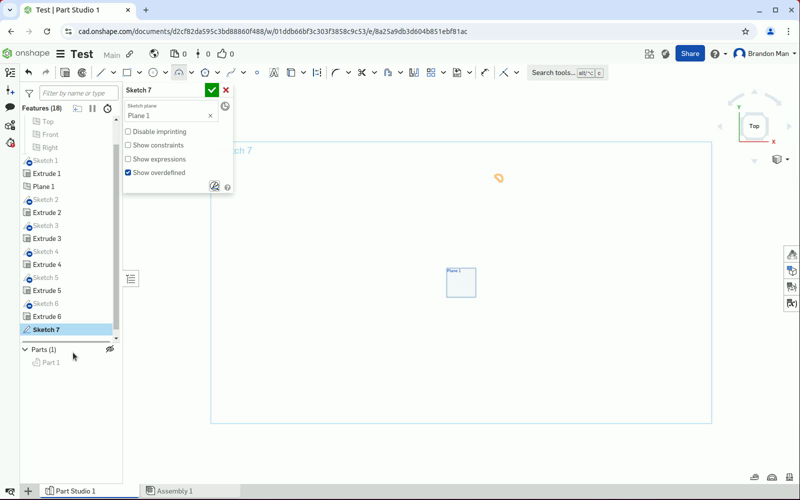
key_down(shift)
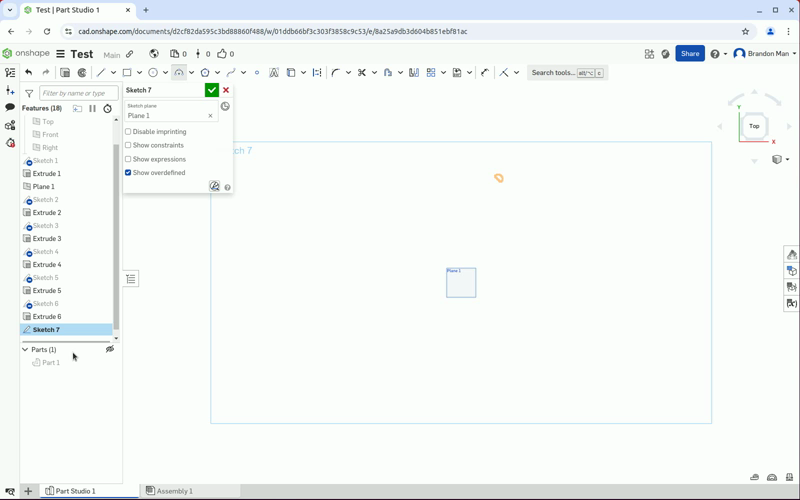
mouse_move(414, 384)
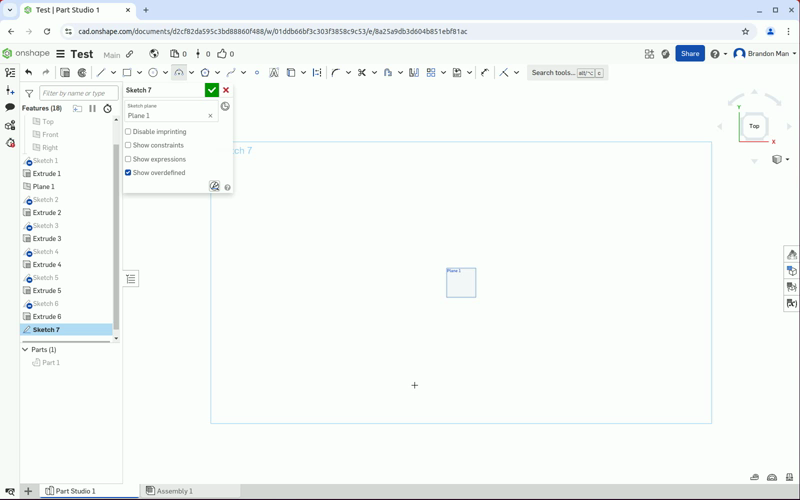
click(414, 384)
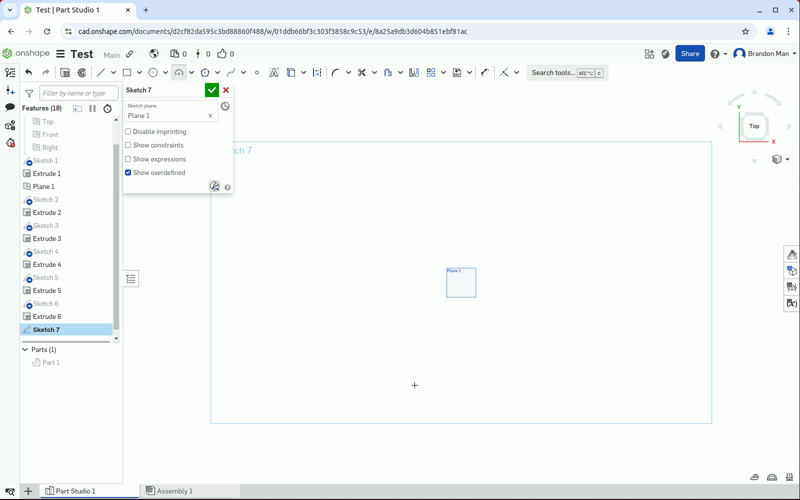
key_up(shift)
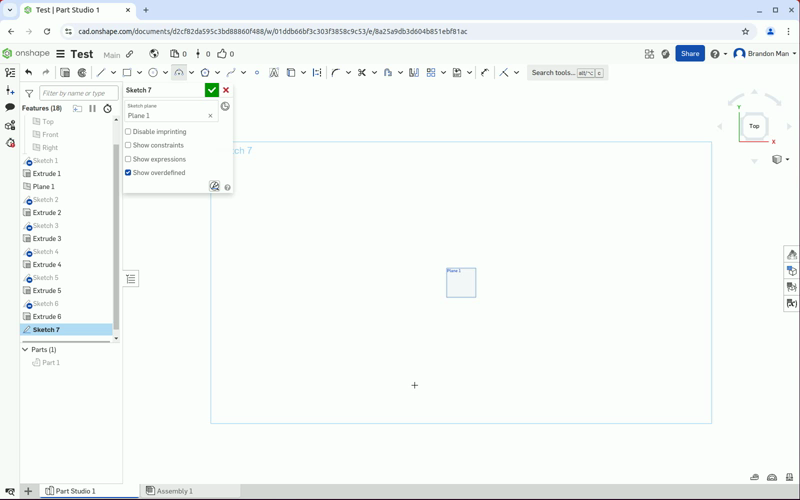
key_down(shift)
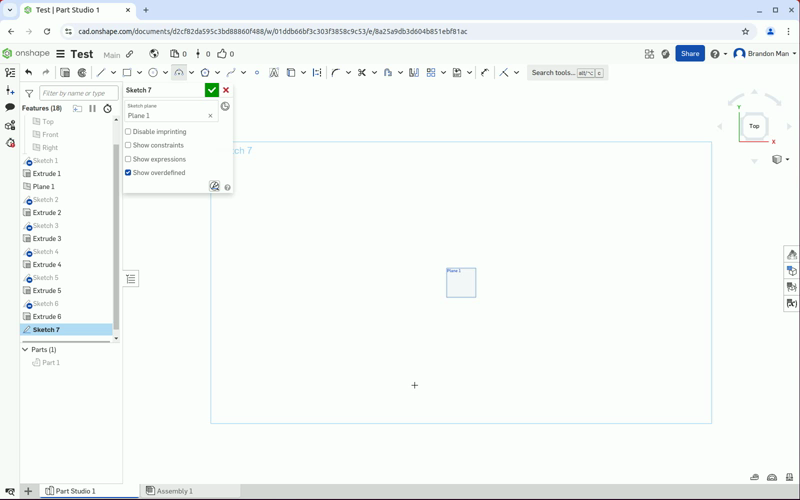
mouse_move(420, 390)
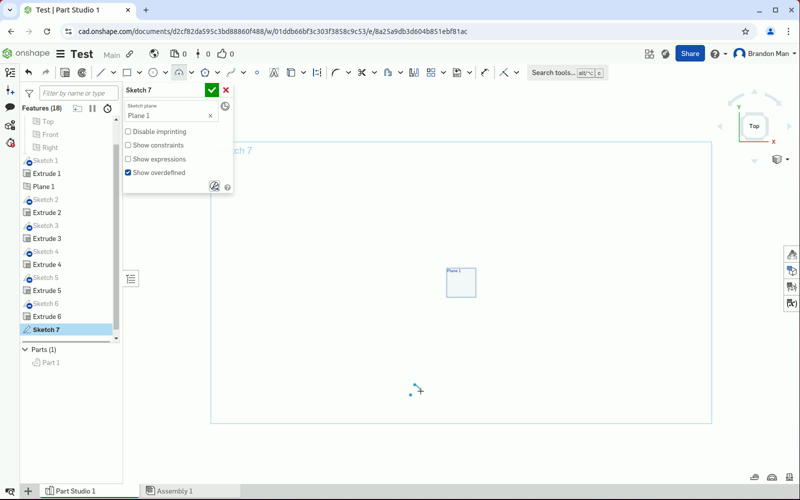
click(420, 390)
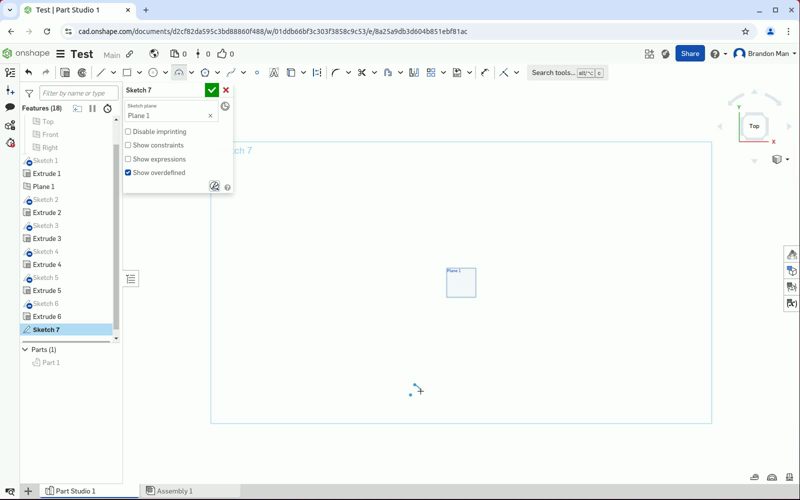
mouse_move(414, 391)
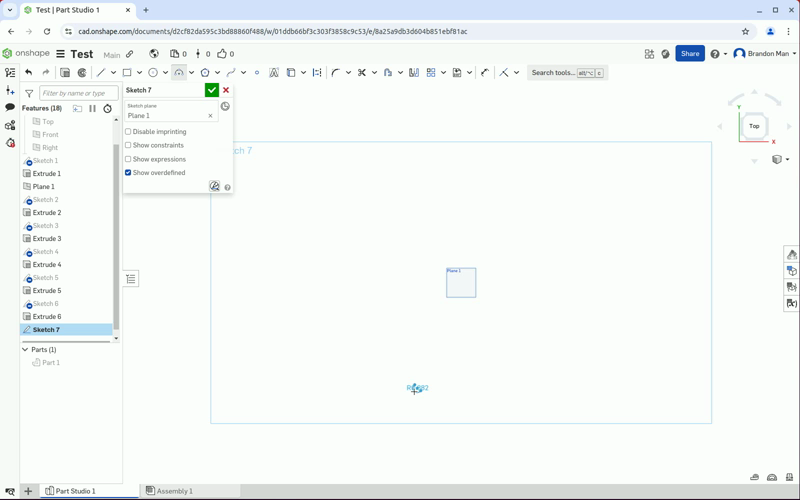
click(414, 391)
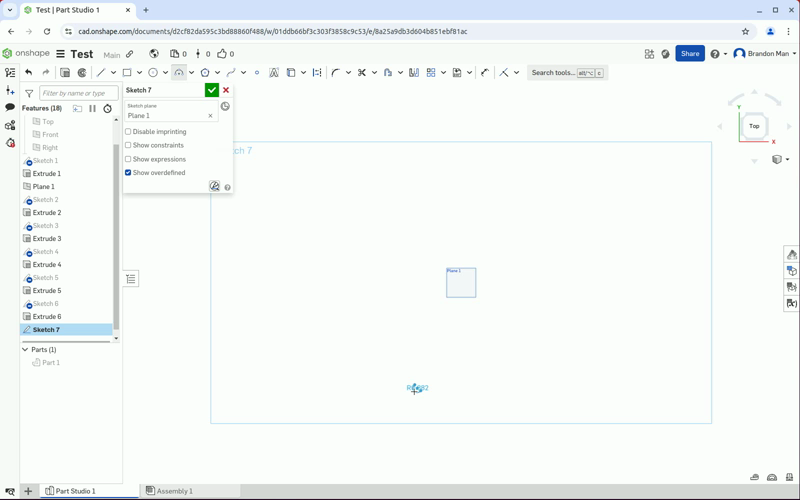
key_up(shift)
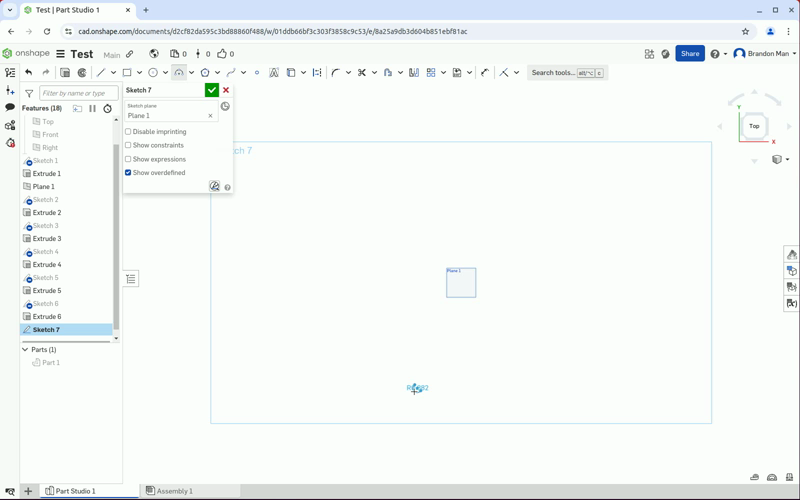
key(esc)
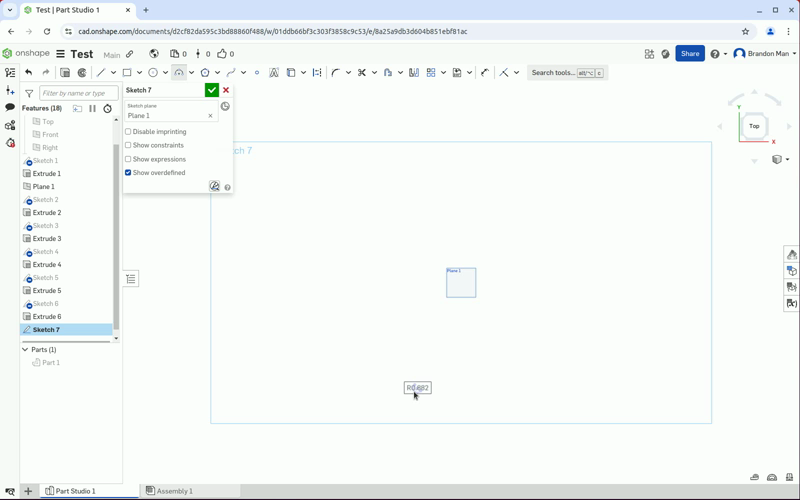
key(l)
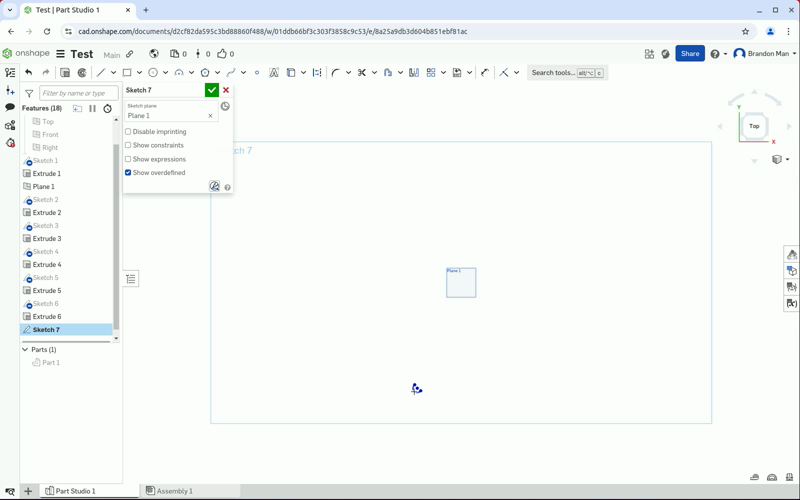
mouse_move(420, 390)
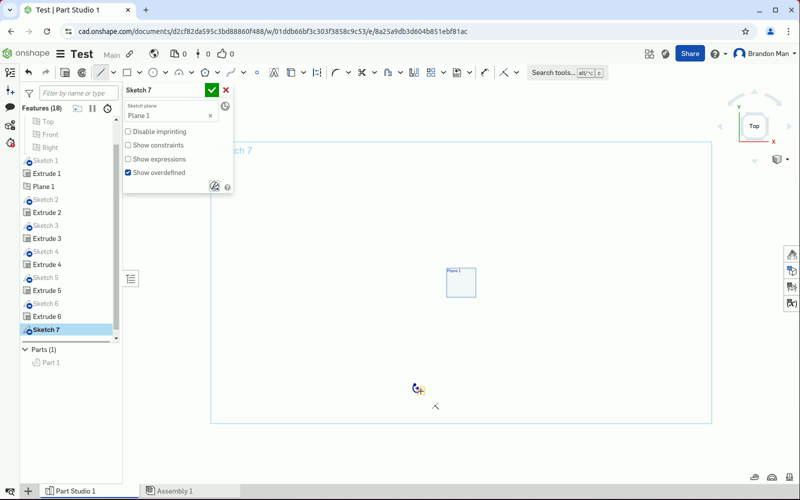
scroll(6)
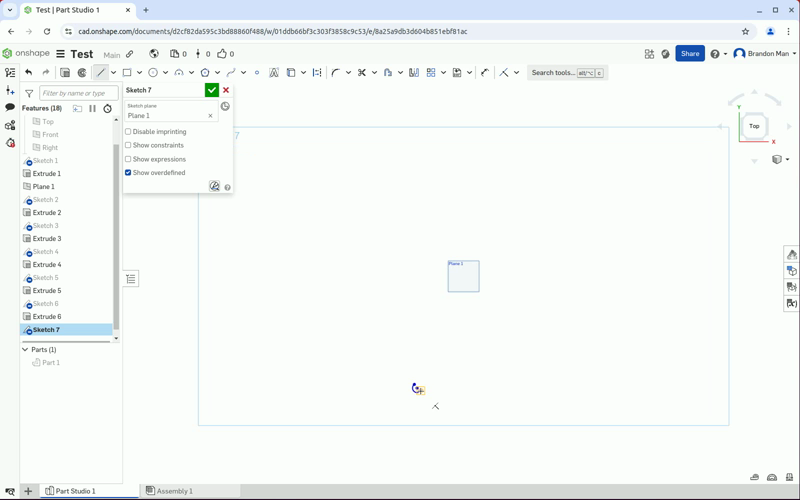
scroll(6)
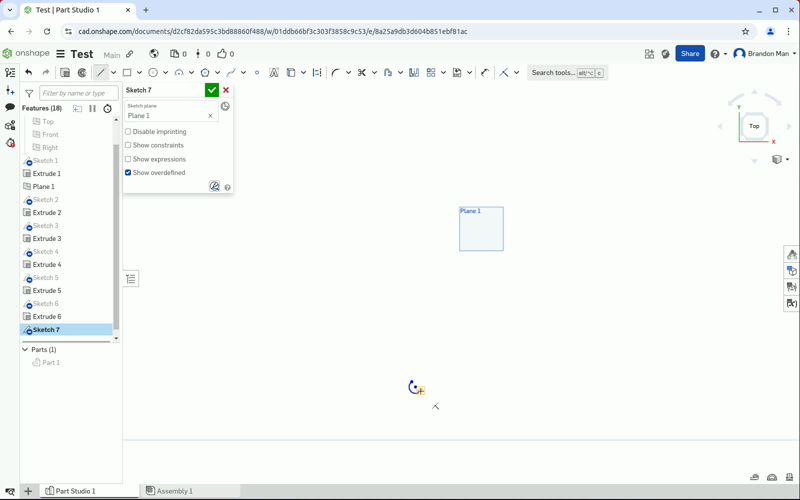
scroll(6)
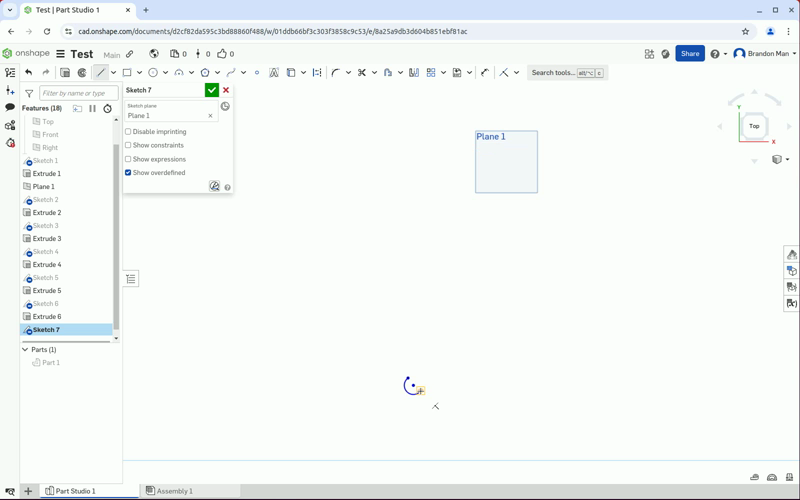
scroll(6)
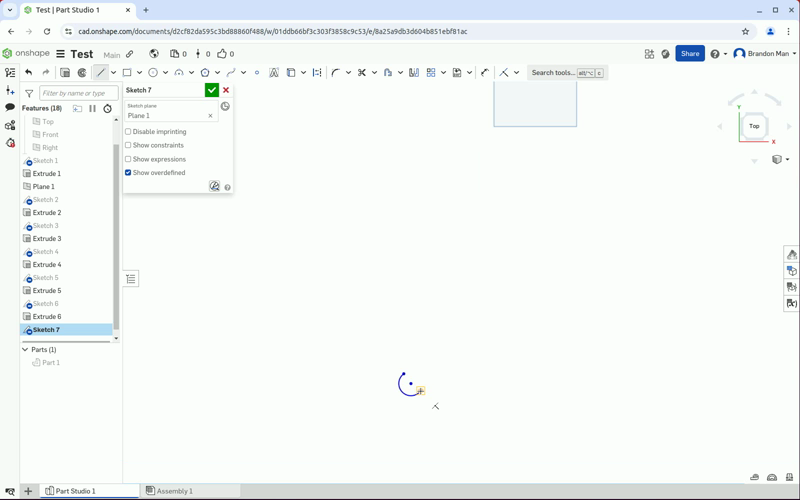
scroll(6)
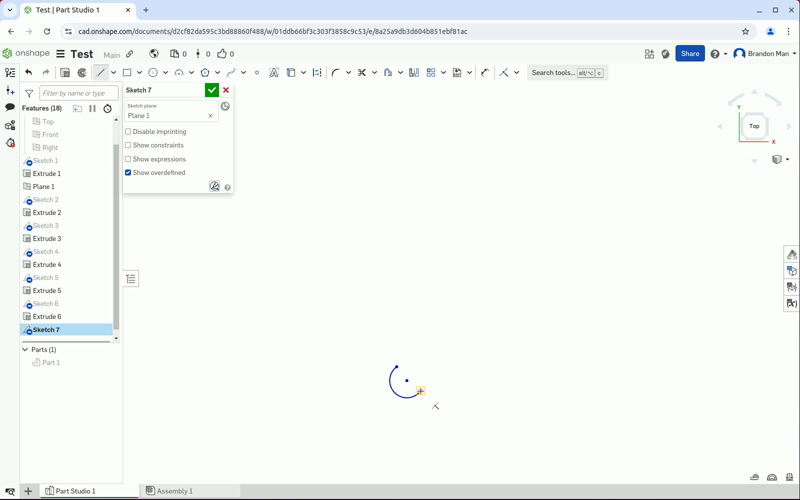
scroll(6)
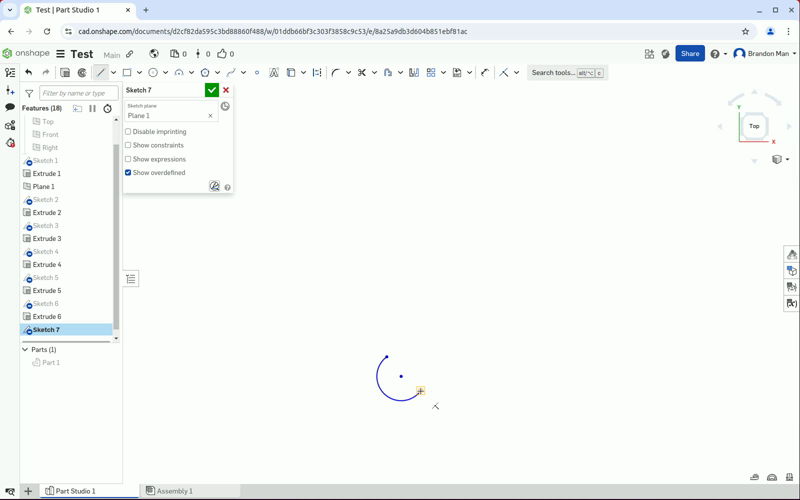
scroll(6)
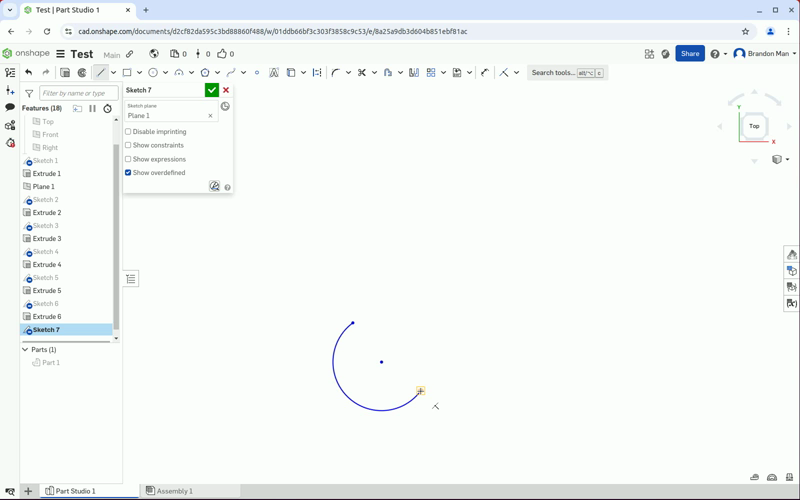
click(420, 390)
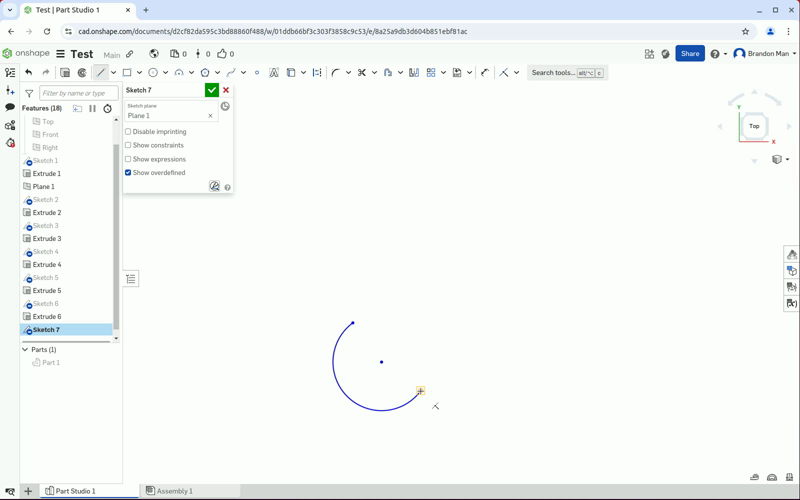
scroll(-6)
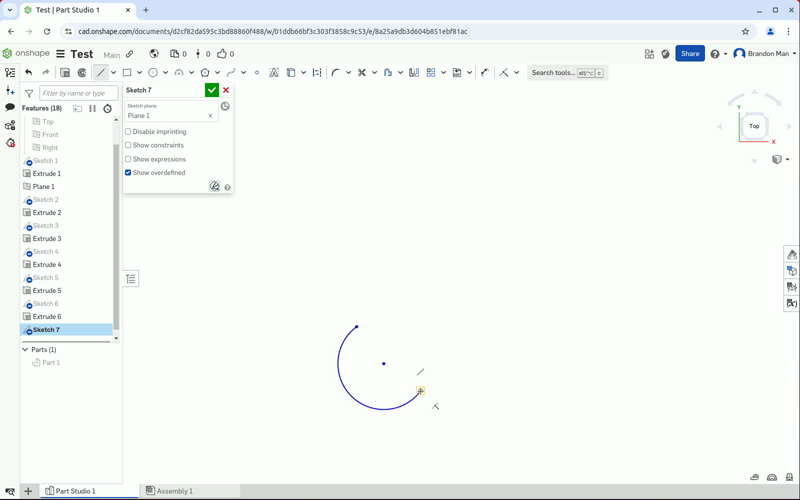
scroll(-6)
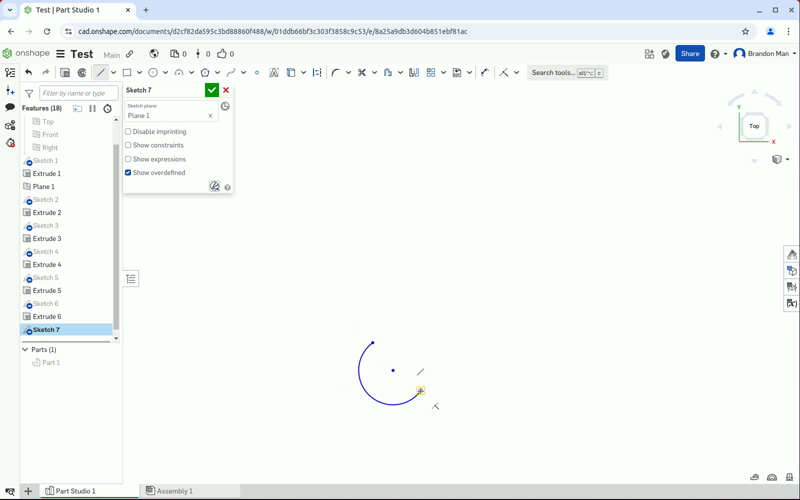
scroll(-6)
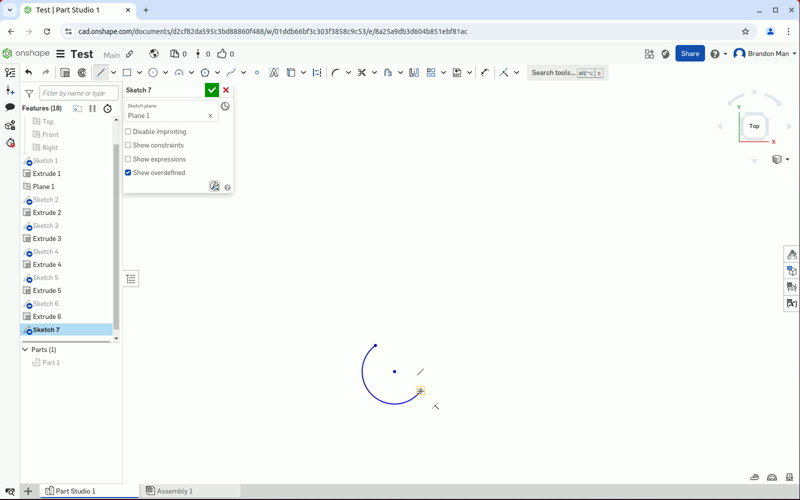
scroll(-6)
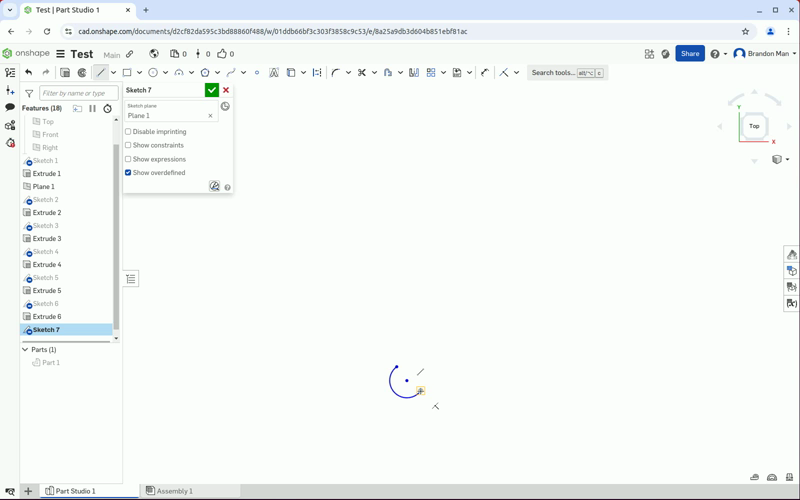
scroll(-6)
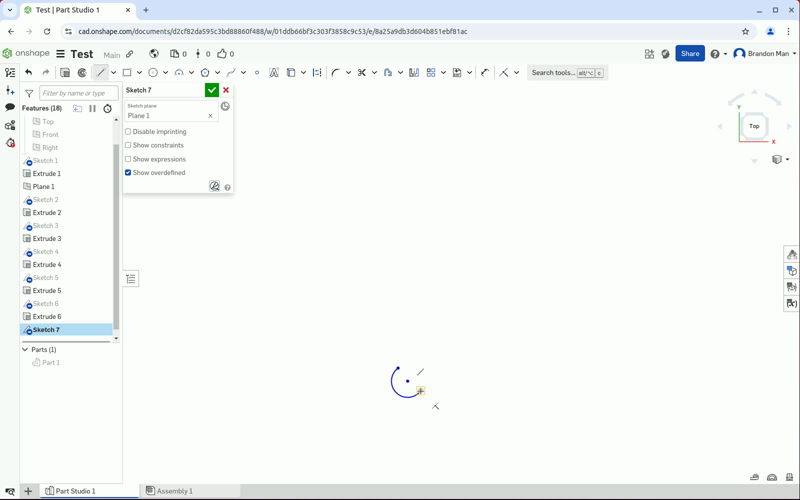
scroll(-6)
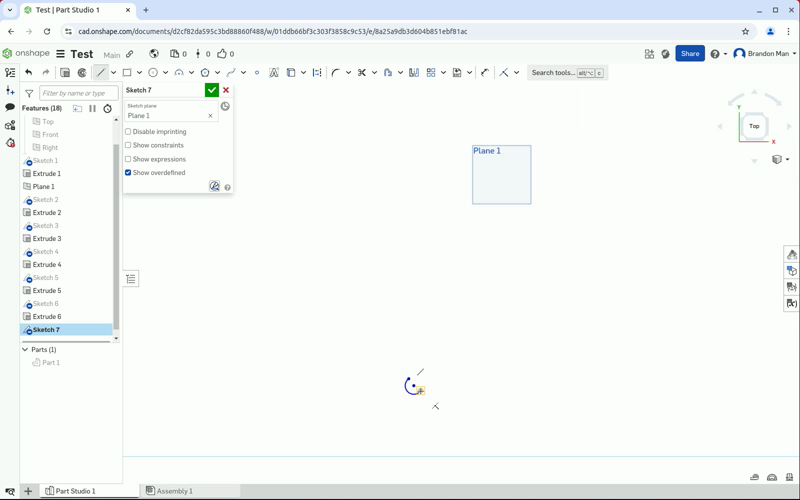
scroll(-6)
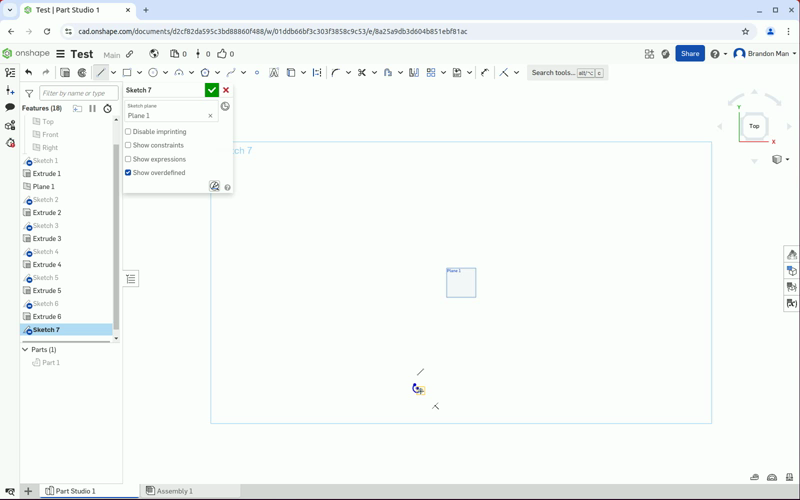
mouse_move(450, 390)
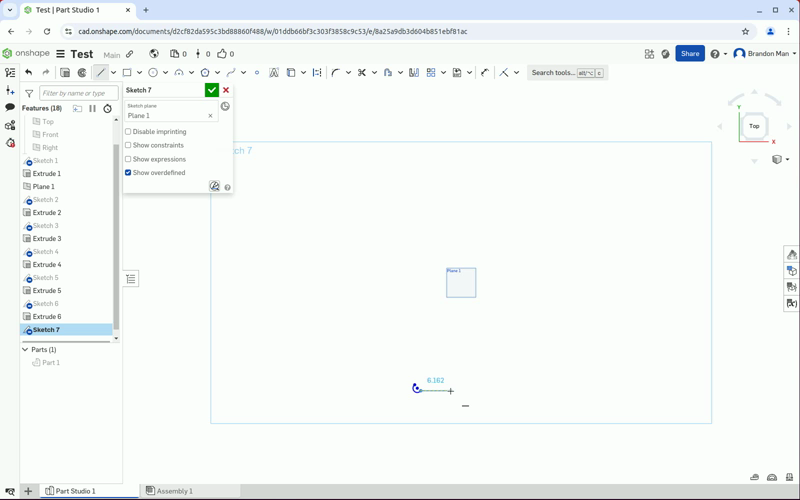
key_down(shift)
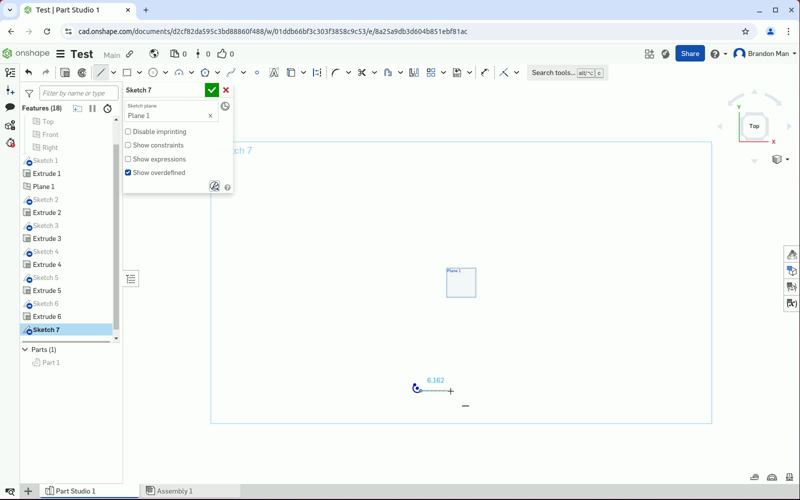
mouse_move(414, 384)
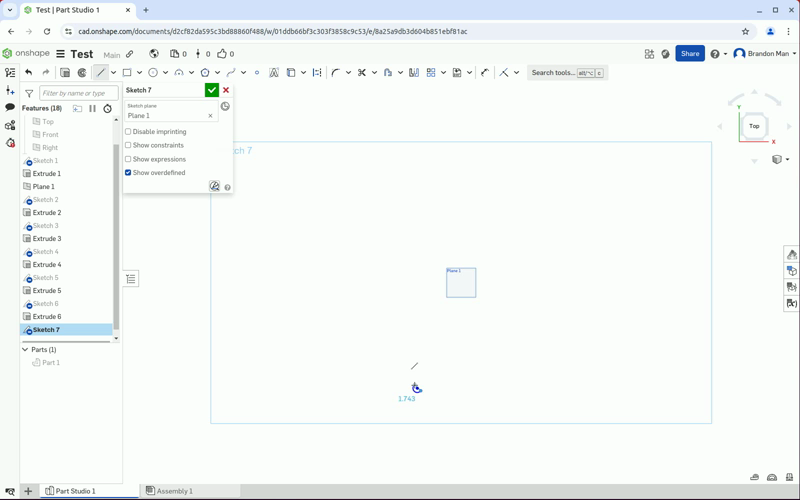
scroll(6)
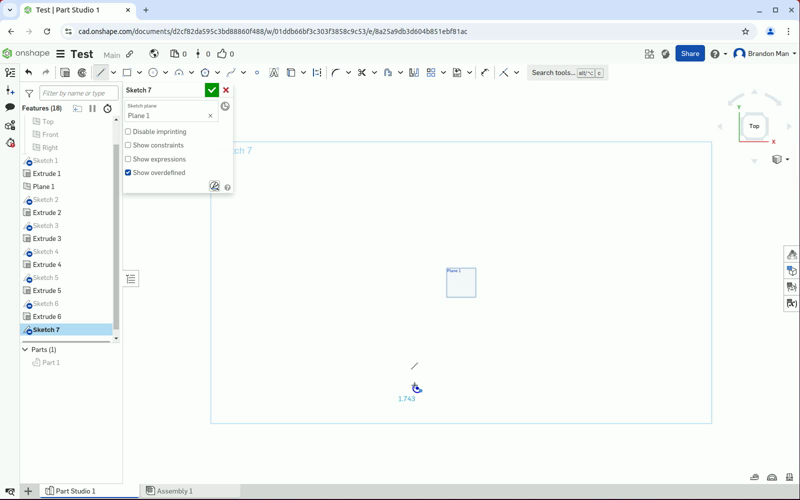
scroll(6)
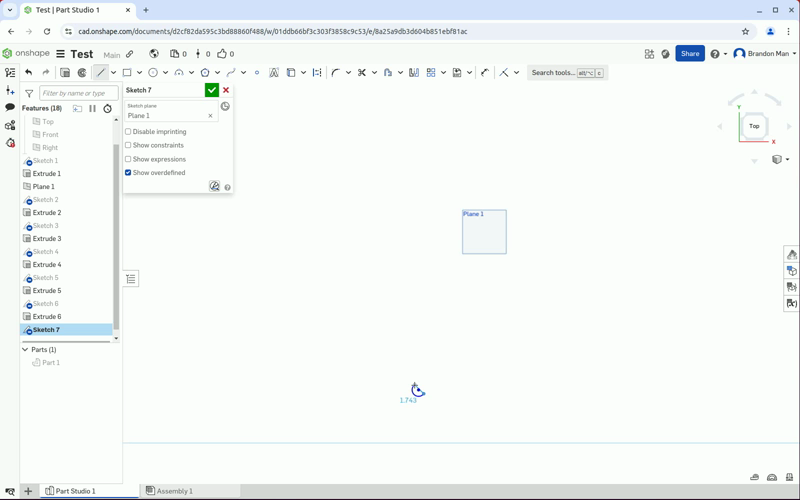
scroll(6)
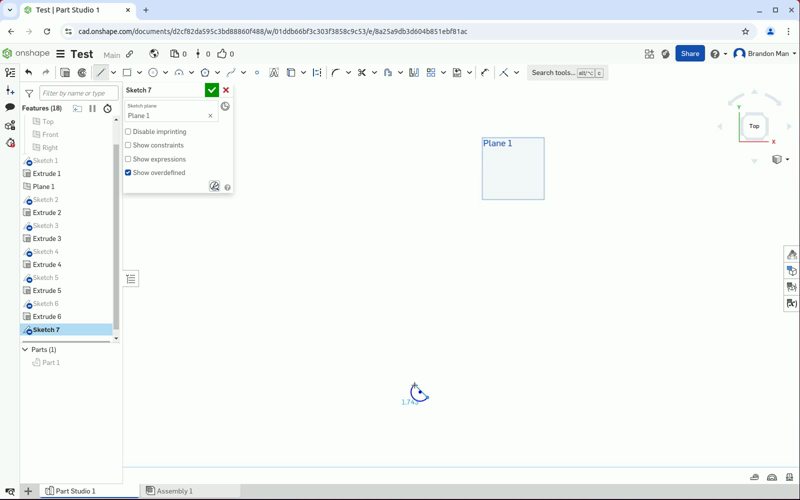
scroll(6)
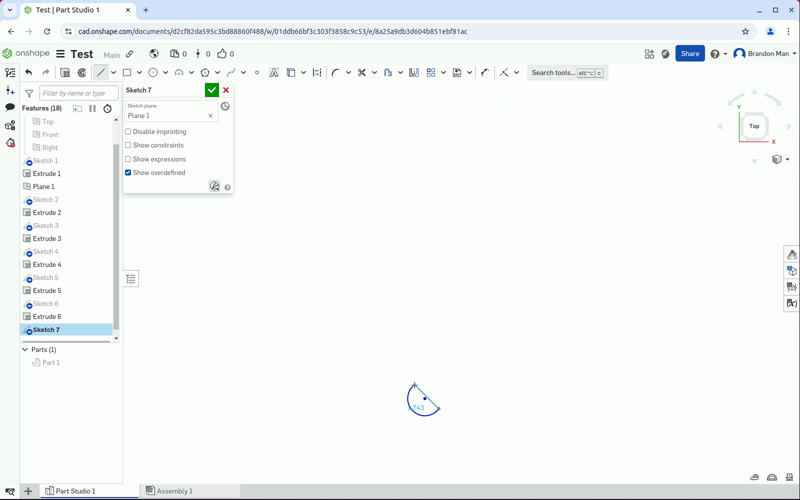
scroll(6)
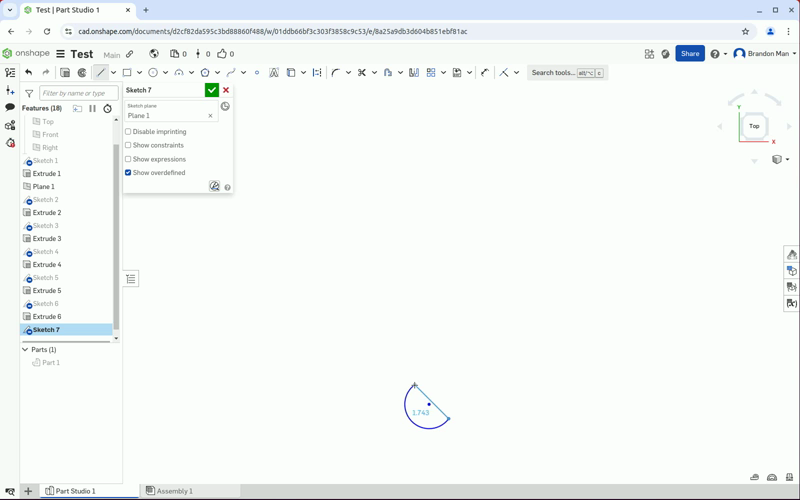
scroll(6)
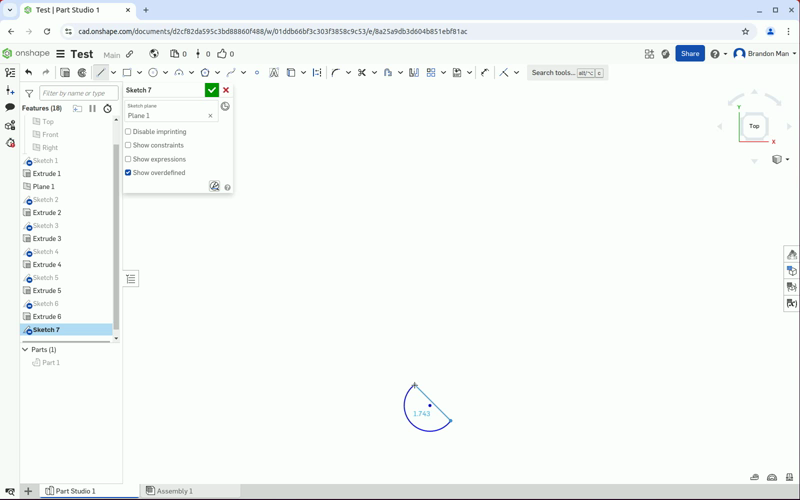
scroll(6)
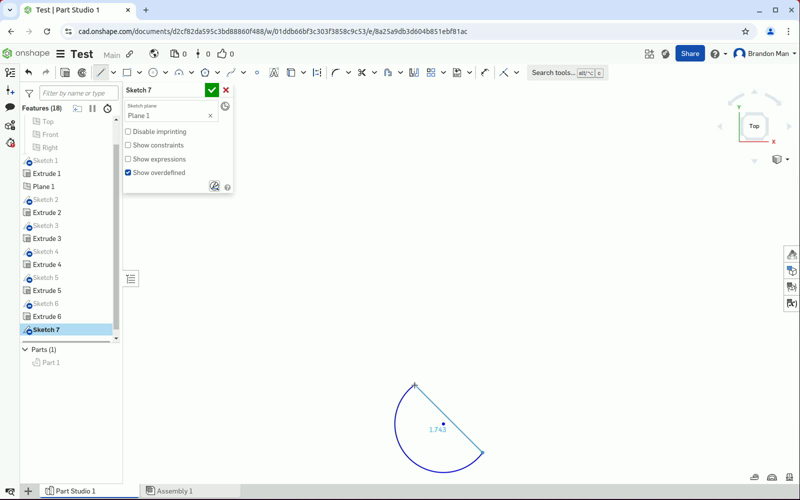
key_up(shift)
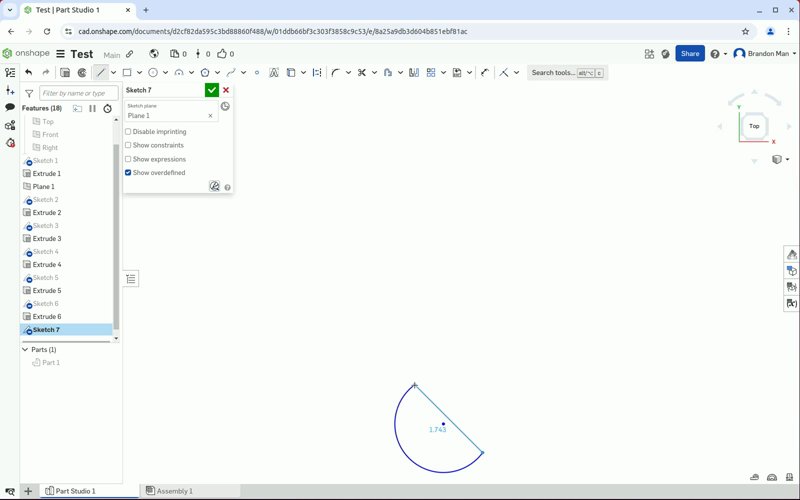
click(414, 384)
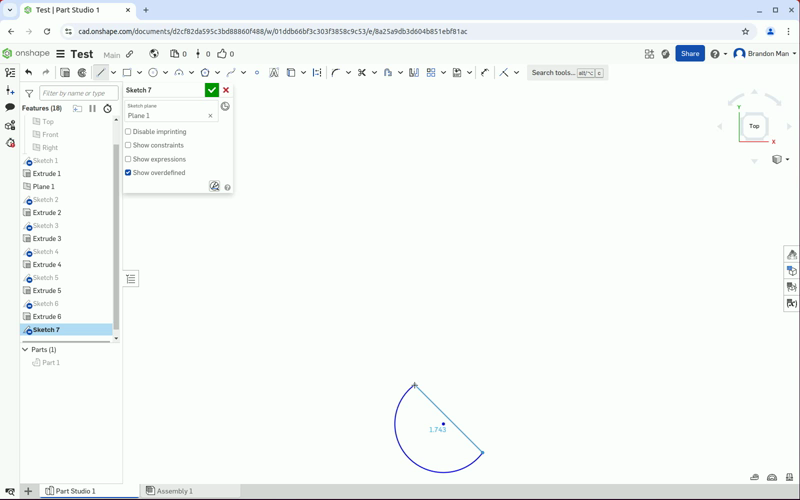
scroll(-6)
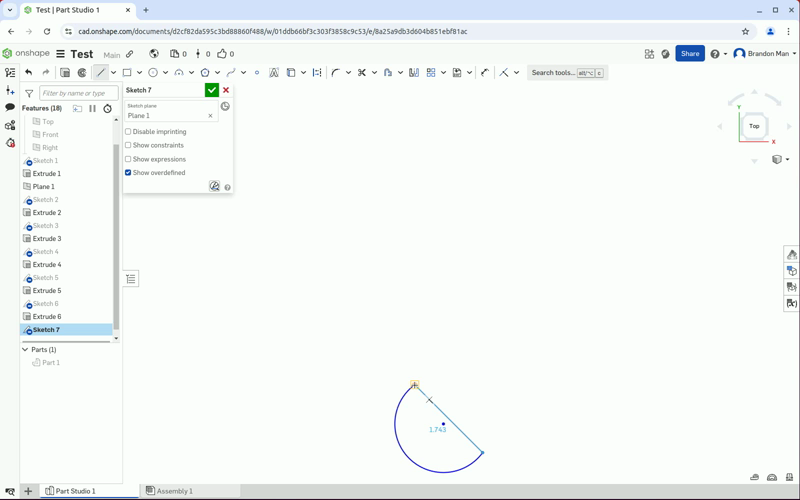
scroll(-6)
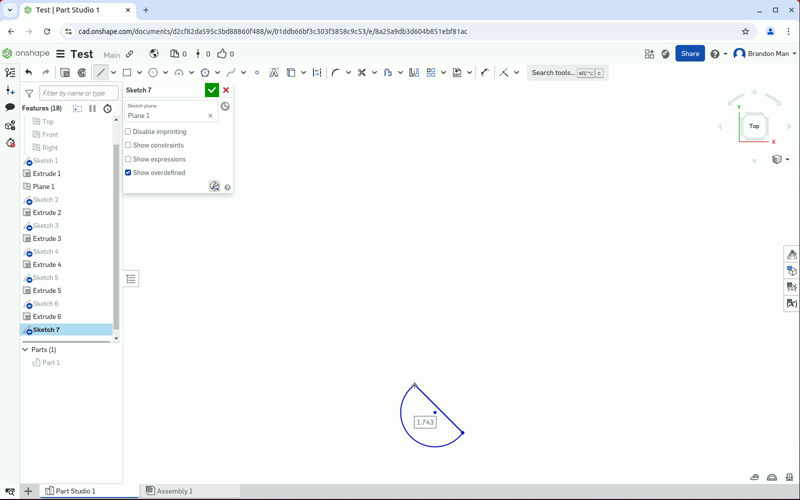
scroll(-6)
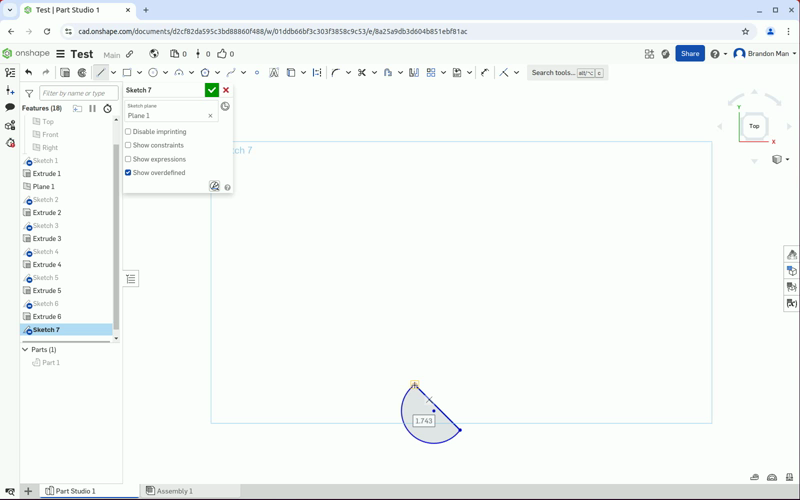
scroll(-6)
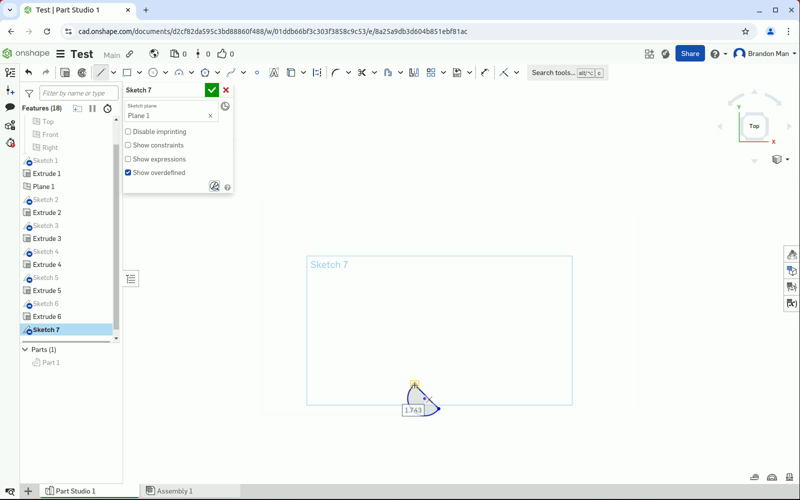
scroll(-6)
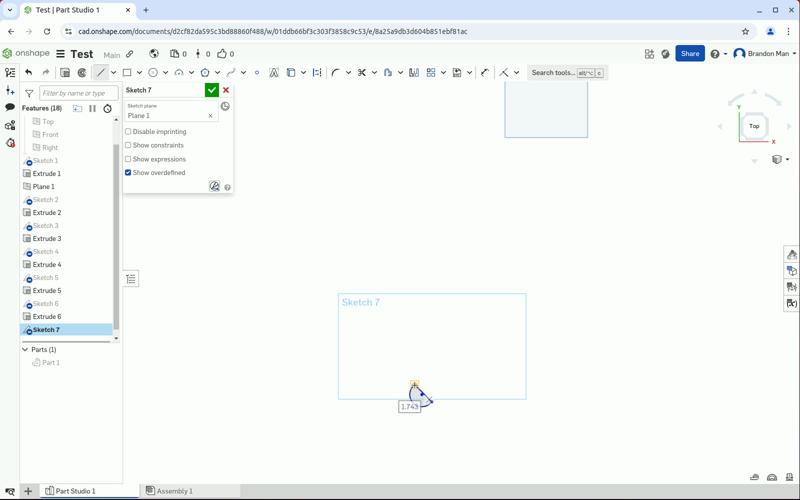
scroll(-6)
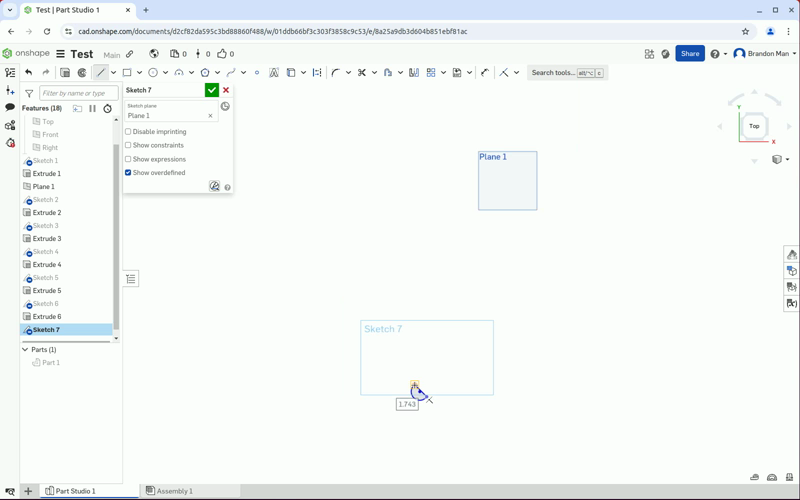
scroll(-6)
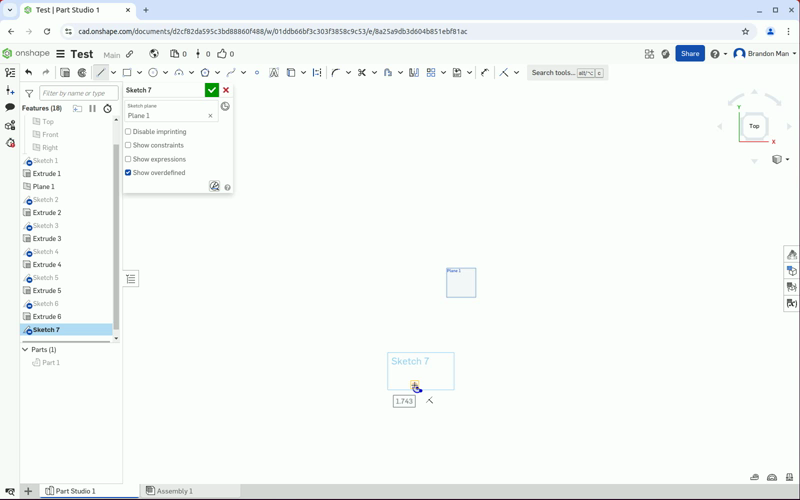
key(esc)
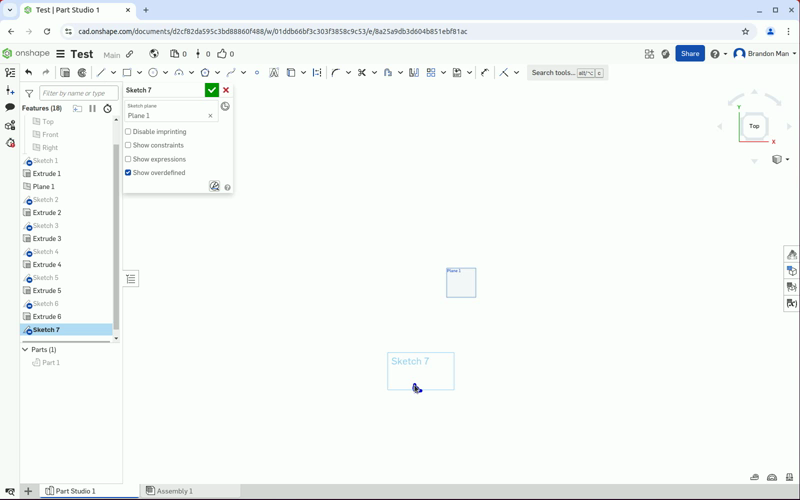
mouse_move(416, 387)
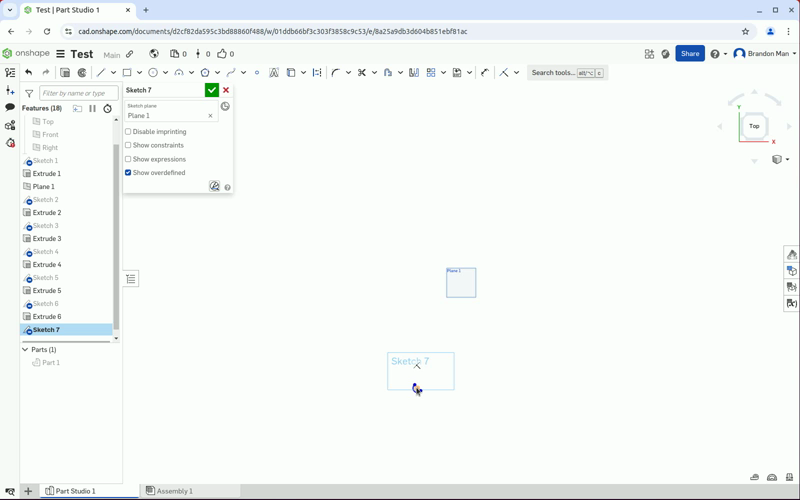
scroll(6)
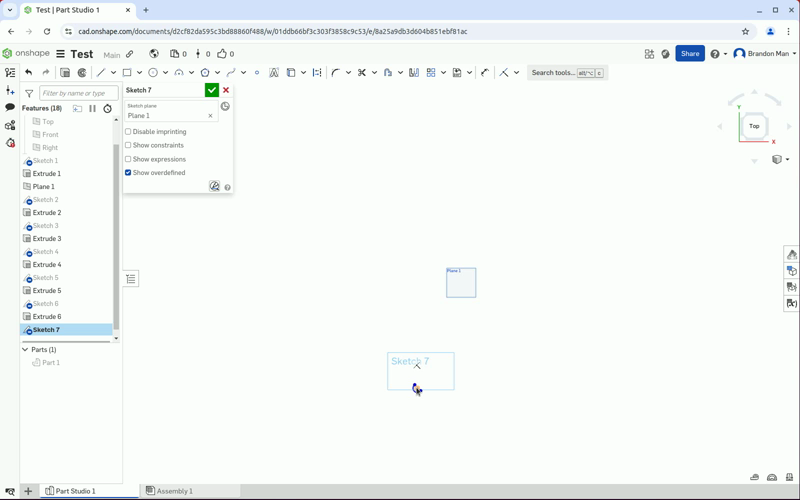
scroll(6)
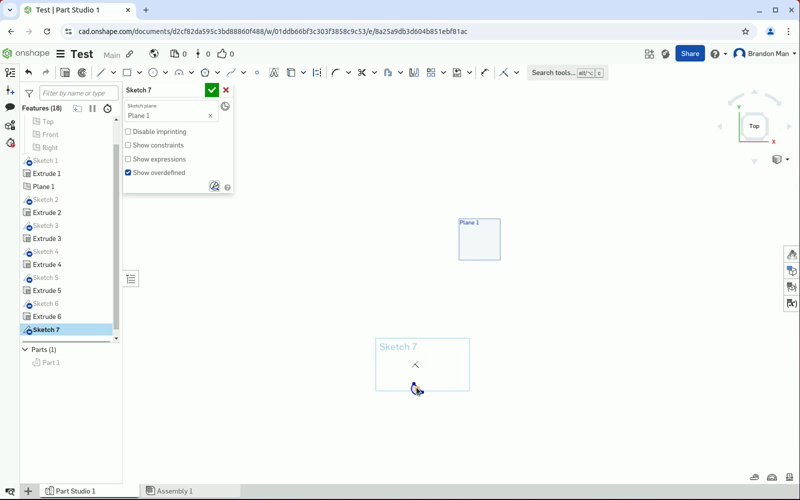
scroll(6)
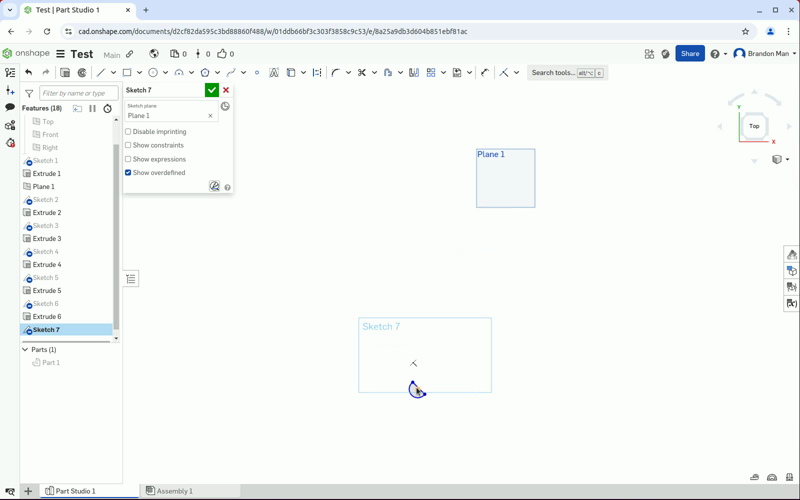
scroll(6)
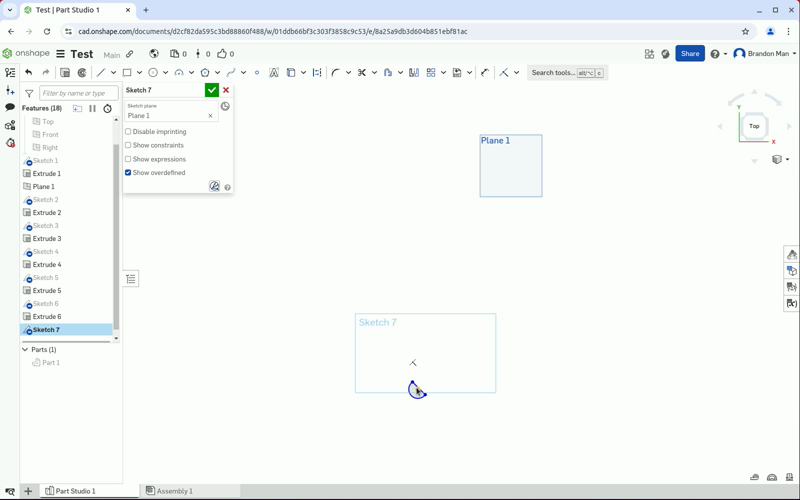
scroll(6)
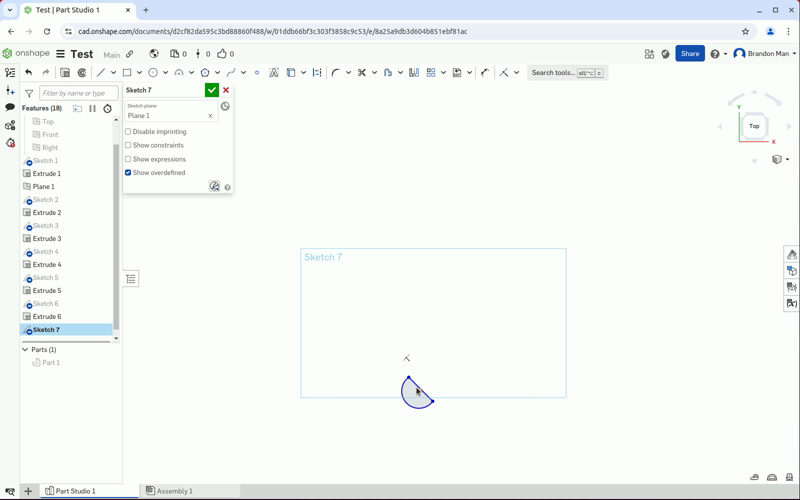
scroll(6)
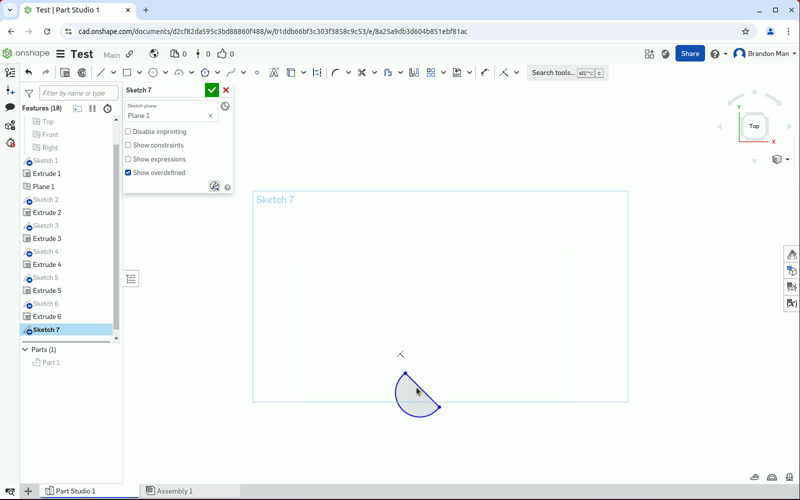
scroll(6)
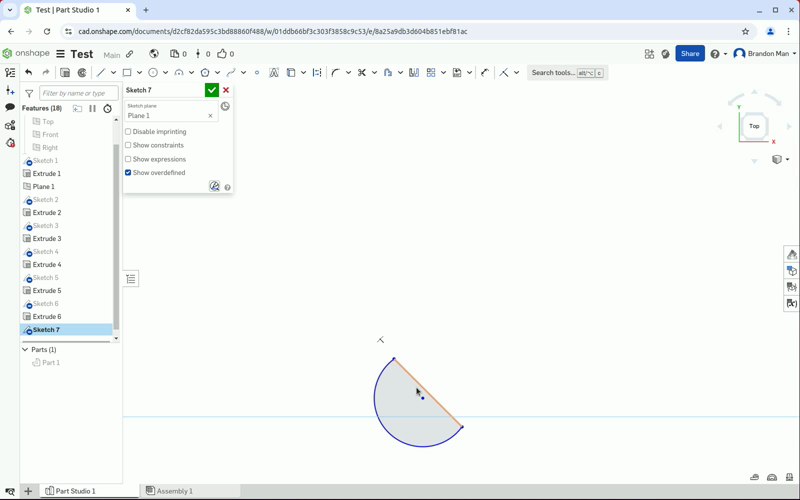
click(416, 387)
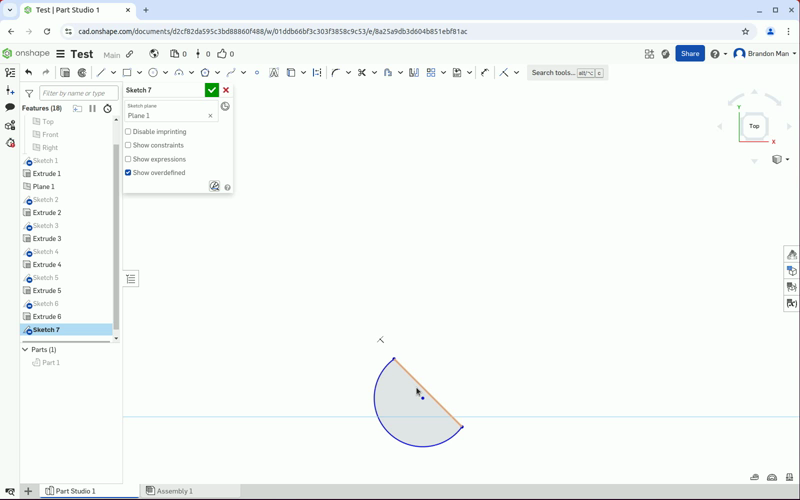
scroll(-6)
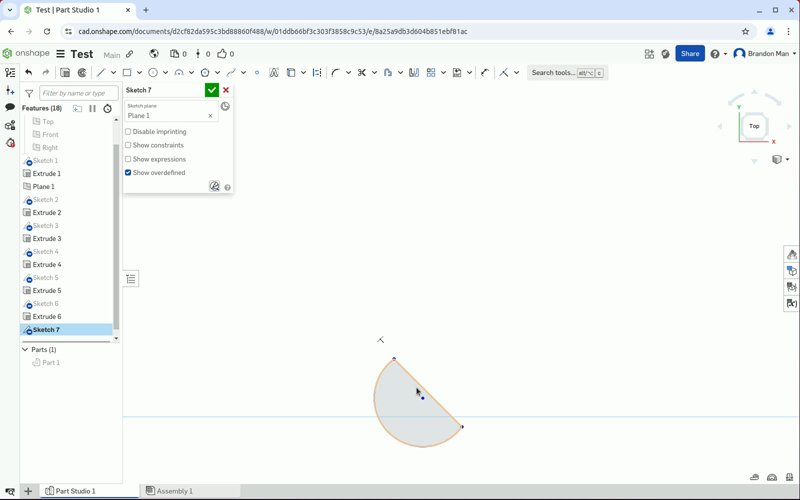
scroll(-6)
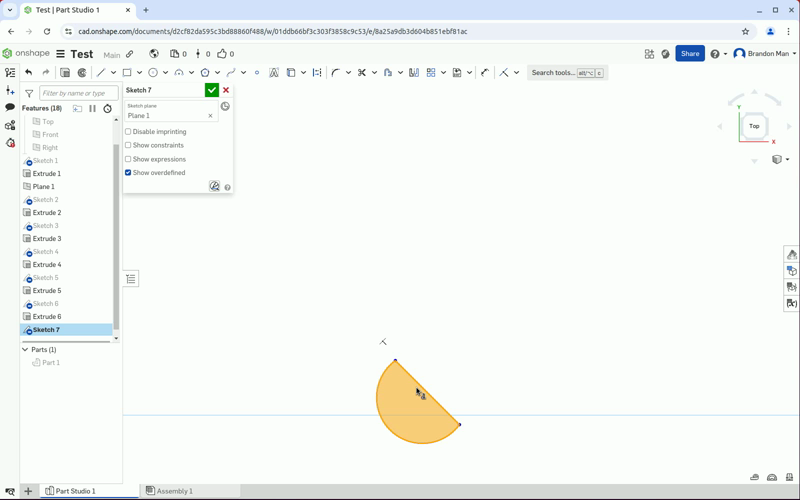
scroll(-6)
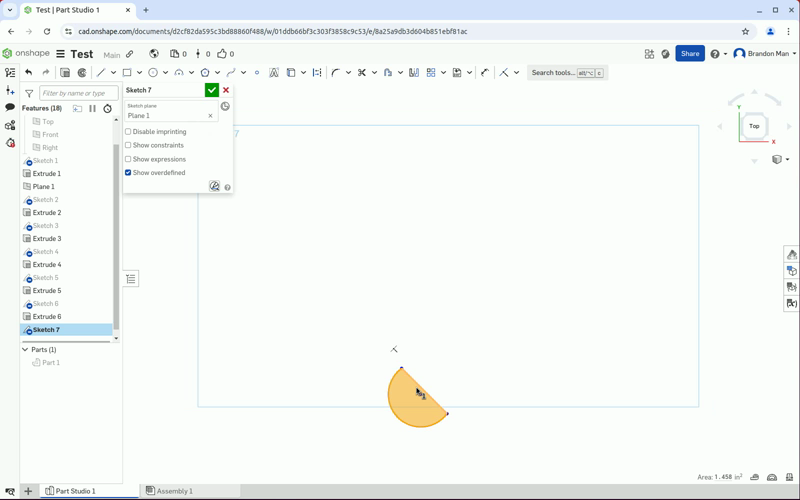
scroll(-6)
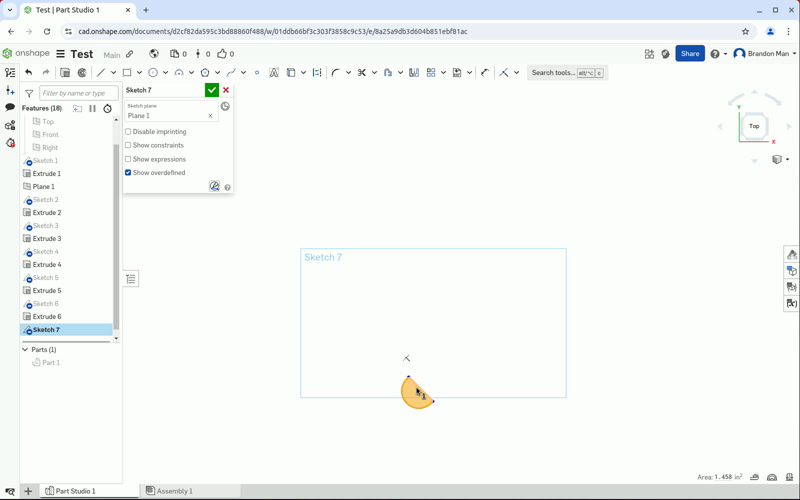
scroll(-6)
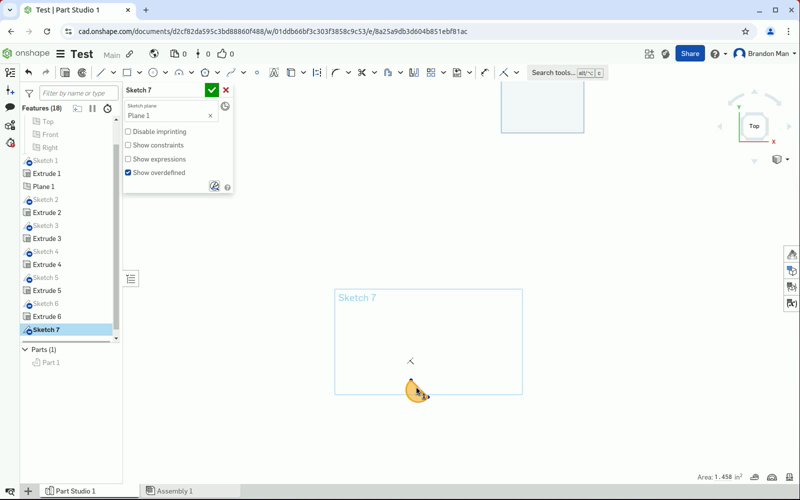
scroll(-6)
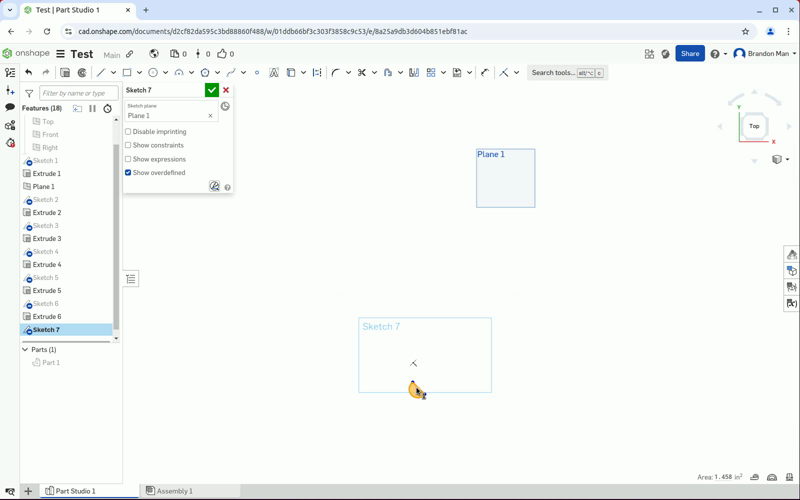
scroll(-6)
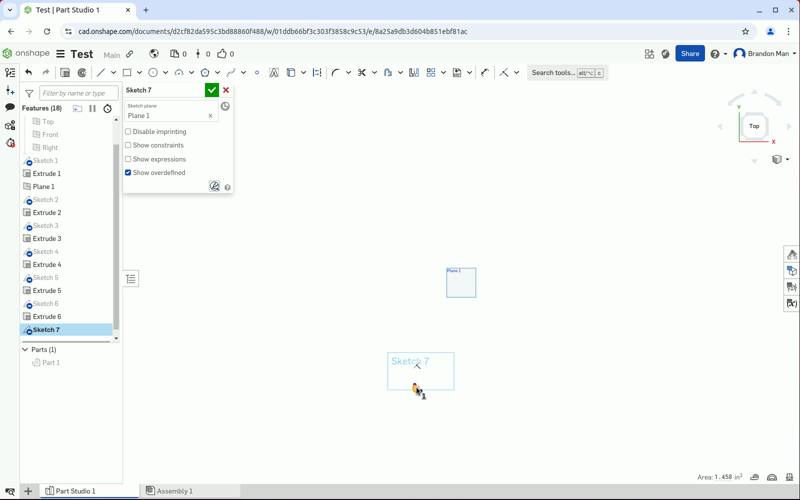
mouse_move(73, 352)
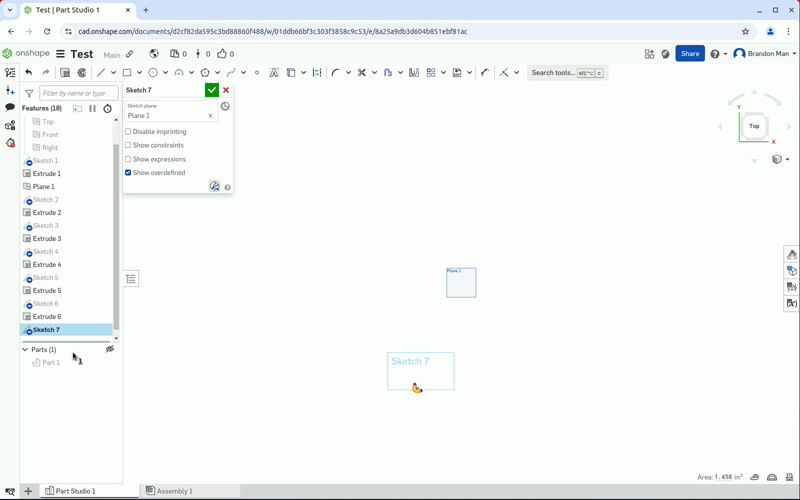
key(shift+y)
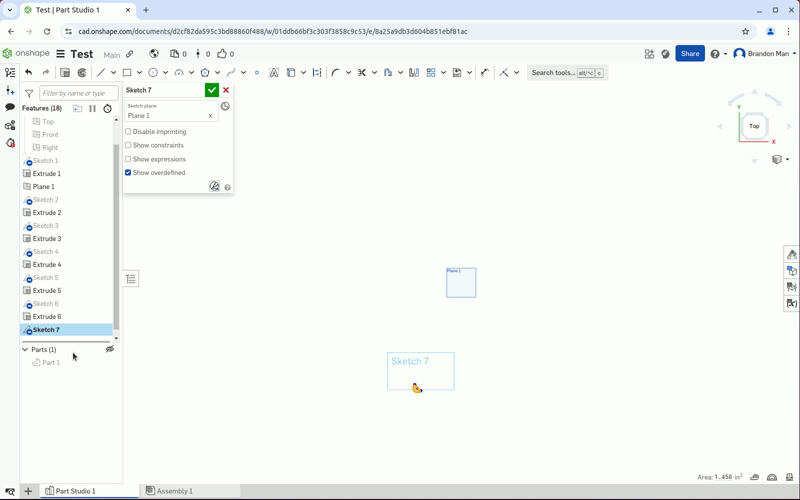
key(shift+e)
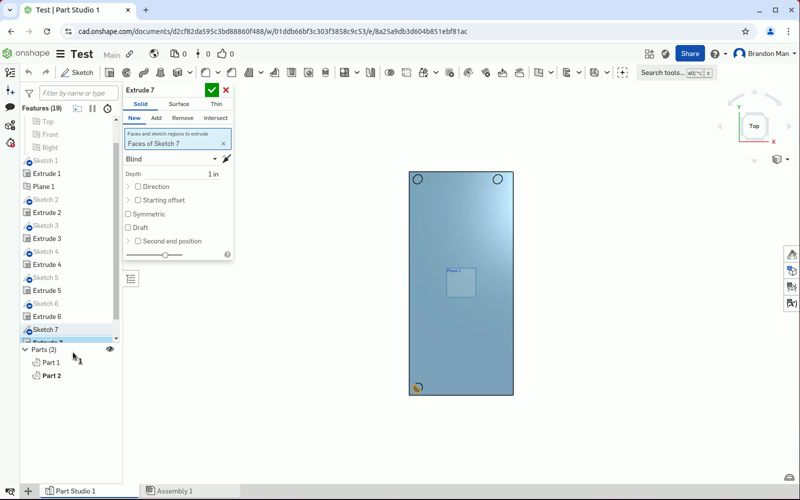
mouse_move(143, 106)
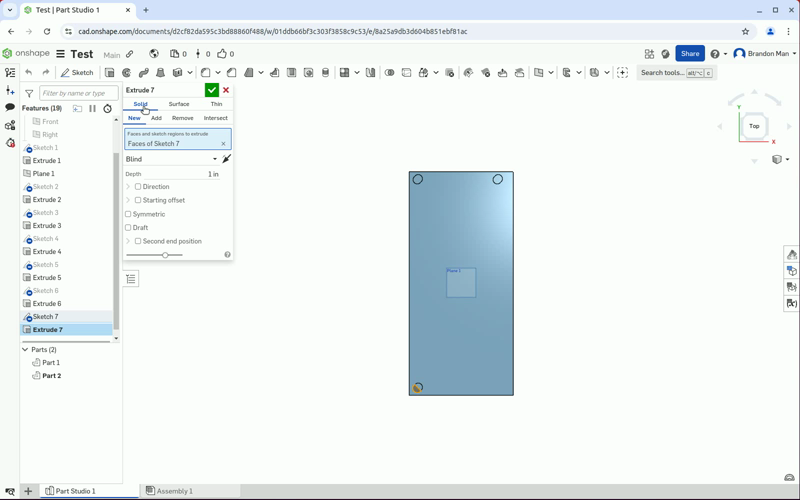
click(143, 106)
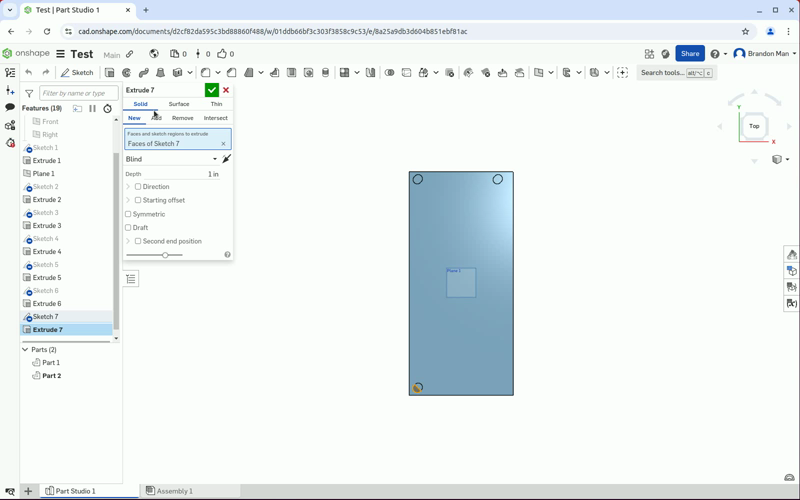
mouse_move(186, 120)
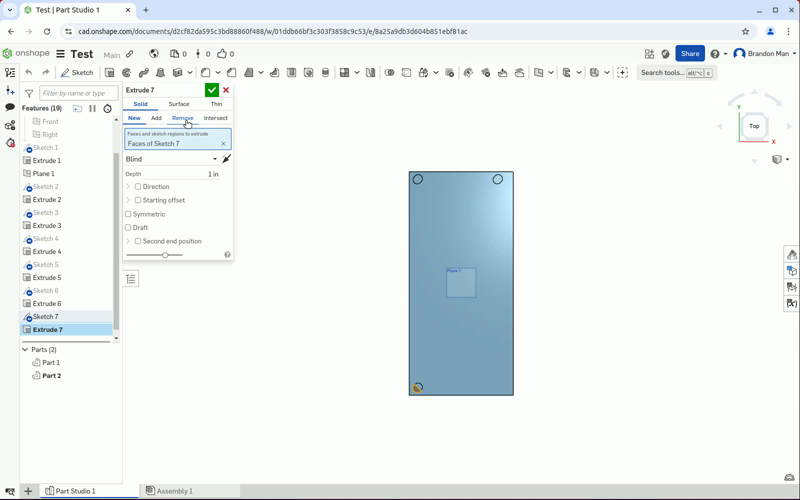
click(186, 120)
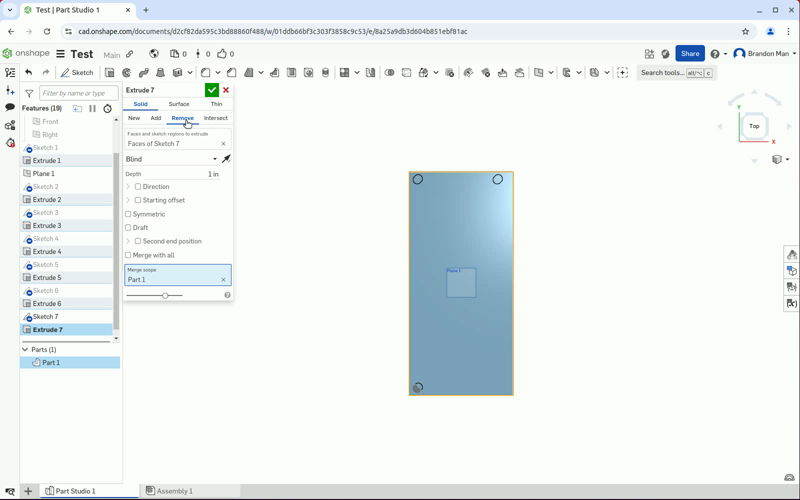
key(tab, 4)
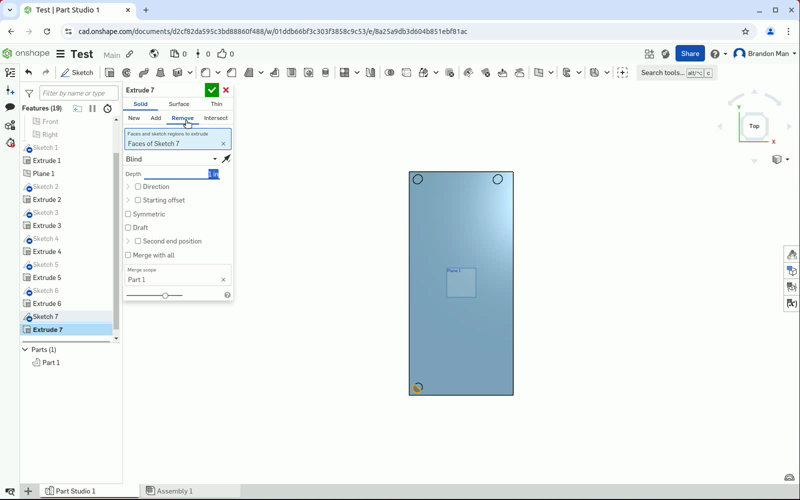
text(1.444)
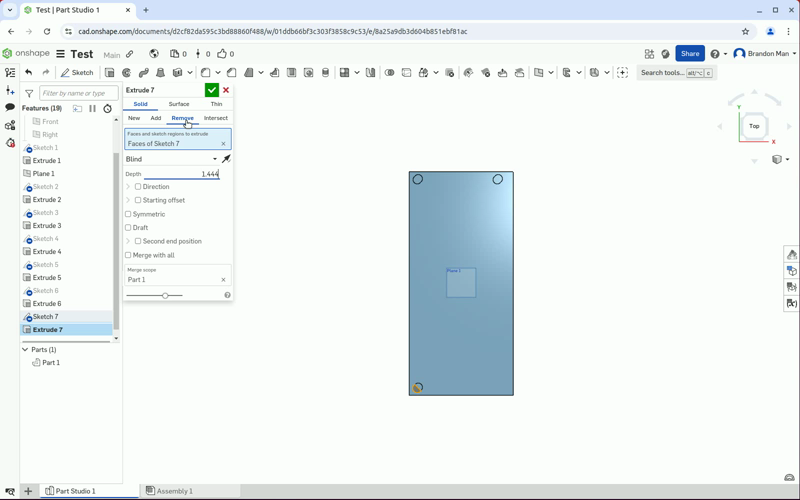
key(tab, 6)
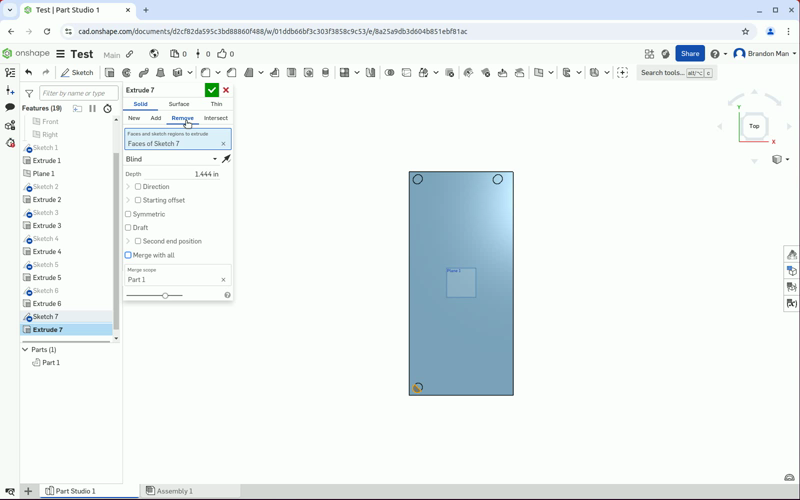
key(space)
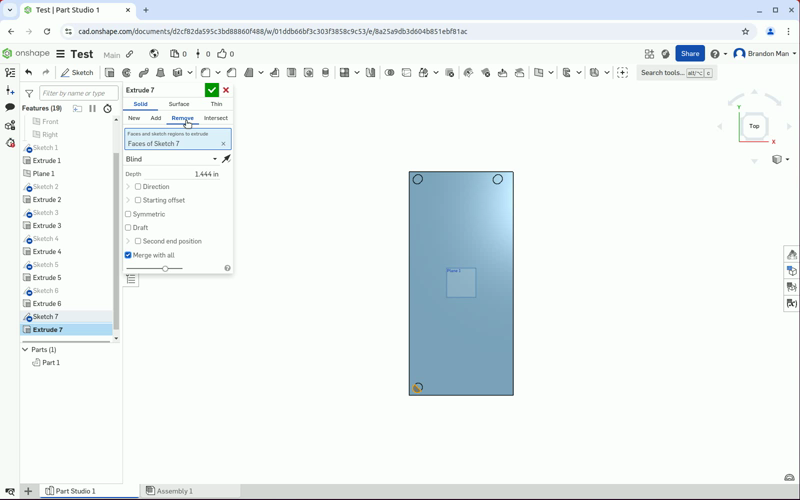
key(enter)
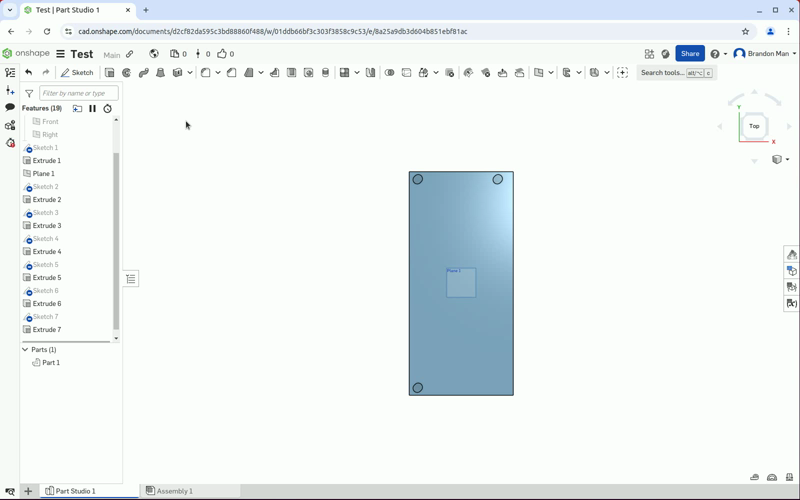
key(shift+h)
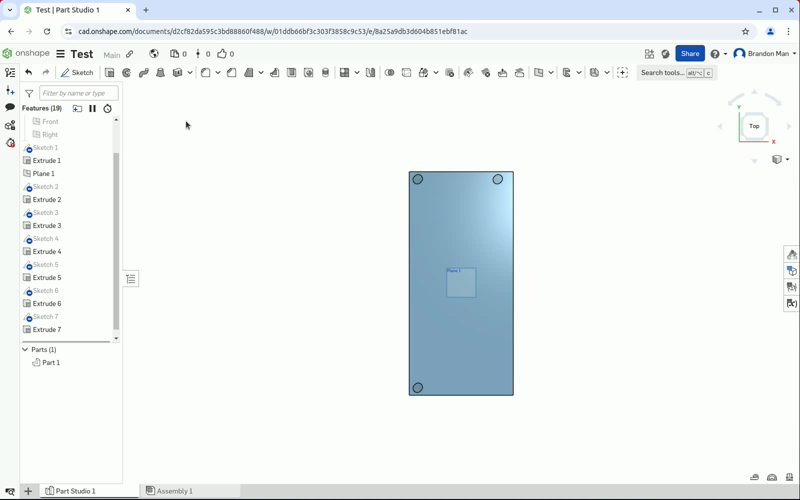
key(shift+h)
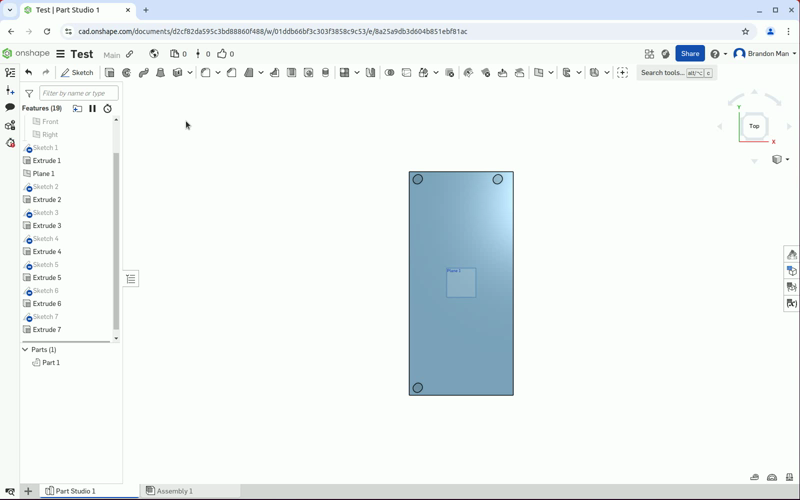
mouse_move(69, 150)
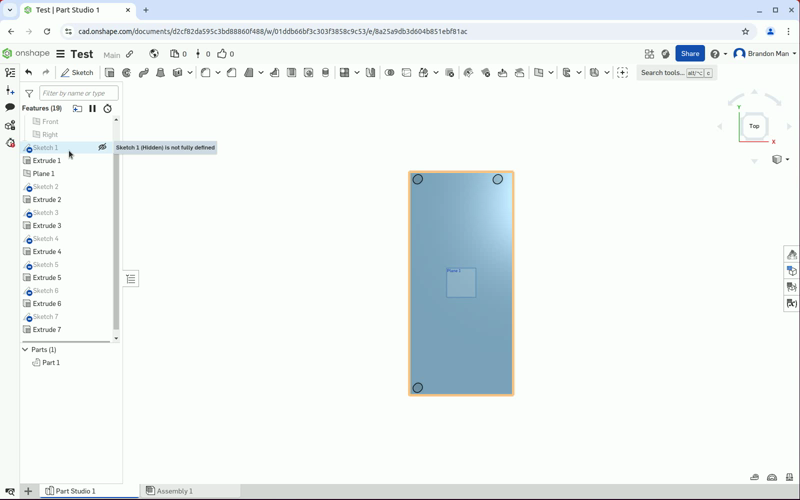
click(69, 150)
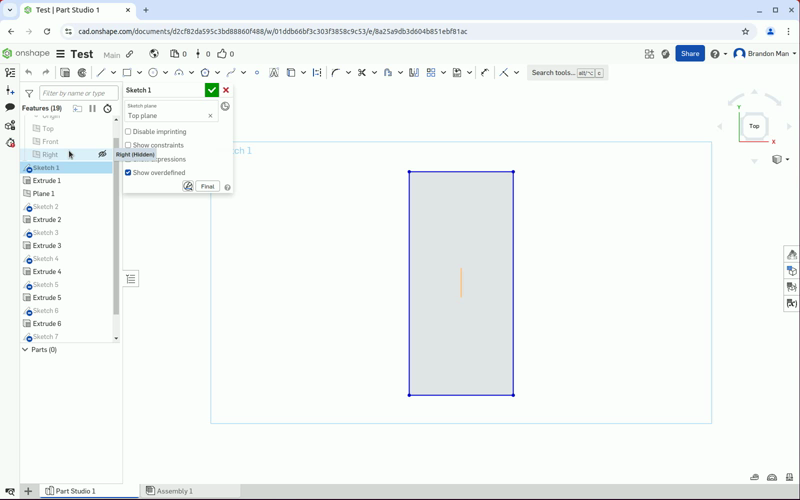
mouse_move(229, 92)
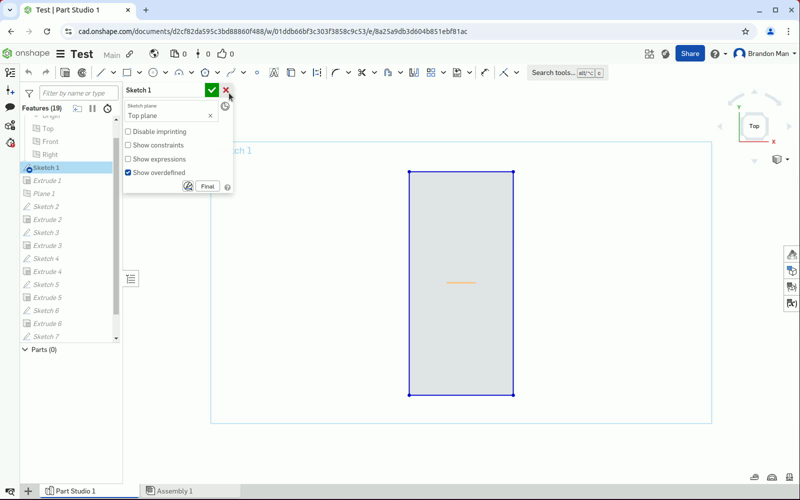
click(229, 92)
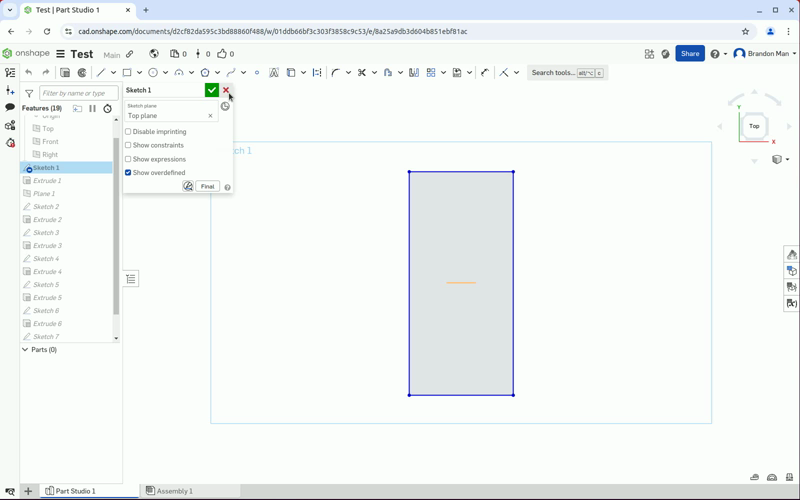
key(shift+s)
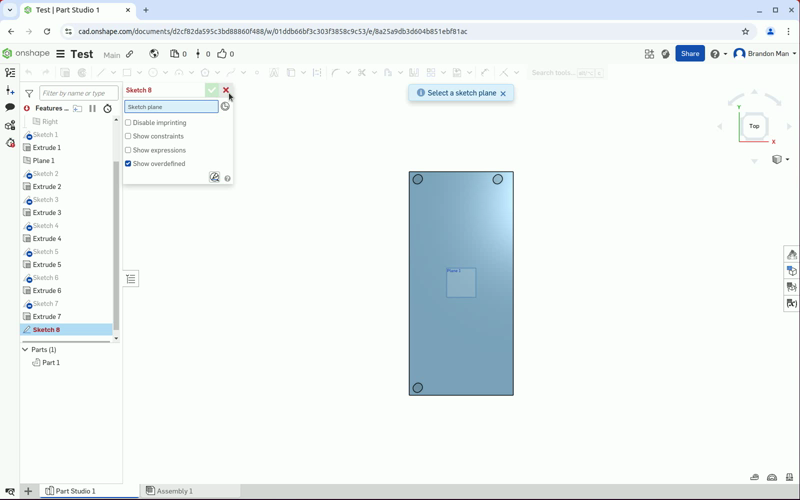
mouse_move(69, 163)
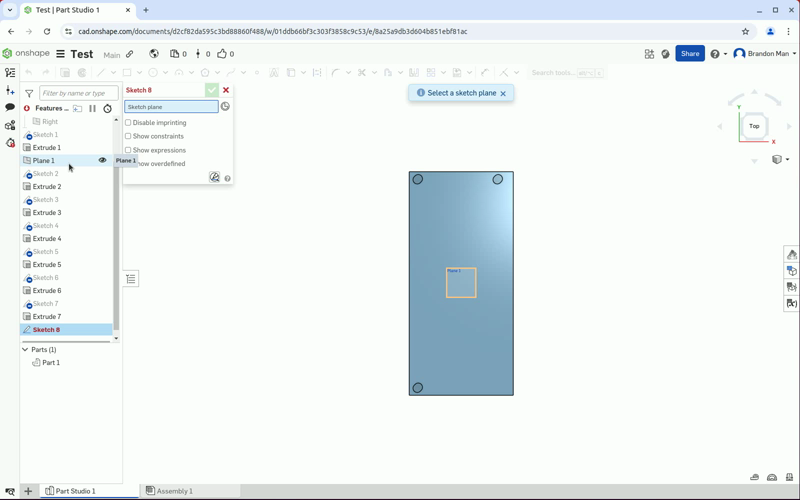
click(69, 163)
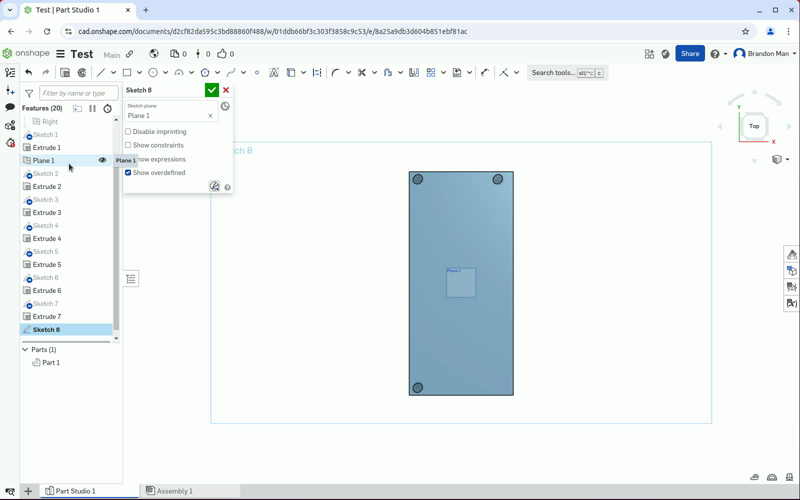
mouse_move(73, 352)
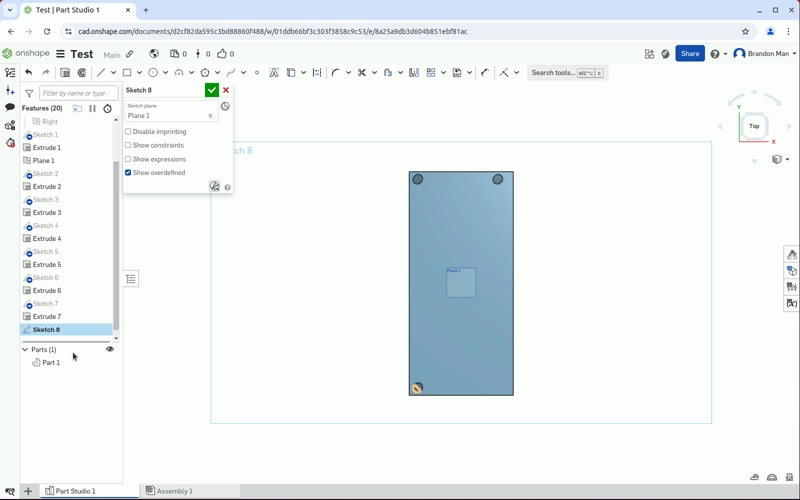
key(y)
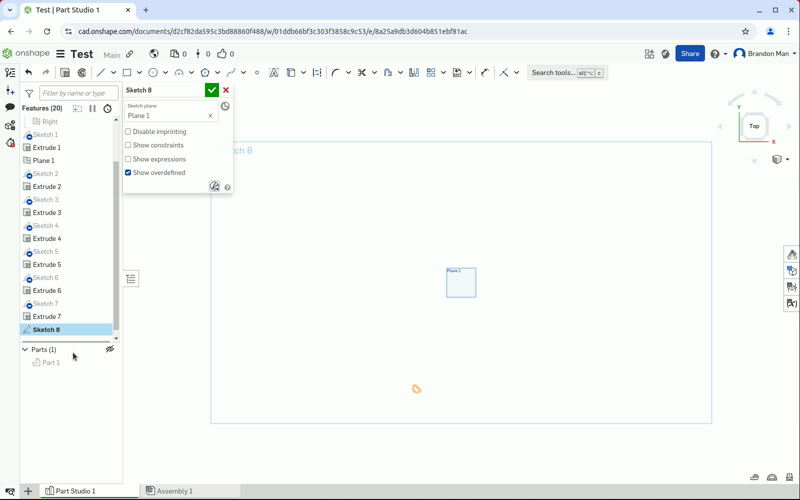
key(a)
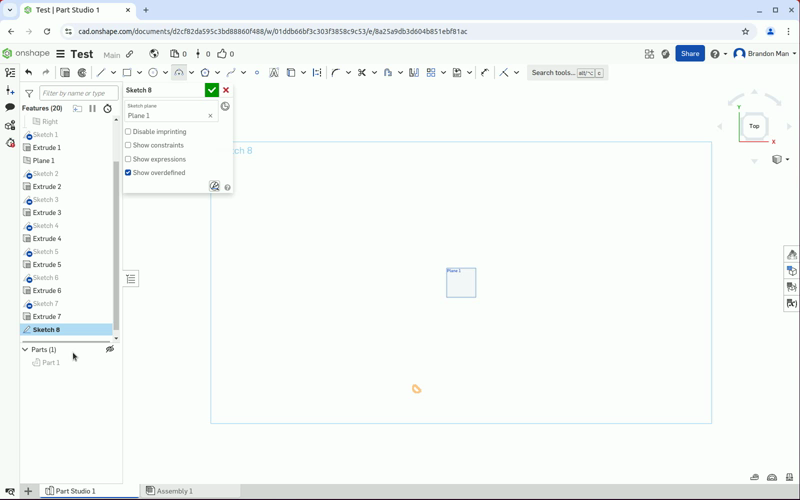
key_down(shift)
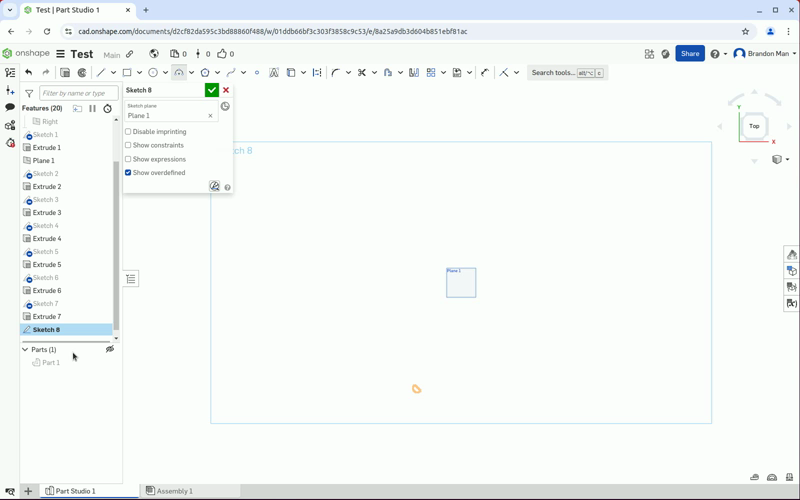
mouse_move(494, 384)
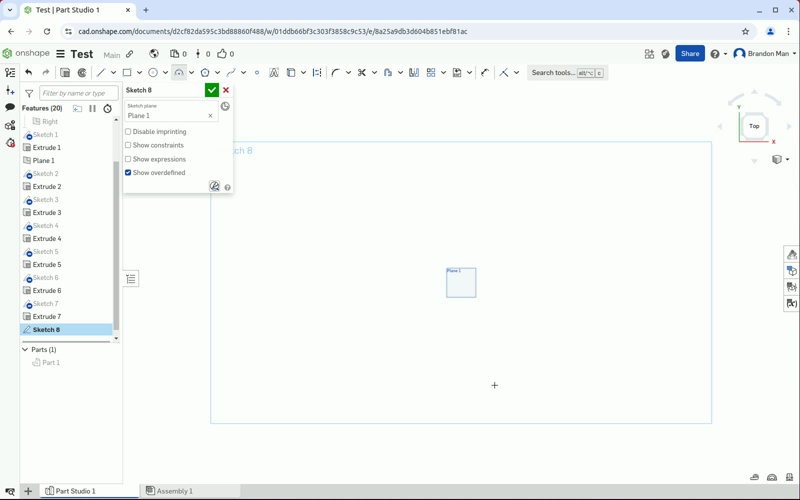
click(494, 384)
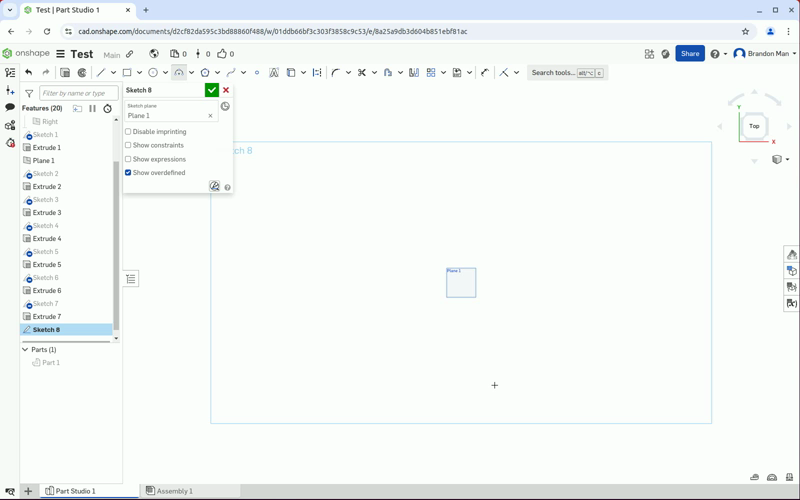
key_up(shift)
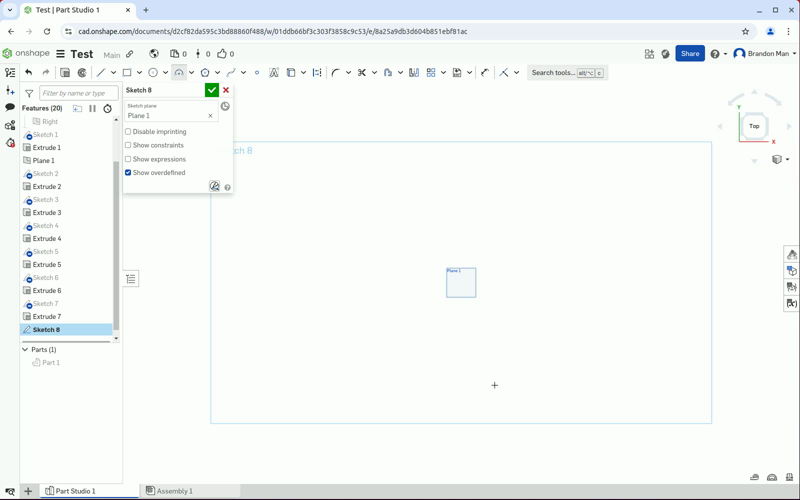
key_down(shift)
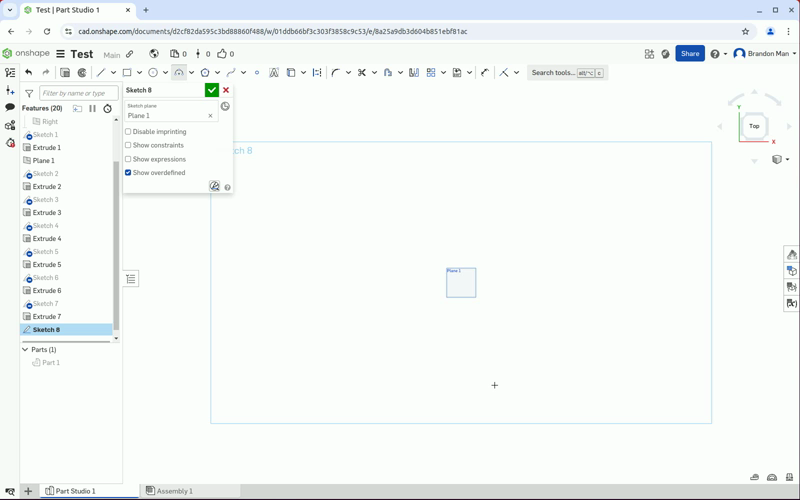
mouse_move(500, 390)
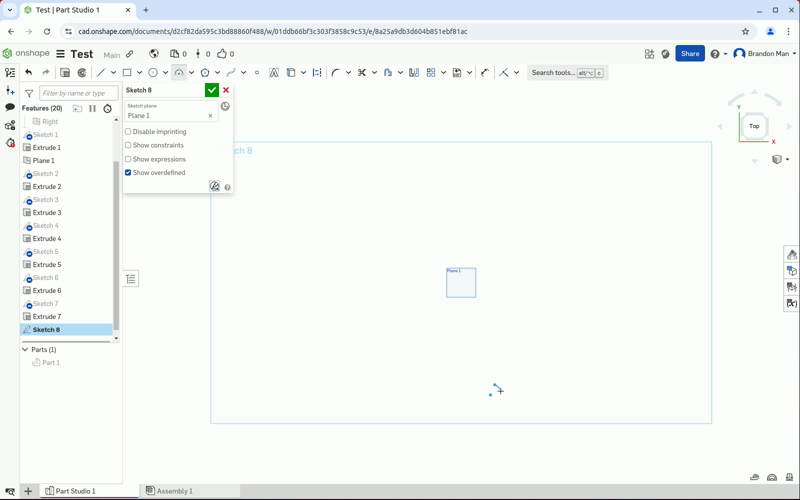
click(500, 390)
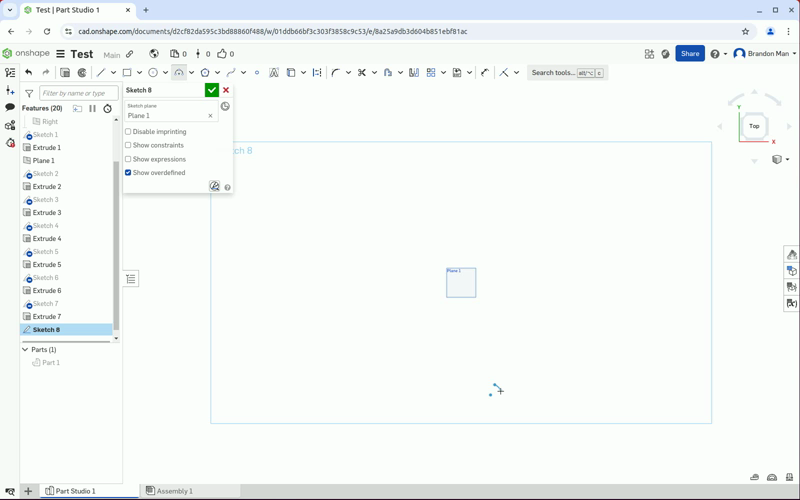
mouse_move(494, 391)
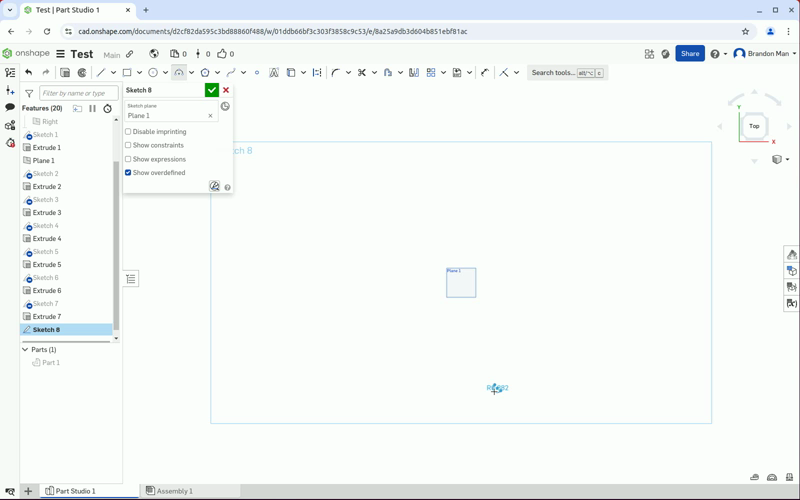
click(494, 391)
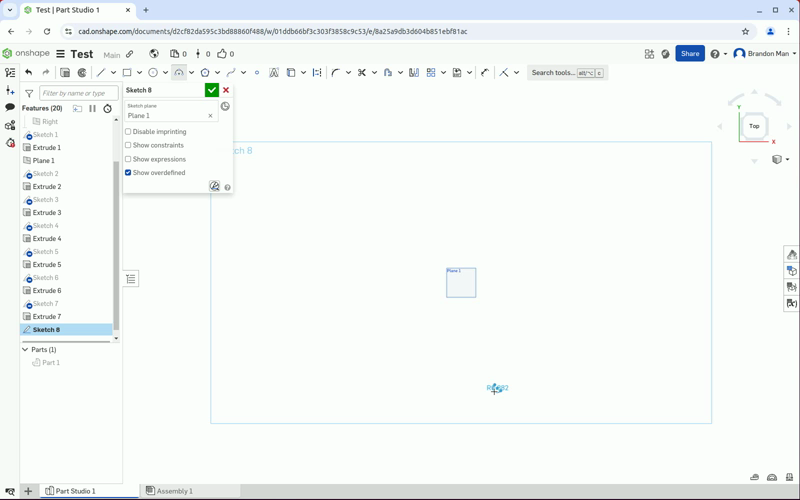
key_up(shift)
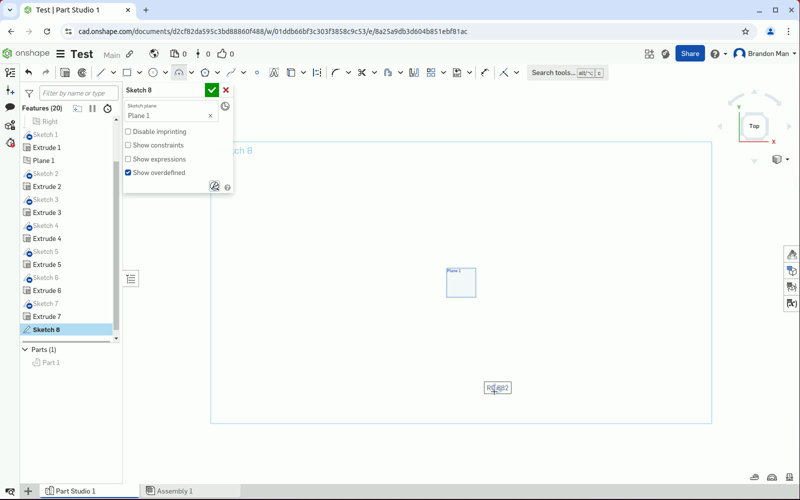
key(esc)
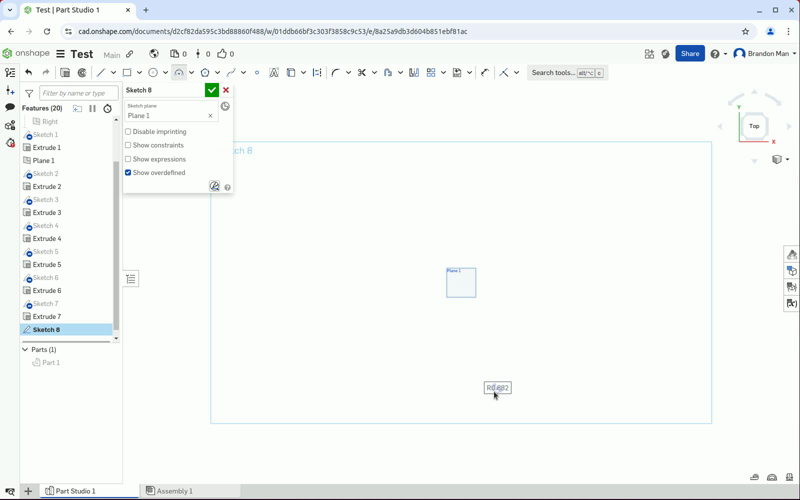
key(l)
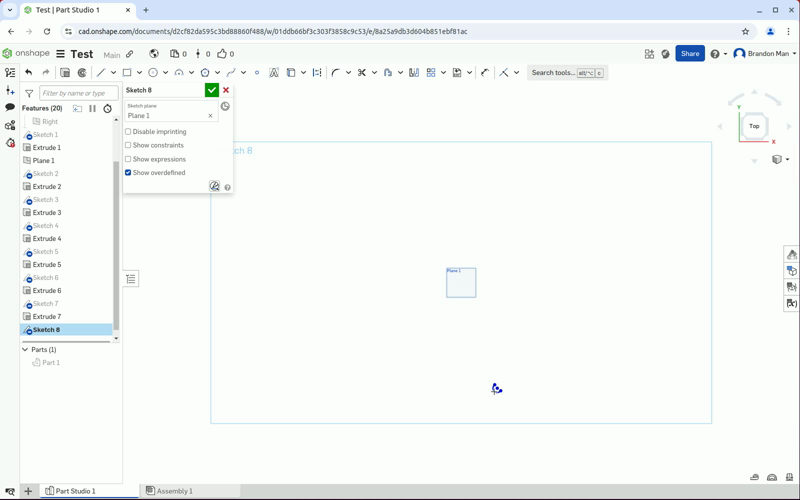
mouse_move(500, 390)
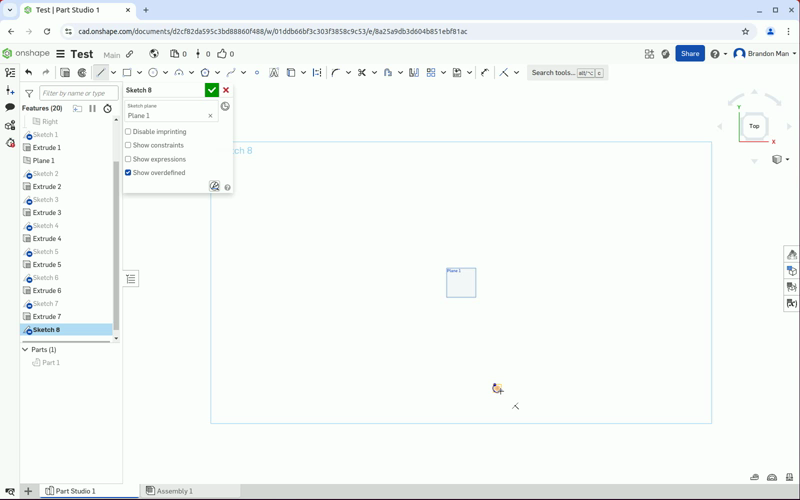
scroll(6)
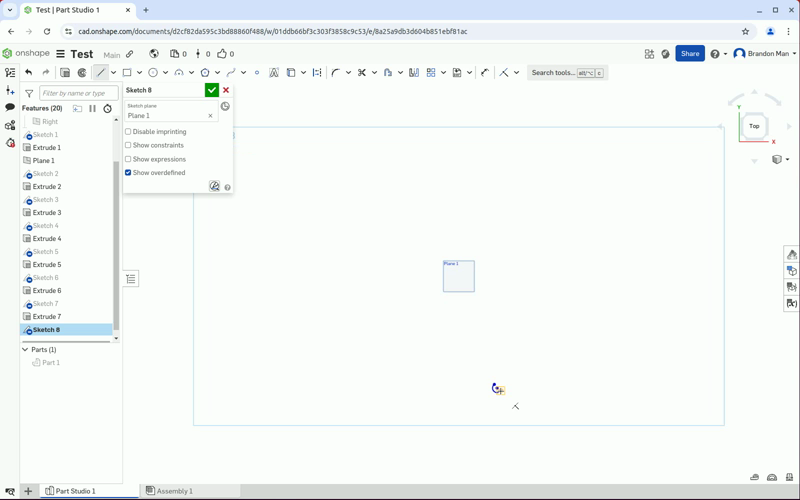
scroll(6)
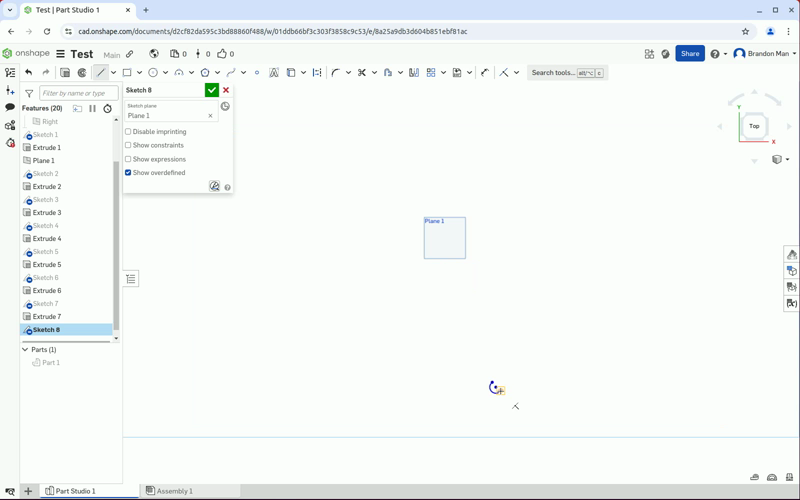
scroll(6)
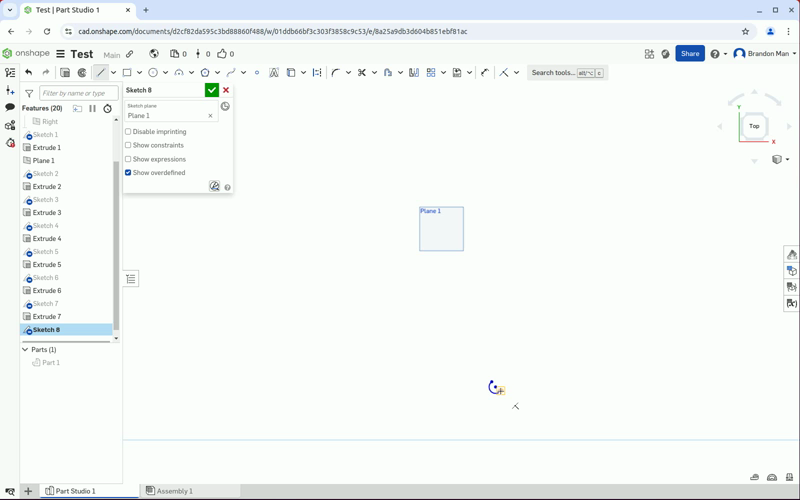
scroll(6)
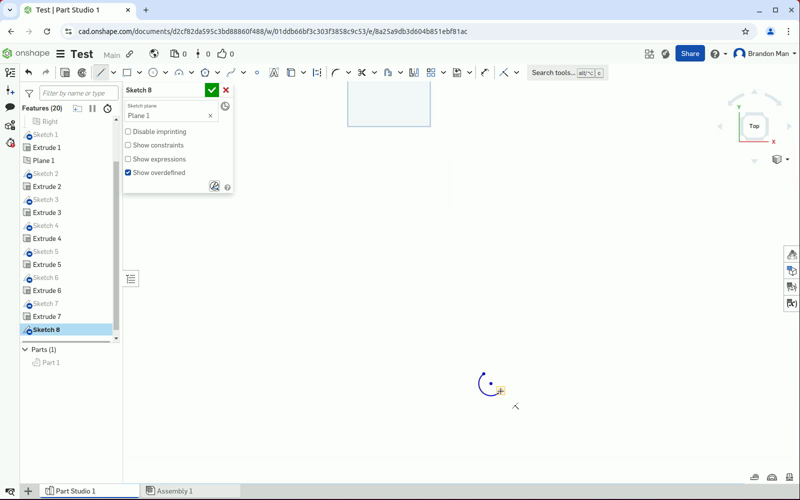
scroll(6)
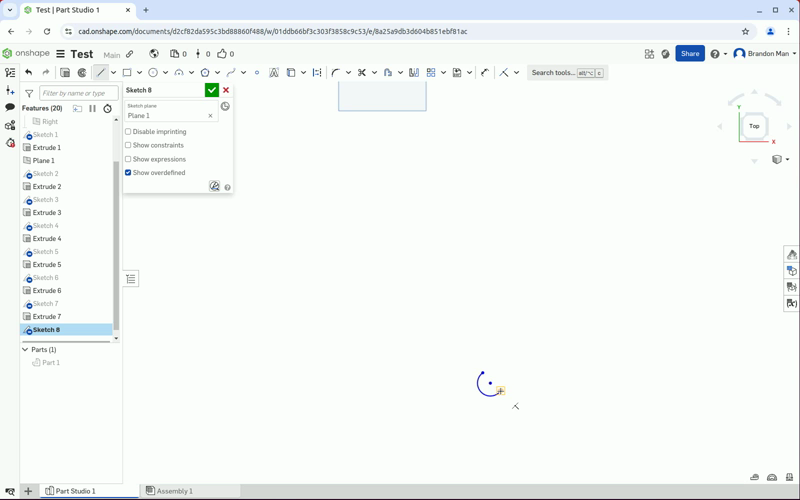
scroll(6)
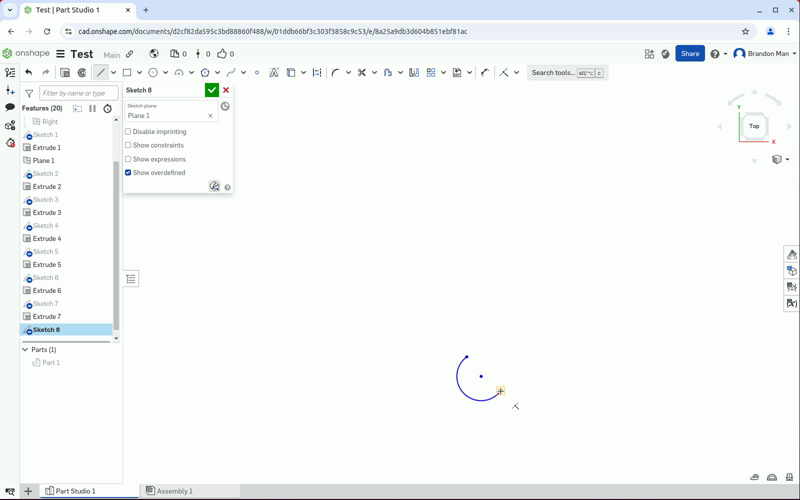
scroll(6)
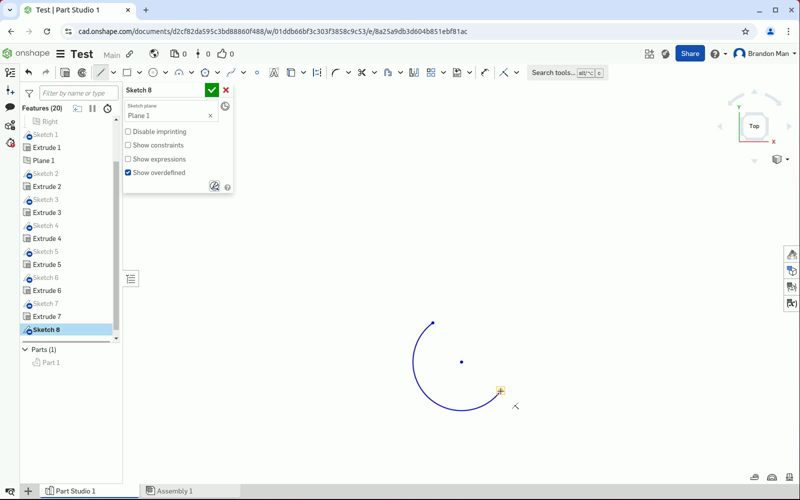
click(500, 390)
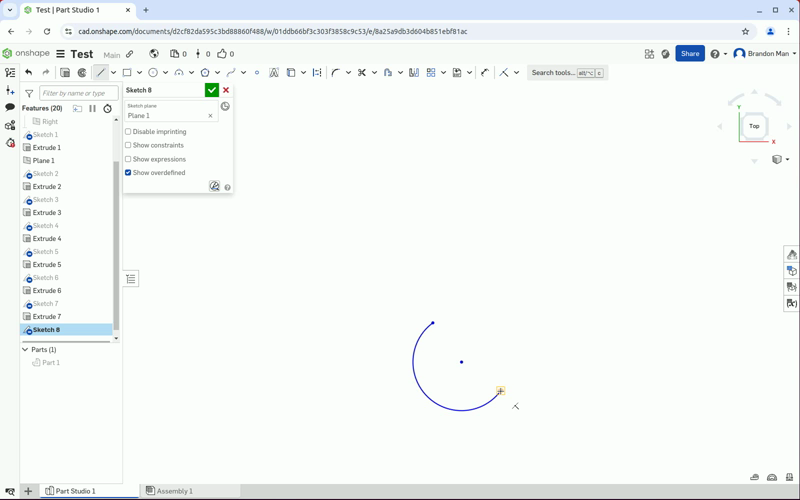
scroll(-6)
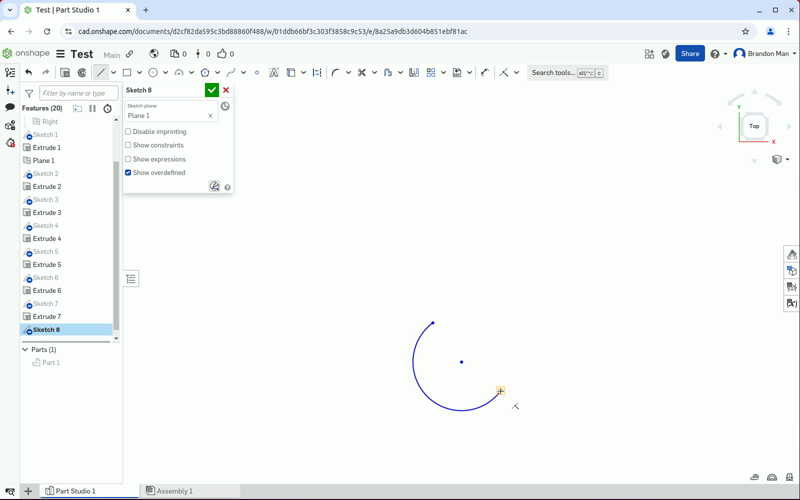
scroll(-6)
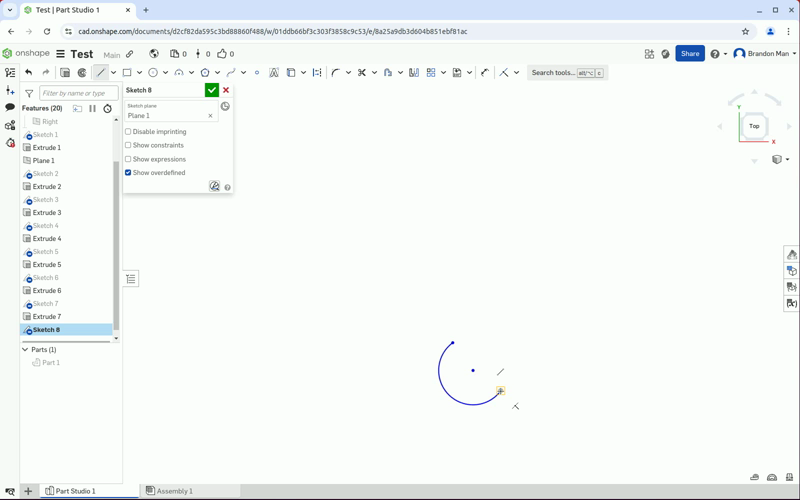
scroll(-6)
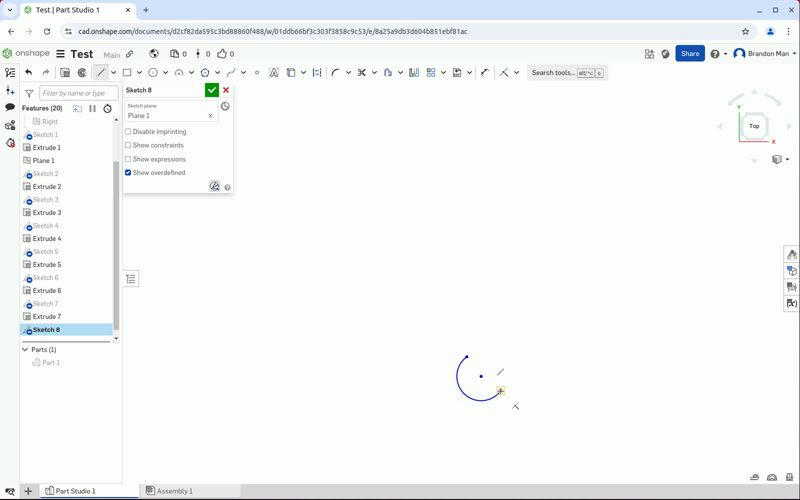
scroll(-6)
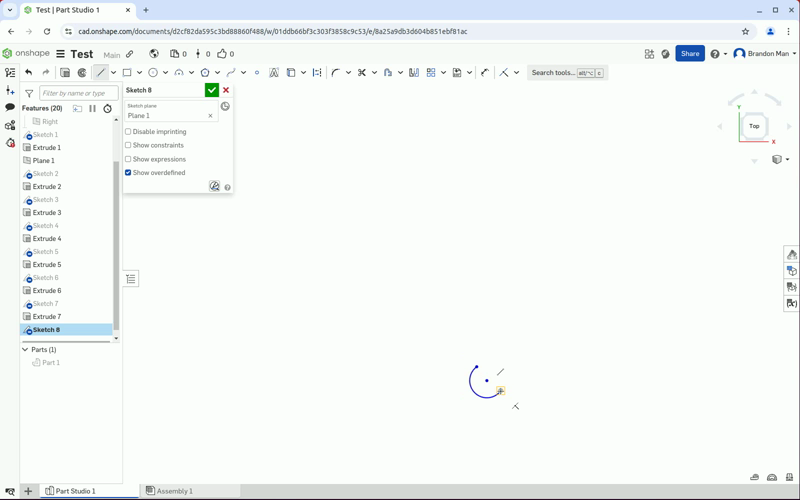
scroll(-6)
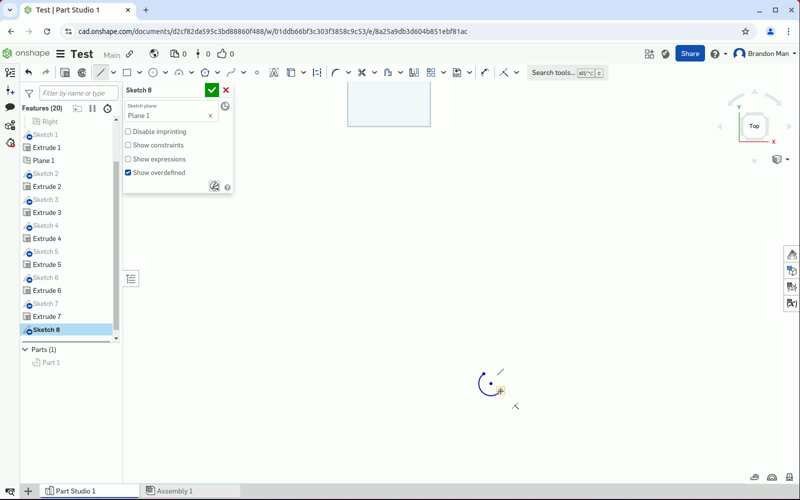
scroll(-6)
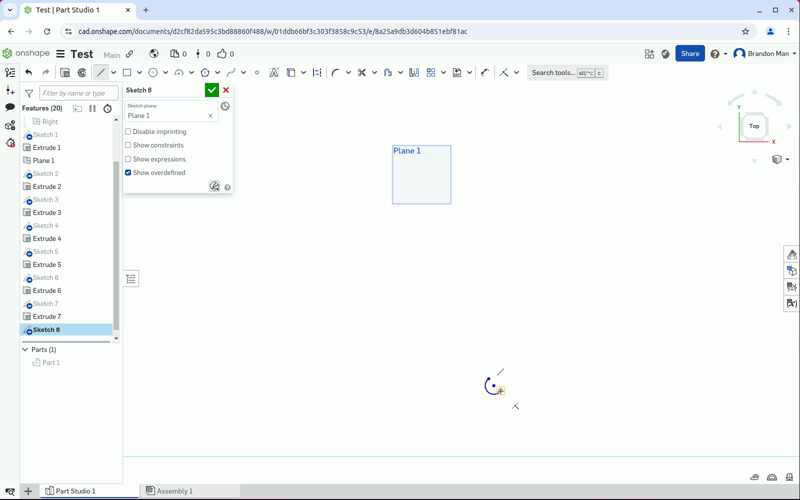
scroll(-6)
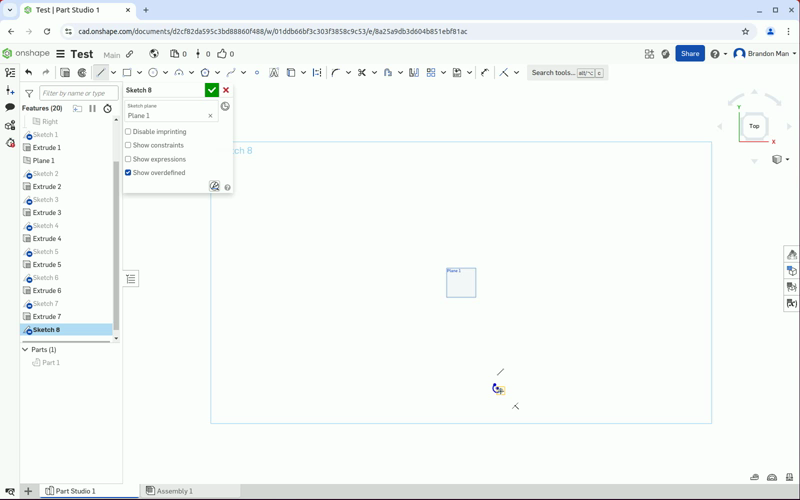
mouse_move(530, 390)
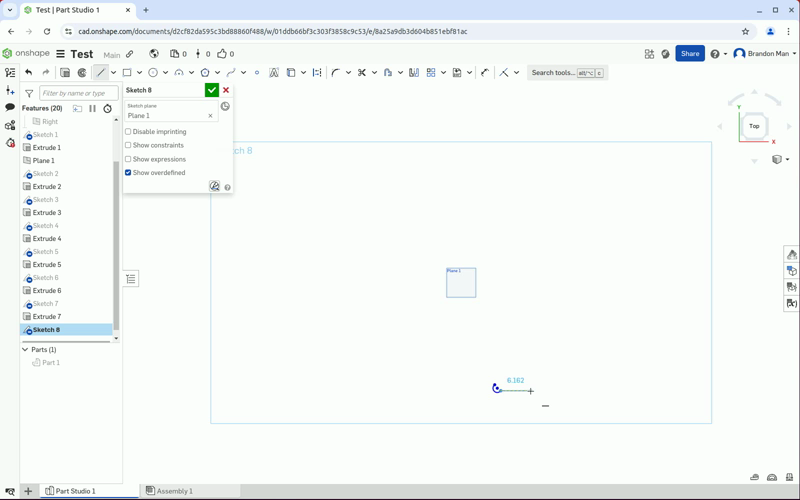
key_down(shift)
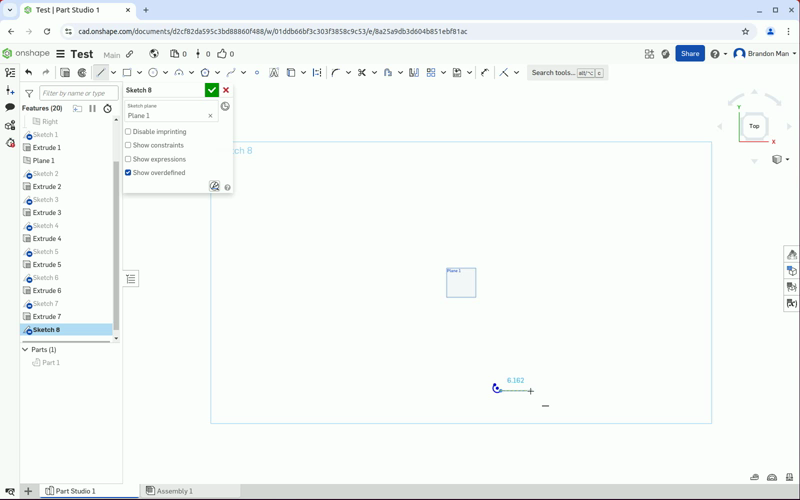
mouse_move(494, 384)
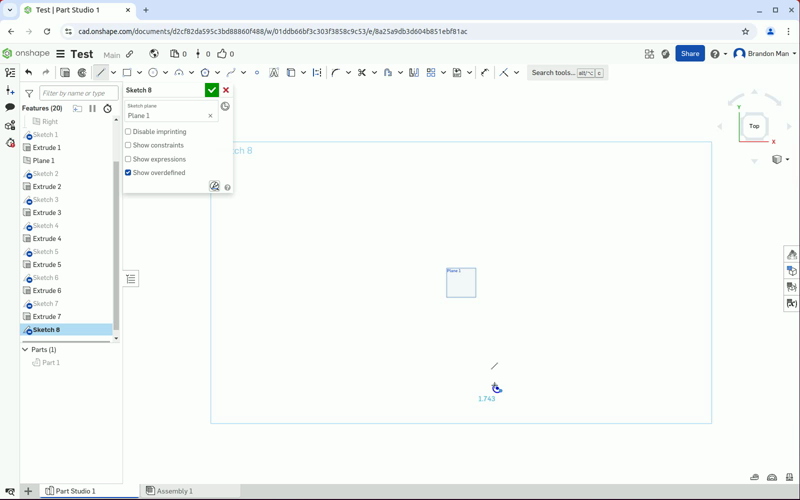
scroll(6)
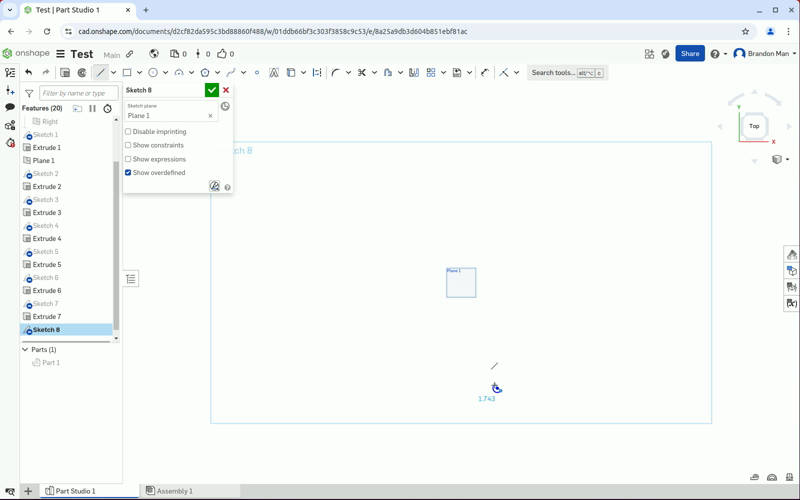
scroll(6)
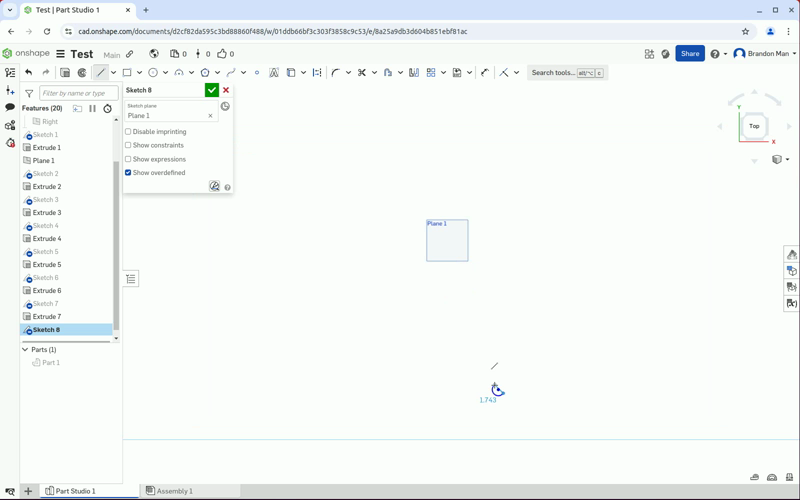
scroll(6)
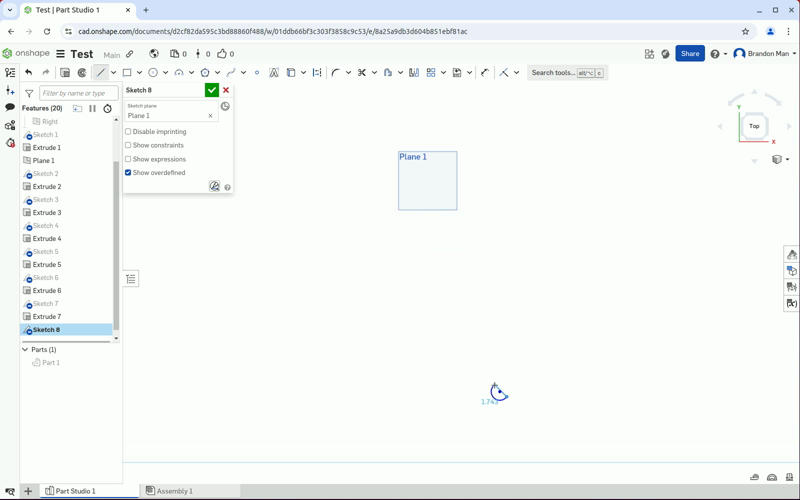
scroll(6)
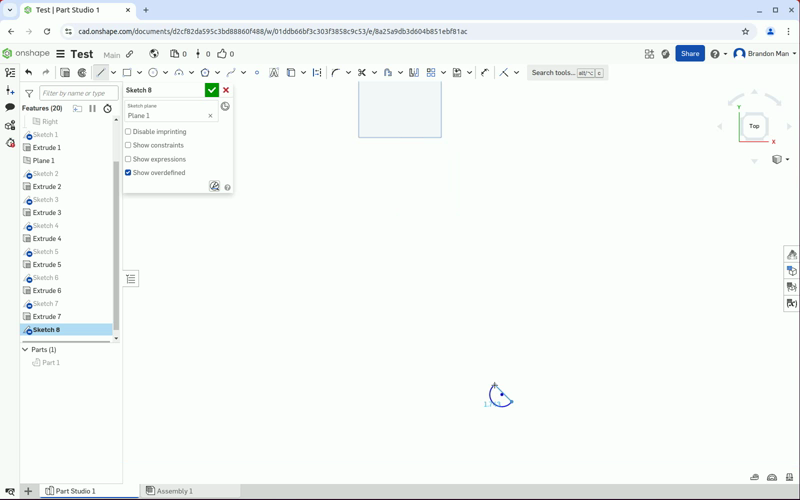
scroll(6)
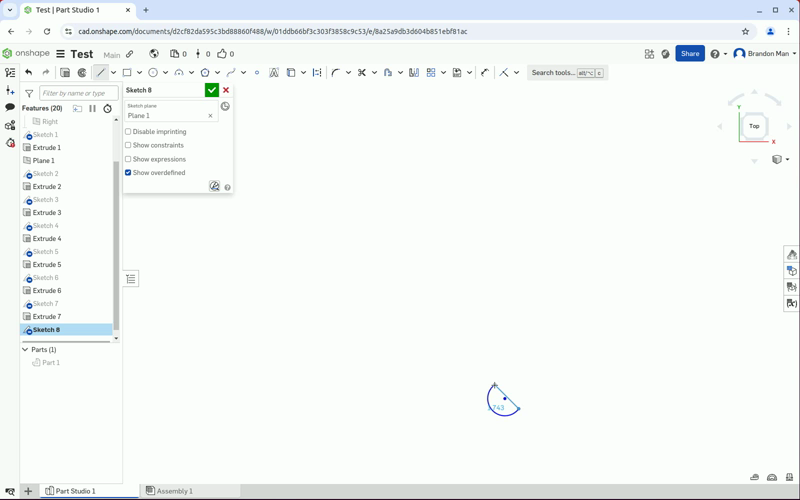
scroll(6)
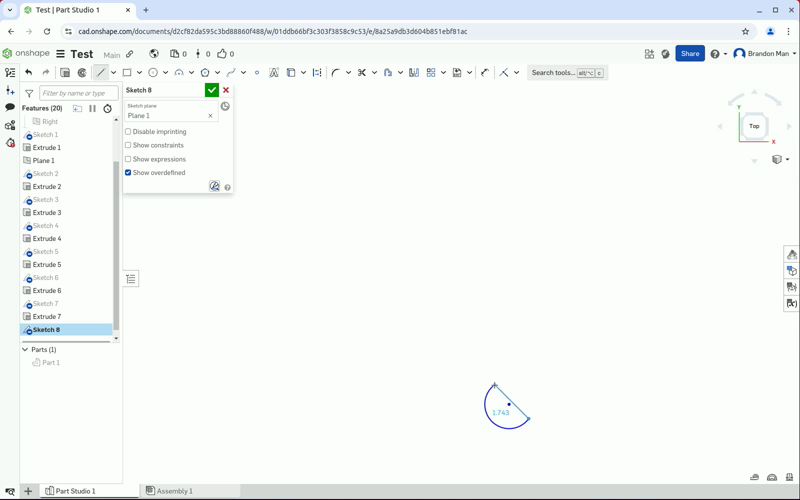
scroll(6)
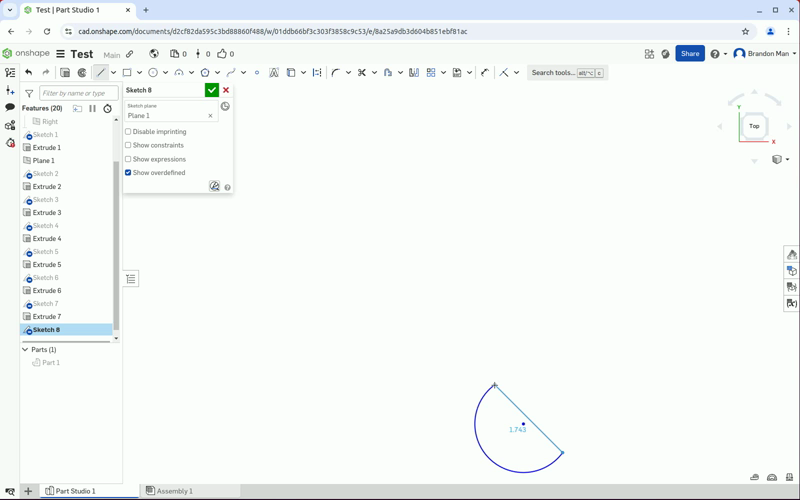
key_up(shift)
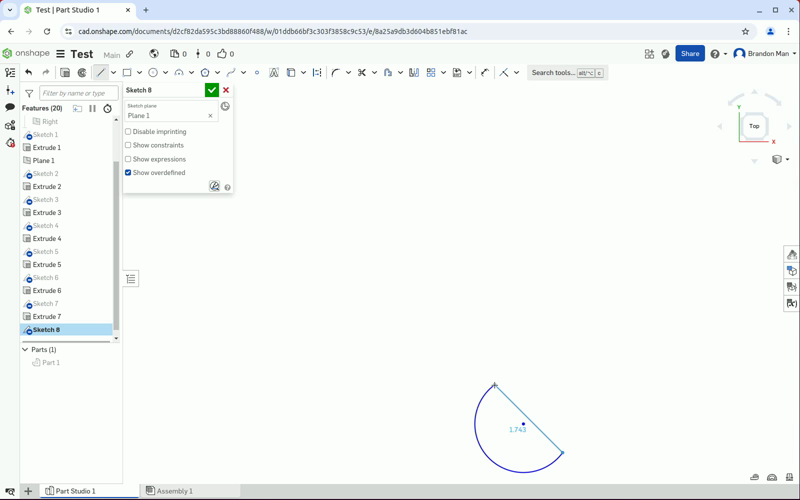
click(494, 384)
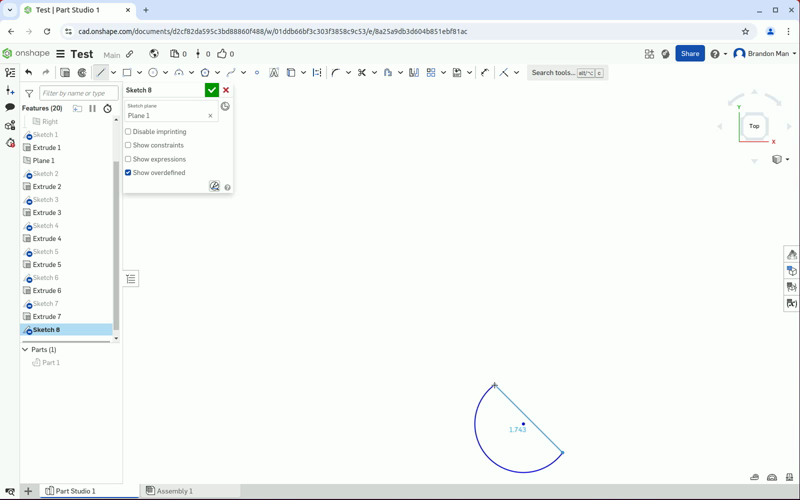
scroll(-6)
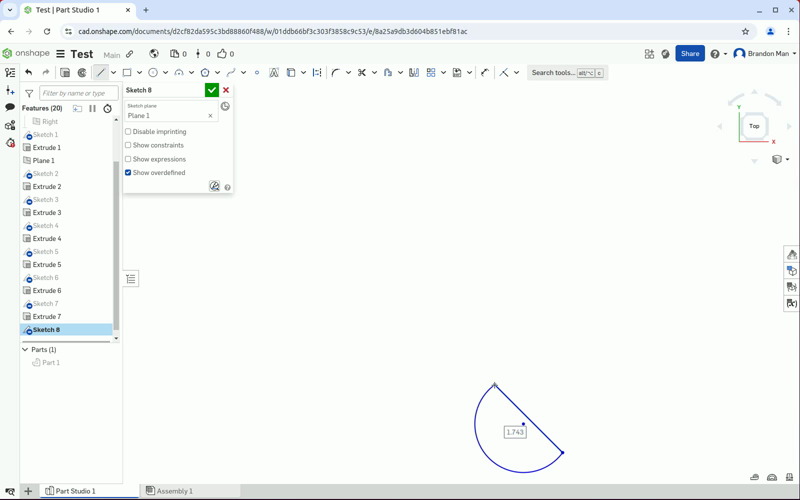
scroll(-6)
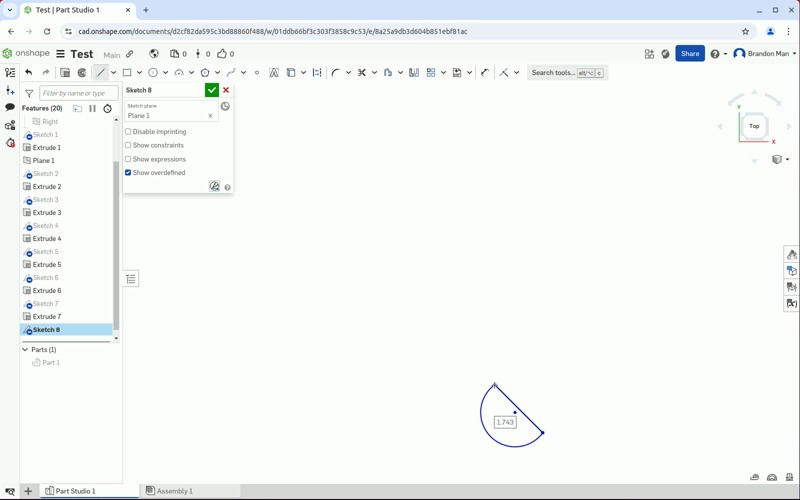
scroll(-6)
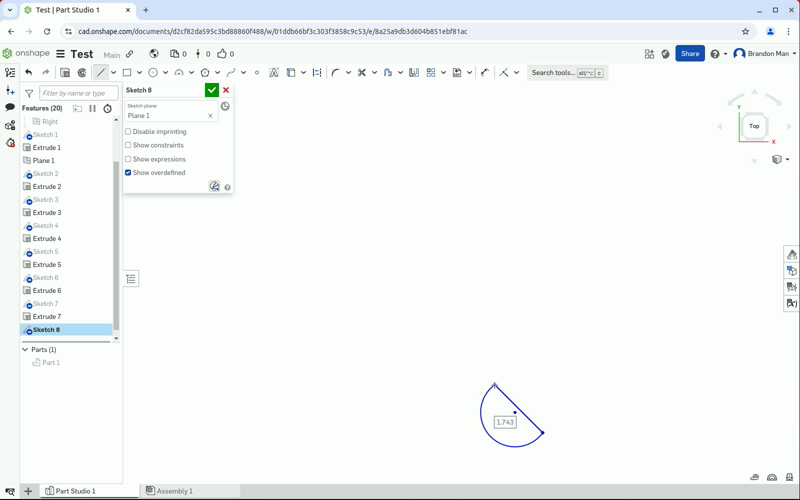
scroll(-6)
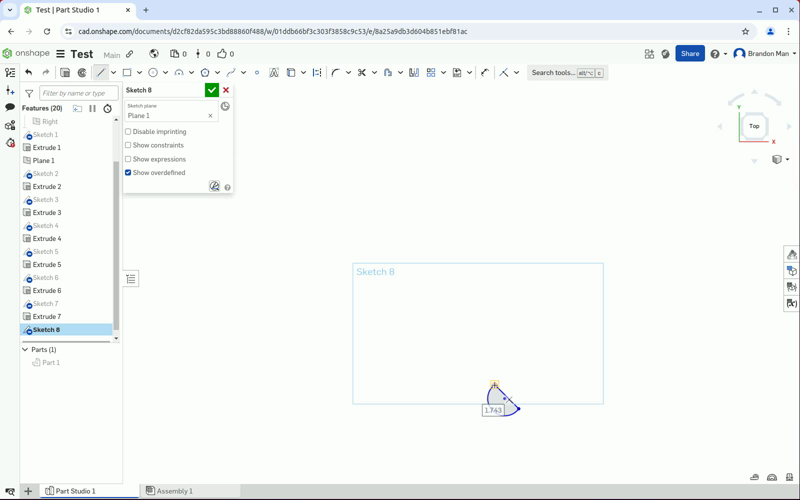
scroll(-6)
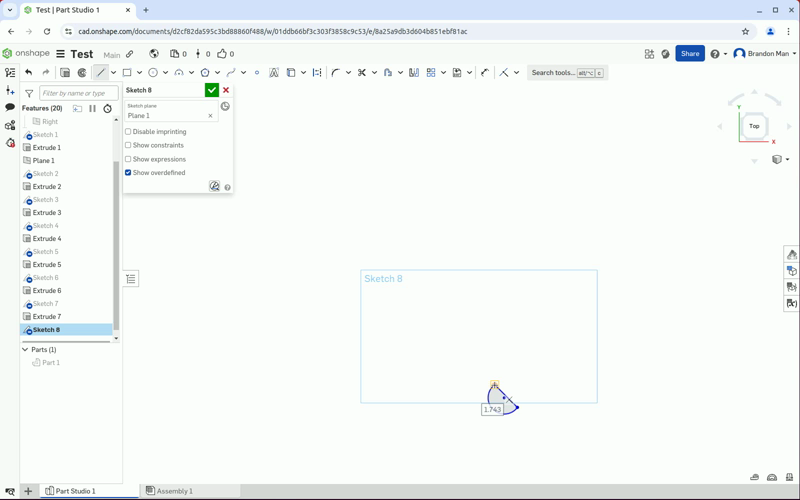
scroll(-6)
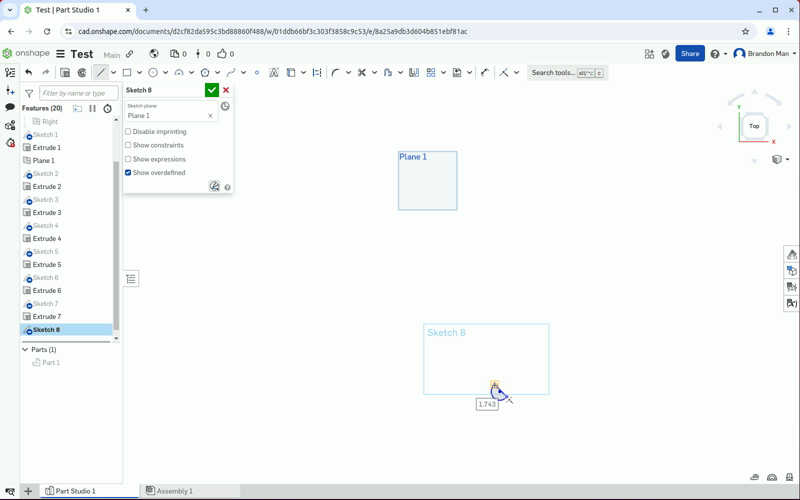
scroll(-6)
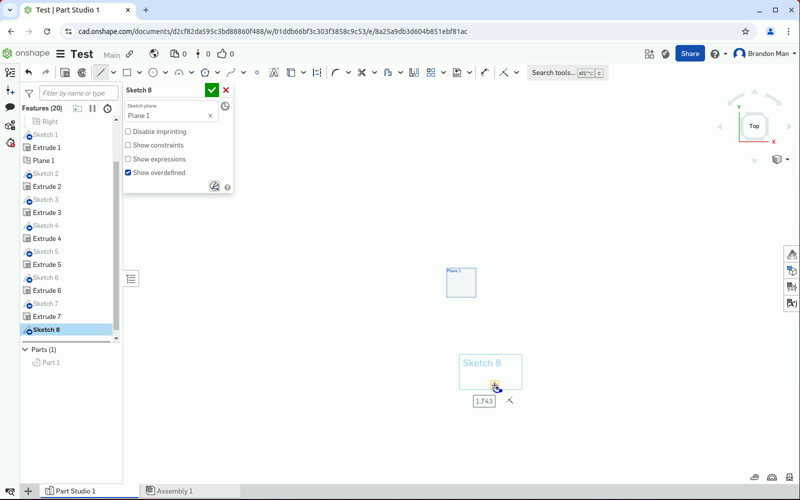
key(esc)
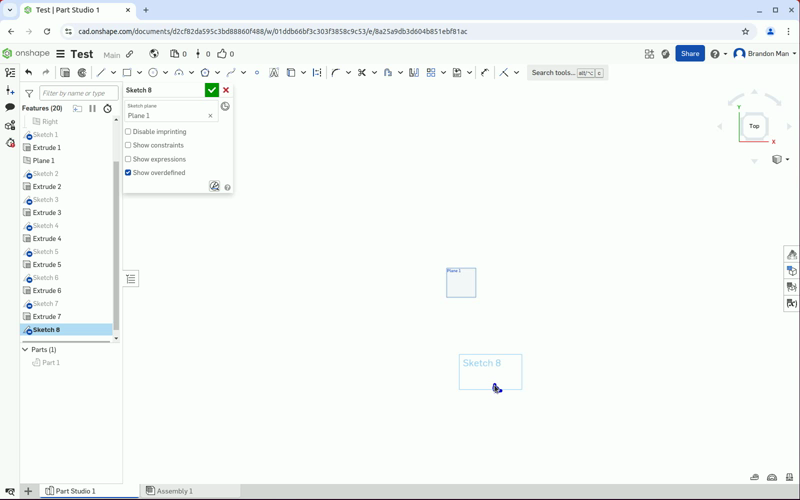
mouse_move(494, 386)
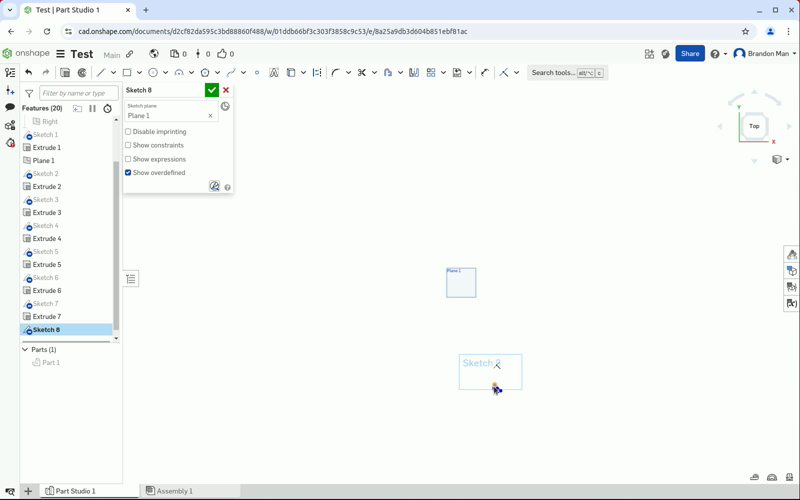
scroll(6)
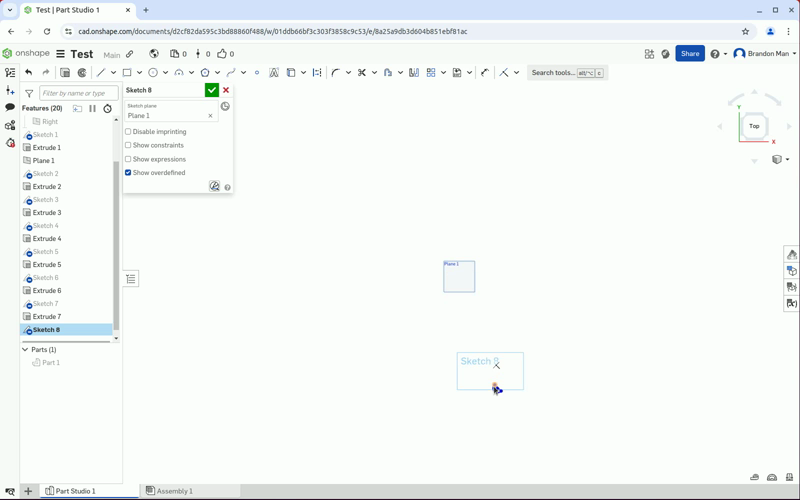
scroll(6)
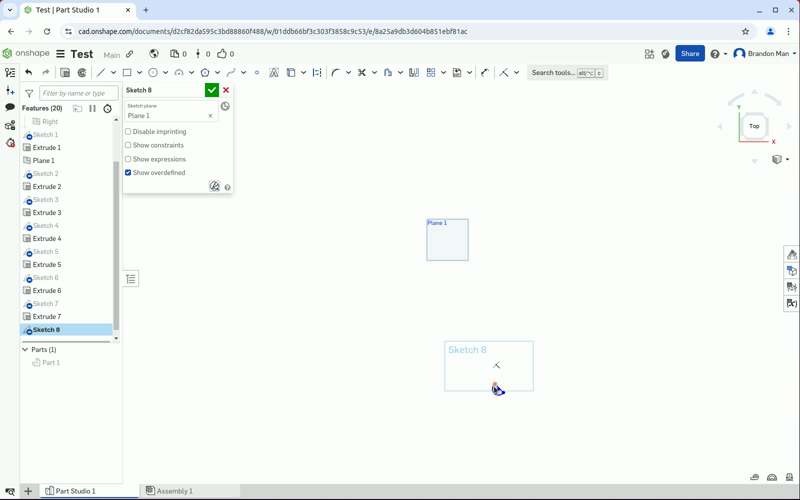
scroll(6)
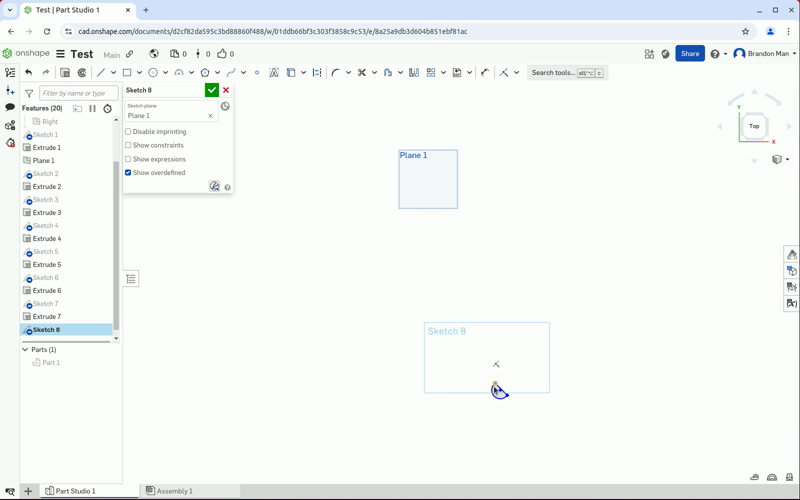
scroll(6)
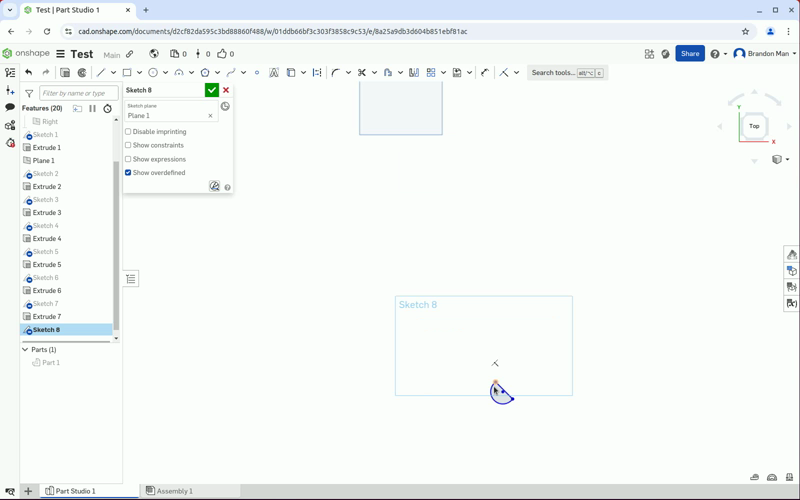
scroll(6)
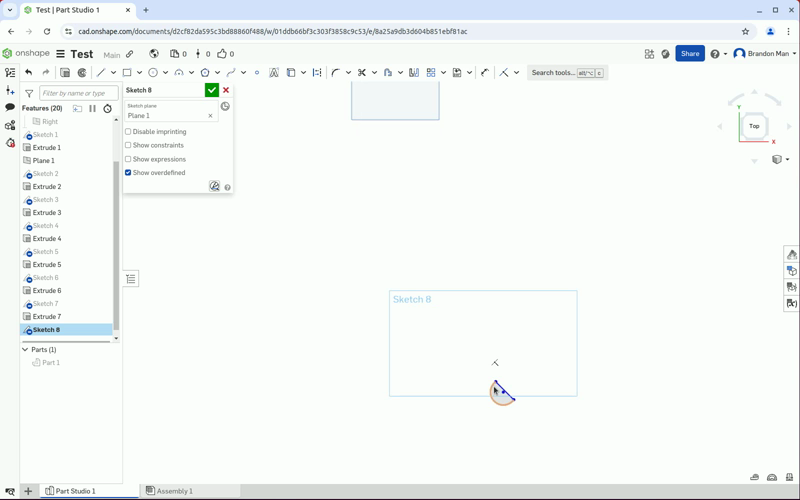
scroll(6)
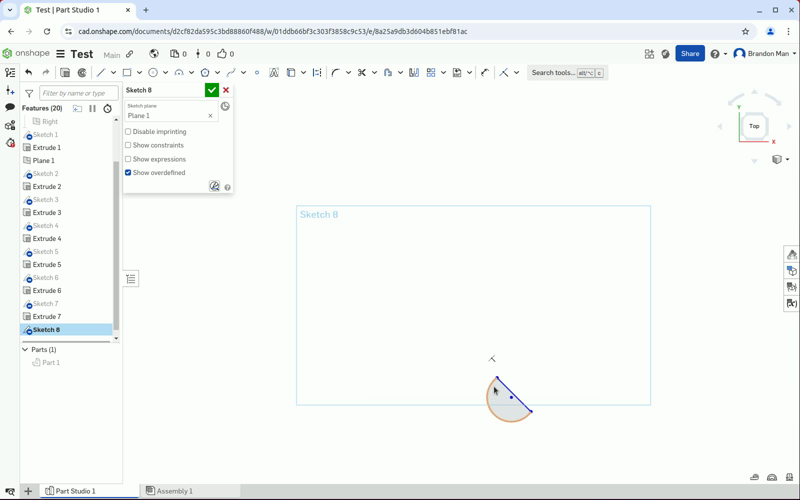
scroll(6)
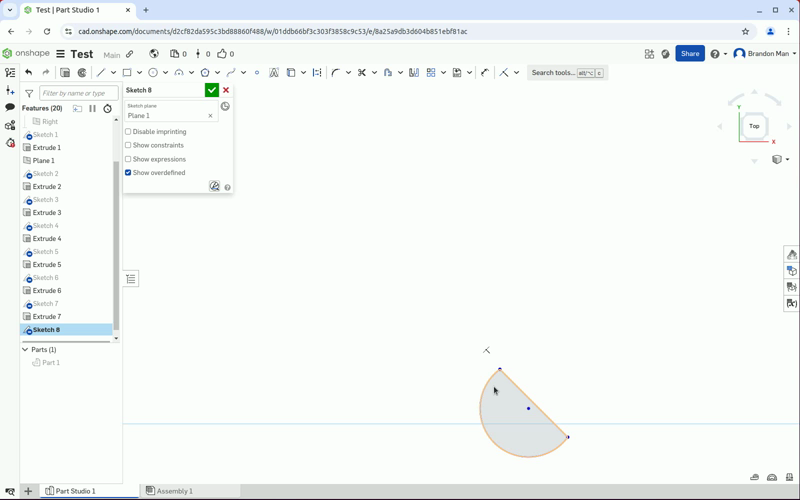
click(494, 386)
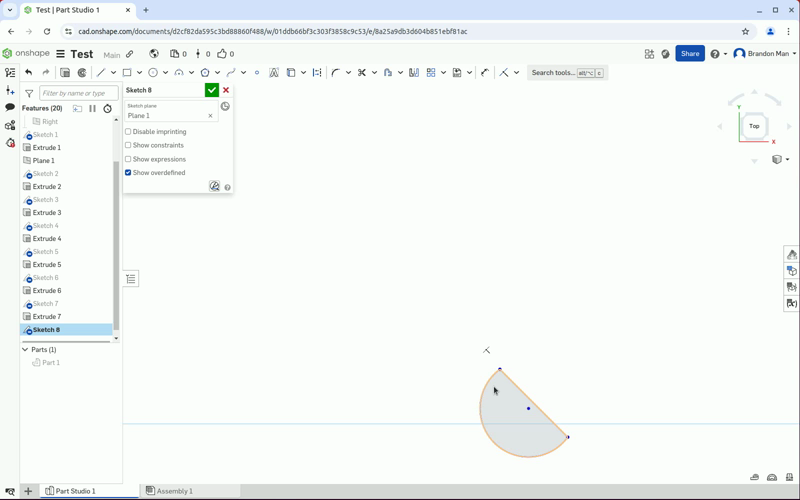
scroll(-6)
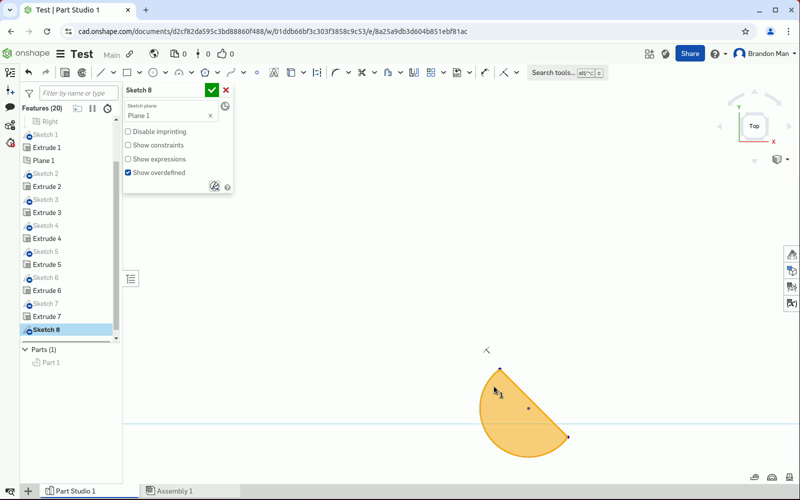
scroll(-6)
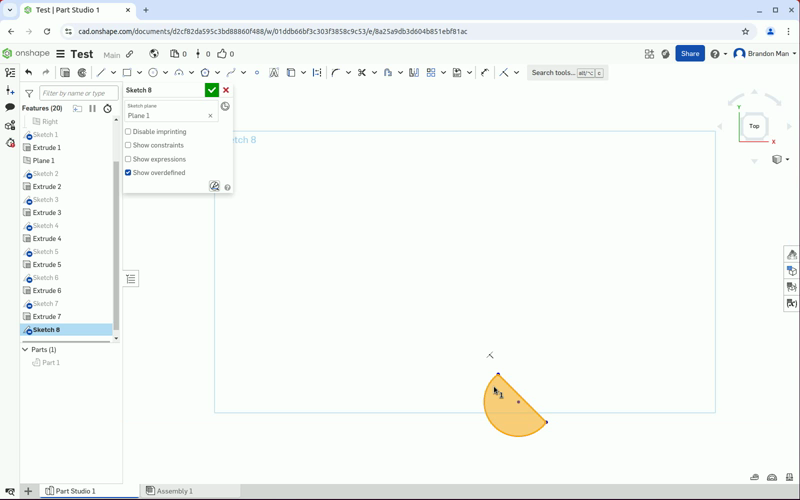
scroll(-6)
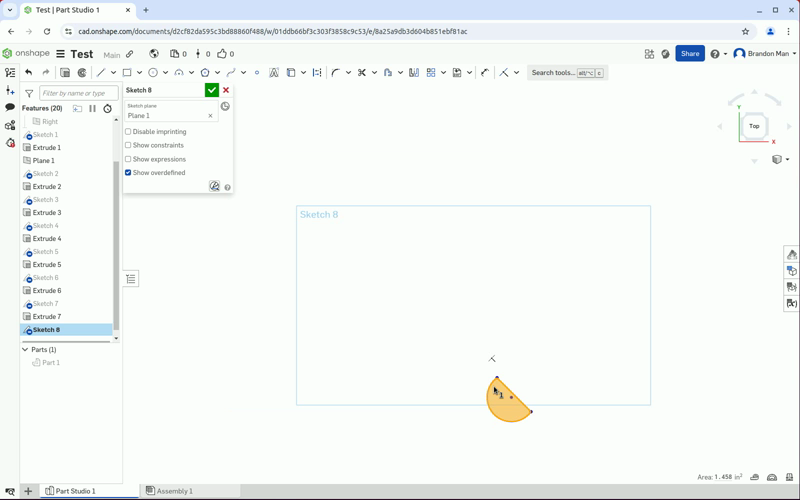
scroll(-6)
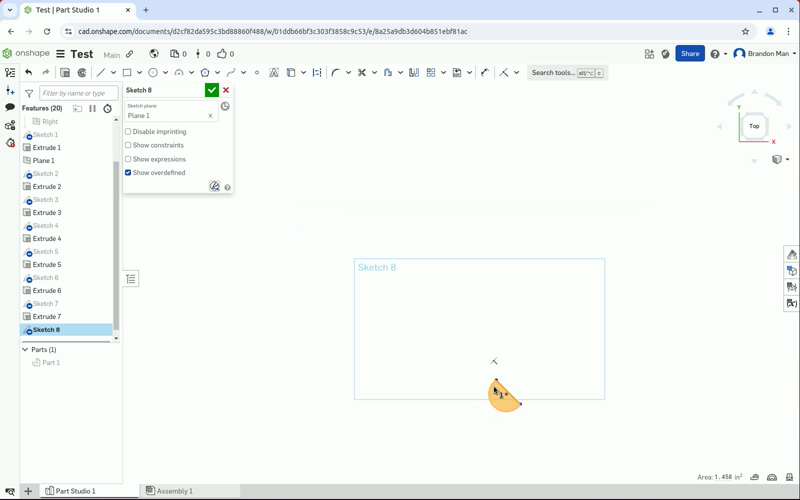
scroll(-6)
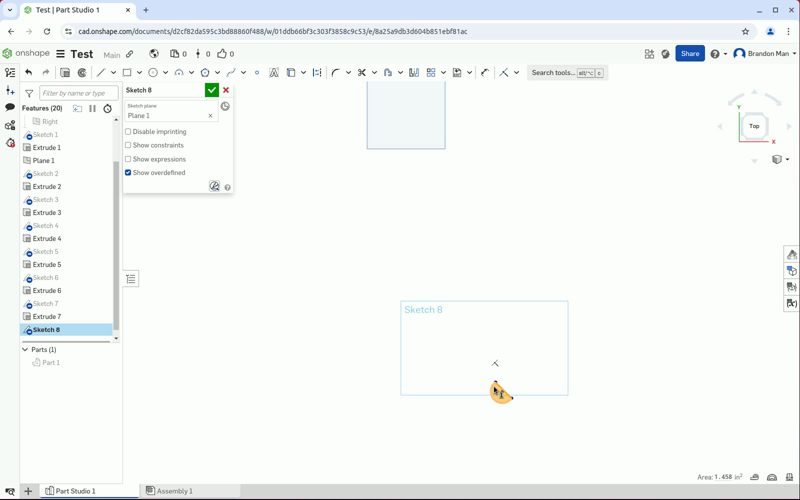
scroll(-6)
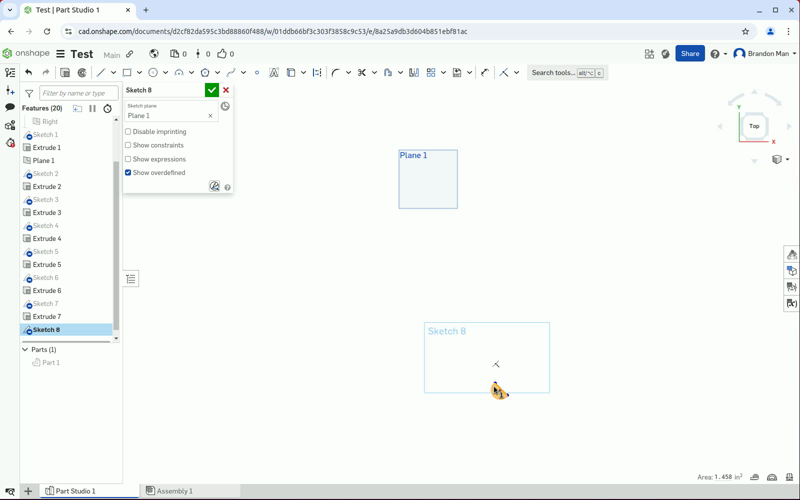
scroll(-6)
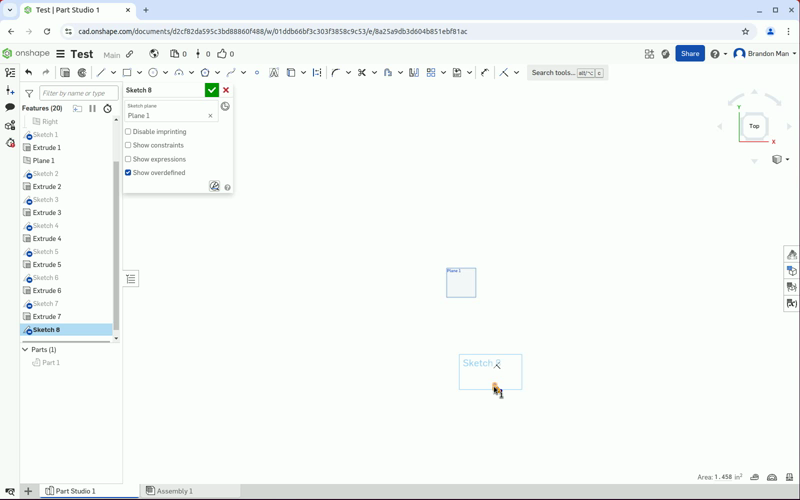
mouse_move(73, 352)
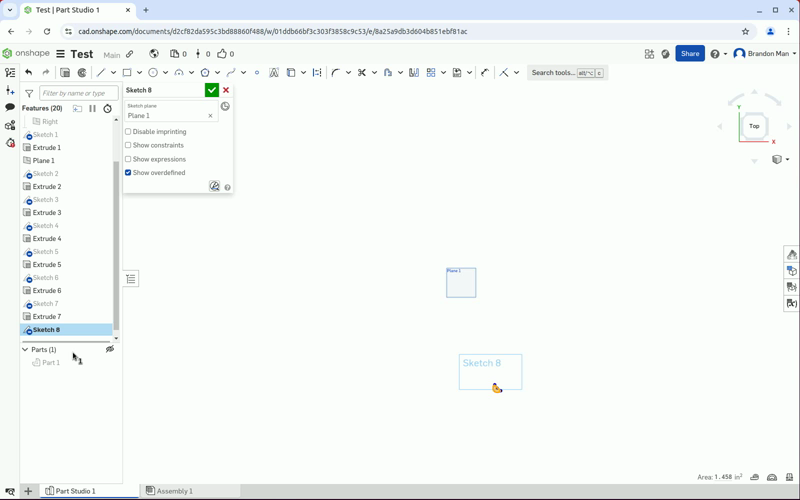
key(shift+y)
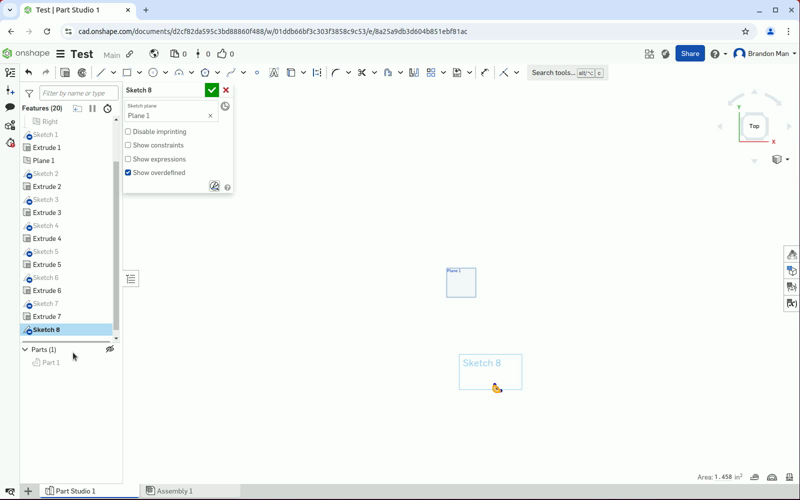
key(shift+e)
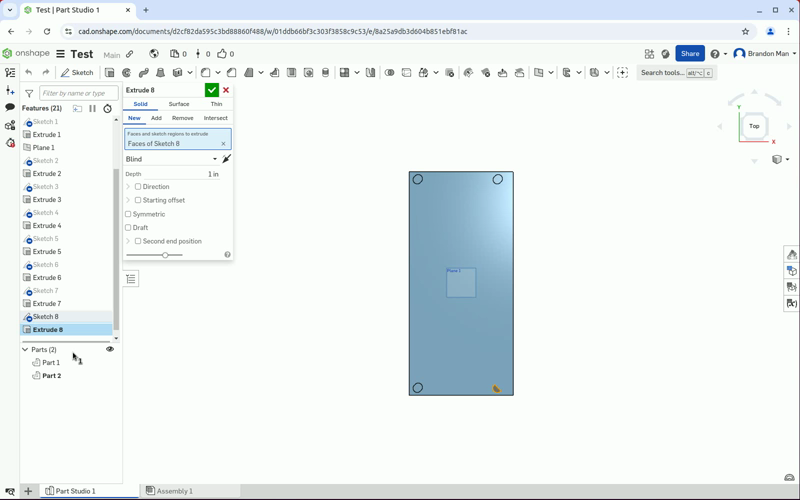
mouse_move(143, 106)
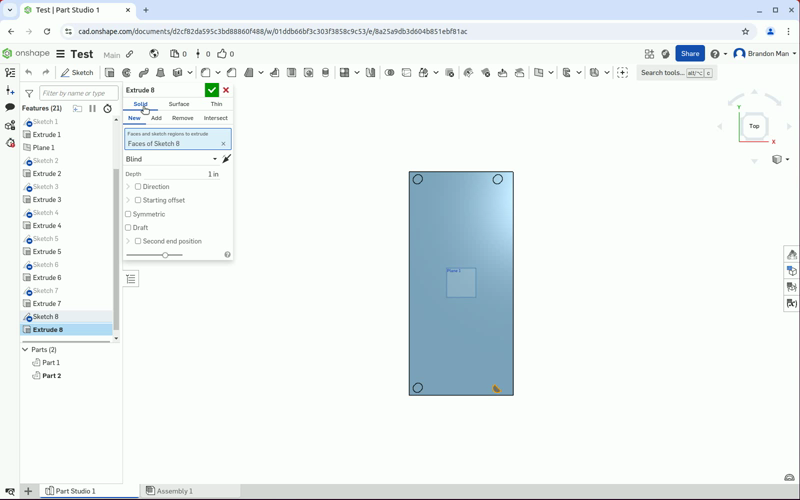
click(143, 106)
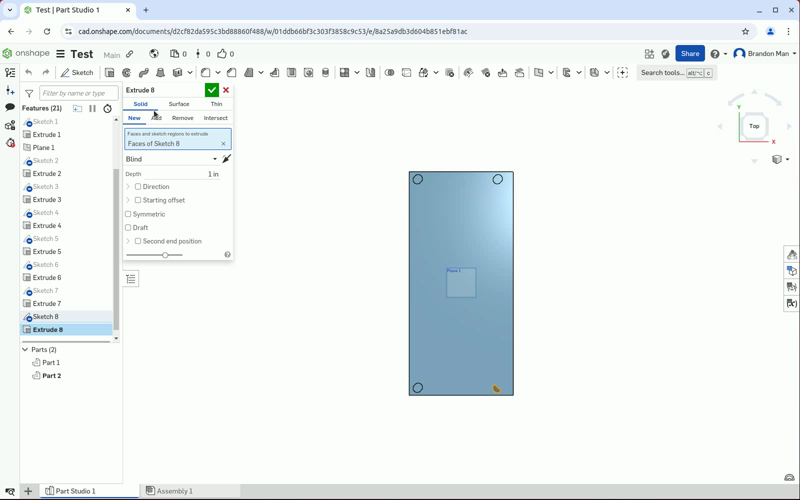
mouse_move(186, 120)
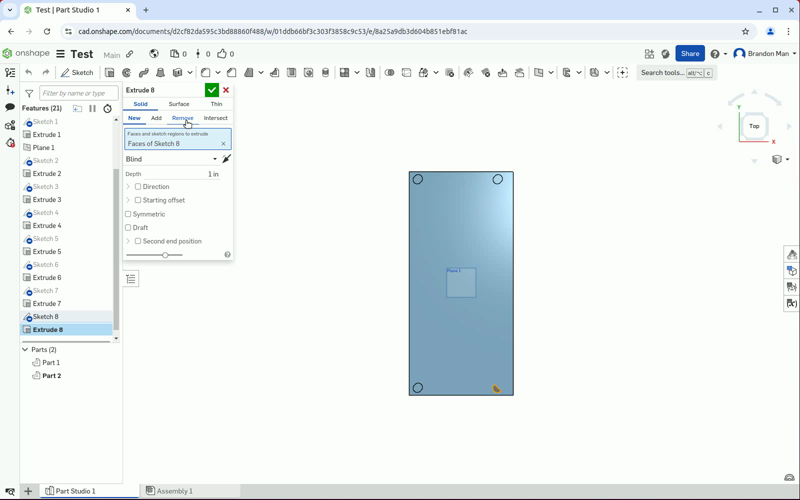
click(186, 120)
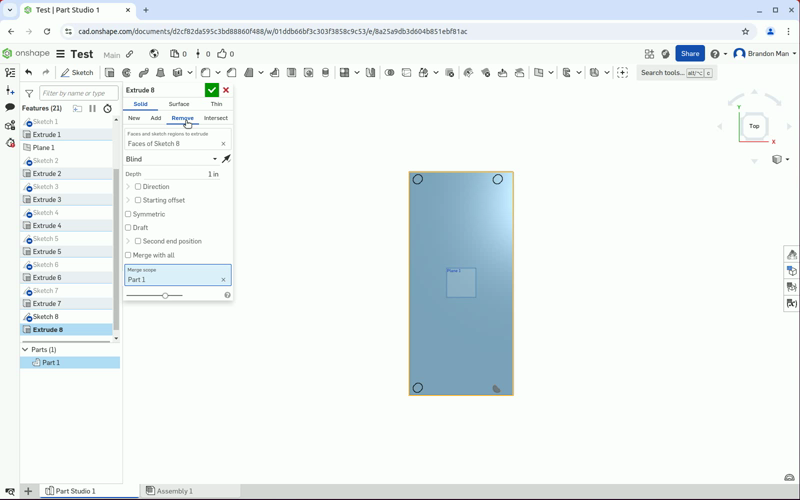
key(tab, 4)
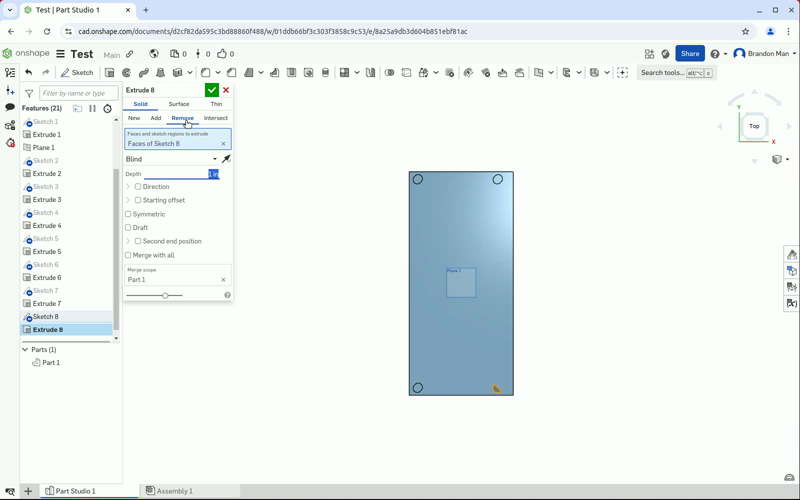
text(1.444)
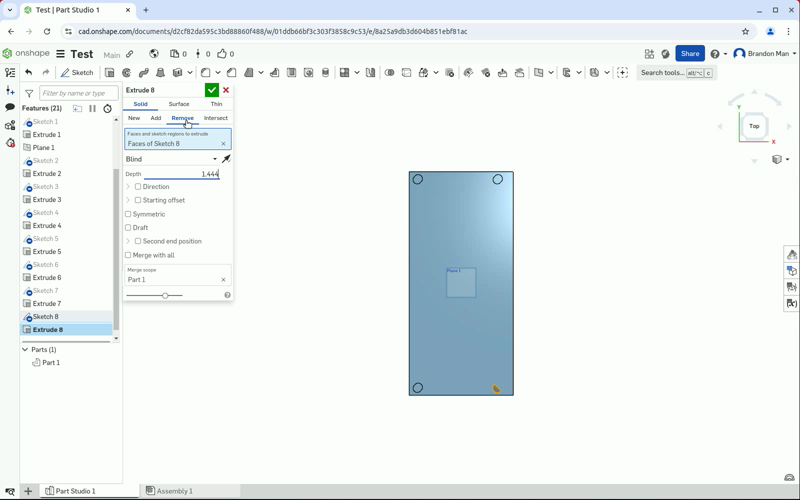
key(tab, 6)
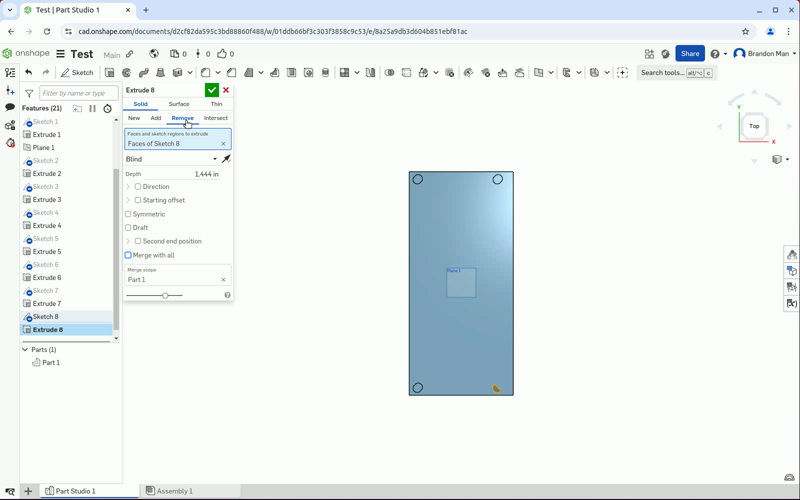
key(space)
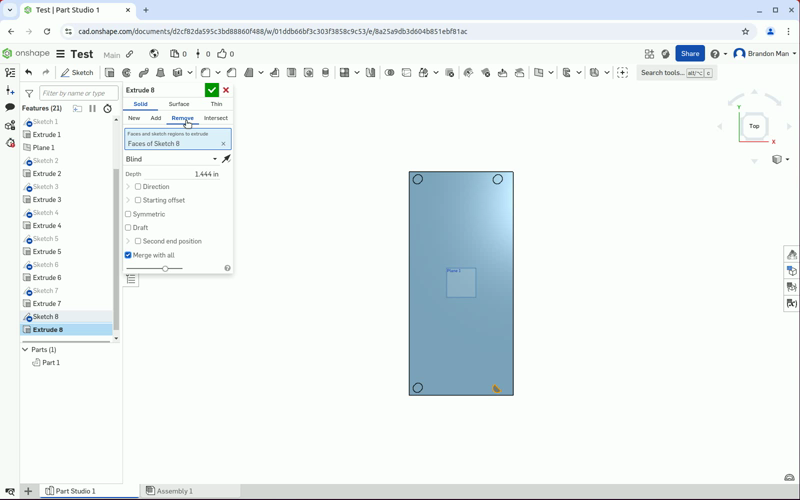
key(enter)
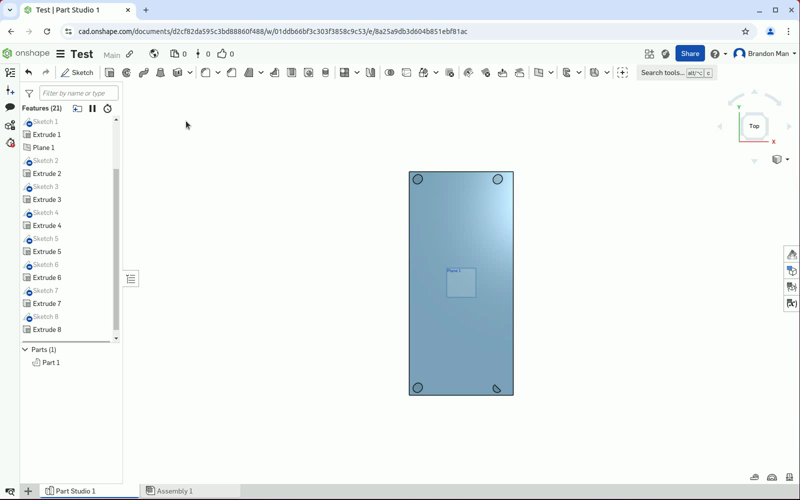
key(shift+h)
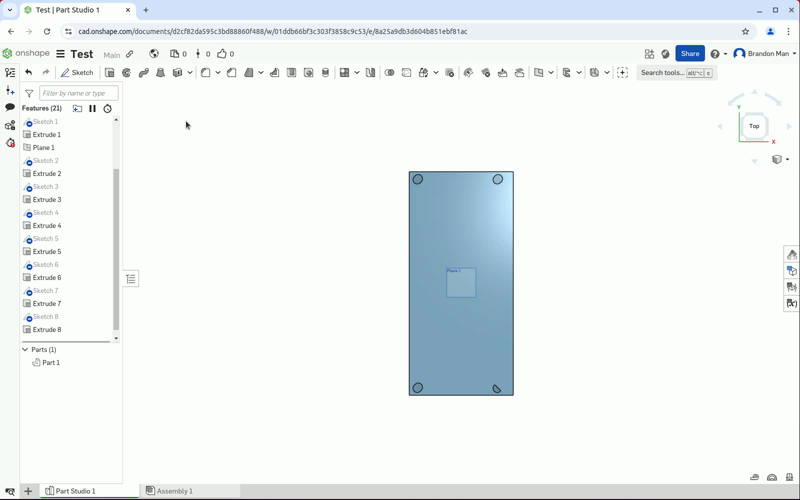
key(shift+h)
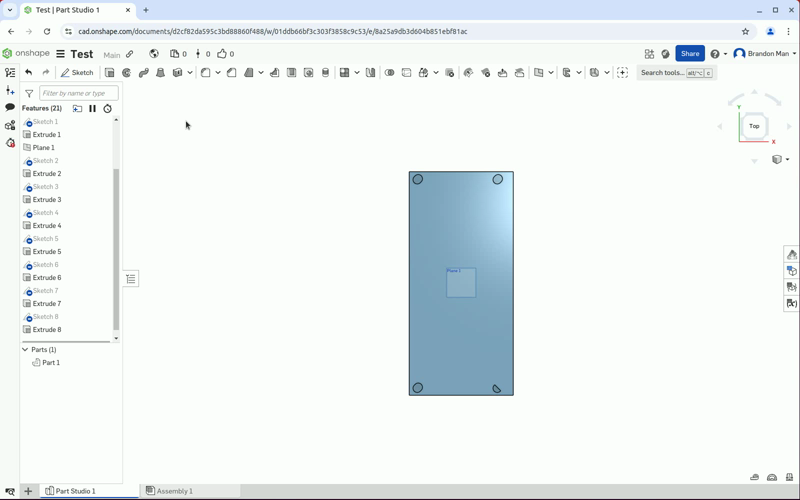
mouse_move(69, 124)
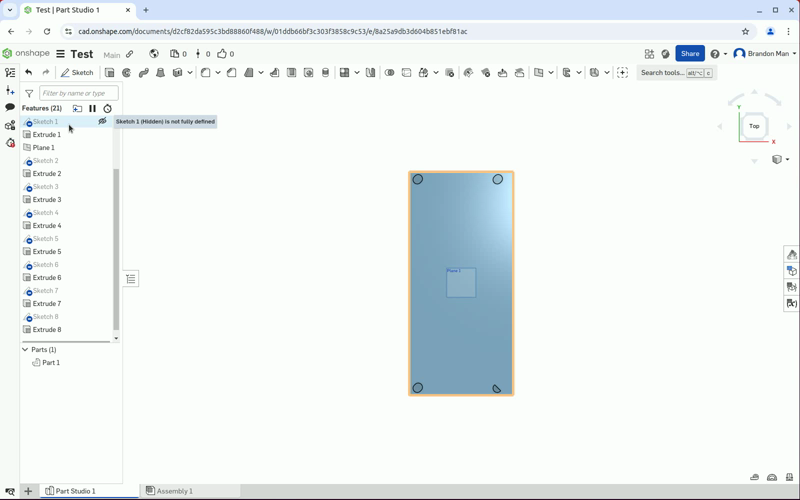
click(69, 124)
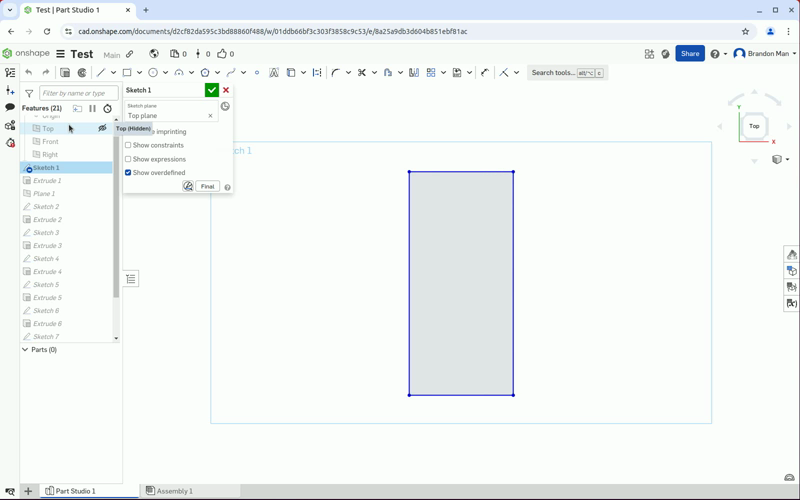
mouse_move(229, 92)
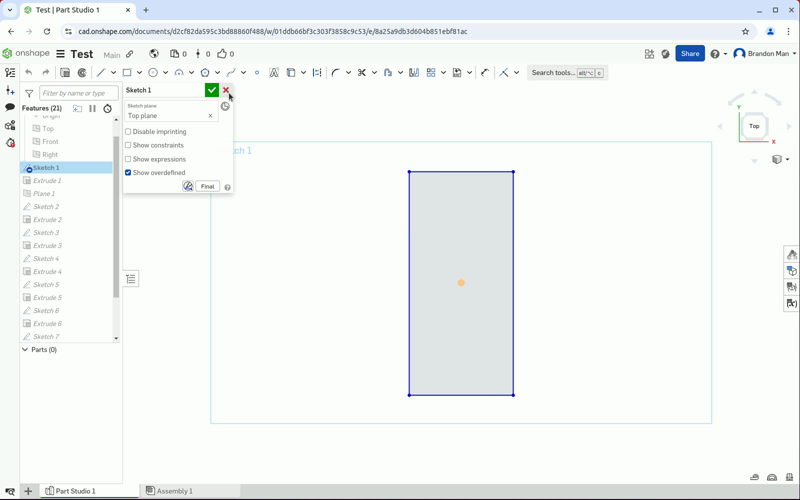
click(229, 92)
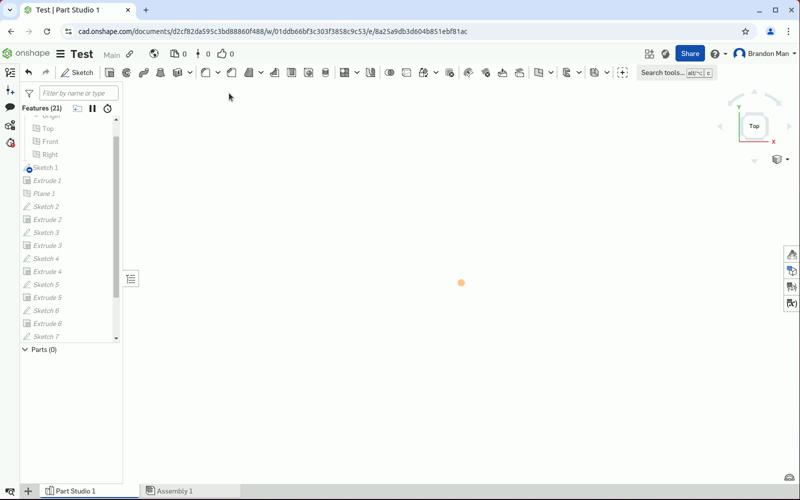
key(shift+s)
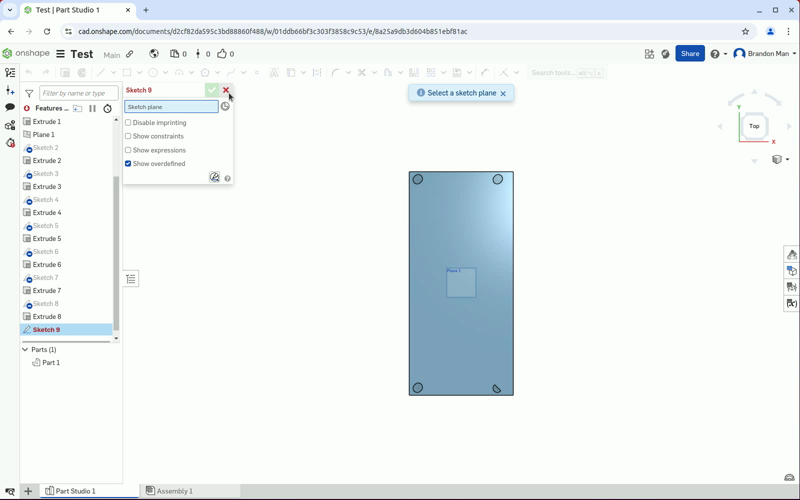
mouse_move(69, 137)
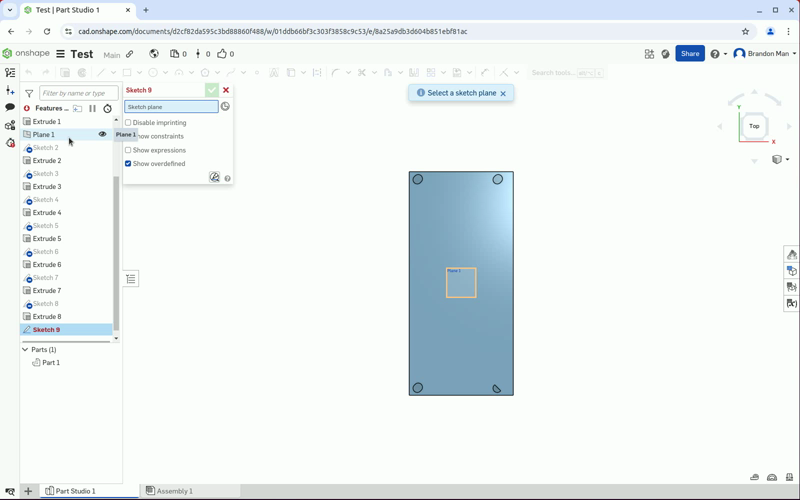
click(69, 137)
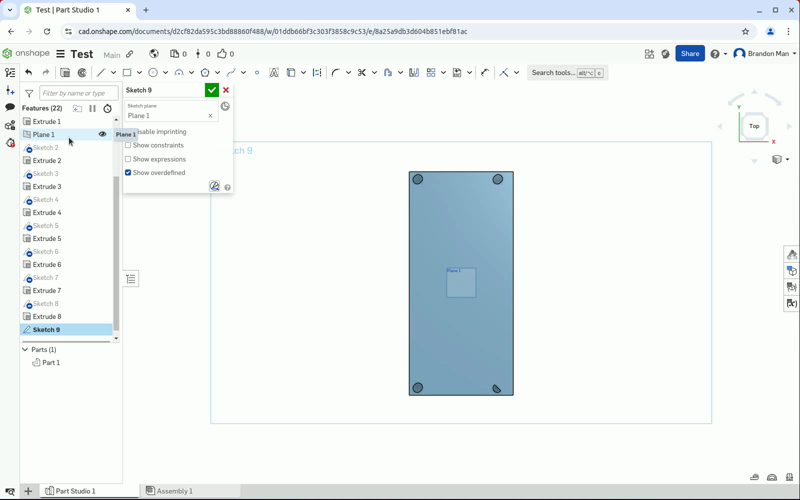
mouse_move(73, 352)
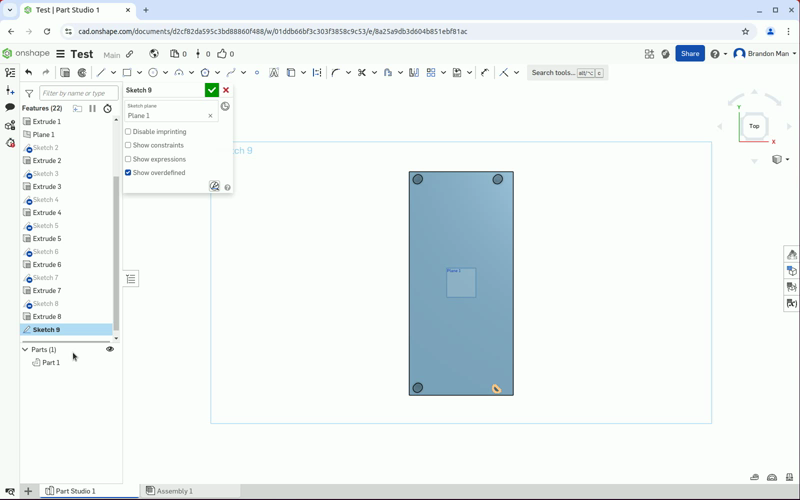
key(y)
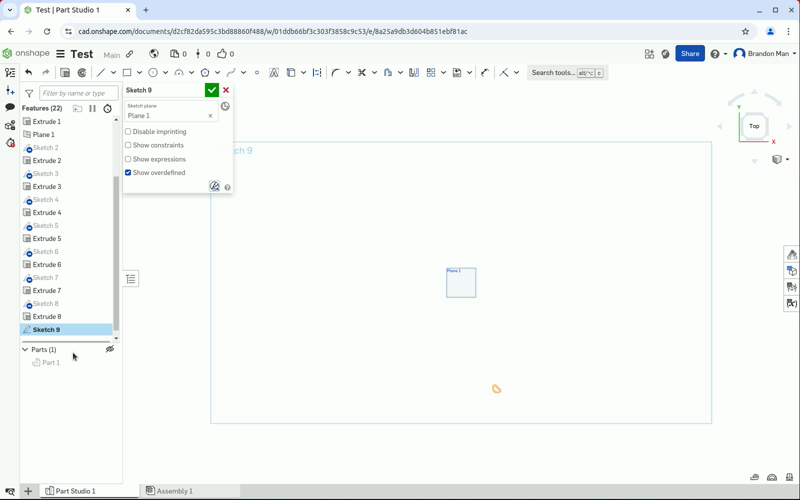
key(l)
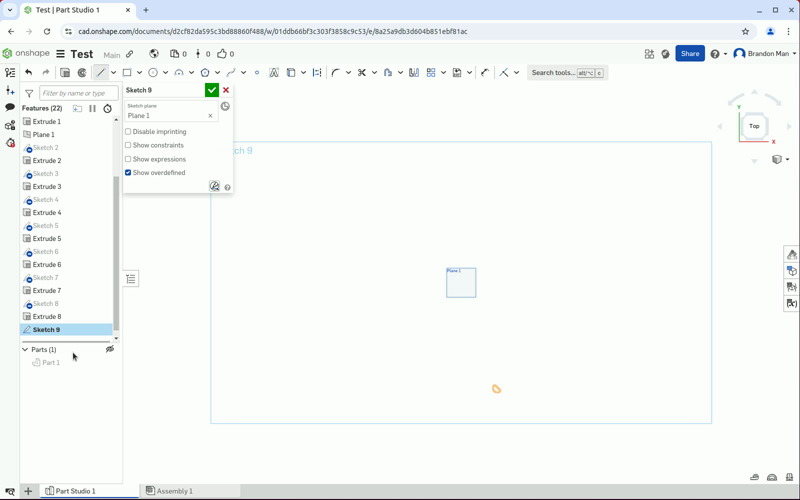
key_down(shift)
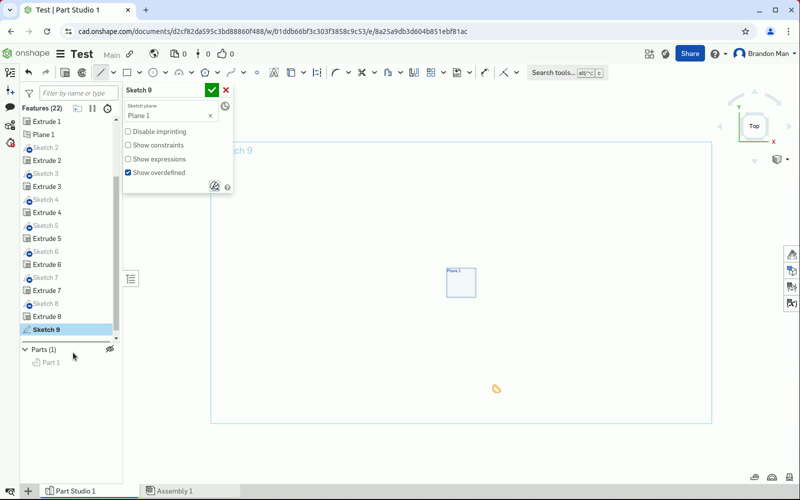
mouse_move(494, 384)
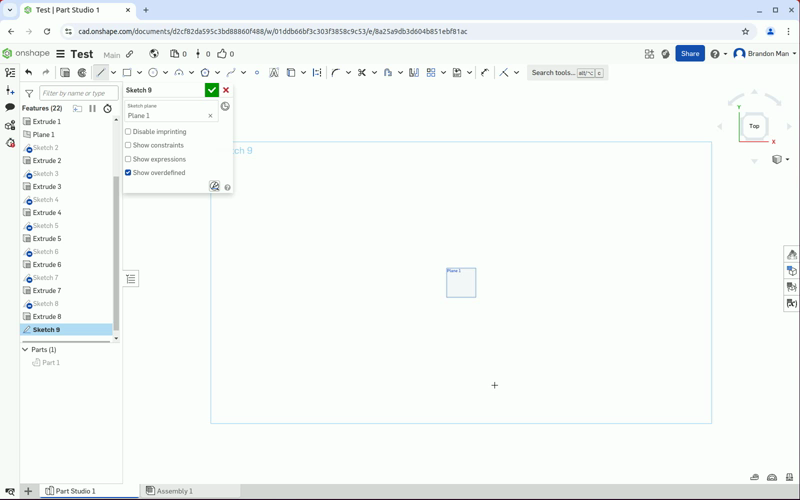
click(494, 384)
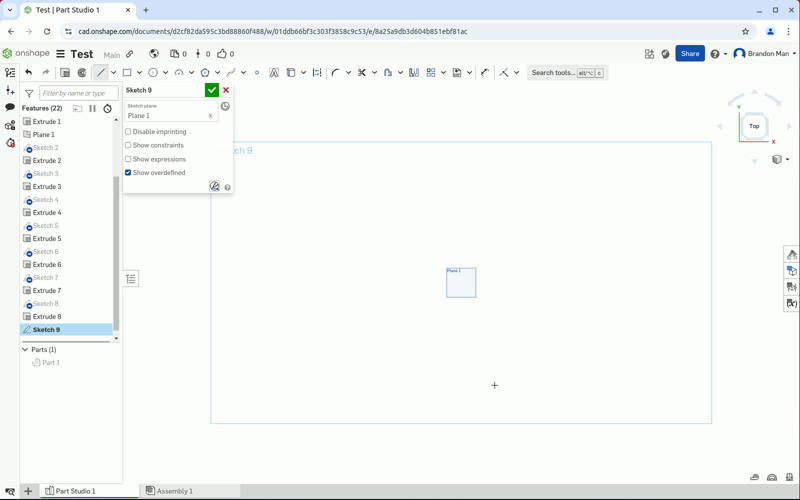
key_up(shift)
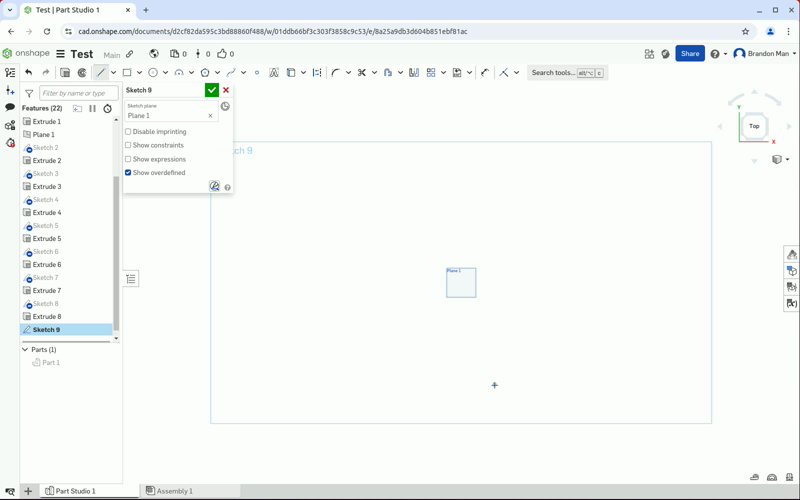
key_down(shift)
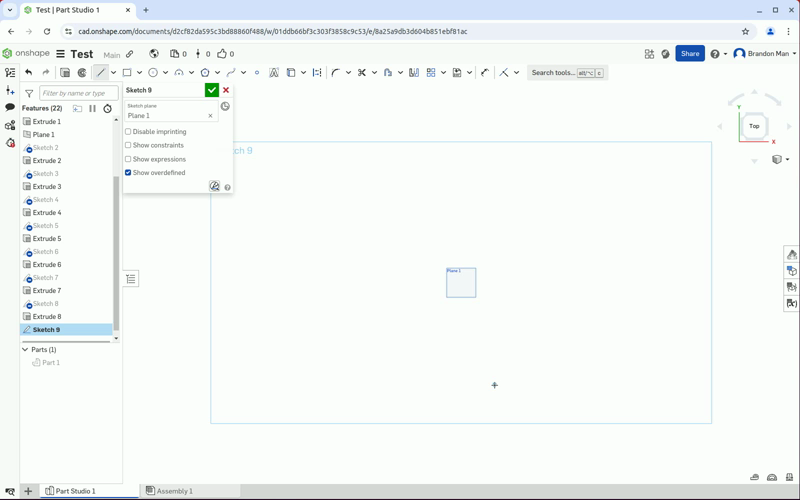
mouse_move(524, 384)
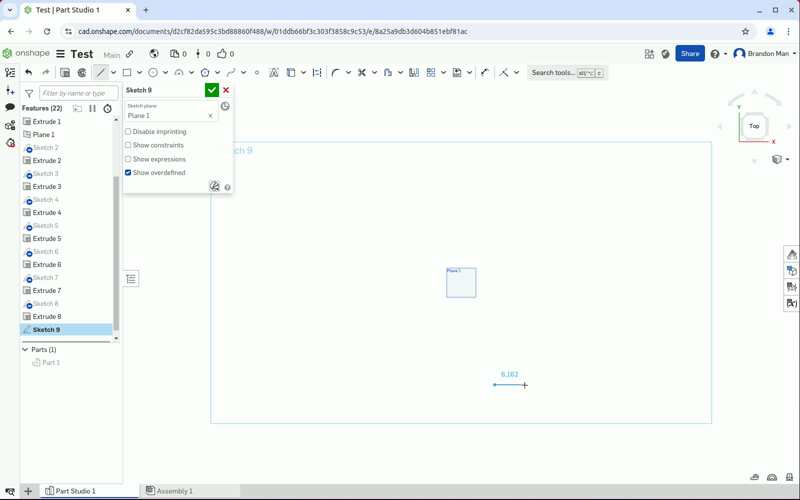
mouse_move(500, 390)
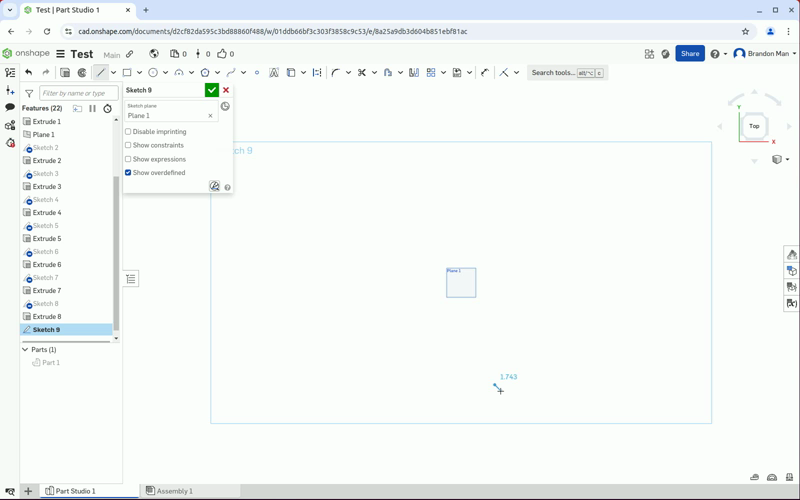
click(500, 390)
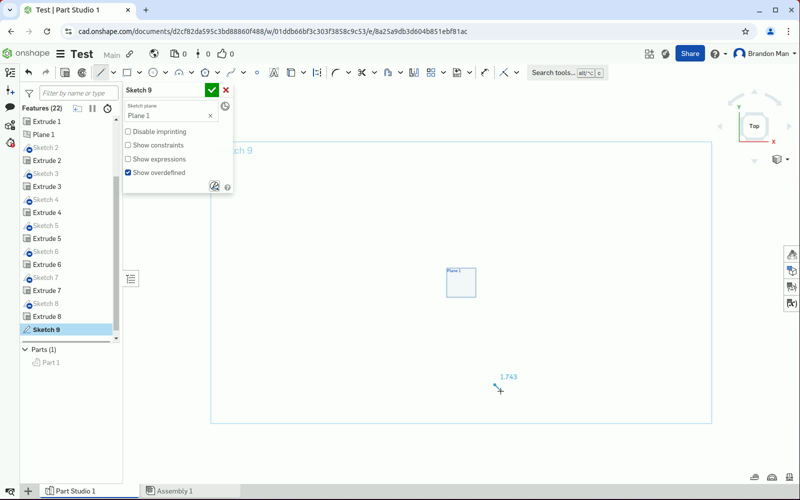
key_up(shift)
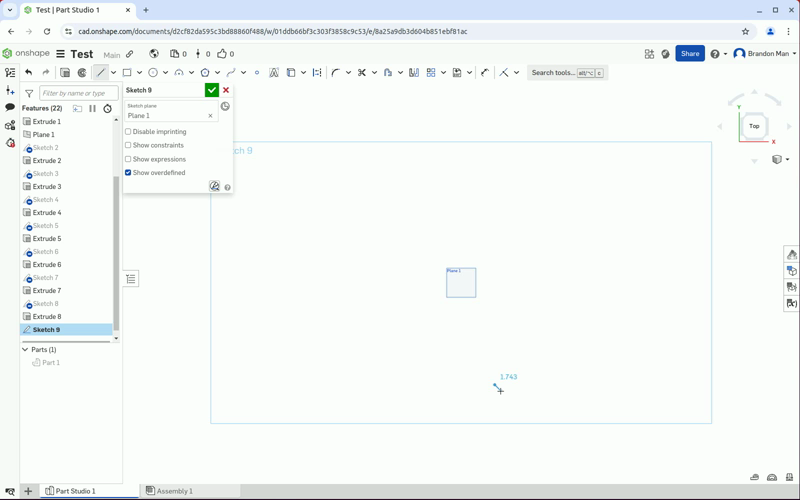
key(esc)
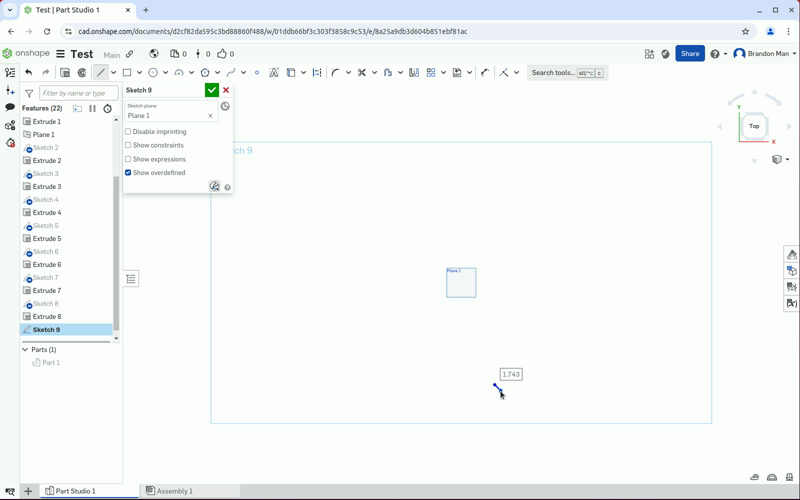
key(a)
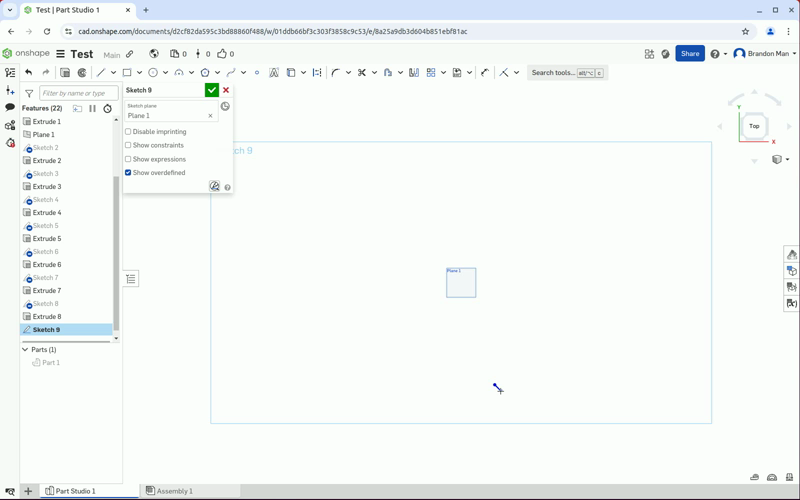
mouse_move(500, 390)
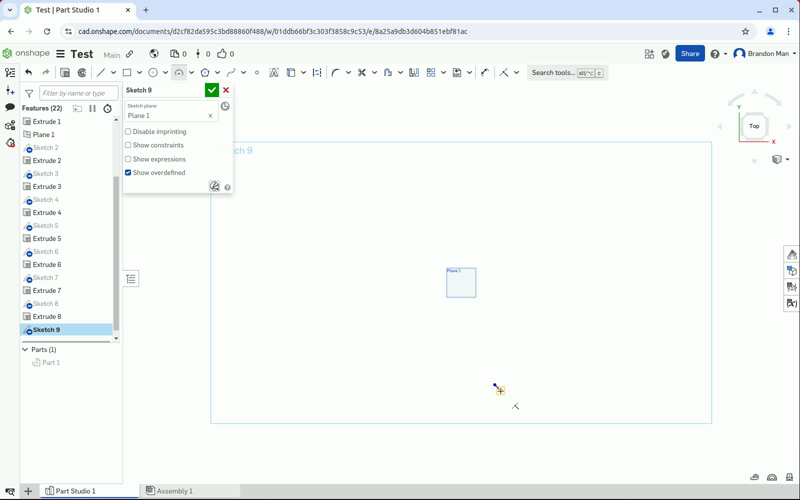
click(500, 390)
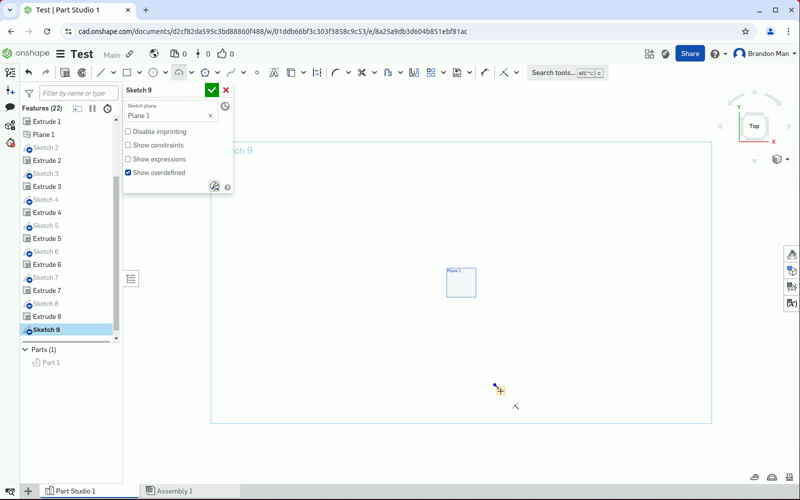
mouse_move(494, 384)
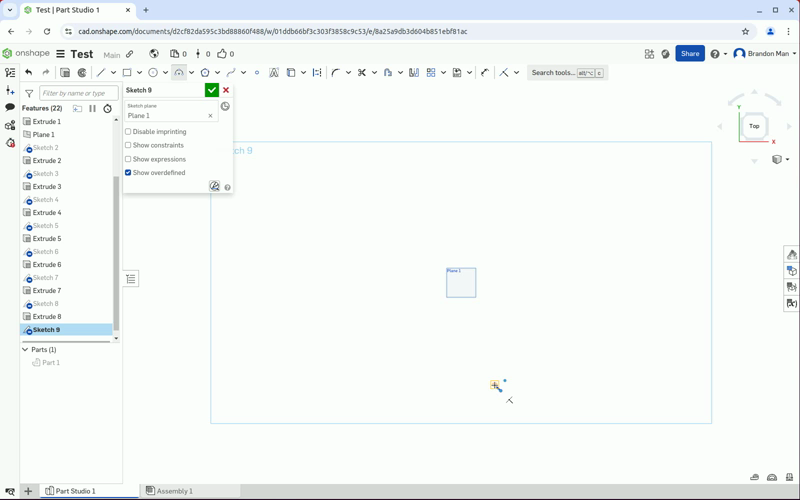
click(494, 384)
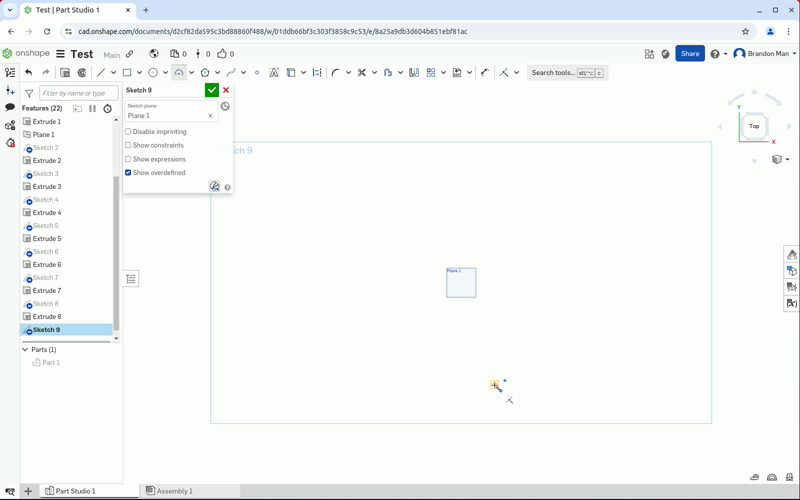
key_down(shift)
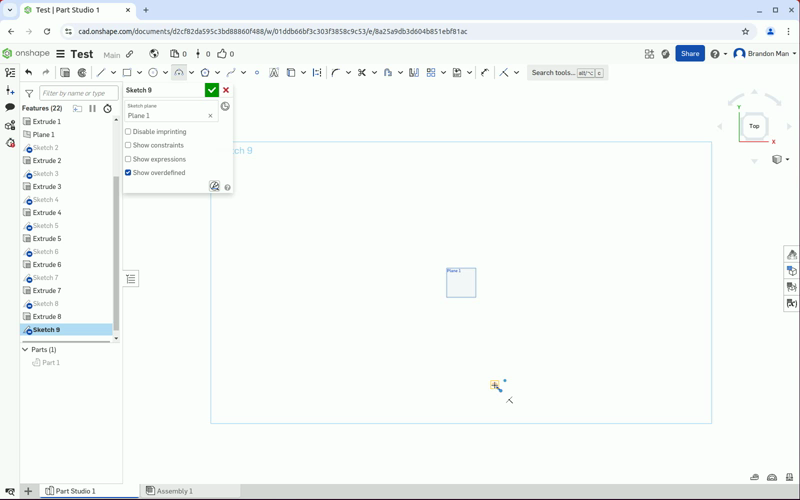
mouse_move(501, 384)
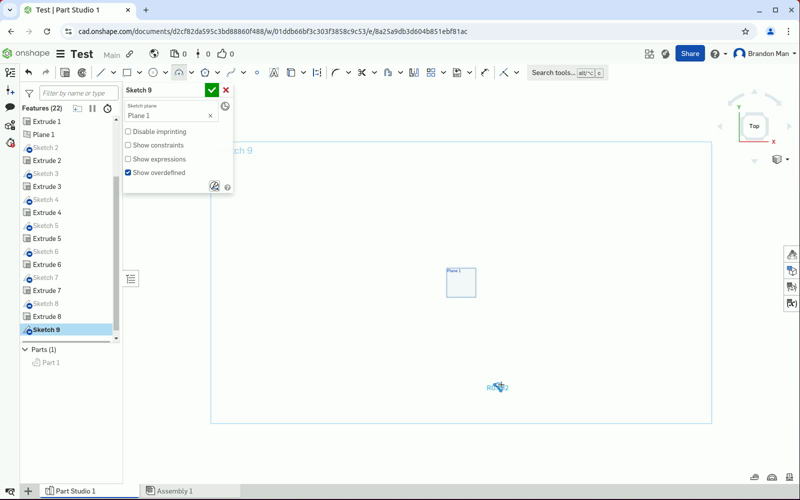
click(501, 384)
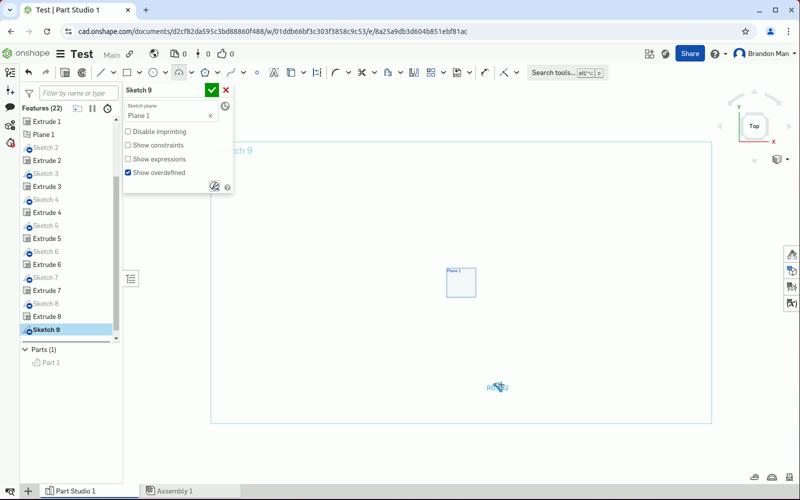
key_up(shift)
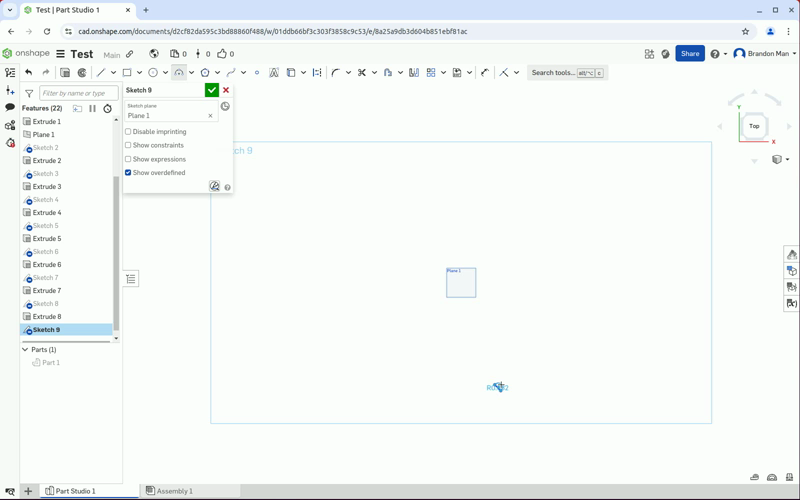
key(esc)
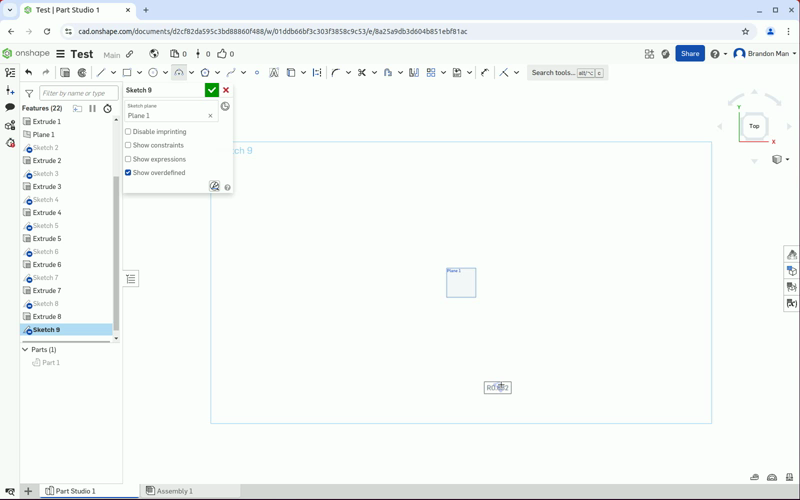
mouse_move(500, 386)
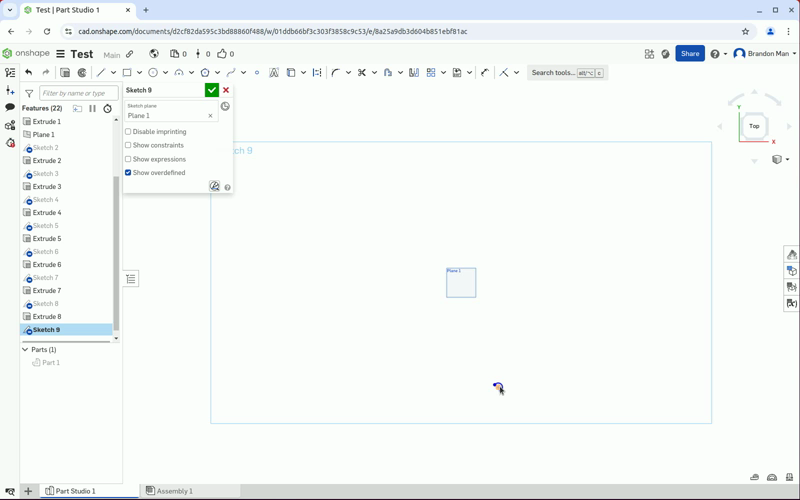
scroll(6)
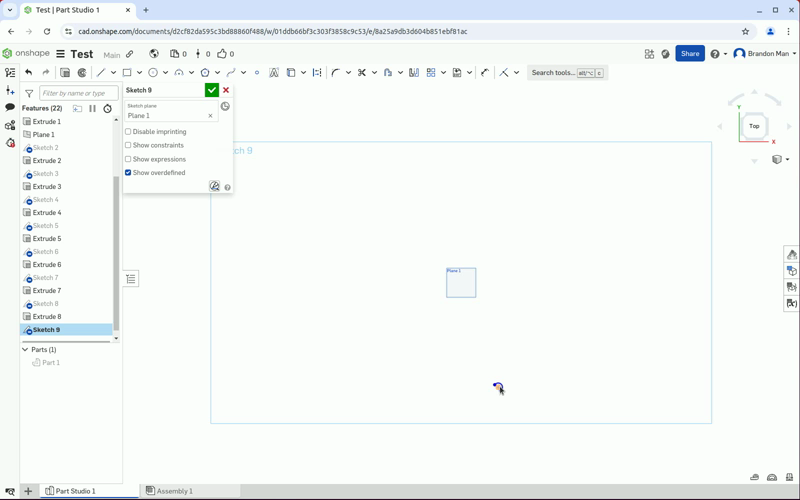
scroll(6)
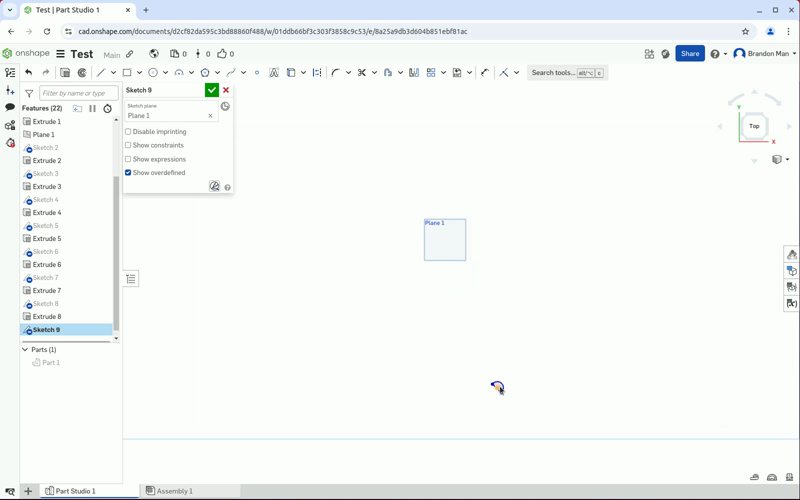
scroll(6)
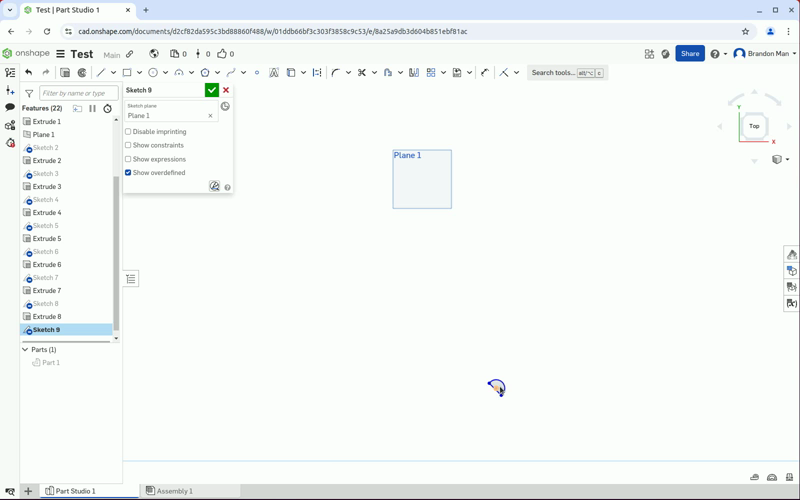
scroll(6)
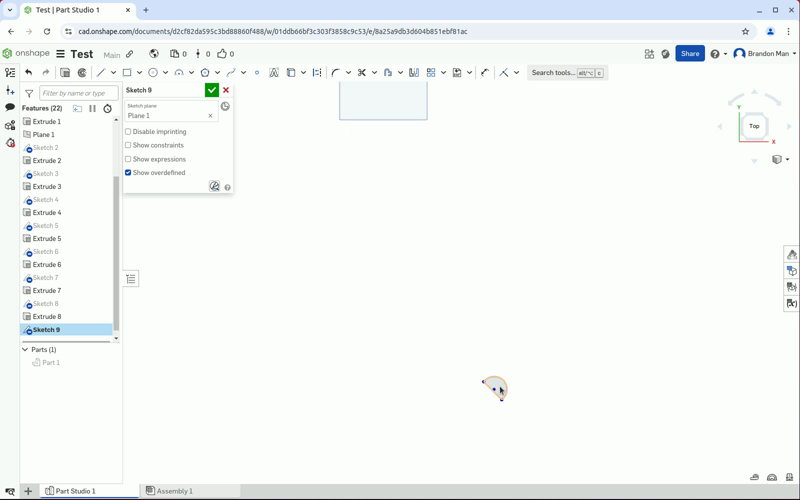
scroll(6)
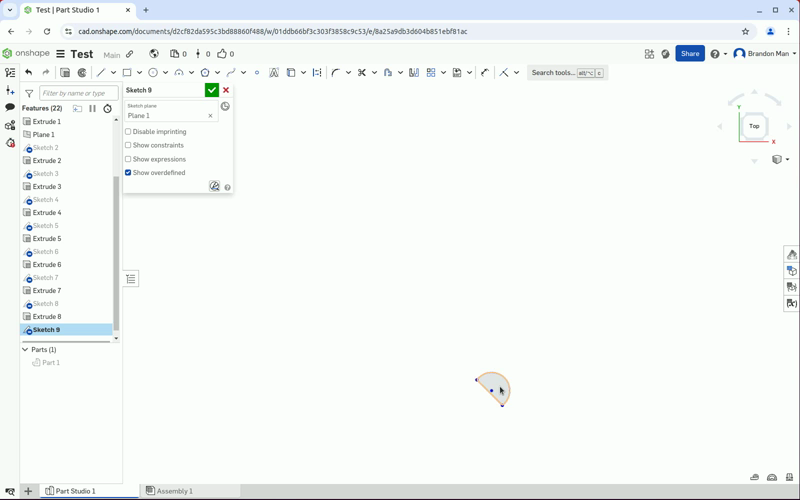
scroll(6)
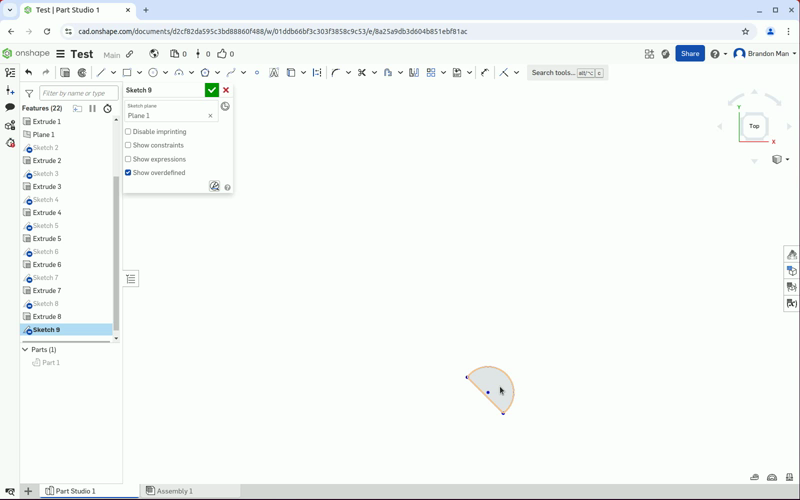
scroll(6)
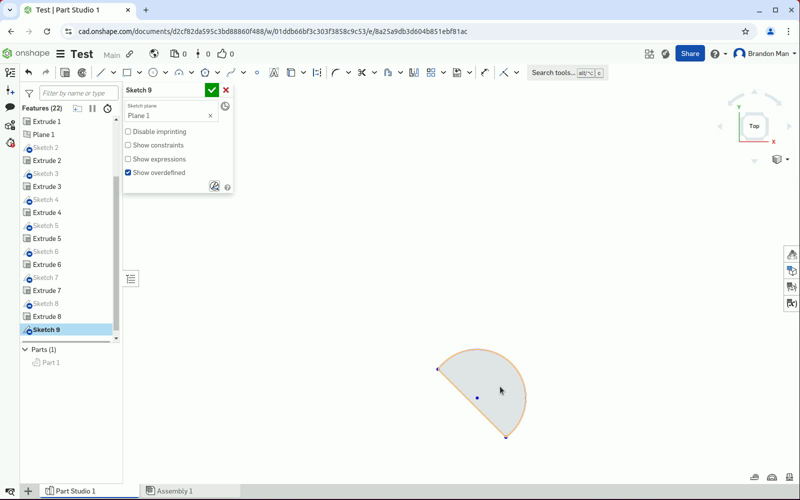
click(500, 386)
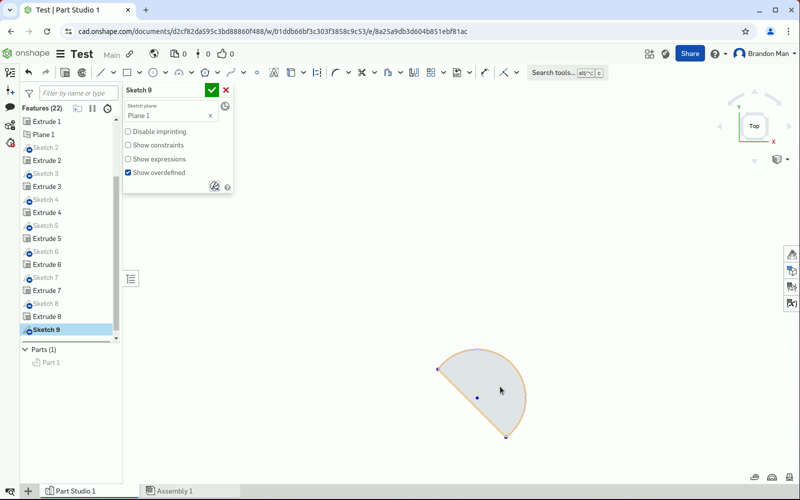
scroll(-6)
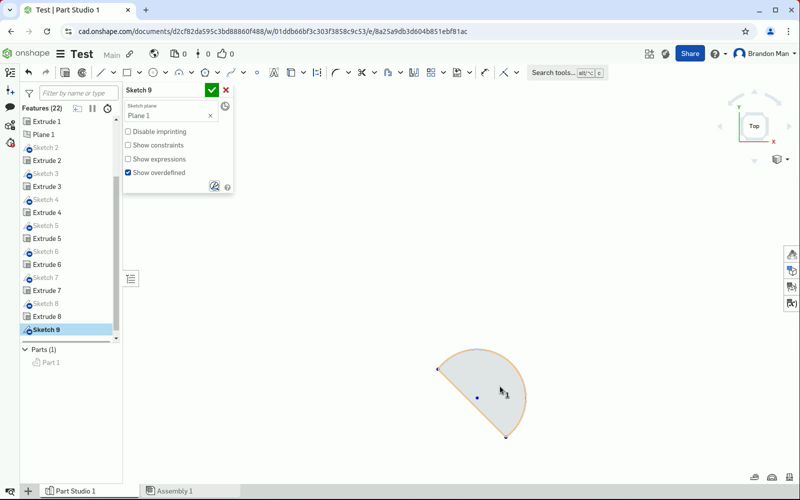
scroll(-6)
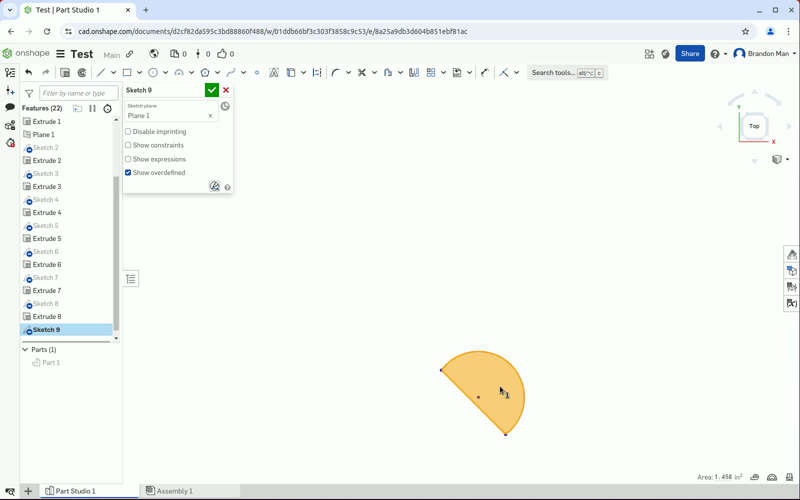
scroll(-6)
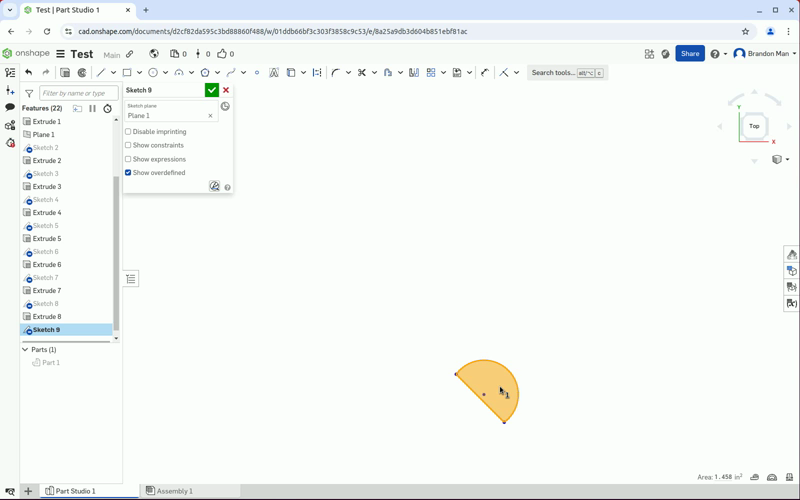
scroll(-6)
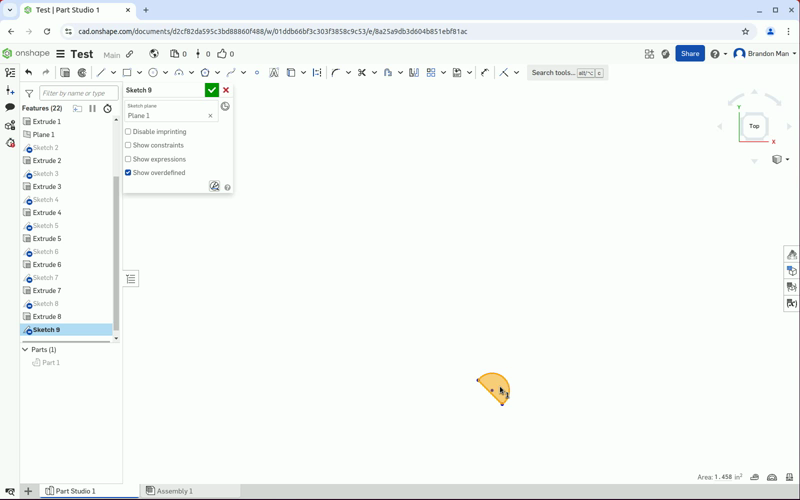
scroll(-6)
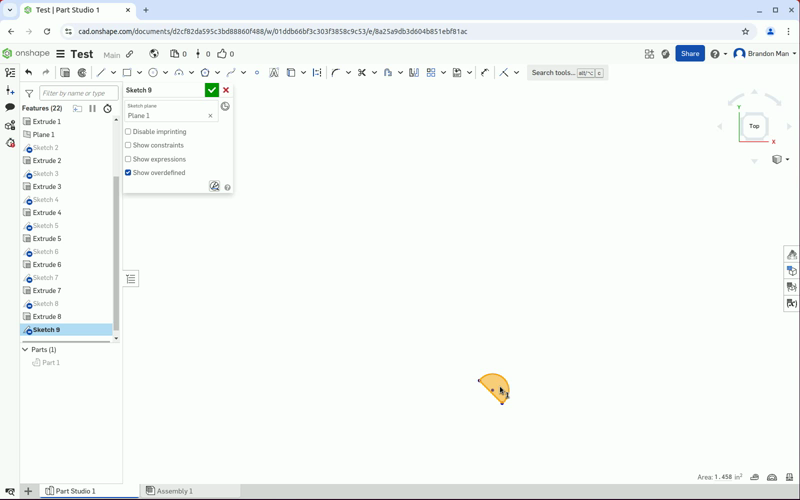
scroll(-6)
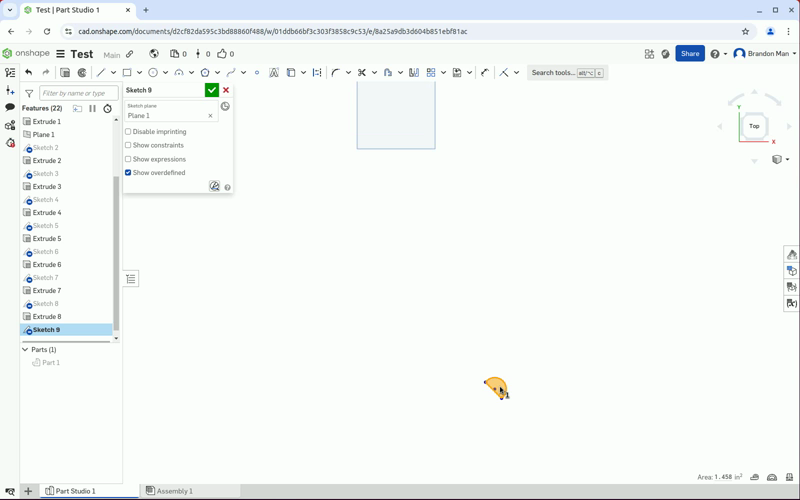
scroll(-6)
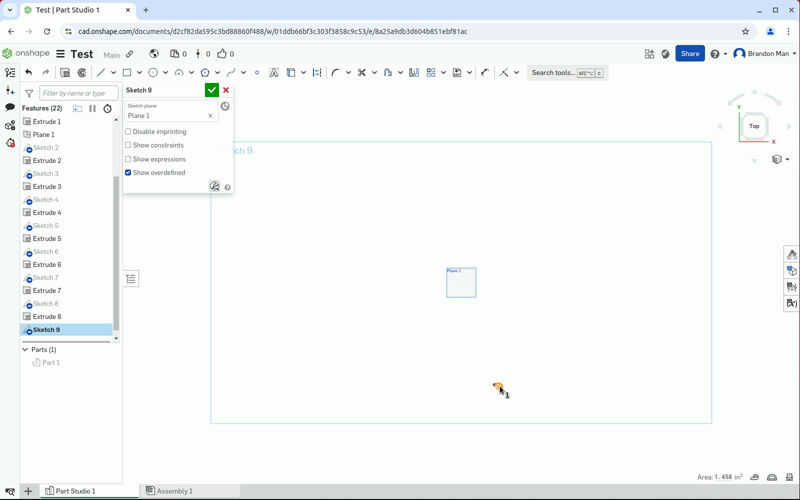
mouse_move(73, 352)
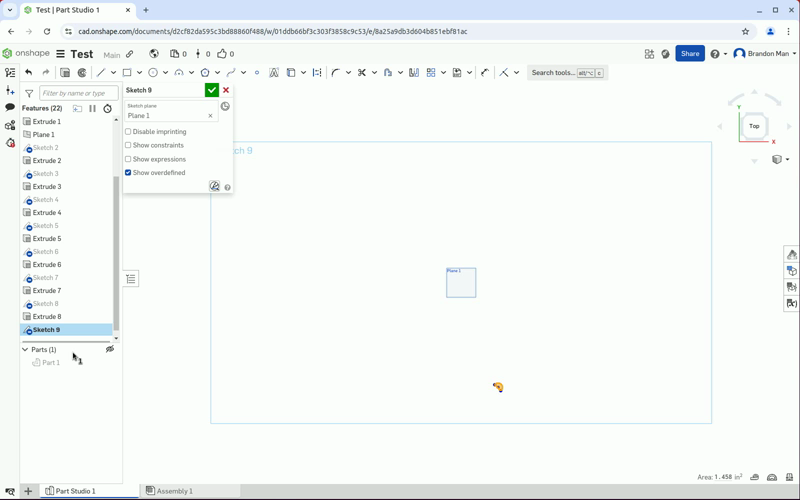
key(shift+y)
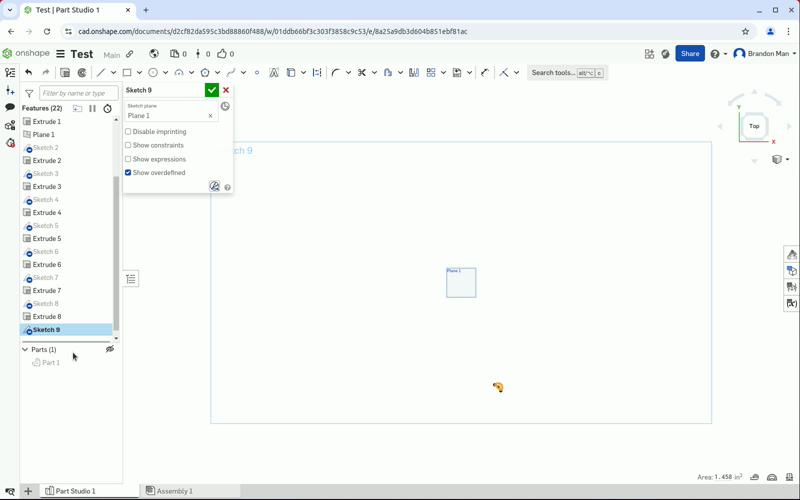
key(shift+e)
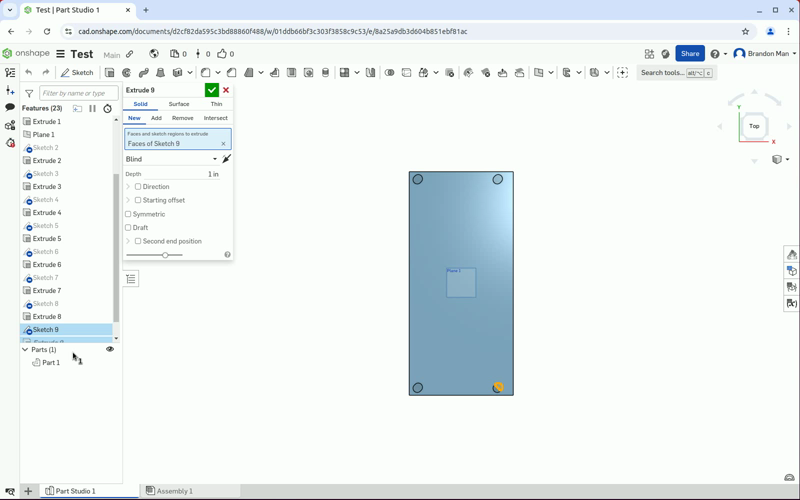
mouse_move(143, 106)
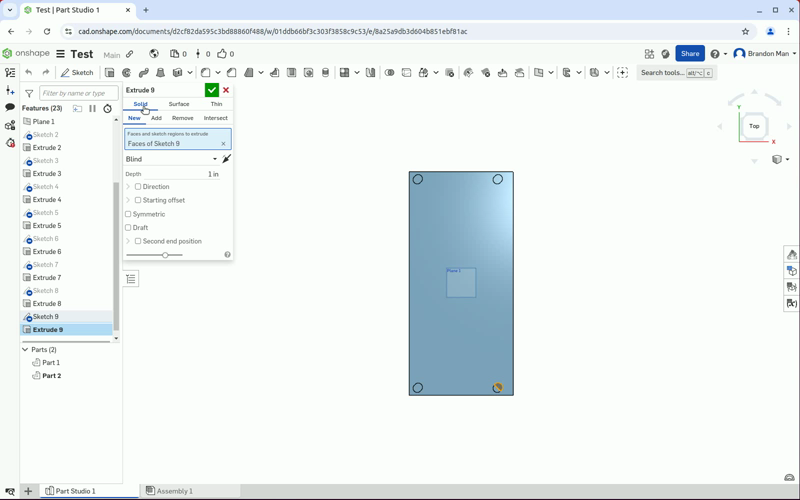
click(143, 106)
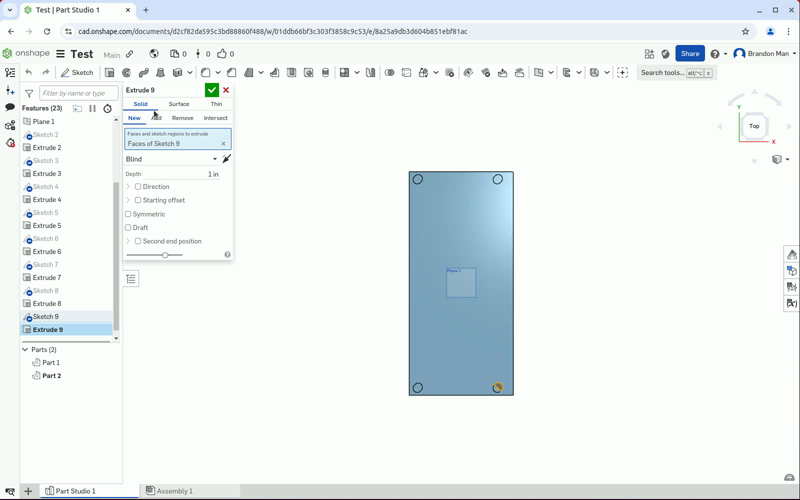
mouse_move(186, 120)
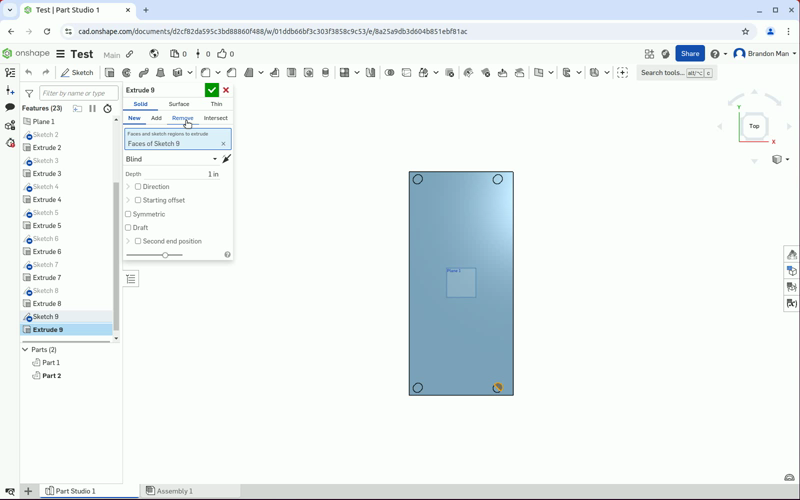
click(186, 120)
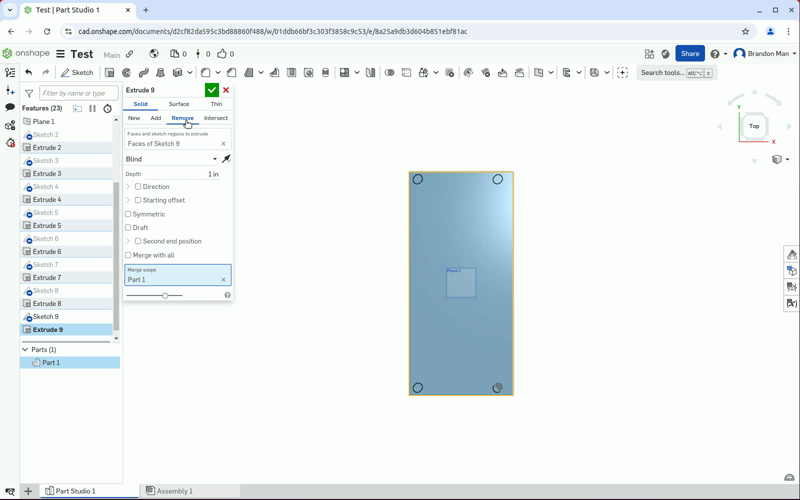
key(tab, 4)
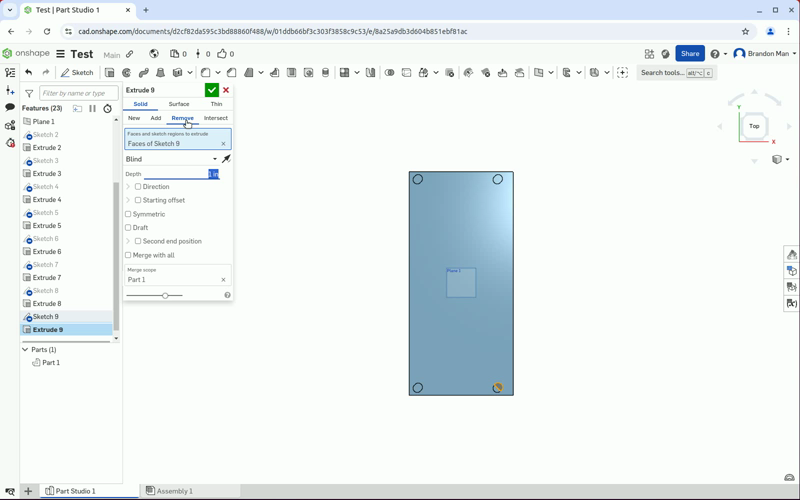
text(1.444)
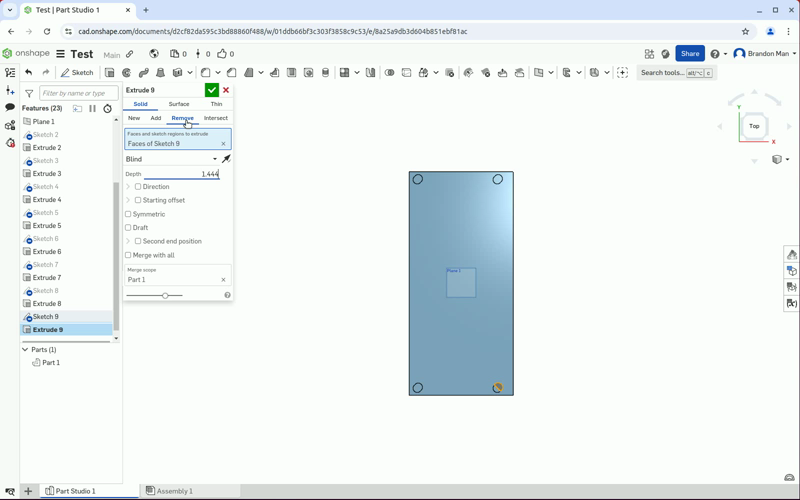
key(tab, 6)
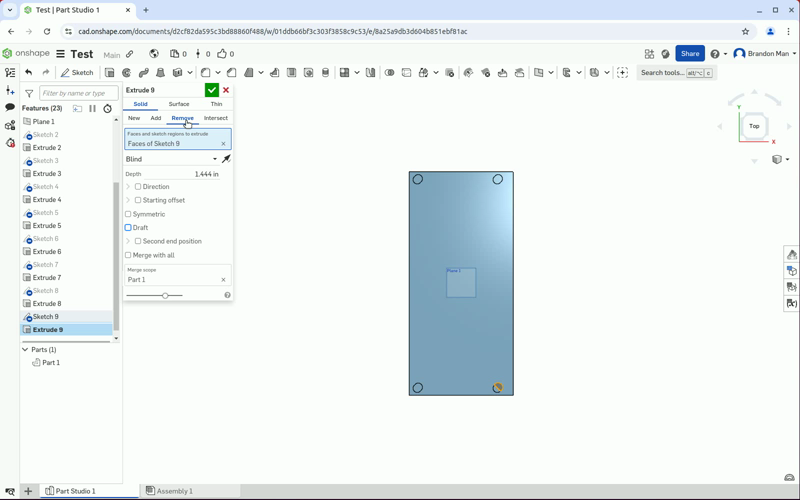
key(space)
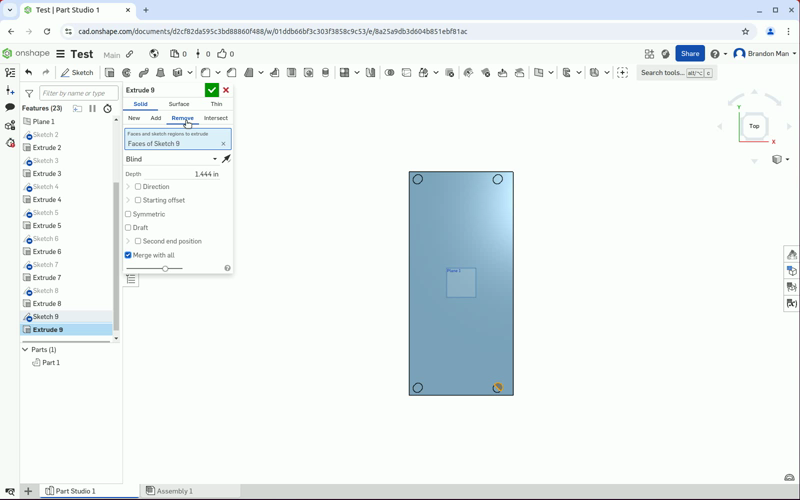
key(enter)
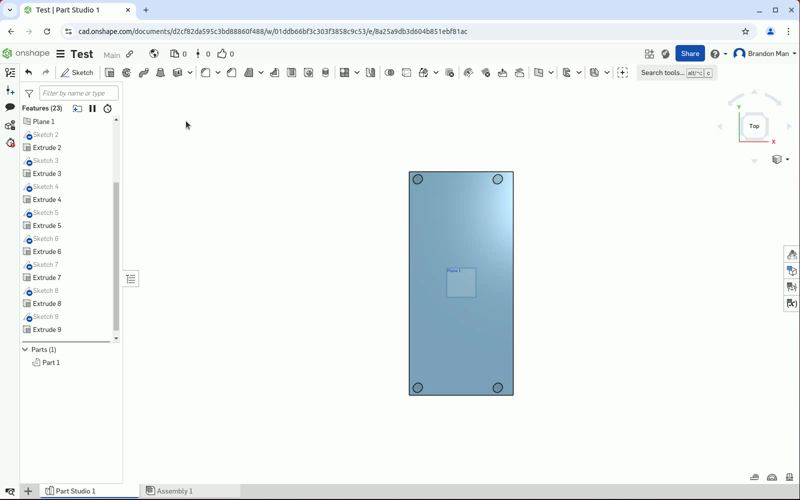
key(shift+h)
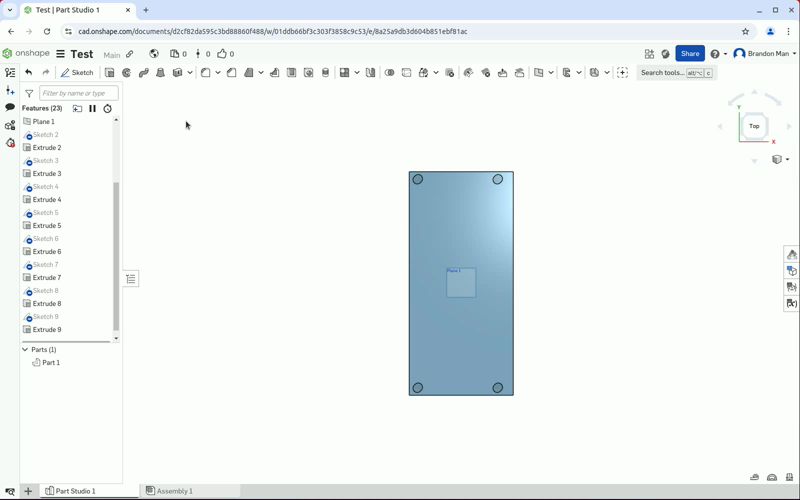
key(shift+h)
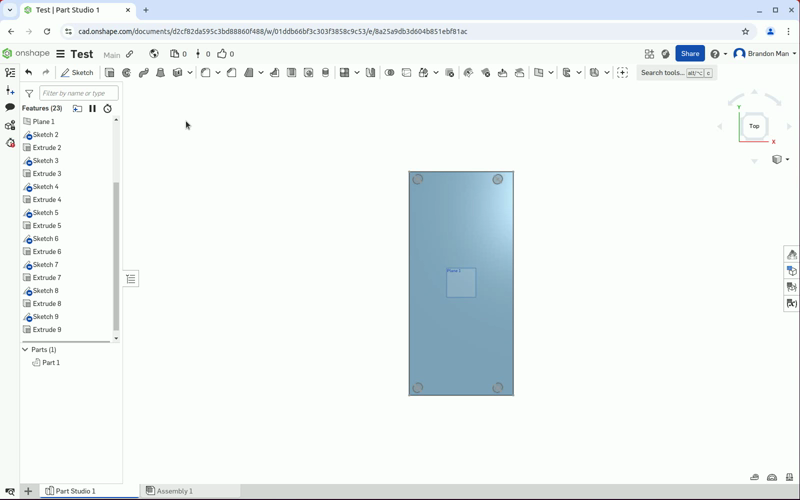
key(shift+7)
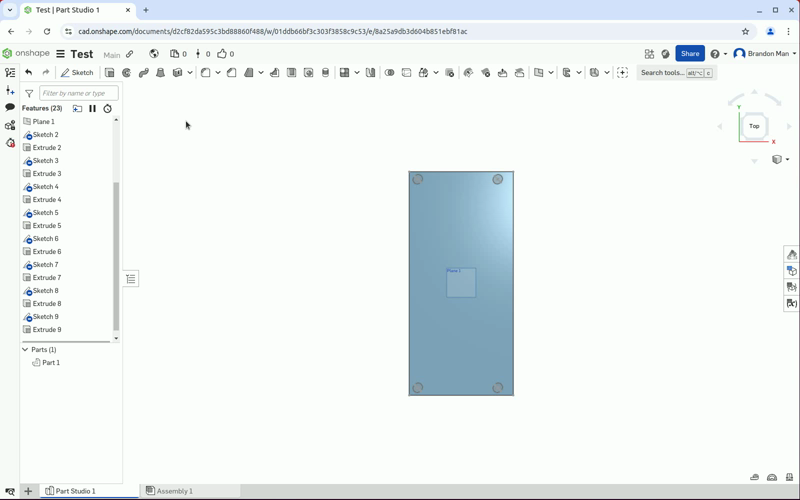
key(up, 3)
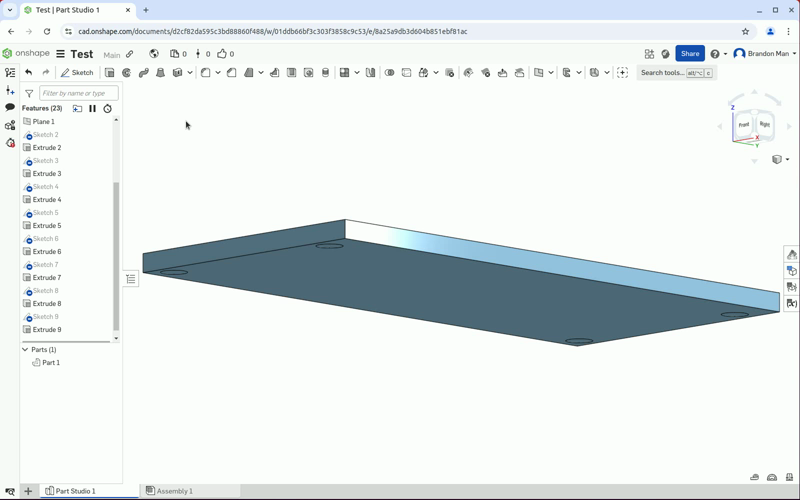
key(left, 3)
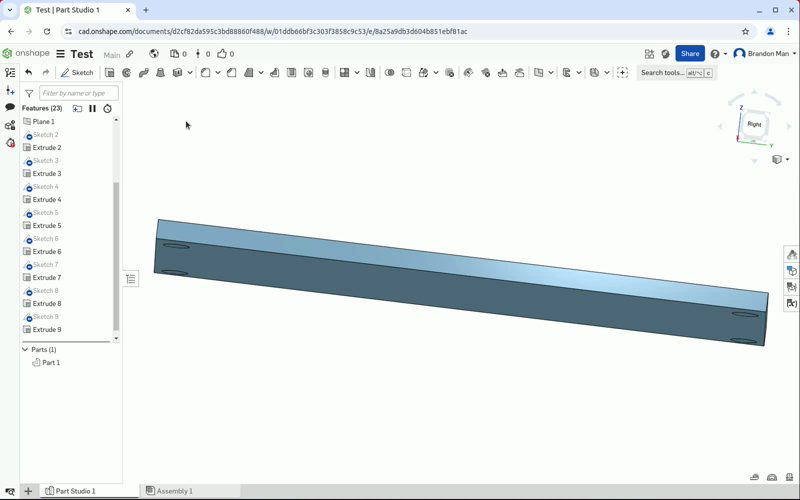
key(right, 3)
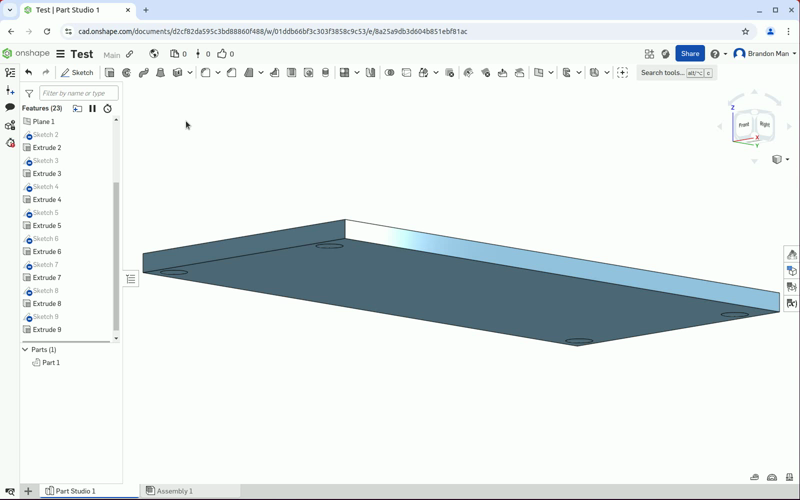
key(down, 3)
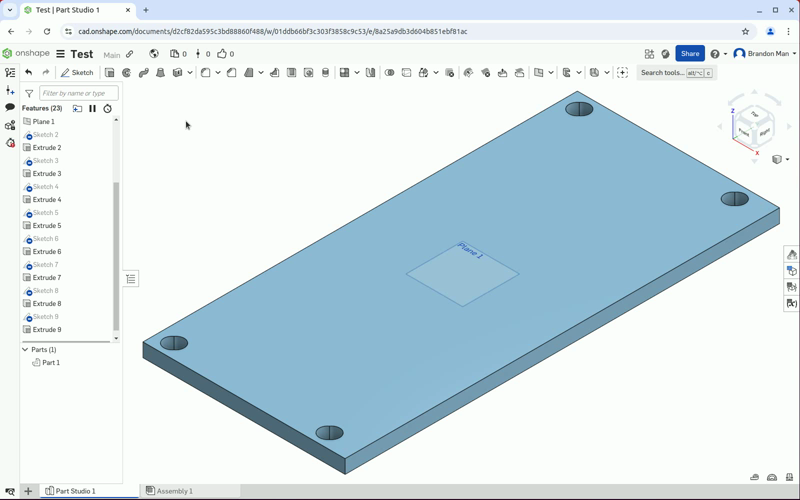
mouse_move(69, 98)
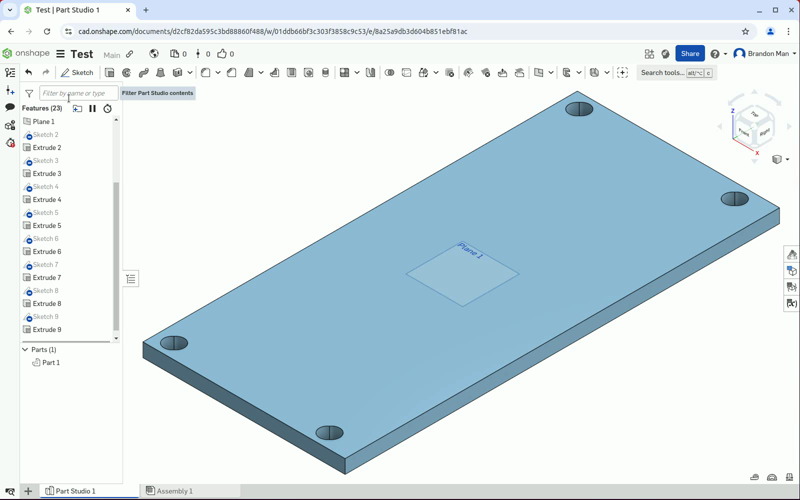
click(69, 98)